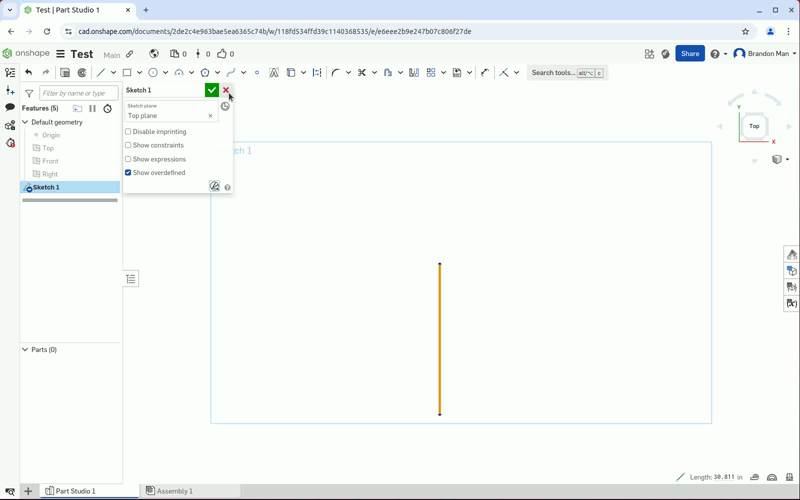
key(shift+h)
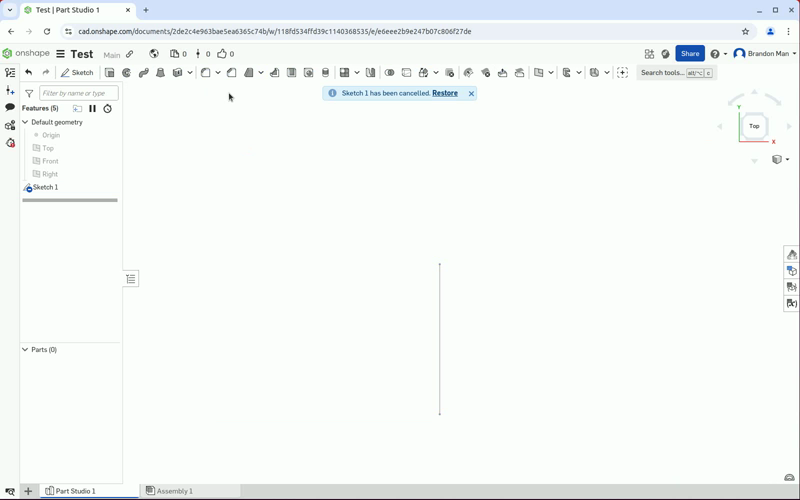
key(shift+s)
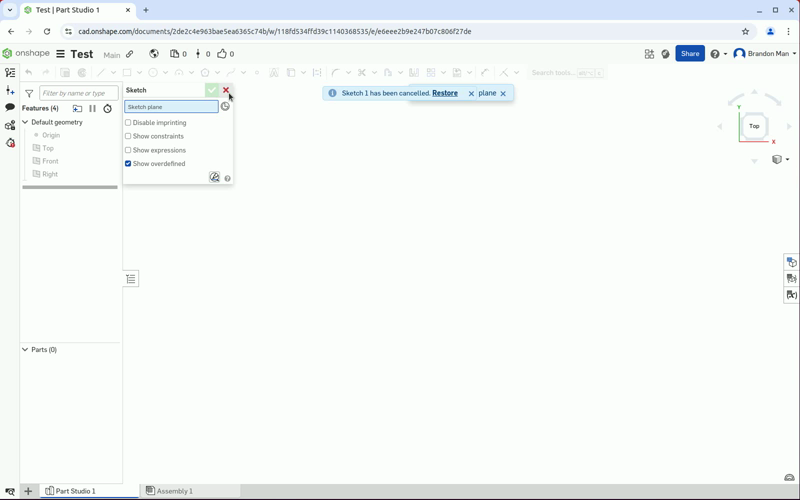
mouse_move(73, 150)
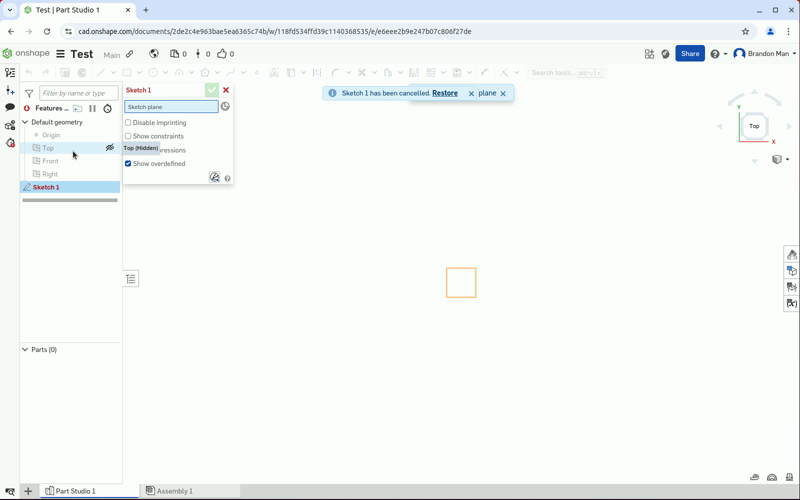
click(73, 150)
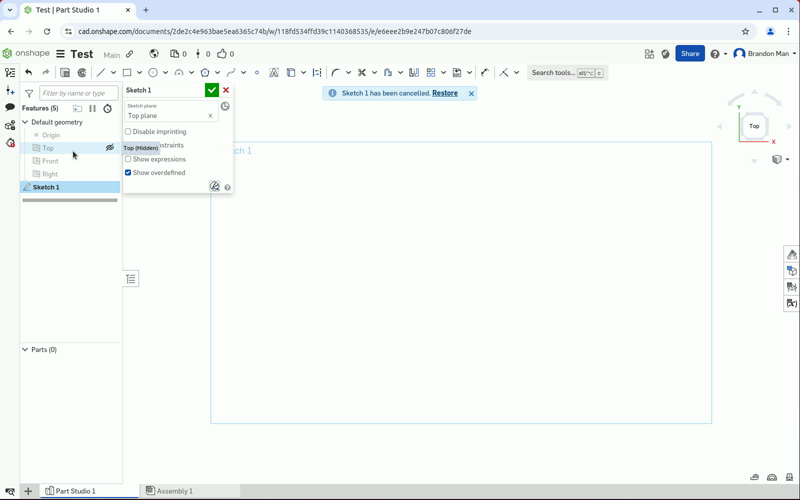
mouse_move(73, 352)
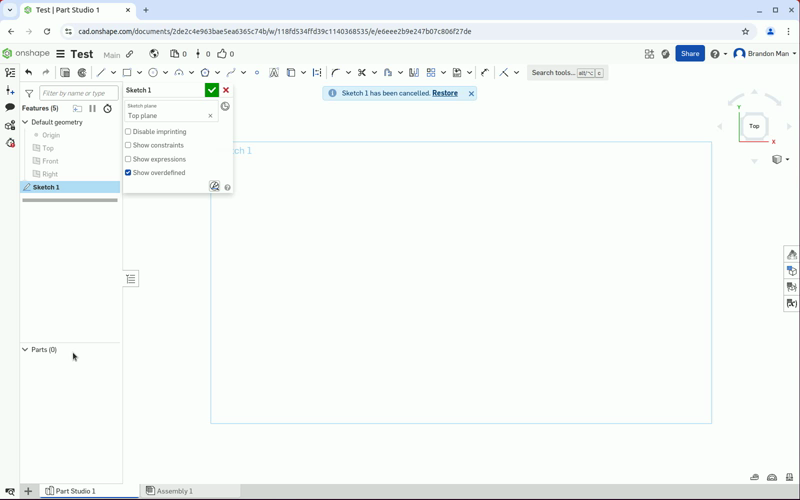
key(y)
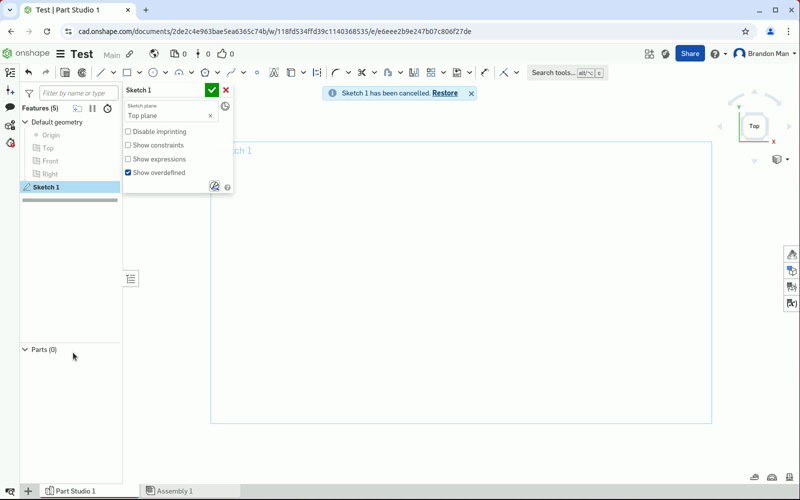
key(c)
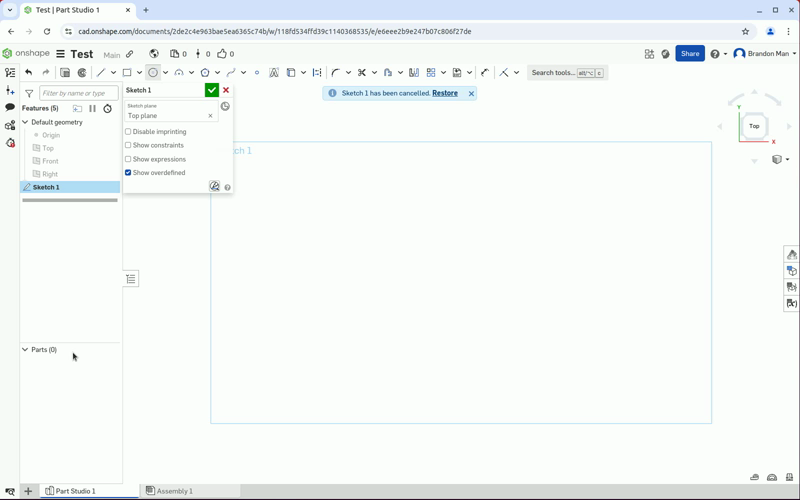
key_down(shift)
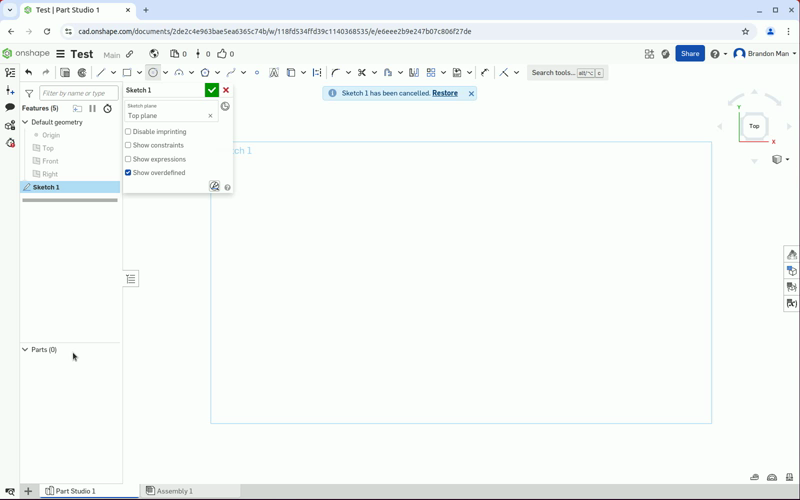
mouse_move(461, 282)
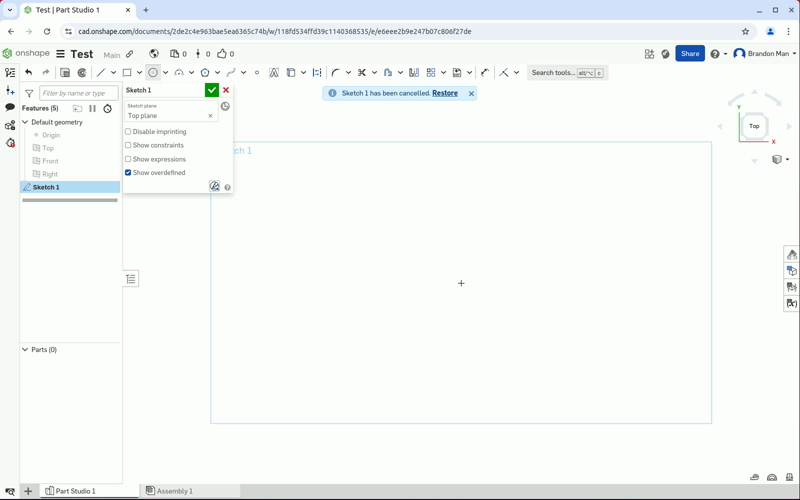
click(461, 282)
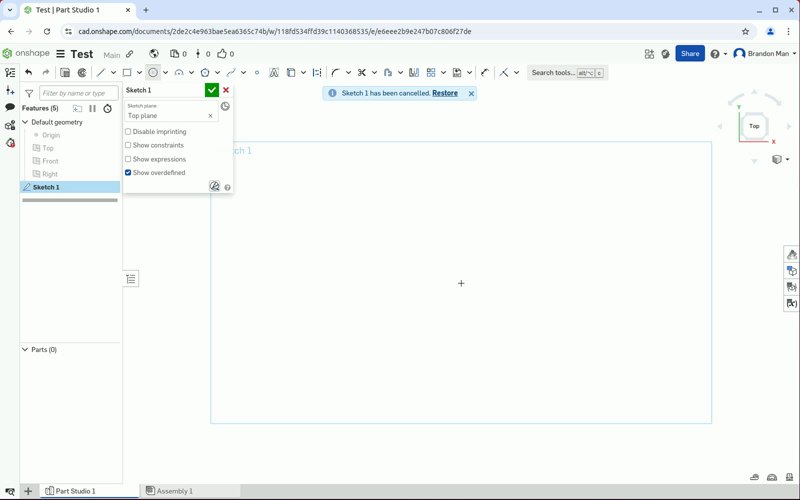
key_up(shift)
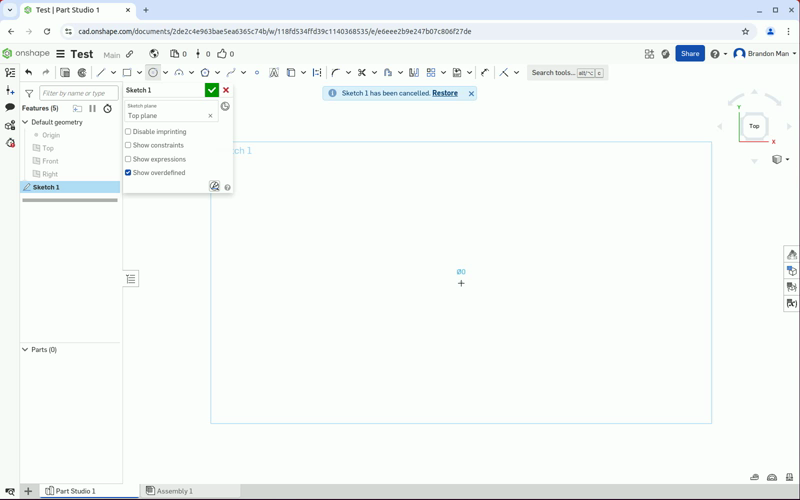
mouse_move(518, 282)
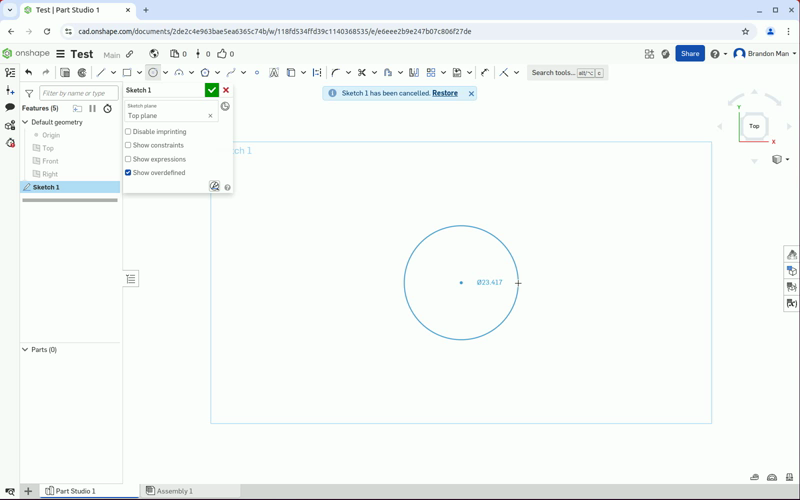
click(518, 282)
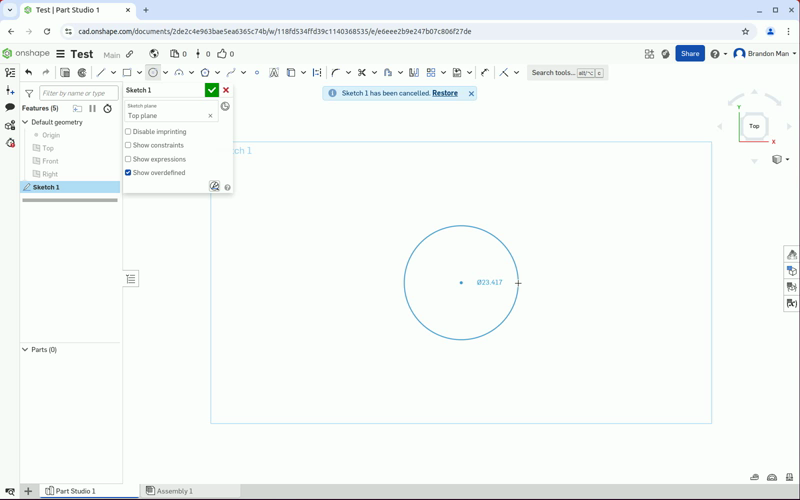
key(esc)
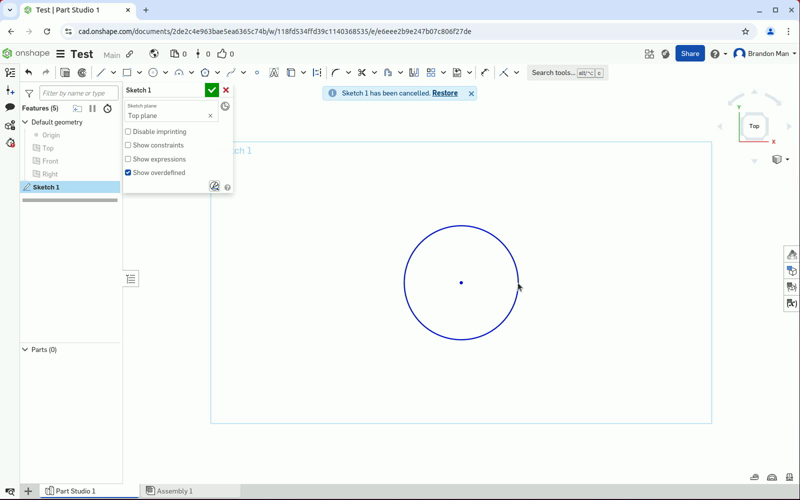
mouse_move(472, 271)
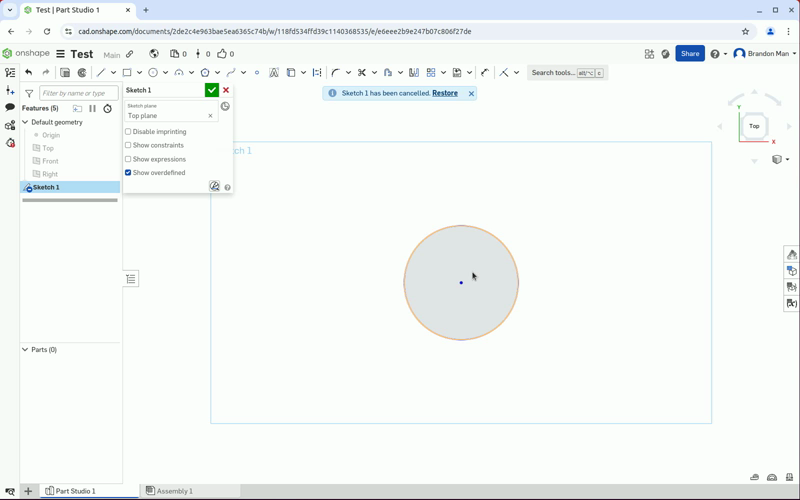
click(472, 271)
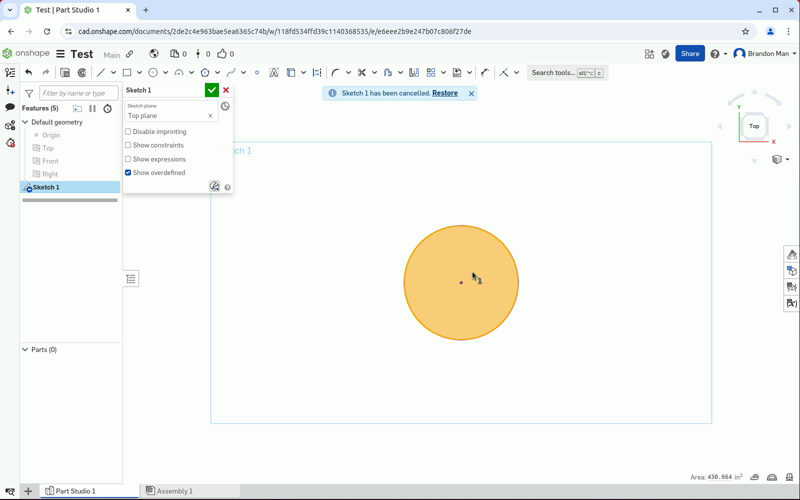
mouse_move(73, 352)
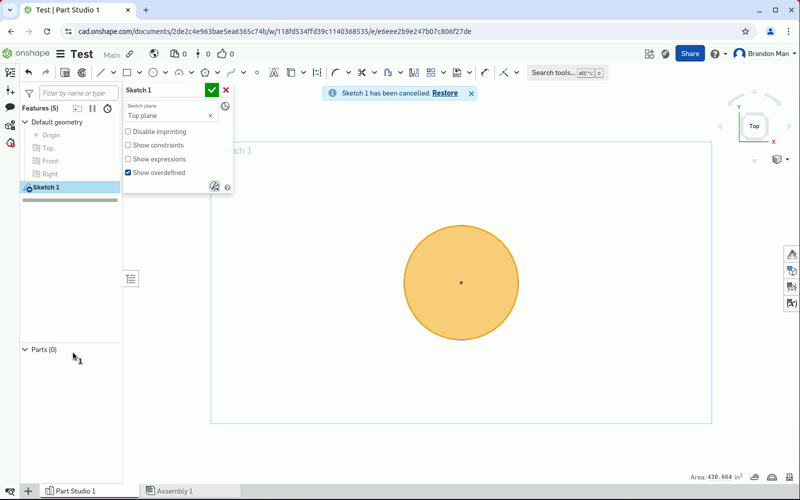
key(shift+y)
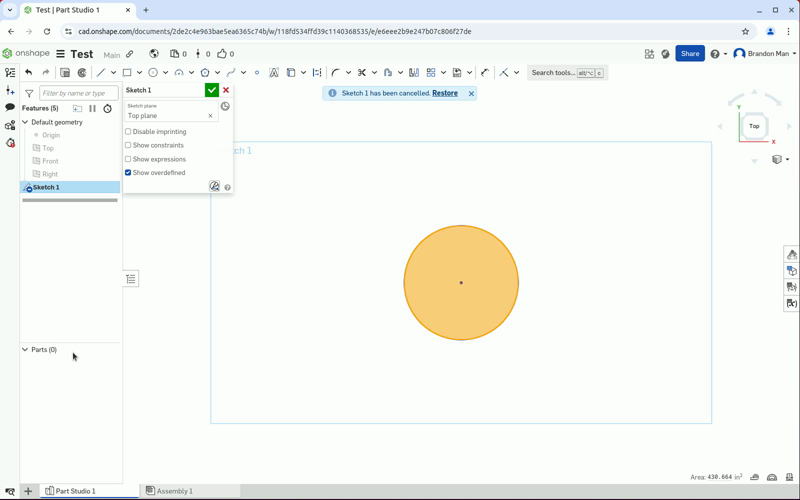
key(shift+e)
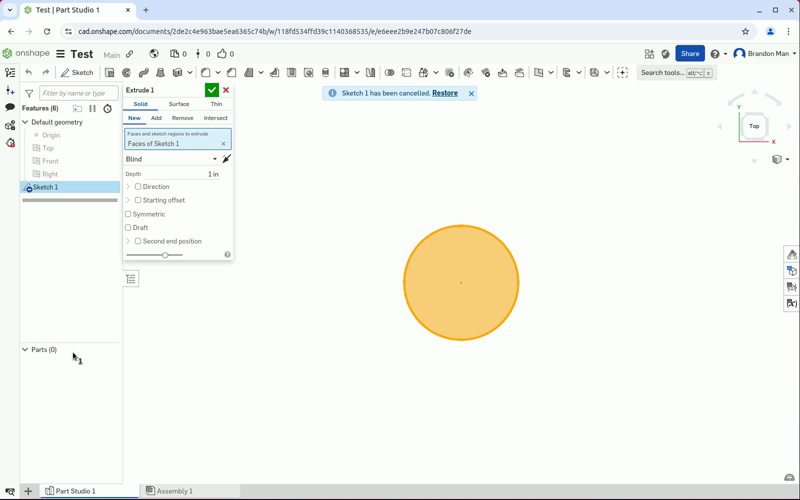
mouse_move(143, 106)
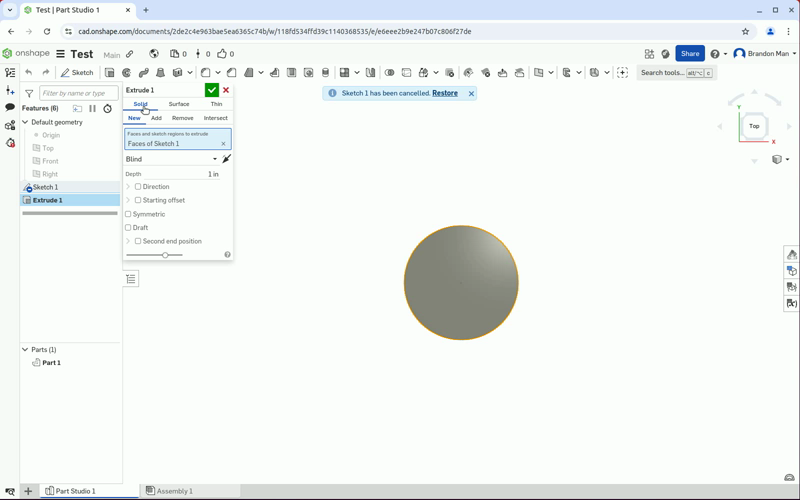
click(143, 106)
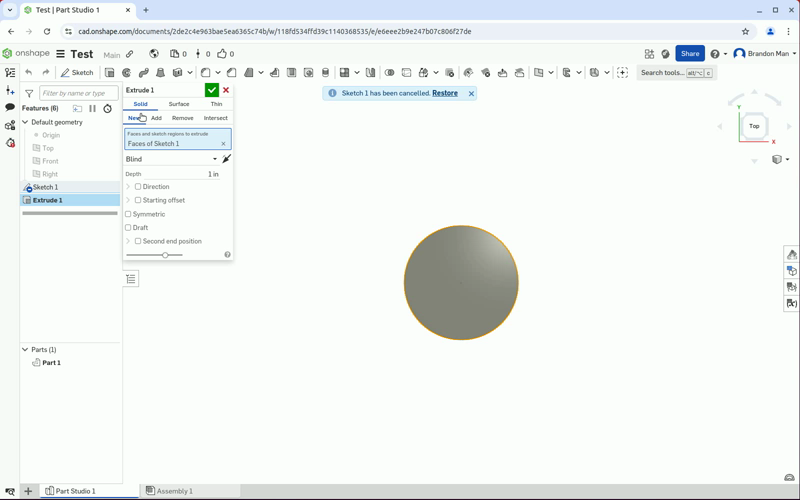
mouse_move(137, 120)
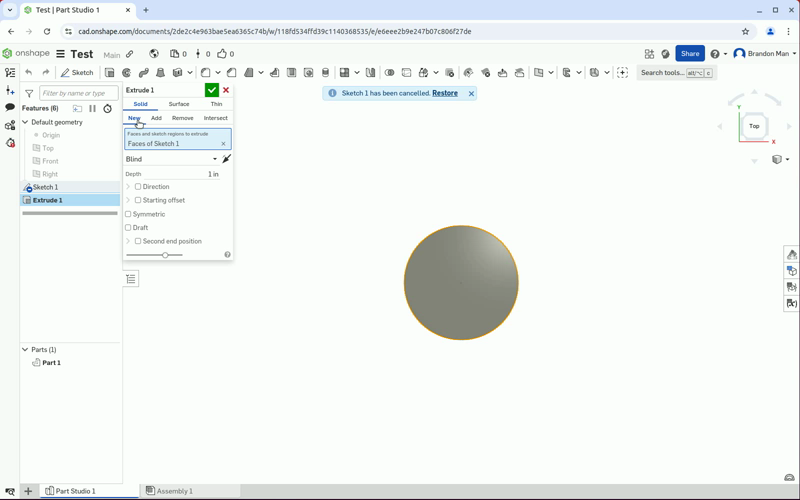
click(137, 120)
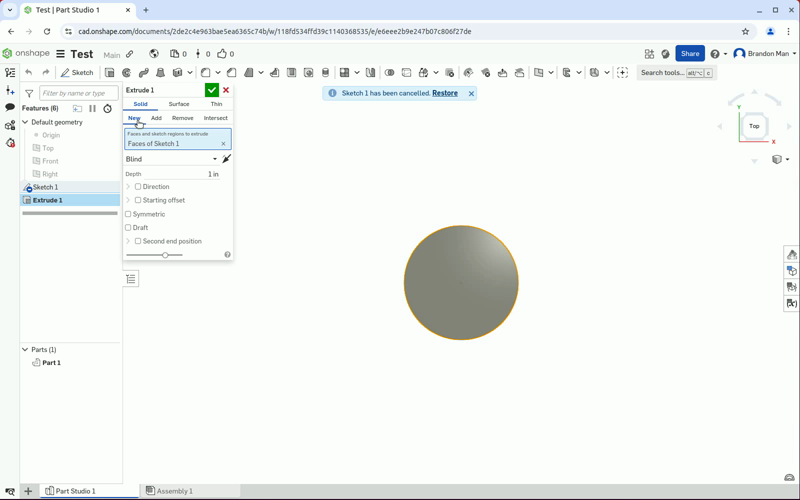
key(tab, 4)
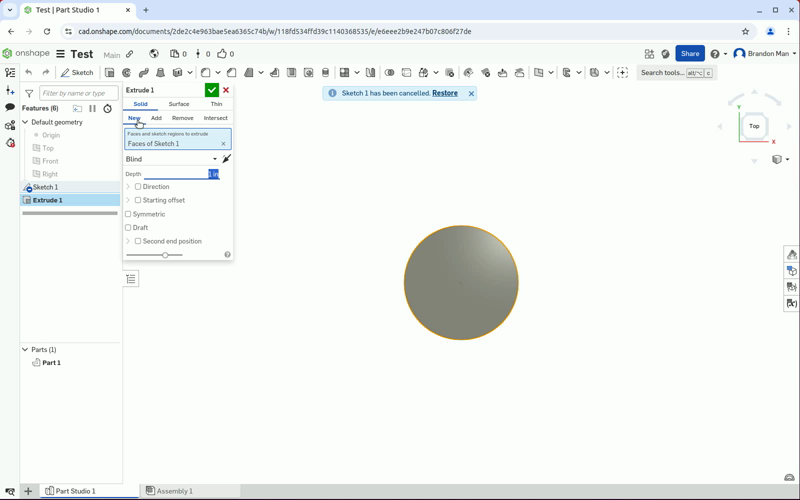
text(23.108)
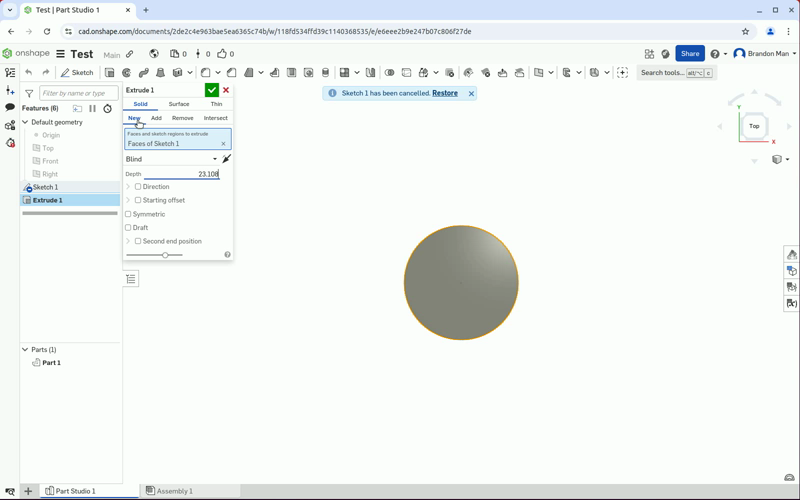
key(enter)
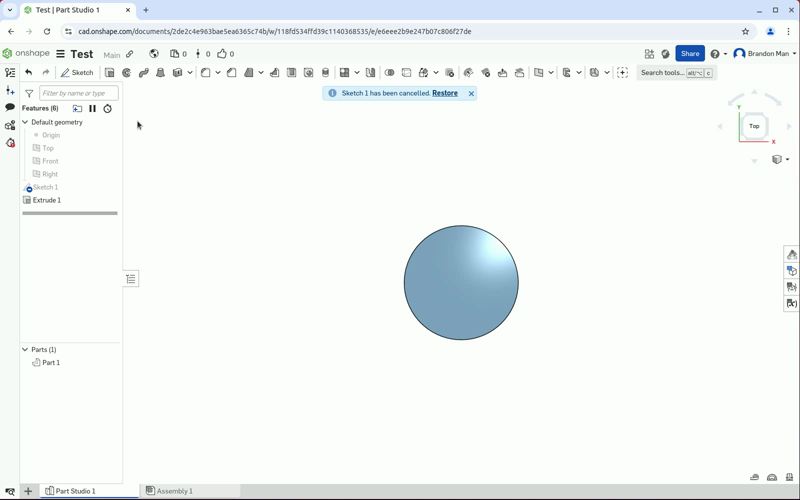
key(shift+h)
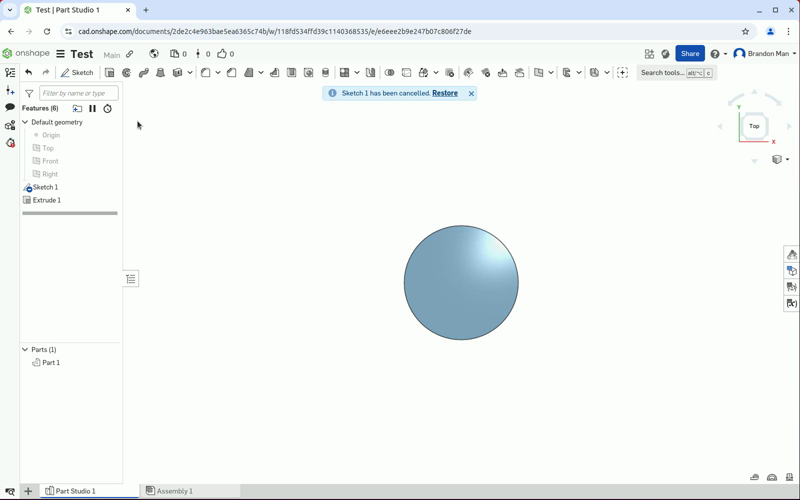
key(shift+h)
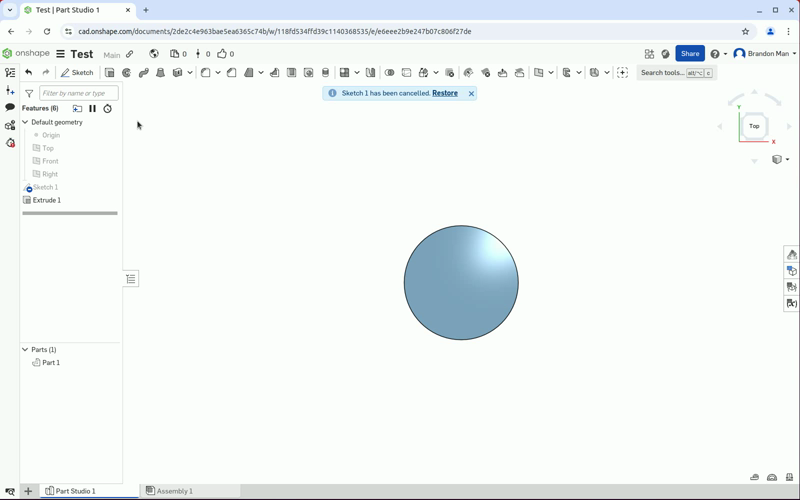
mouse_move(73, 189)
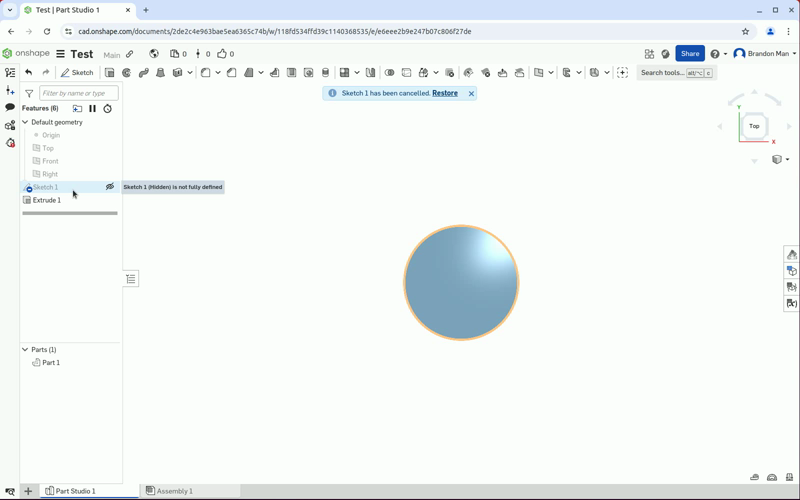
click(73, 189)
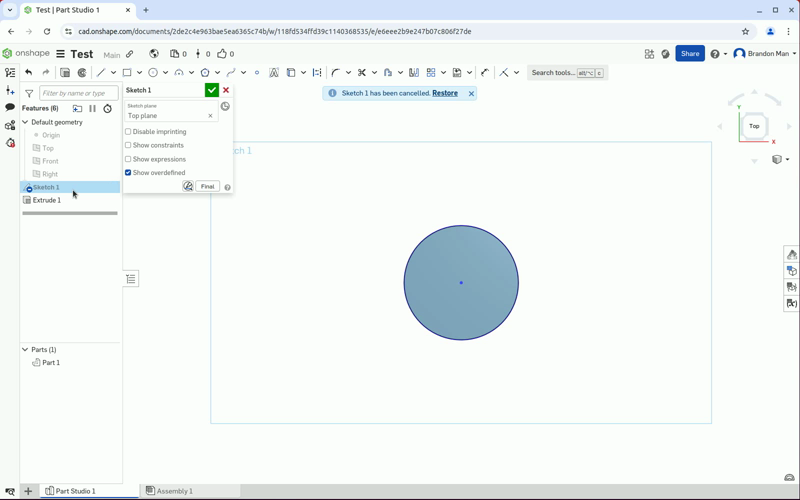
mouse_move(229, 92)
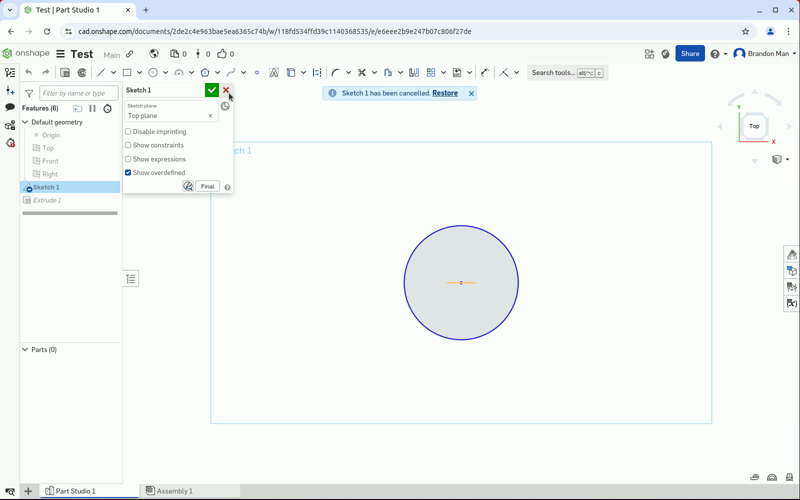
click(229, 92)
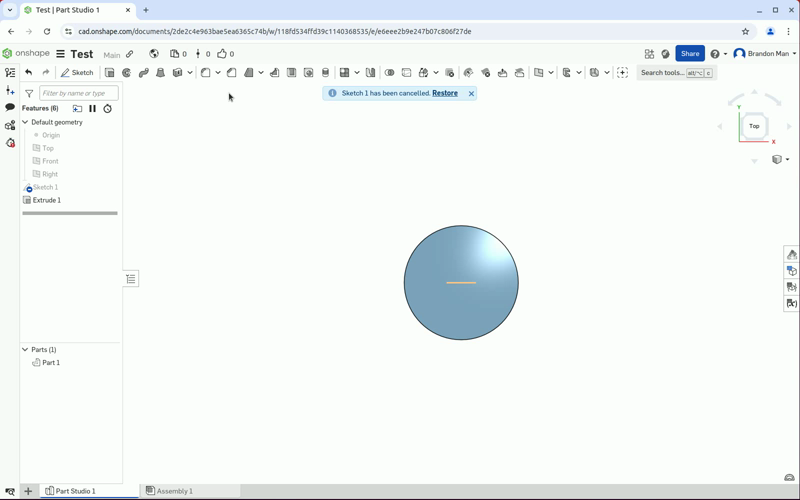
mouse_move(541, 75)
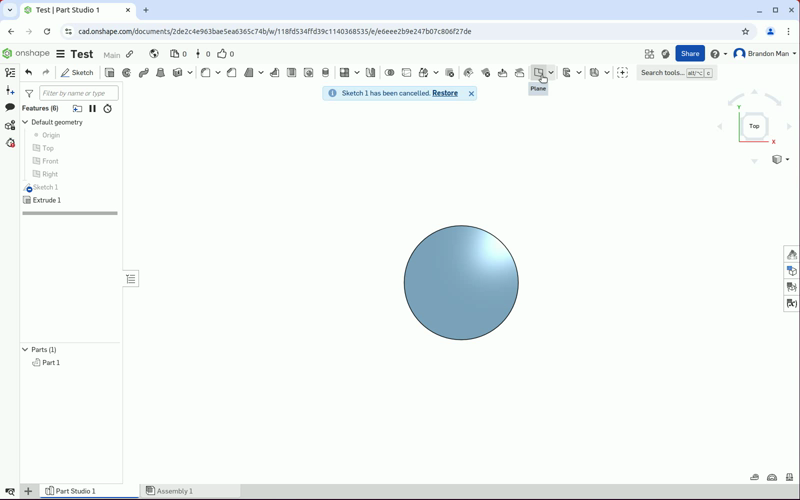
click(541, 75)
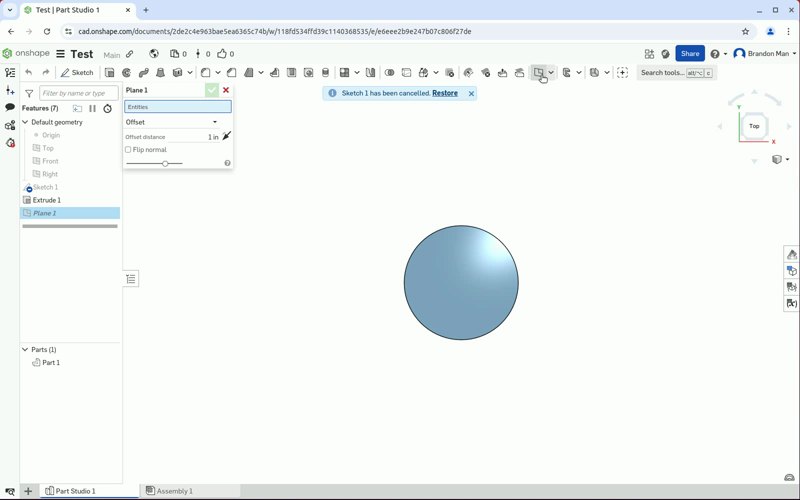
mouse_move(73, 150)
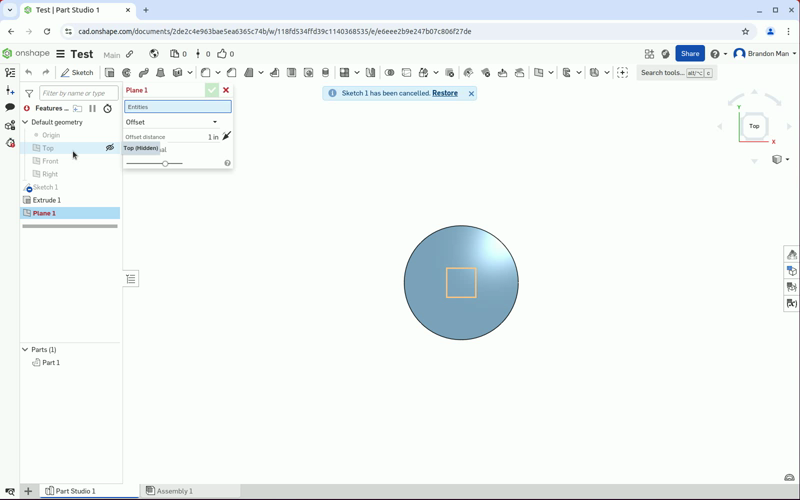
click(73, 150)
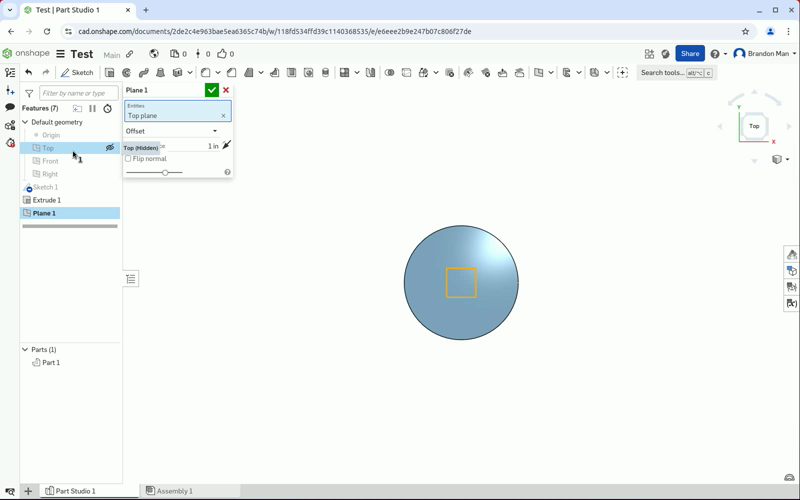
key(tab, 2)
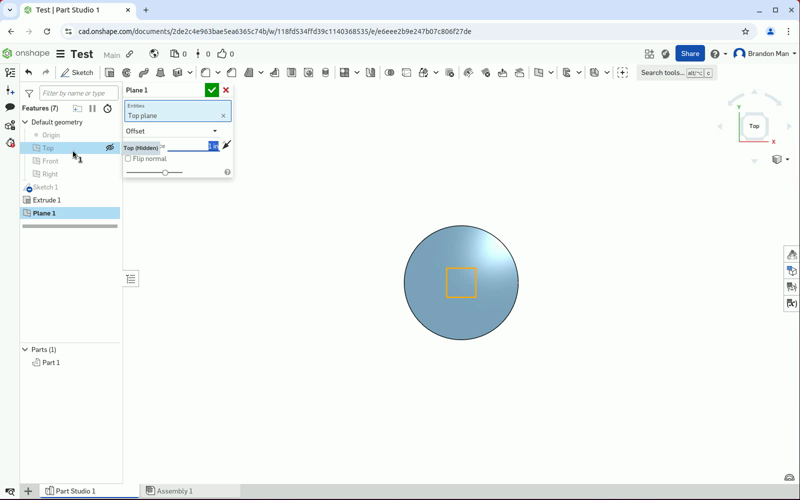
text(23.108)
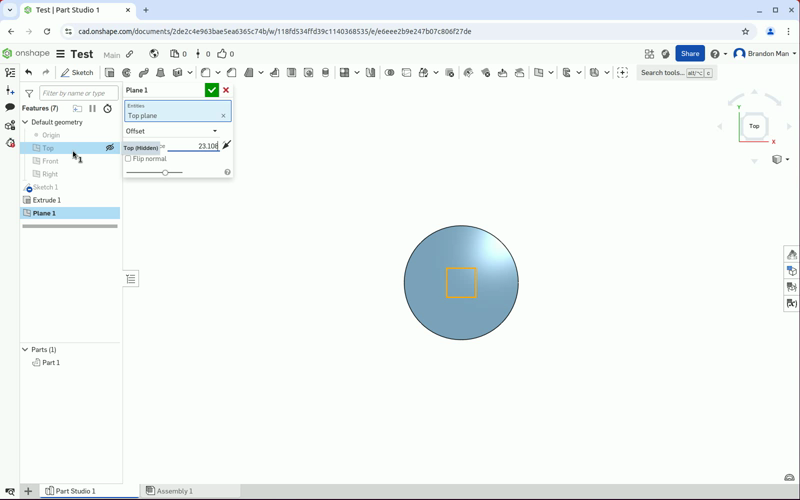
key(enter, 2)
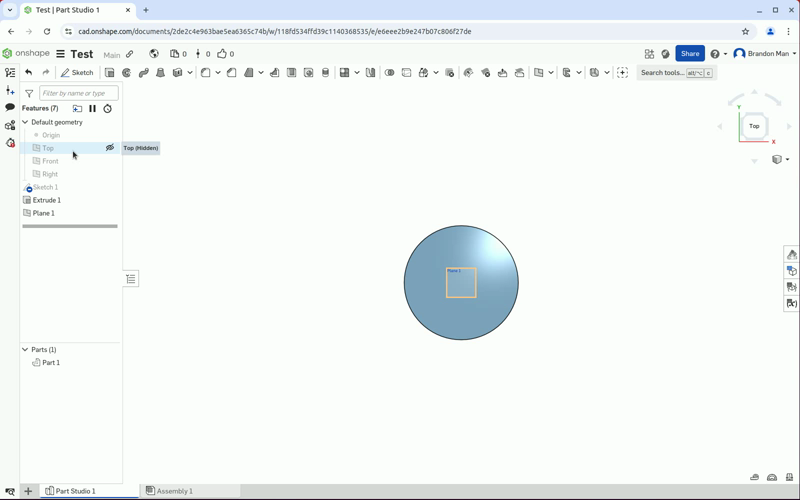
key(shift+s)
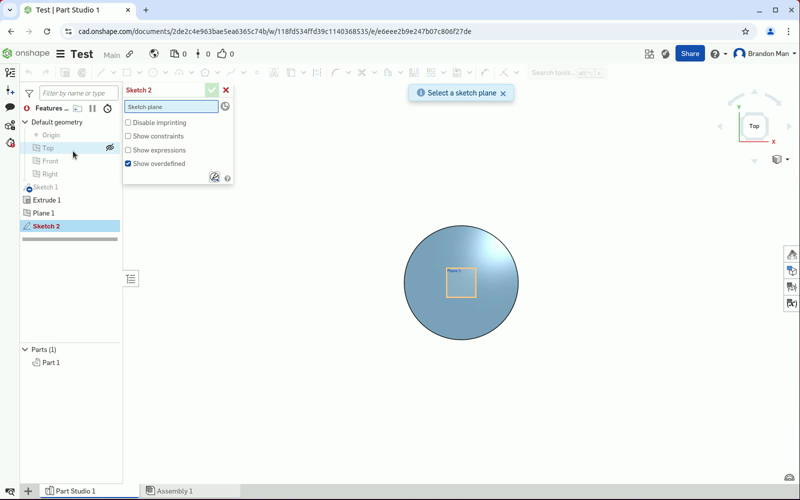
mouse_move(73, 215)
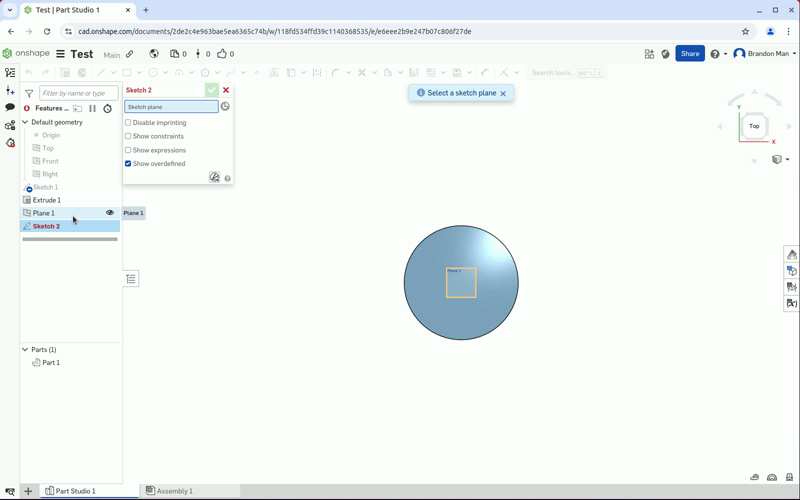
click(73, 215)
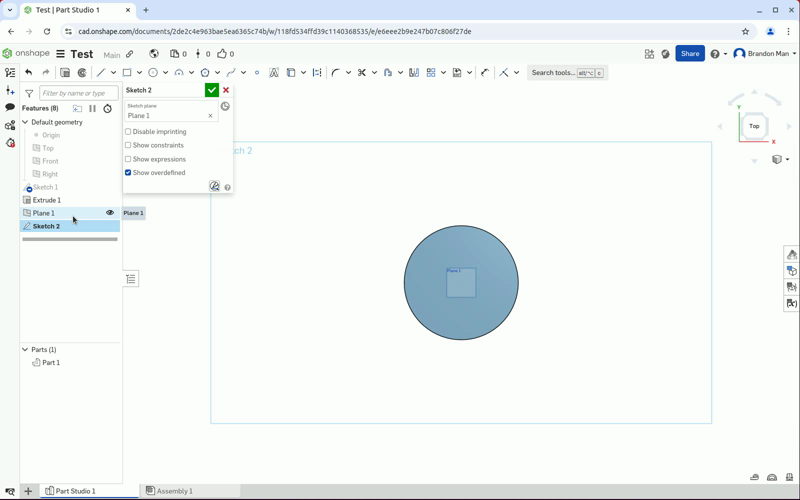
mouse_move(73, 352)
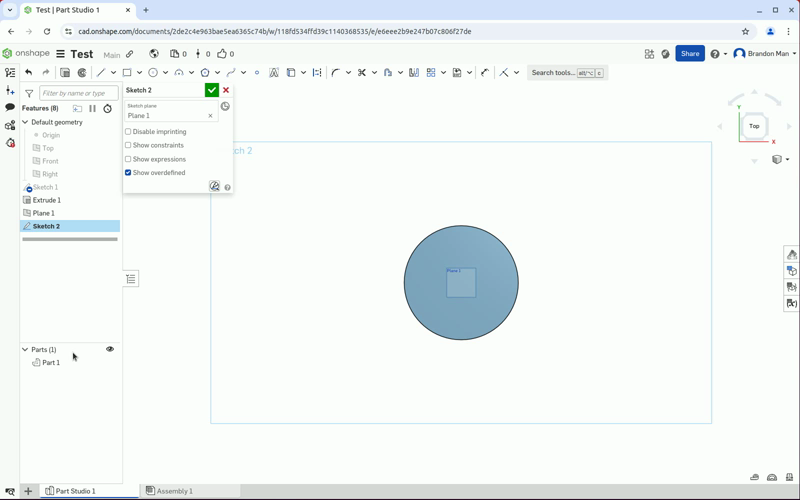
key(y)
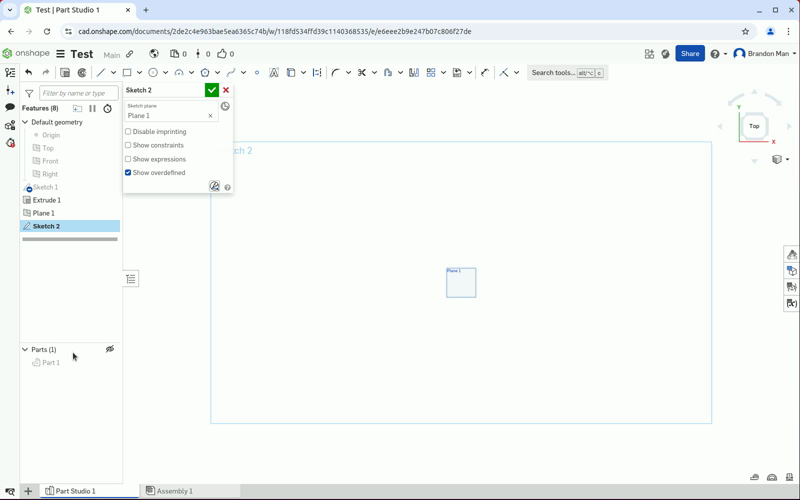
key(c)
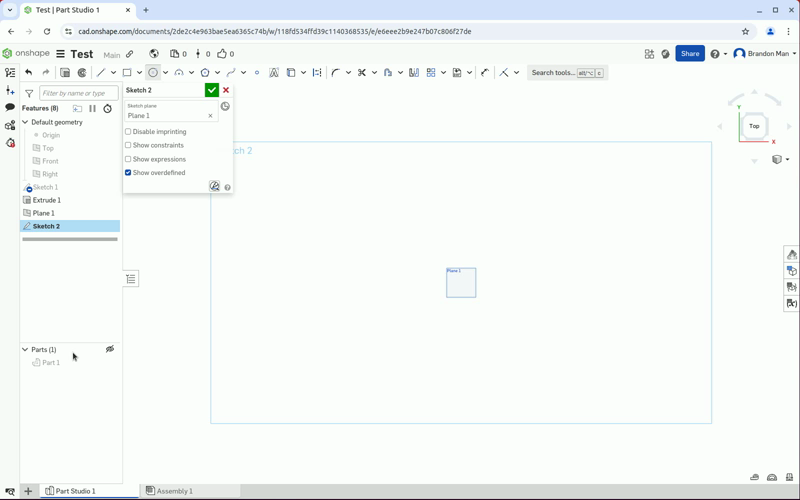
key_down(shift)
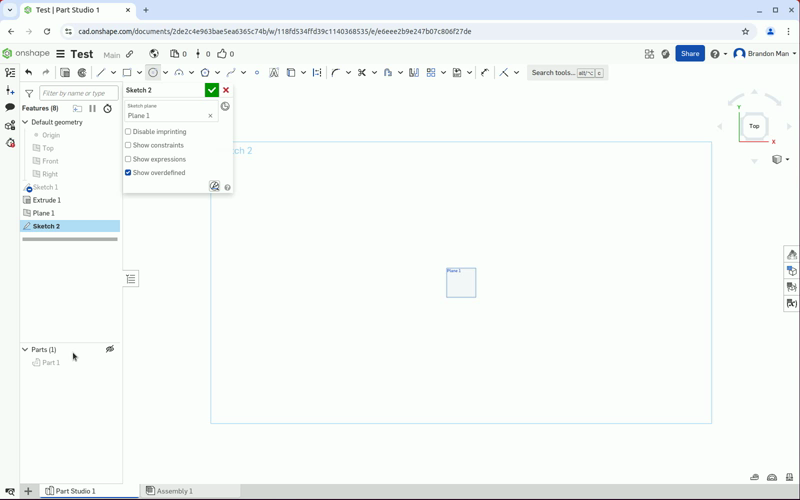
mouse_move(461, 282)
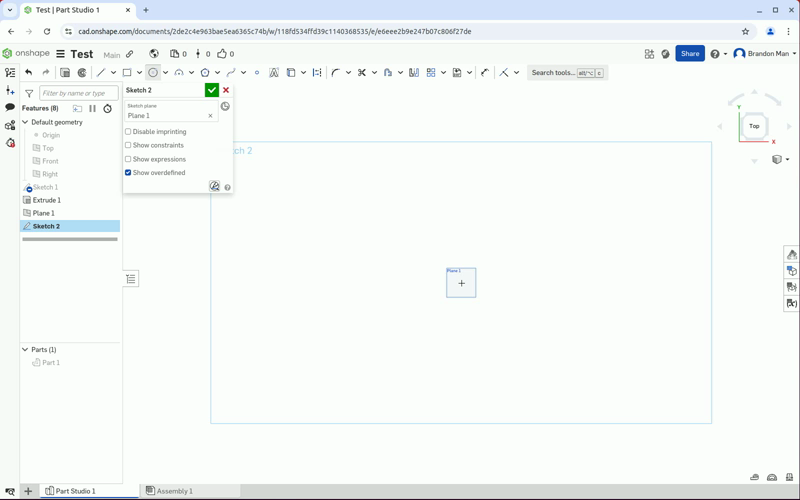
click(461, 282)
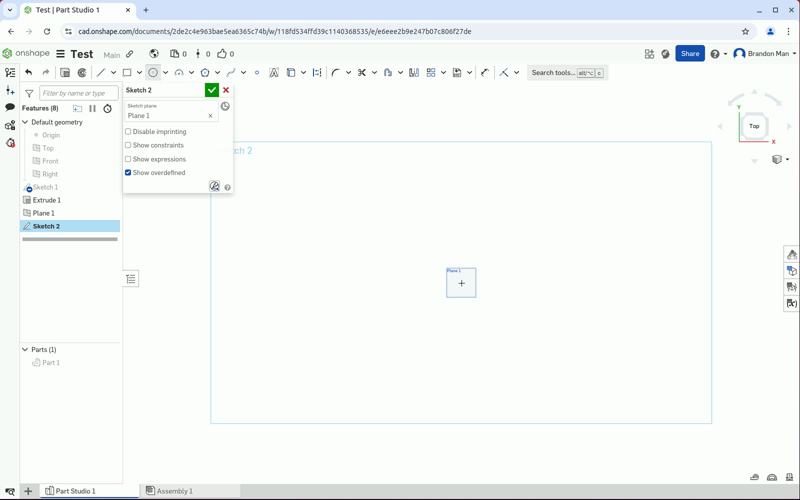
key_up(shift)
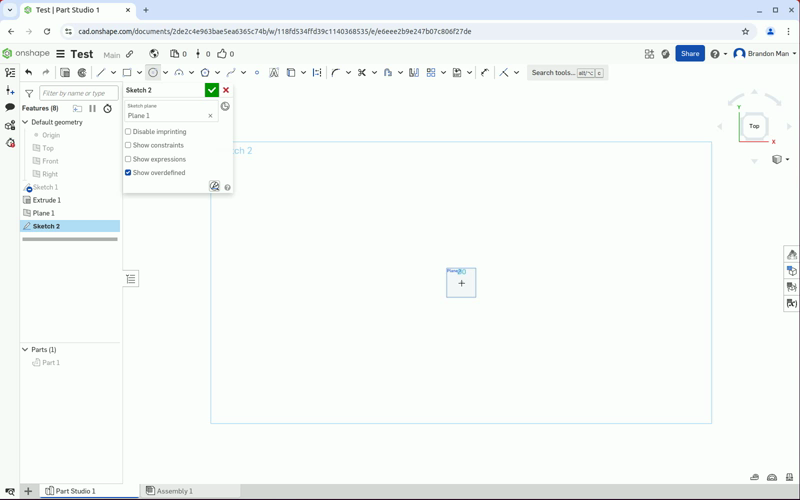
mouse_move(507, 282)
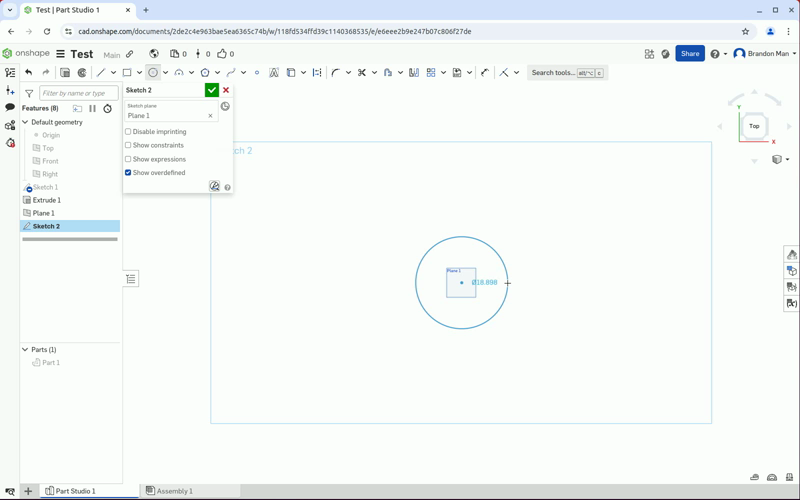
click(507, 282)
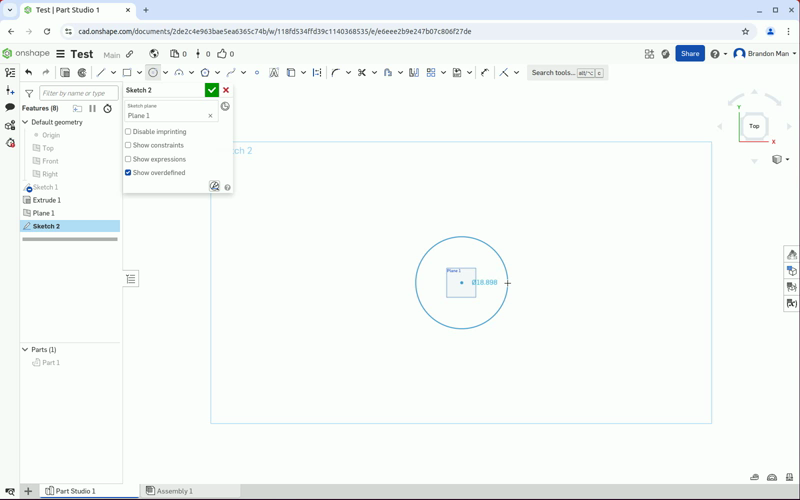
key(esc)
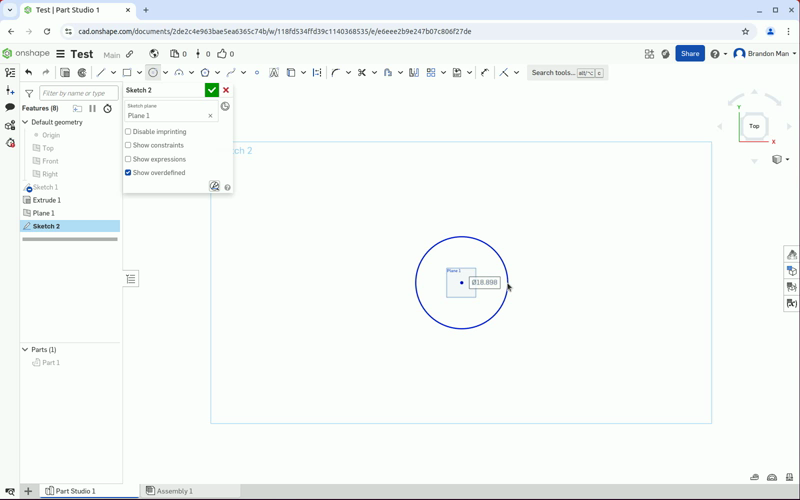
mouse_move(489, 253)
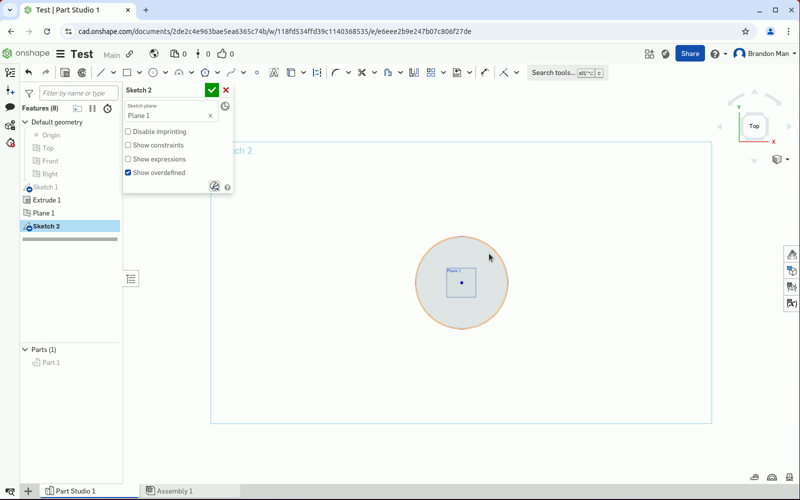
click(489, 253)
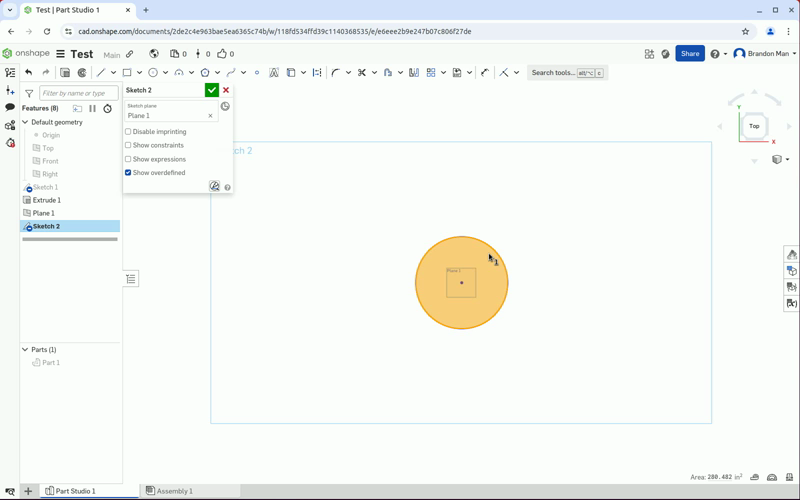
mouse_move(73, 352)
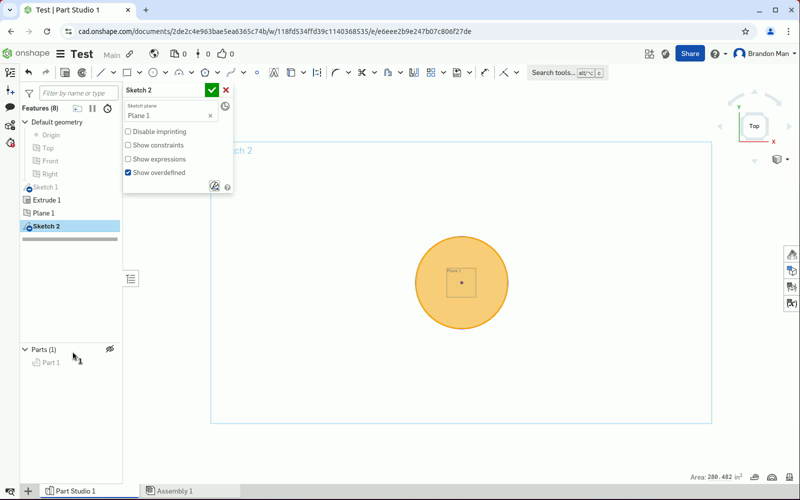
key(shift+y)
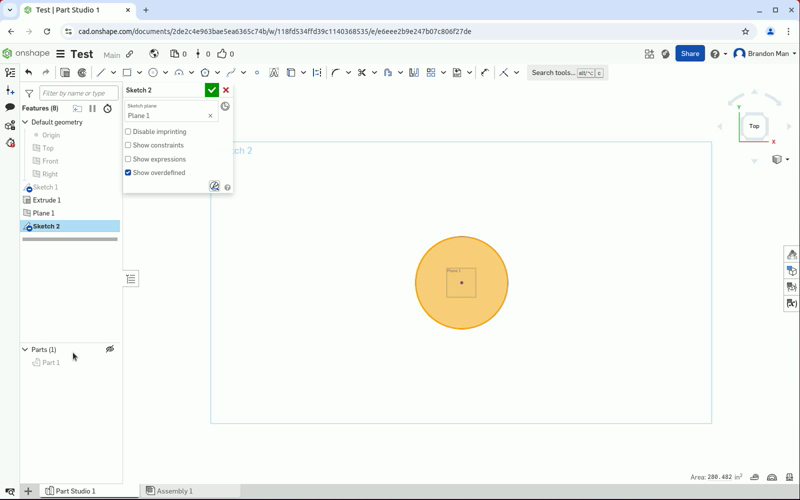
key(shift+e)
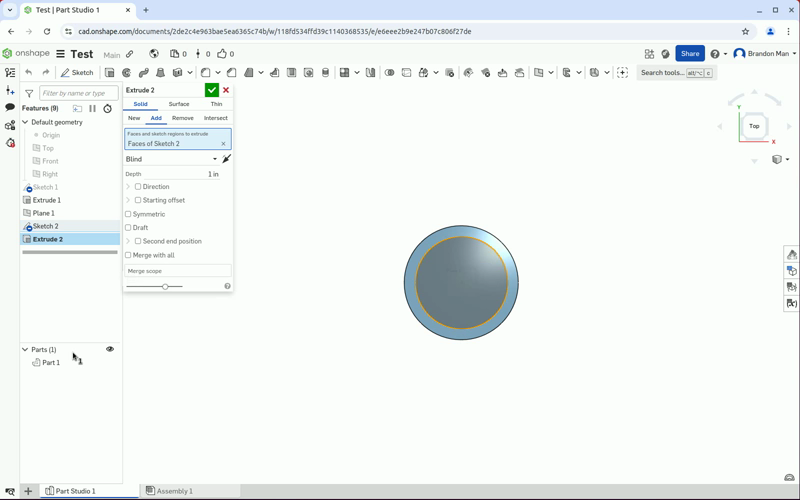
mouse_move(143, 106)
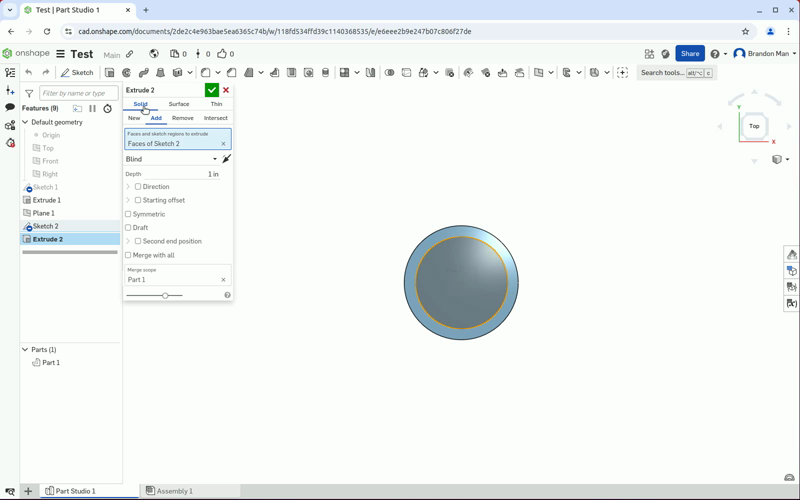
click(143, 106)
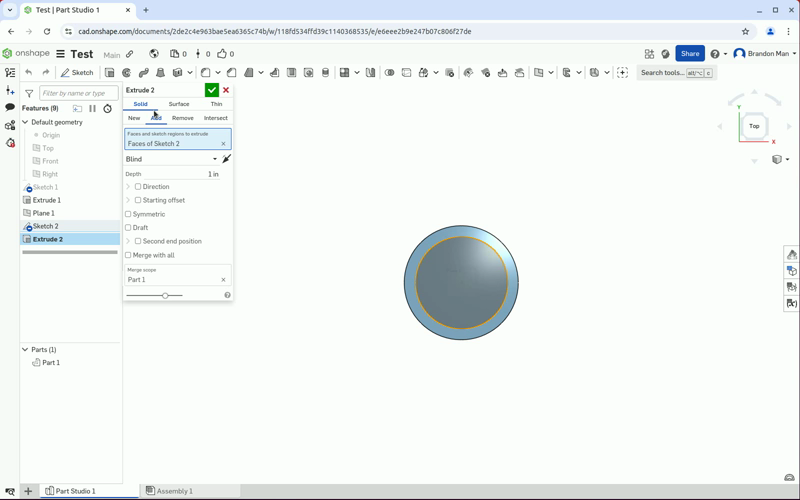
mouse_move(186, 120)
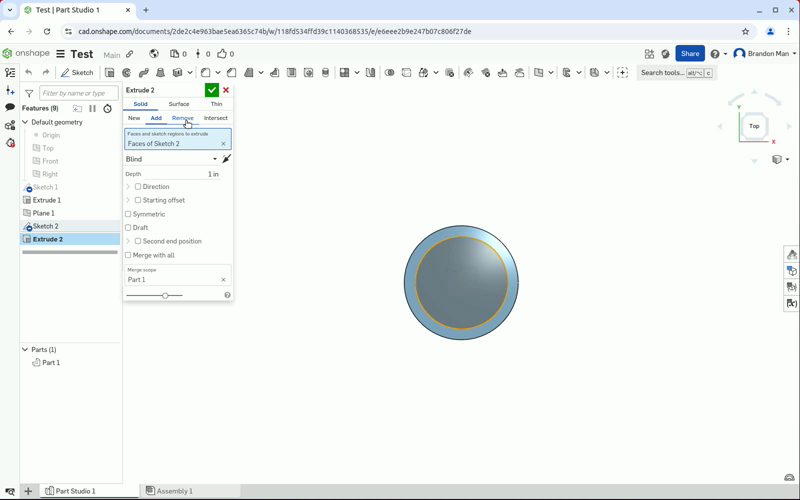
click(186, 120)
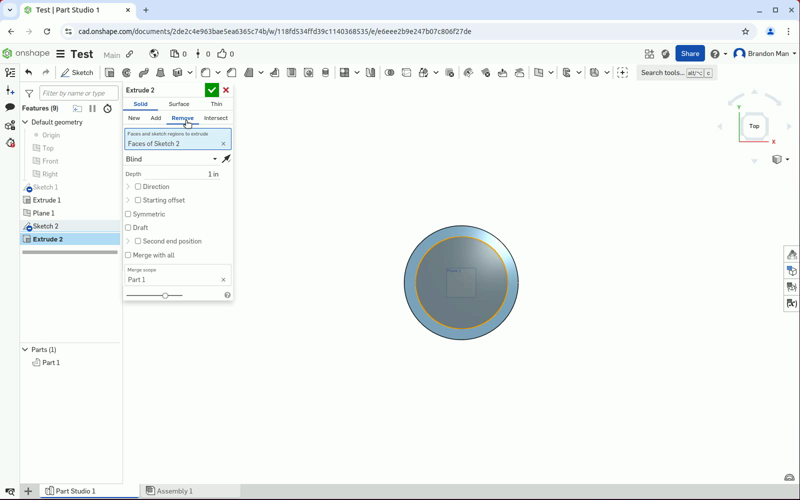
key(tab, 4)
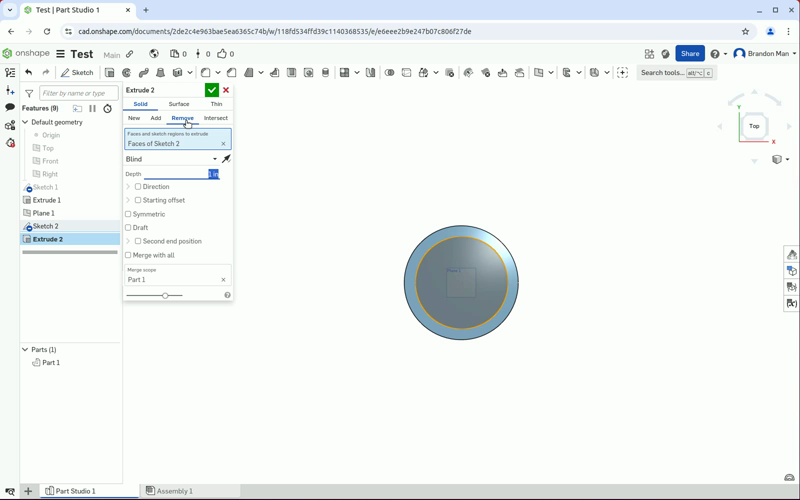
text(18.535)
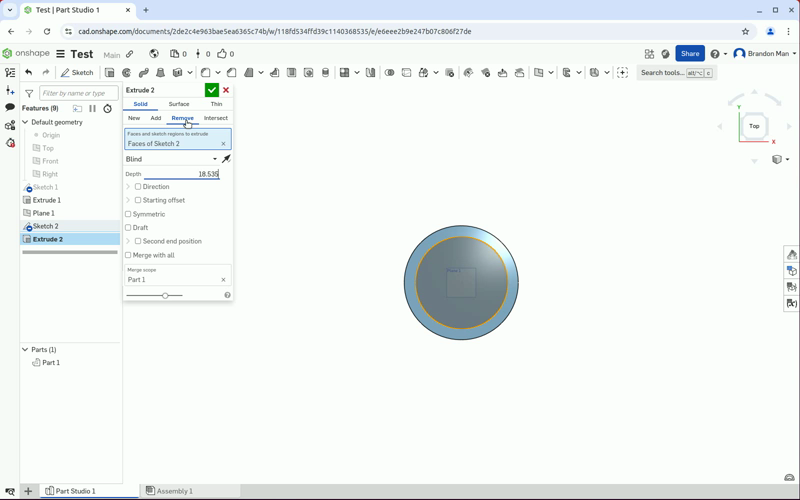
key(tab, 6)
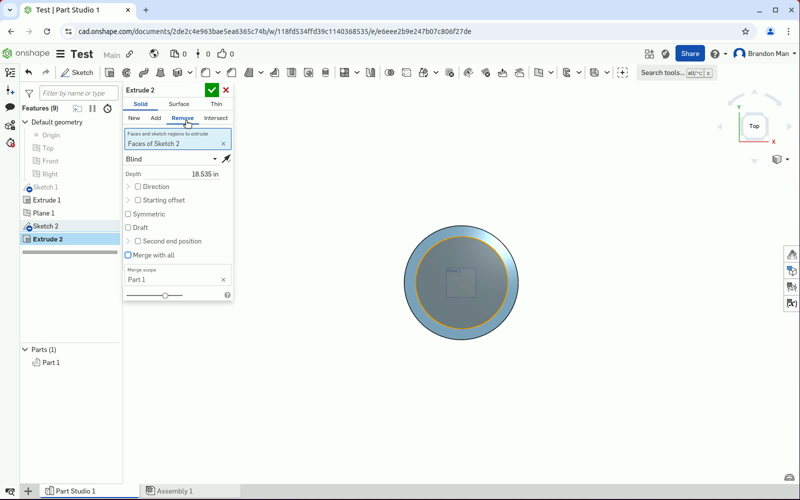
key(space)
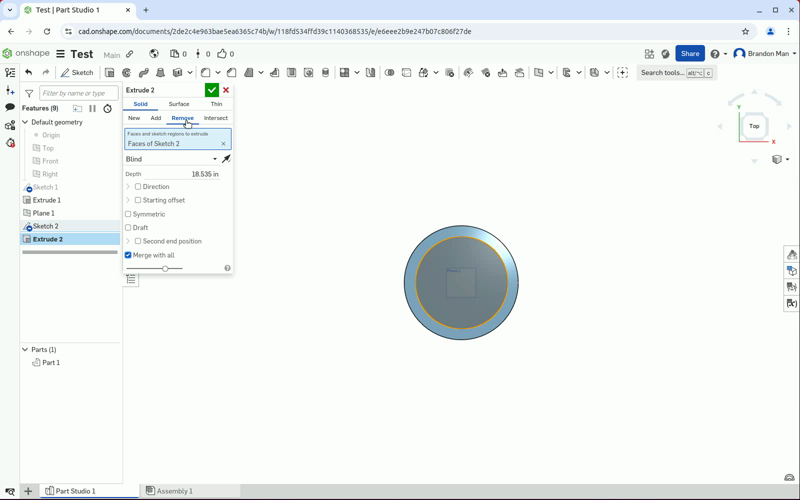
key(enter)
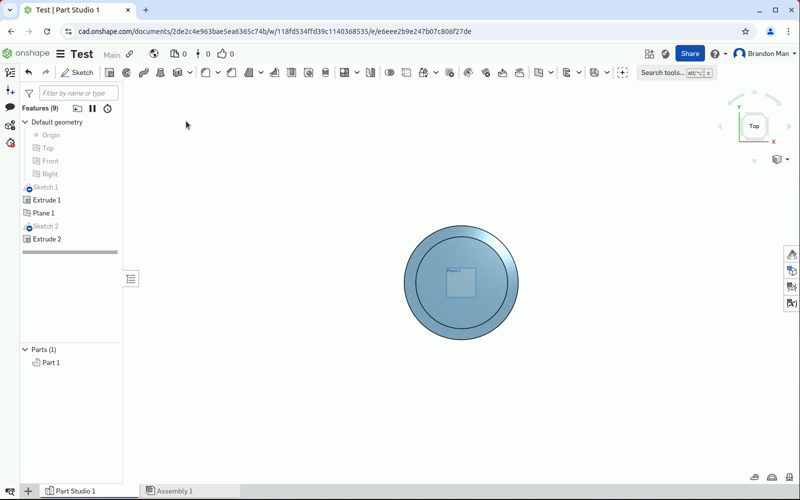
key(shift+h)
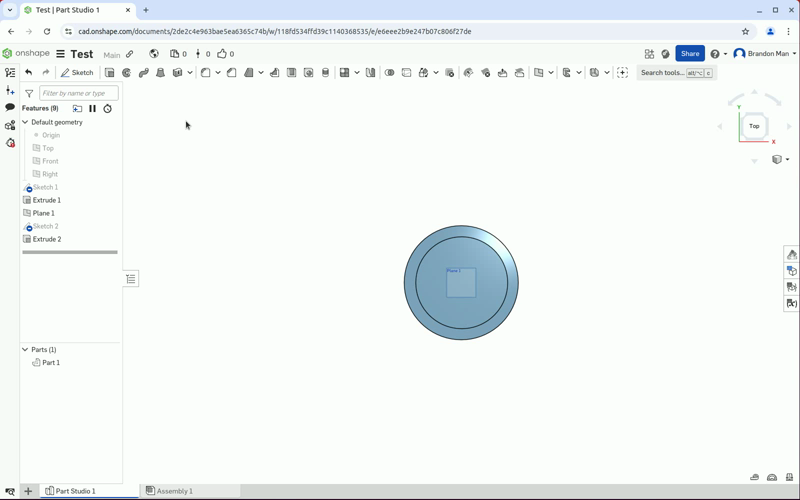
key(shift+h)
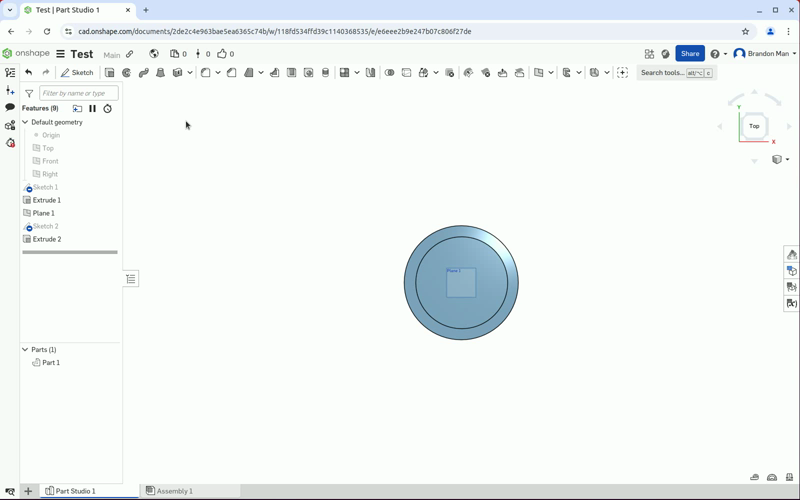
mouse_move(73, 189)
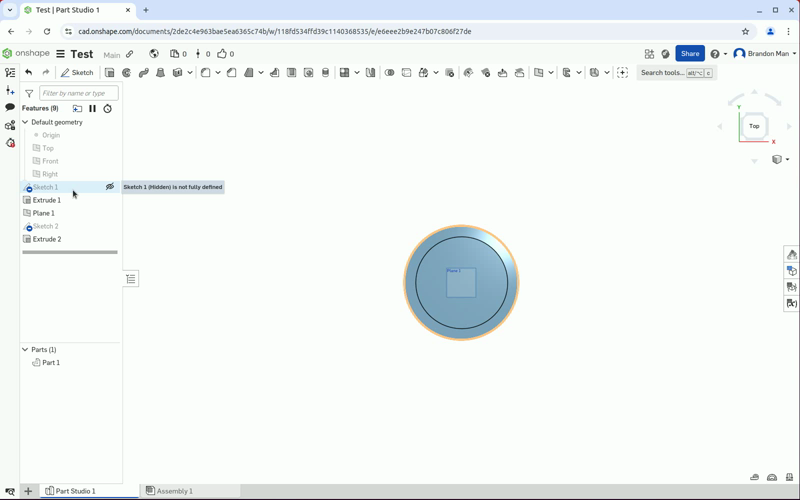
click(73, 189)
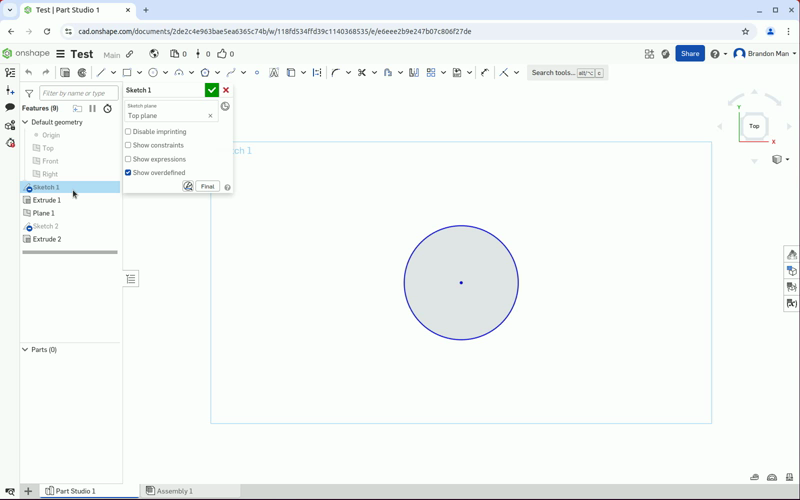
mouse_move(229, 92)
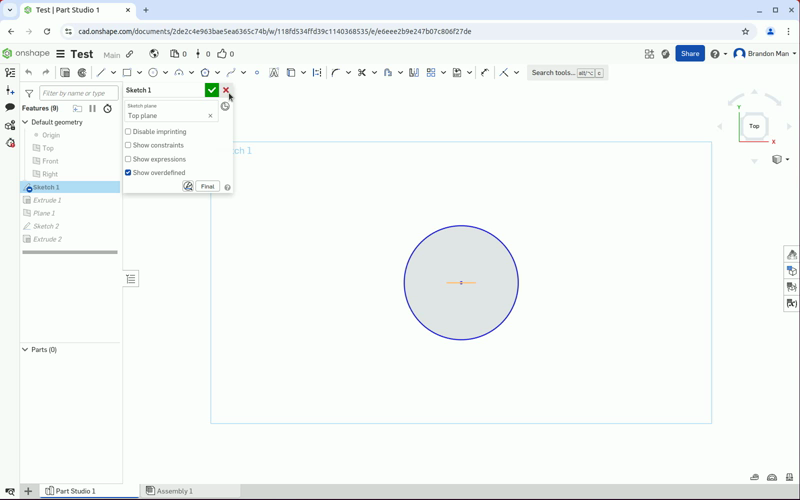
click(229, 92)
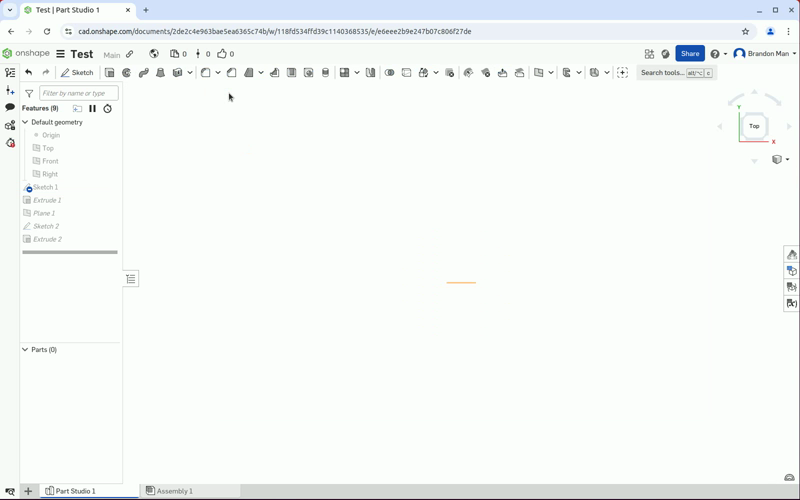
key(shift+s)
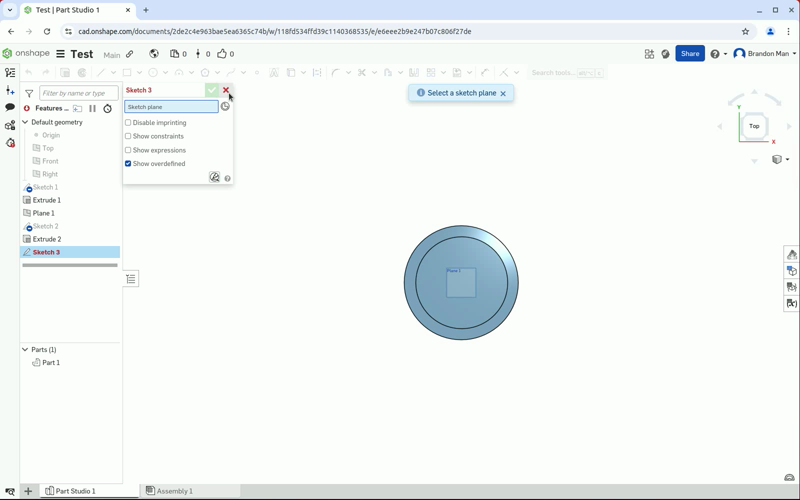
mouse_move(73, 215)
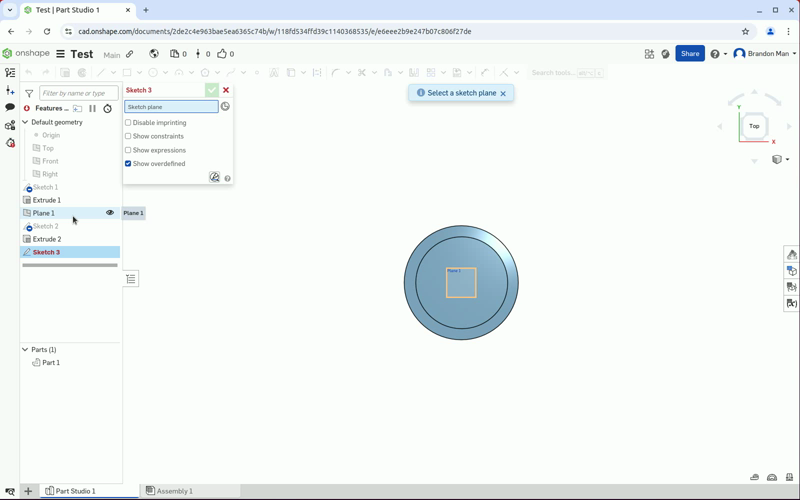
click(73, 215)
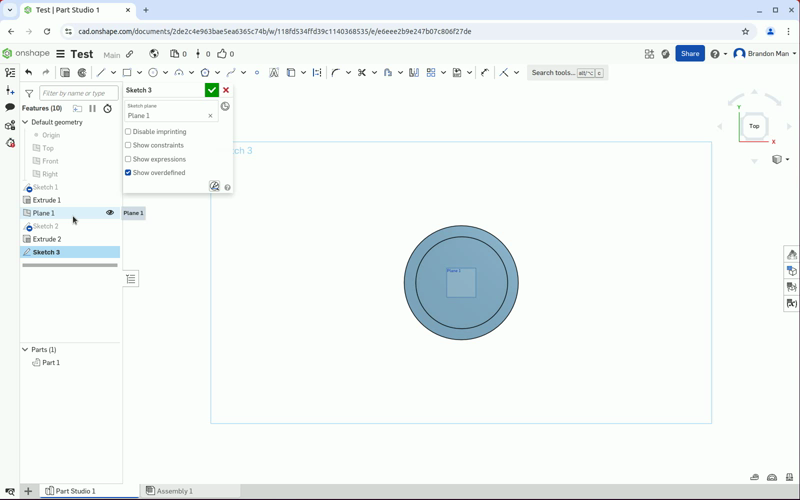
mouse_move(73, 352)
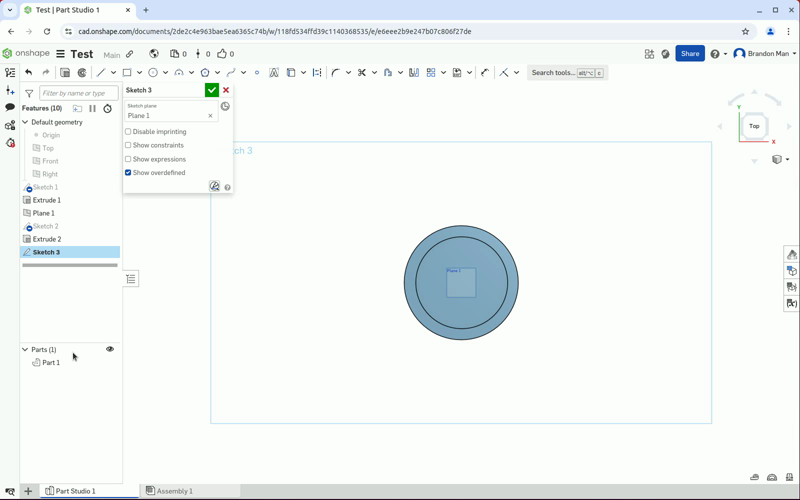
key(y)
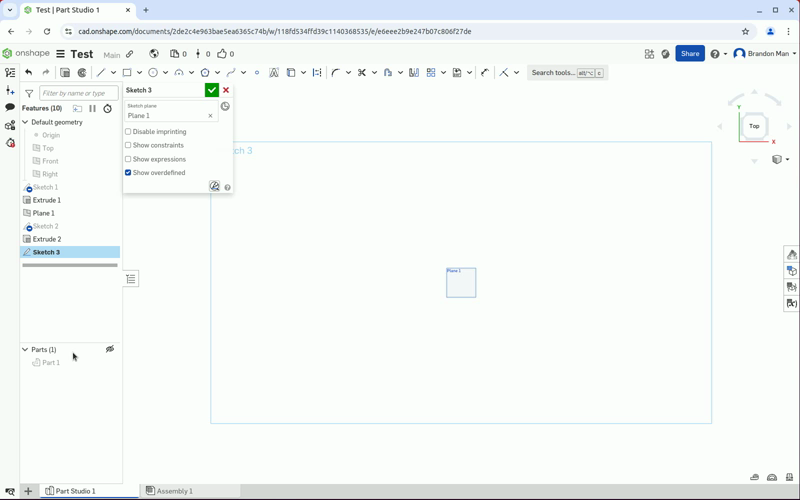
key(a)
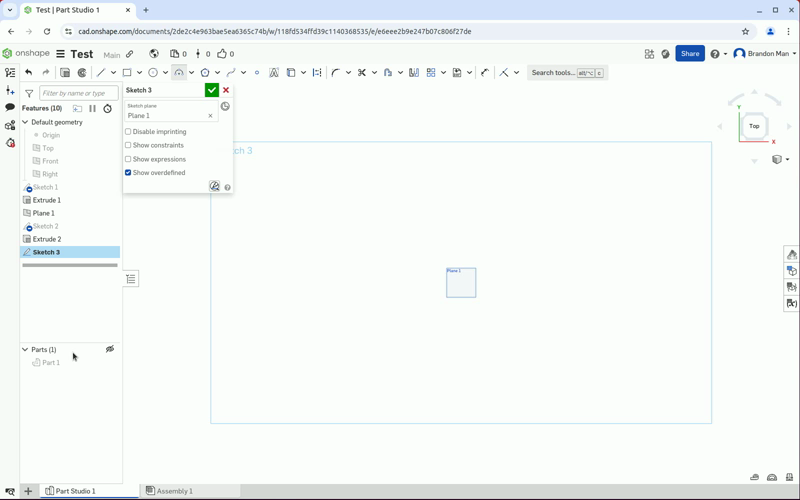
key_down(shift)
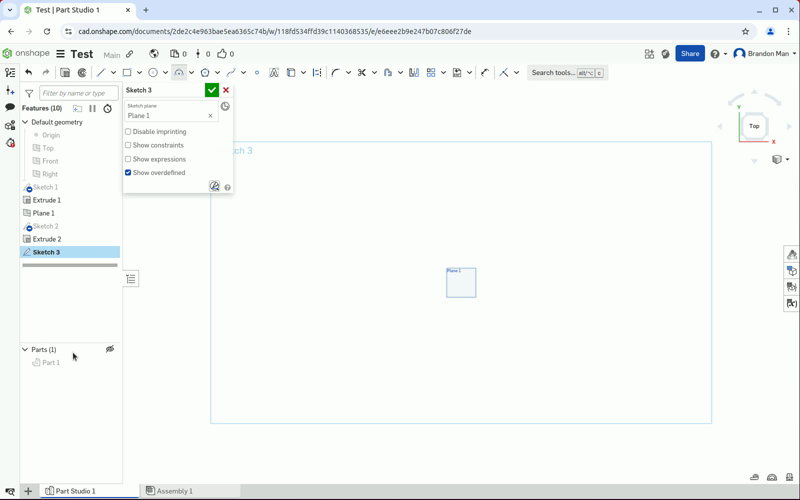
mouse_move(438, 334)
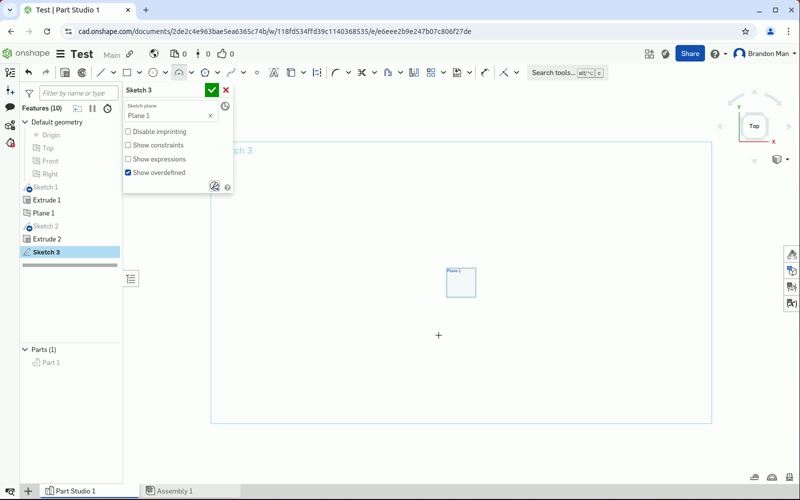
click(438, 334)
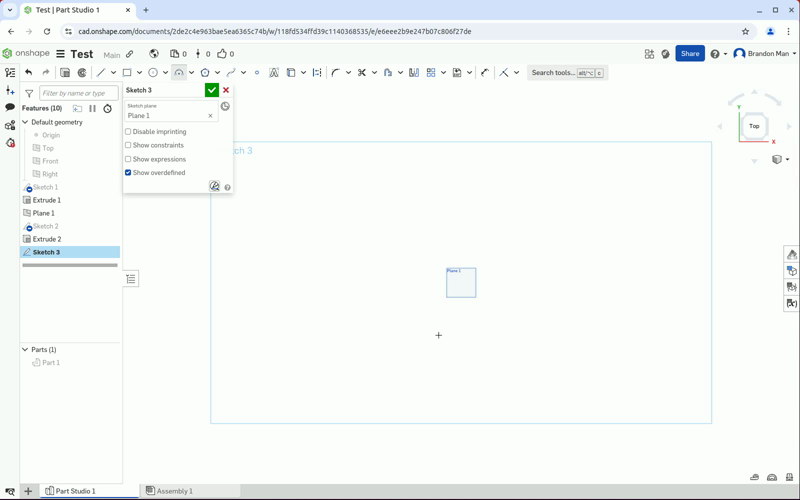
key_up(shift)
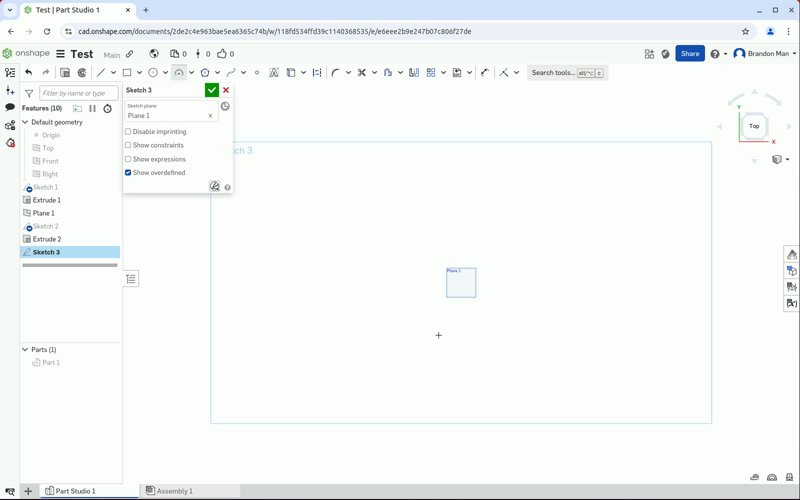
key_down(shift)
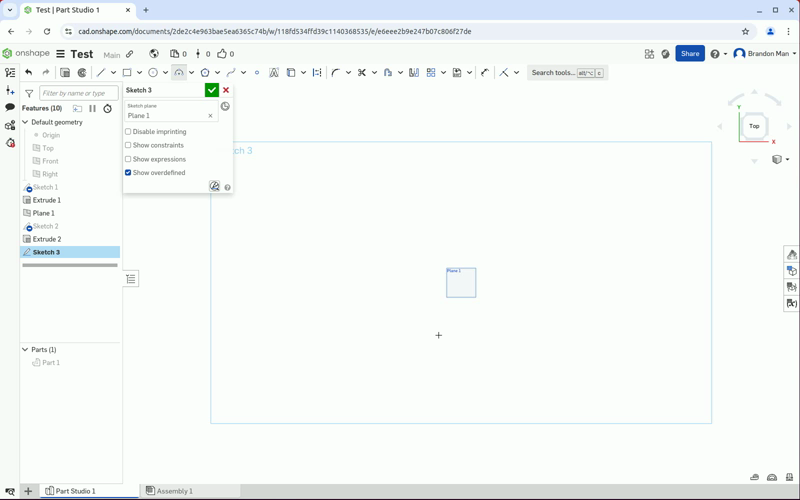
mouse_move(483, 334)
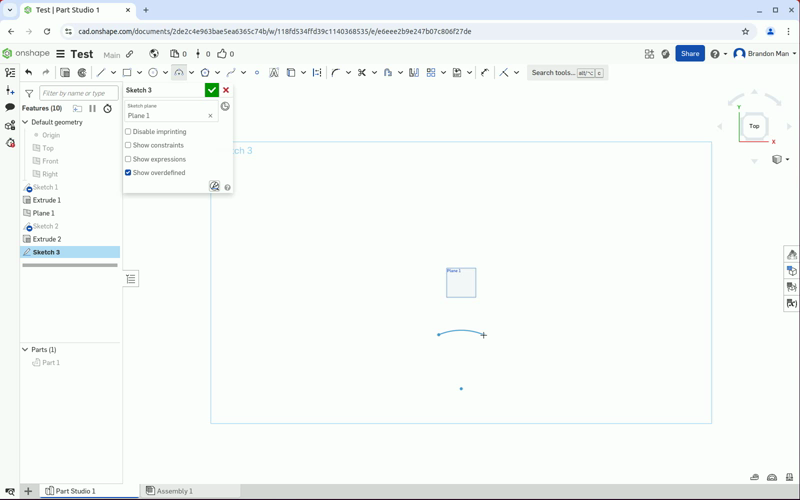
click(483, 334)
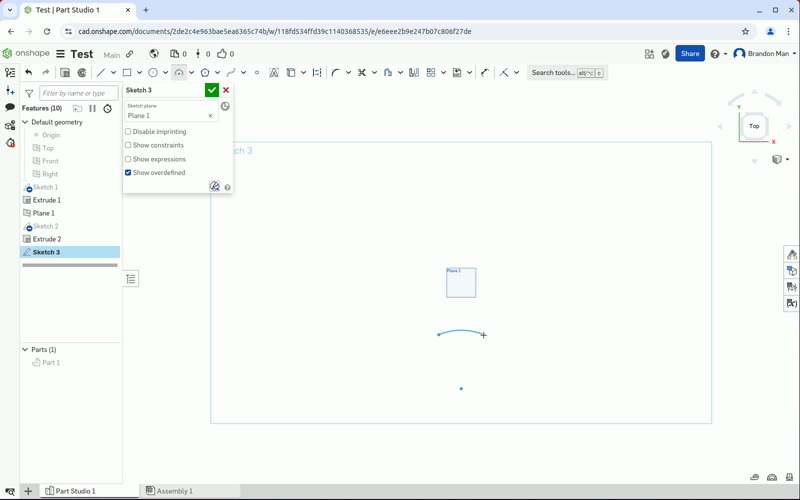
mouse_move(461, 339)
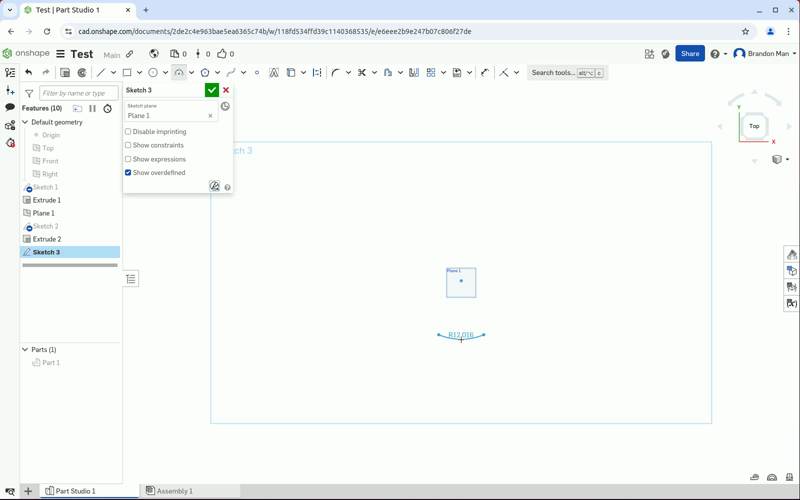
click(461, 339)
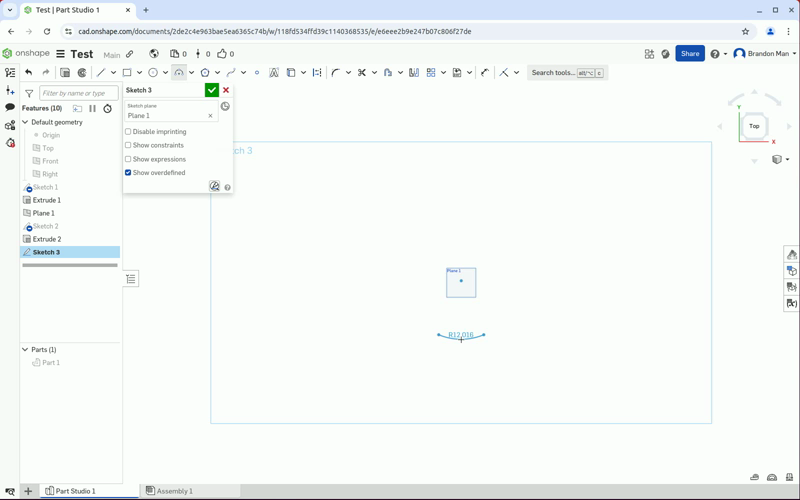
key_up(shift)
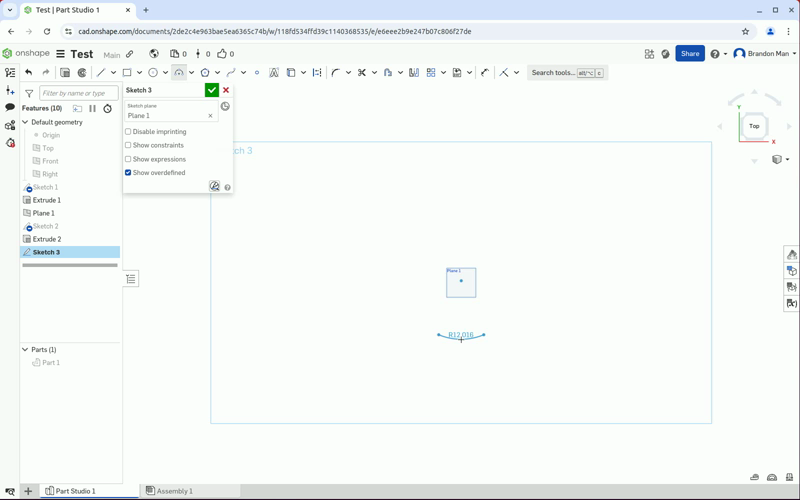
key(esc)
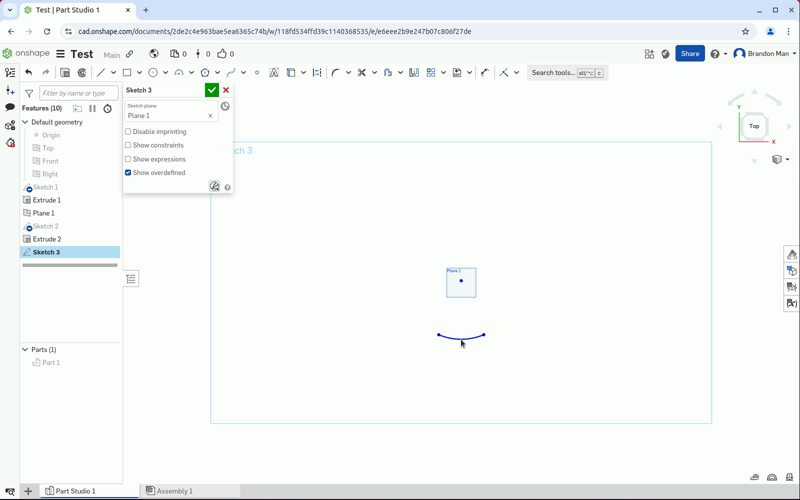
key(l)
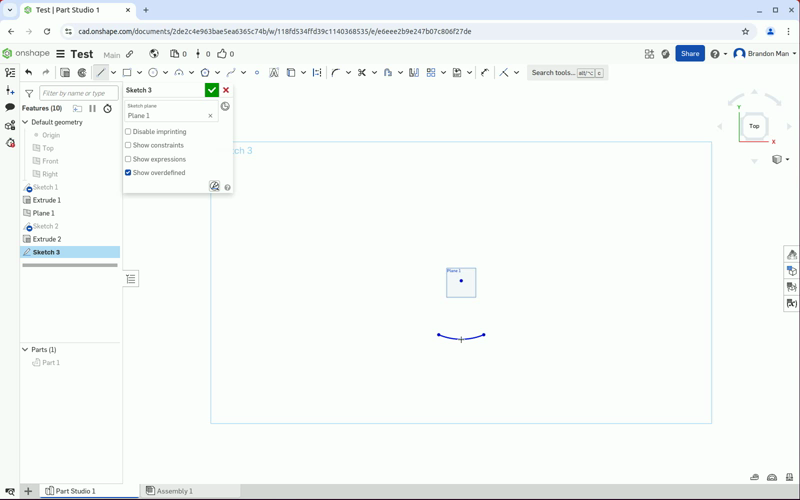
mouse_move(483, 334)
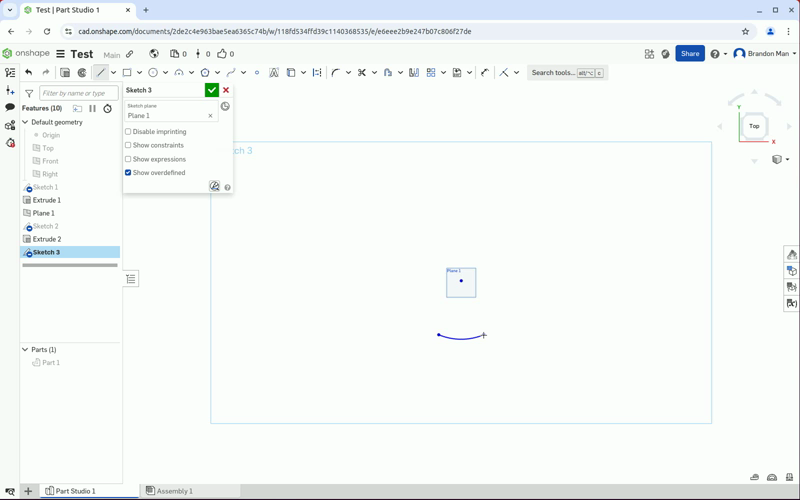
click(483, 334)
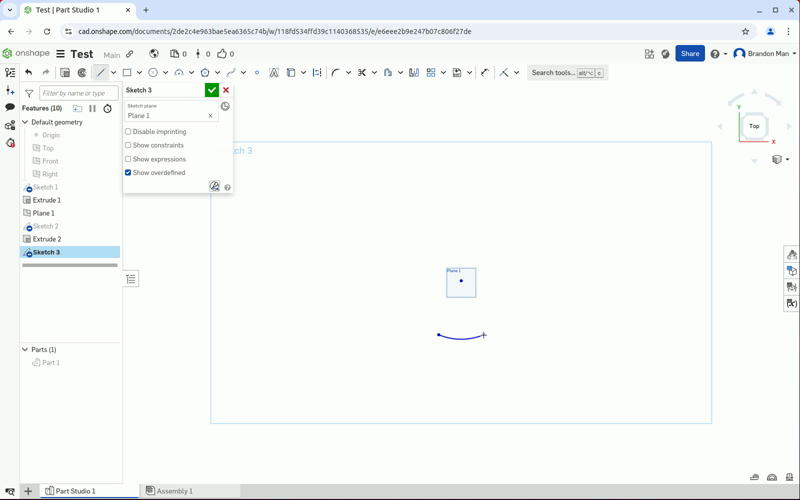
key_down(shift)
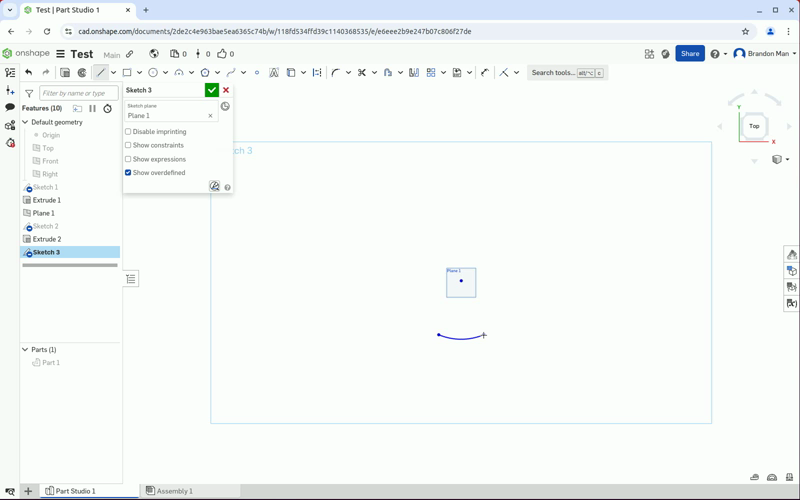
mouse_move(513, 334)
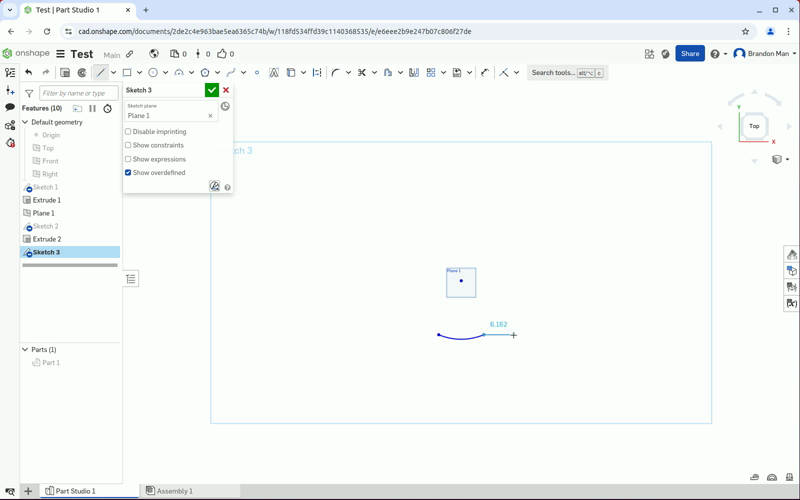
mouse_move(483, 321)
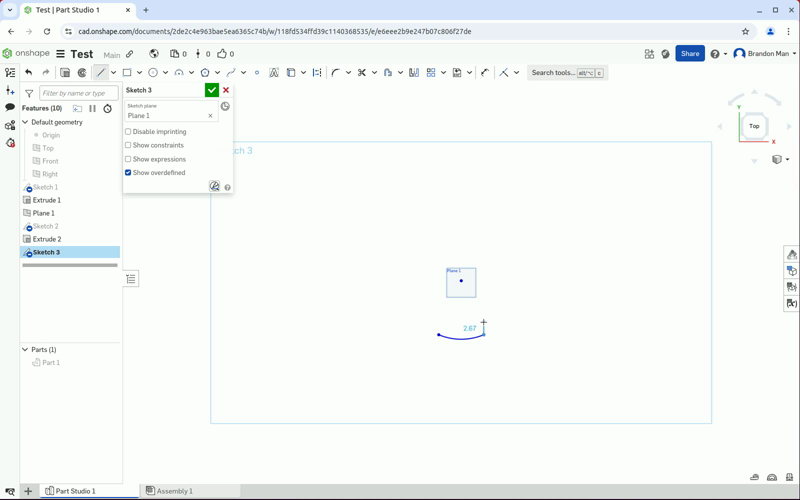
click(483, 321)
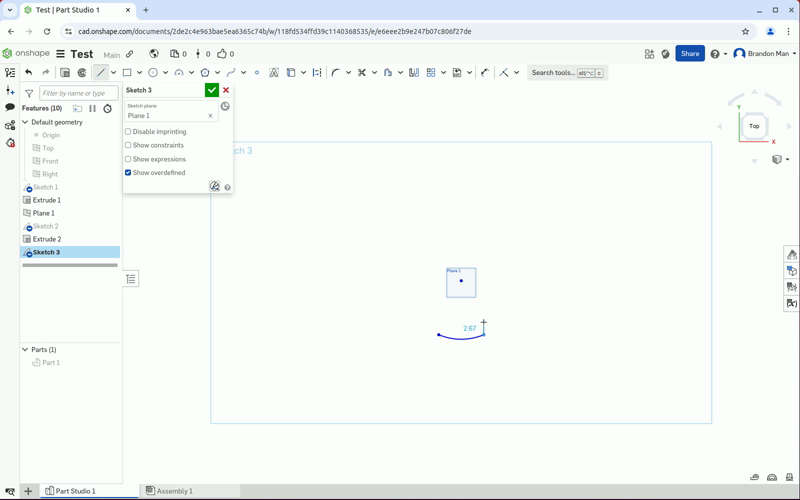
key_up(shift)
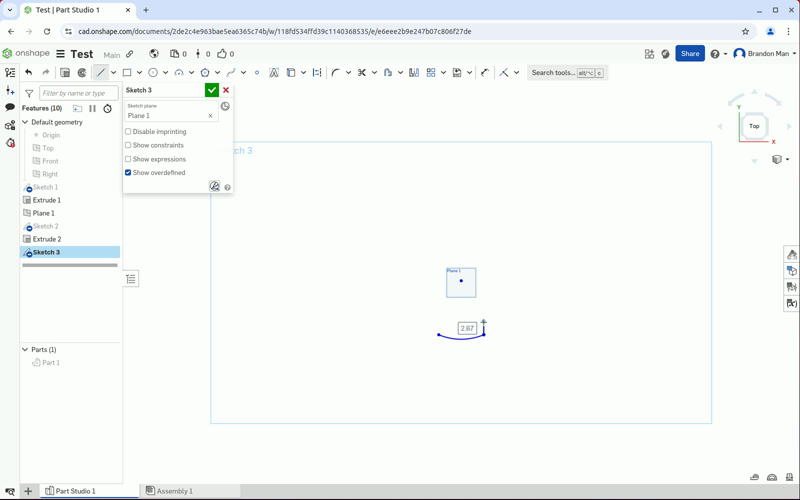
key(esc)
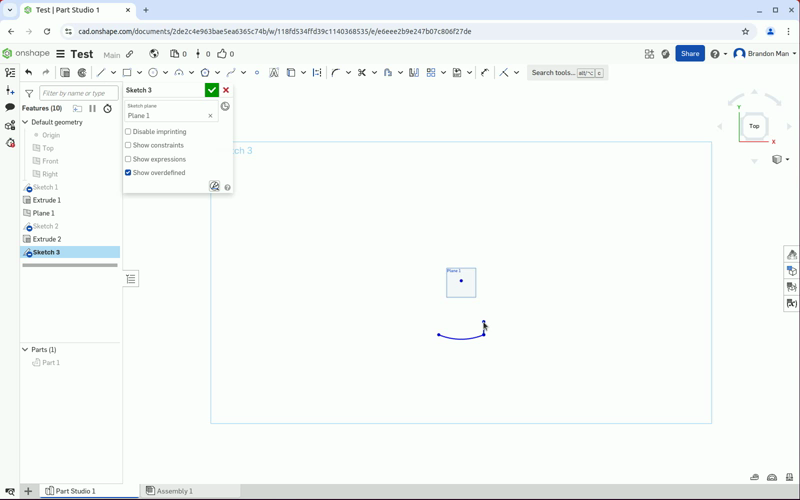
key(a)
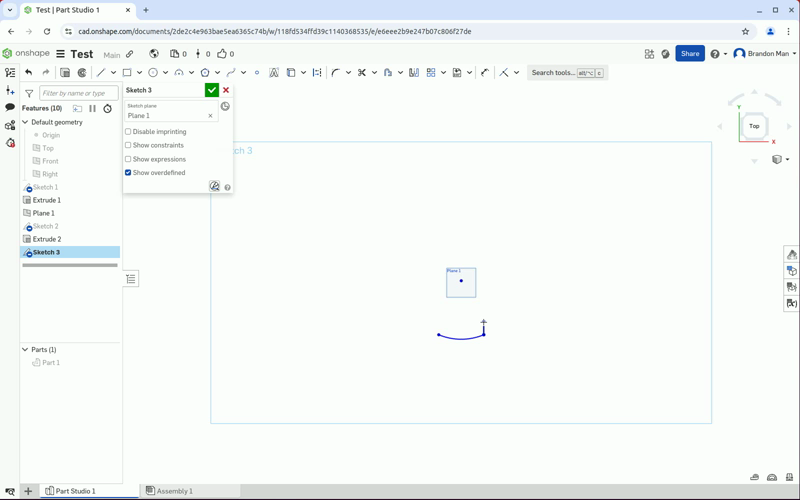
mouse_move(483, 321)
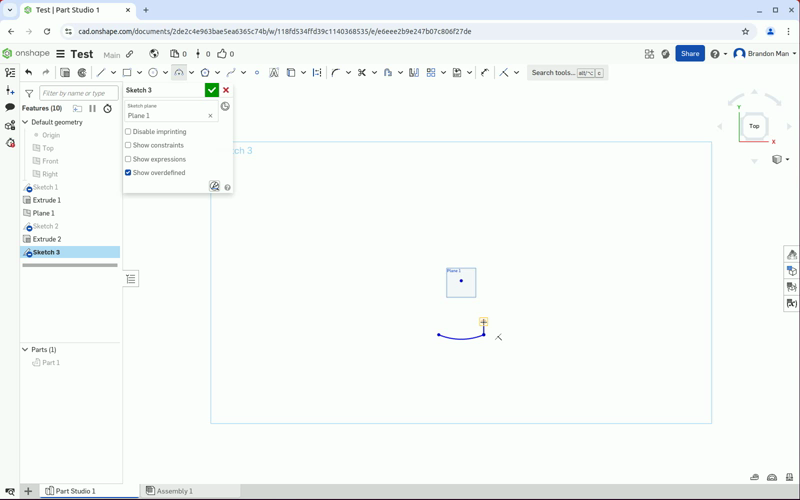
click(483, 321)
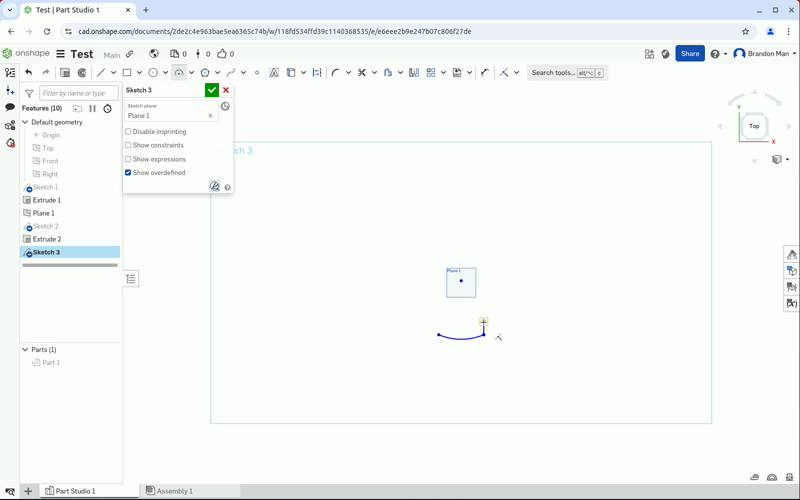
key_down(shift)
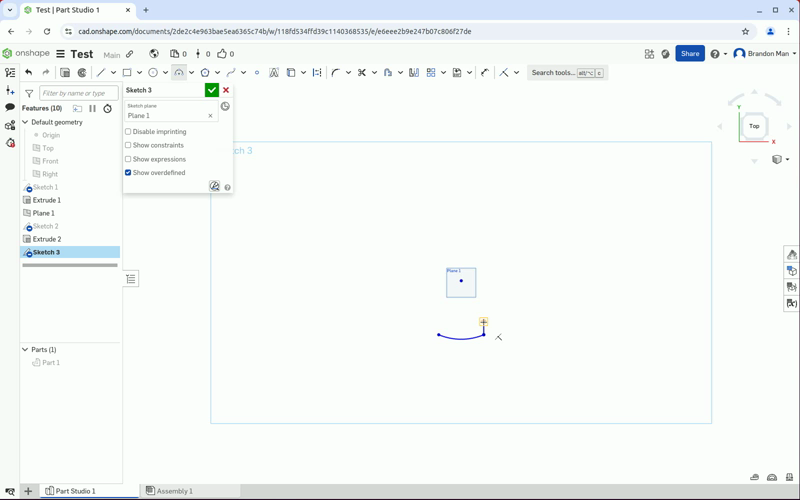
mouse_move(438, 321)
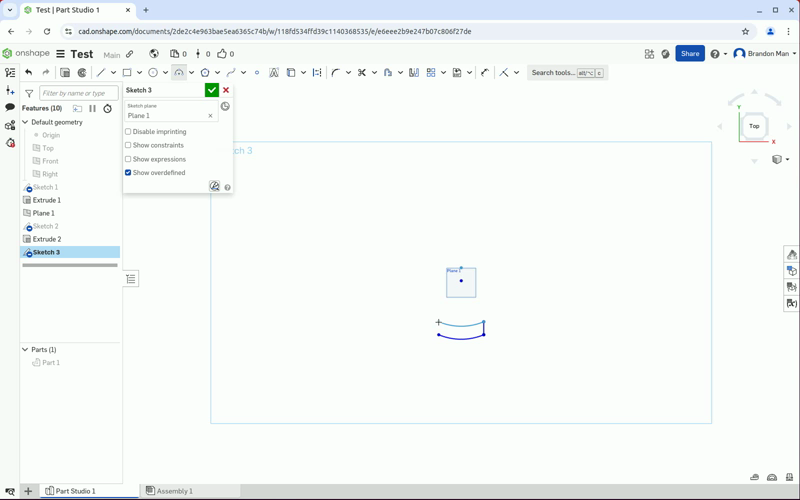
click(438, 321)
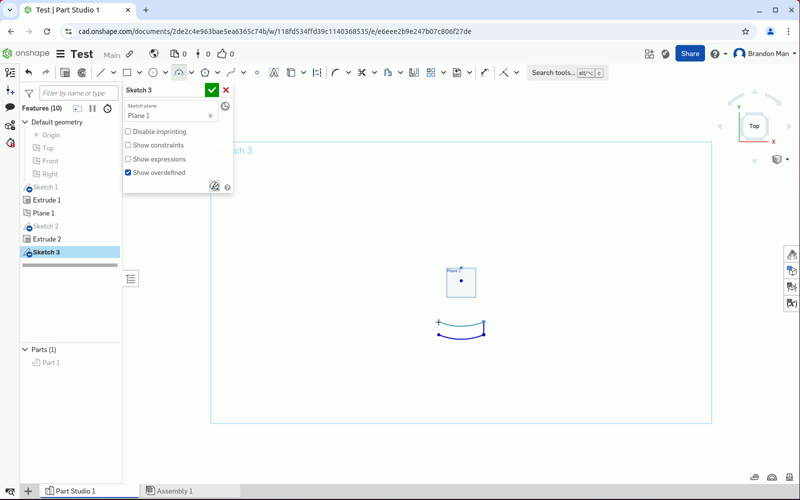
mouse_move(461, 327)
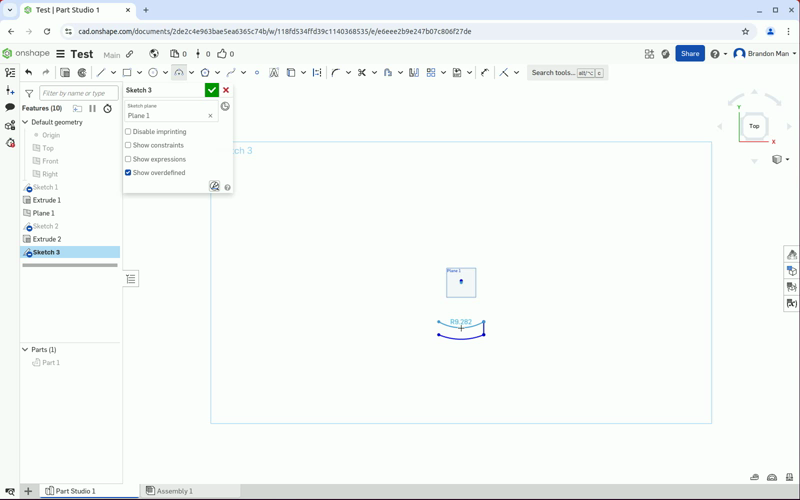
click(461, 327)
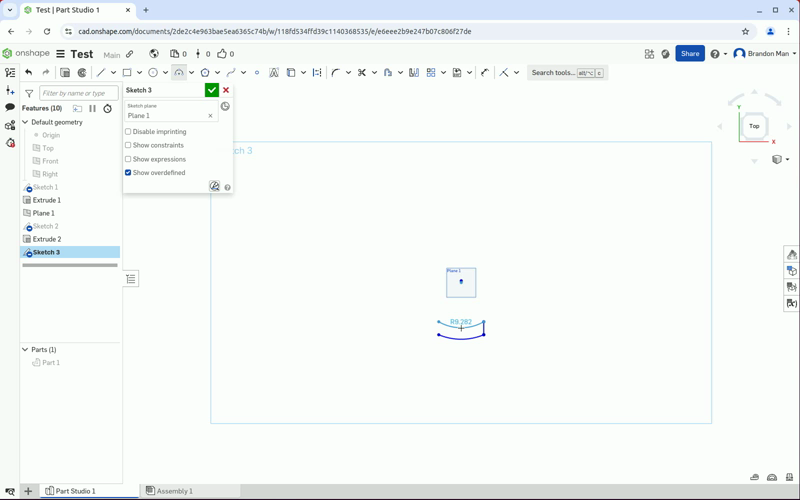
key_up(shift)
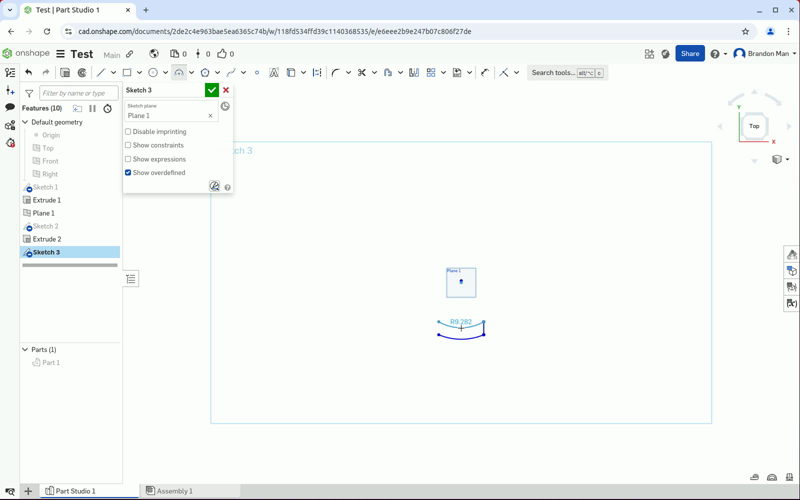
key(esc)
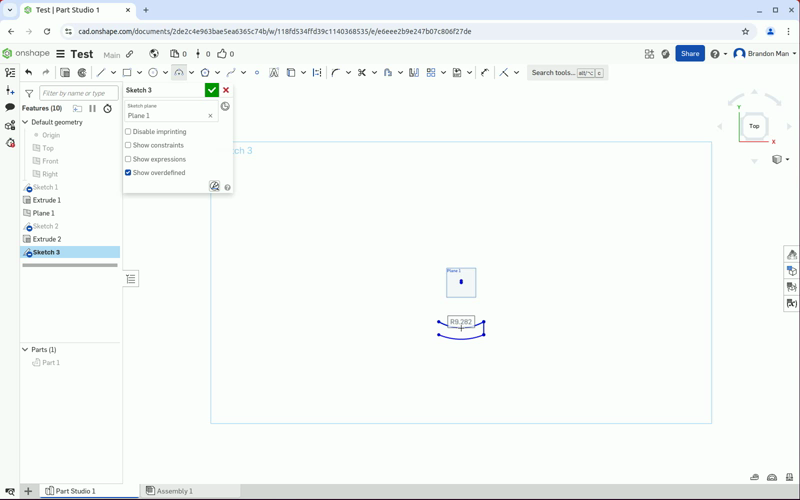
key(l)
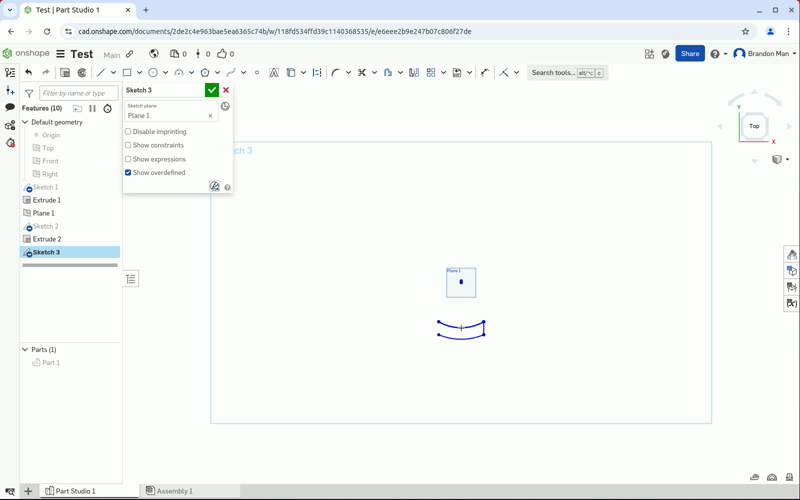
mouse_move(438, 321)
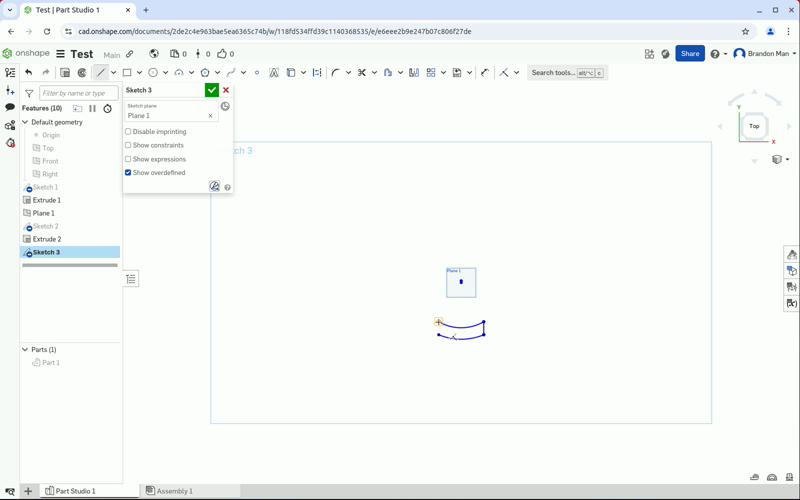
click(438, 321)
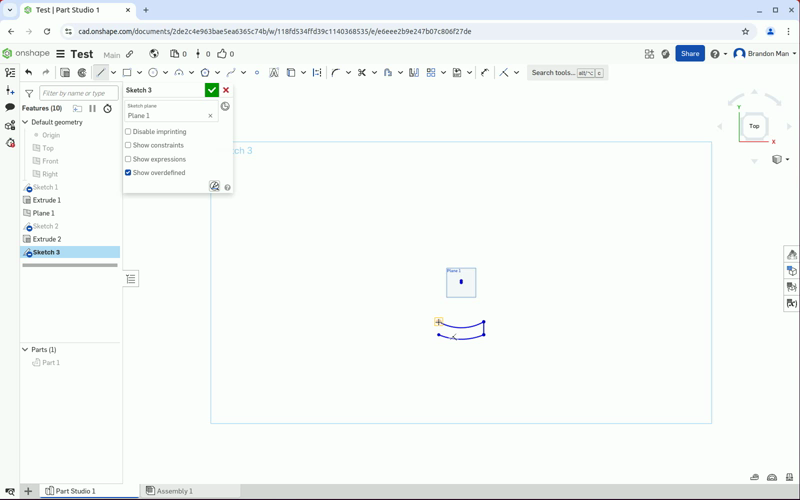
mouse_move(468, 321)
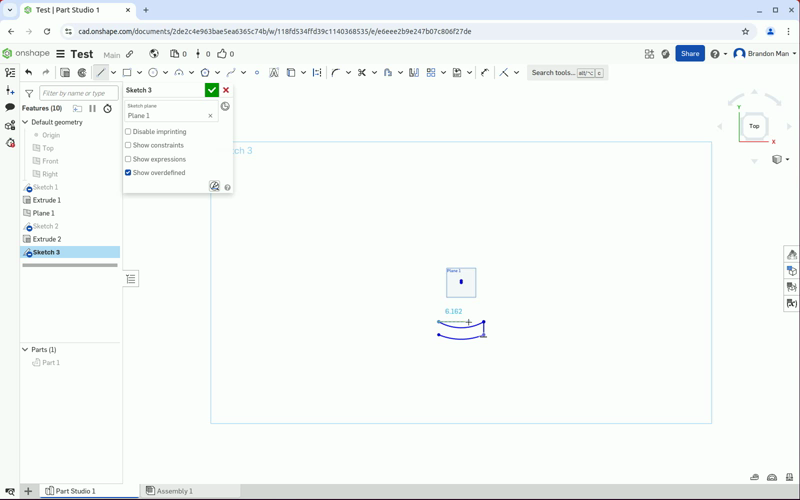
key_down(shift)
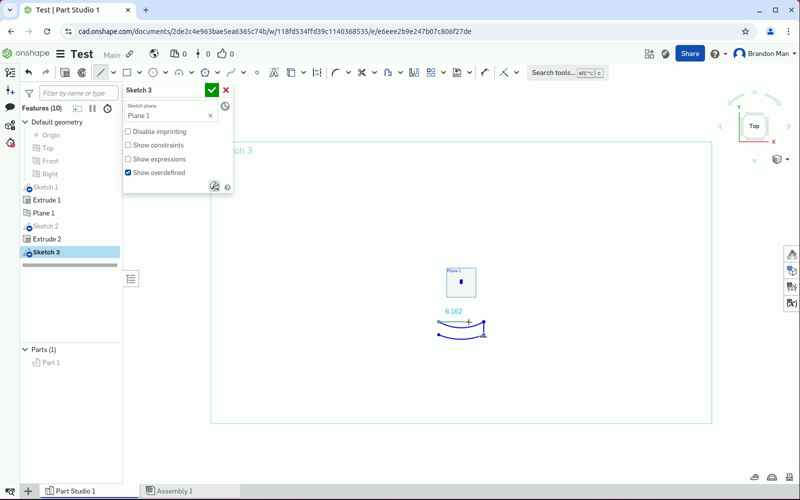
mouse_move(438, 334)
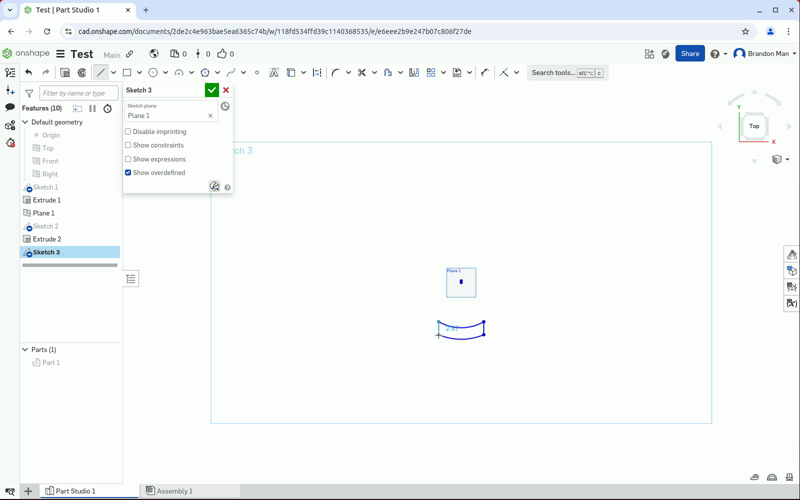
key_up(shift)
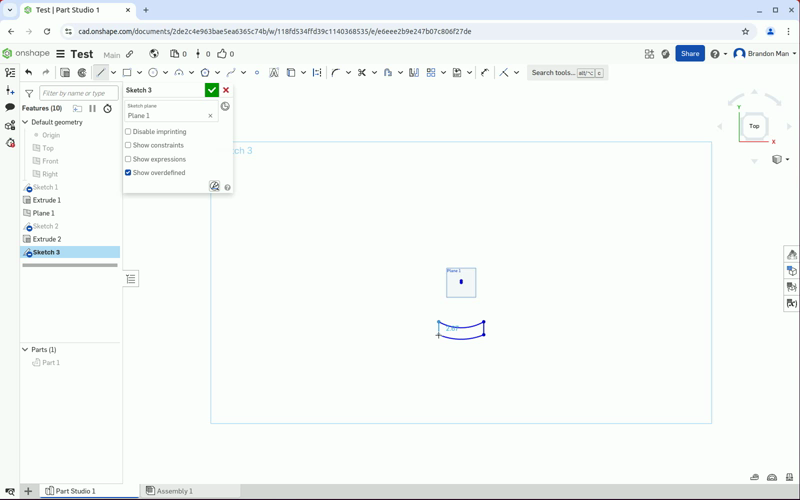
click(438, 334)
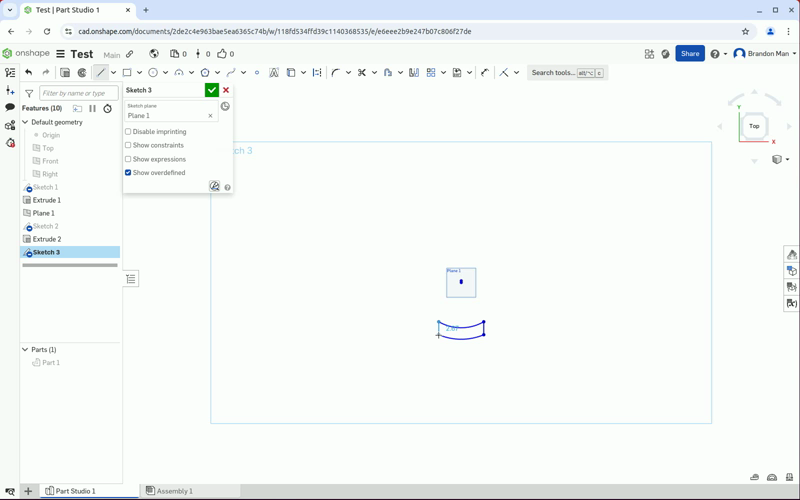
key(esc)
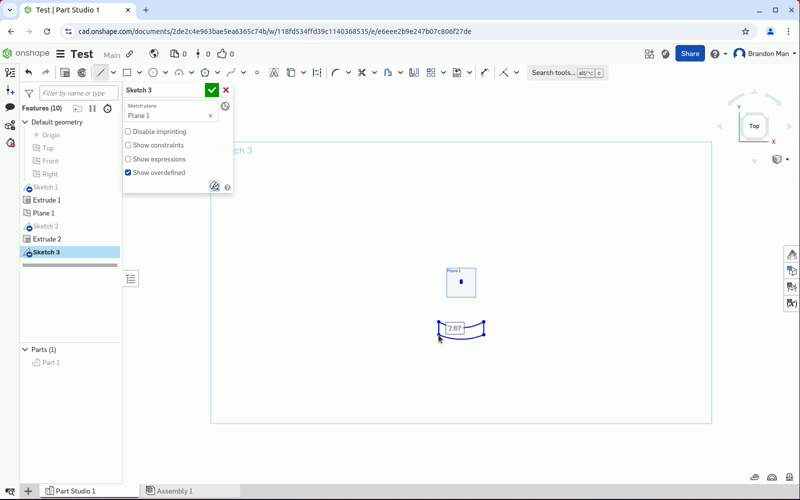
mouse_move(476, 327)
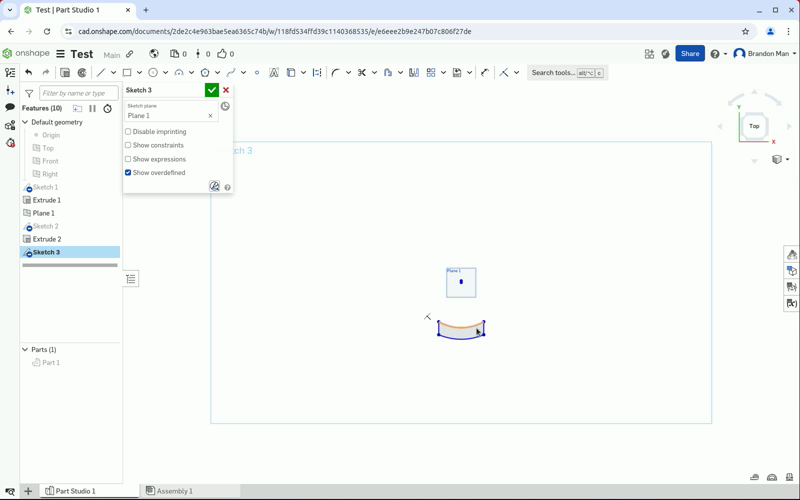
scroll(6)
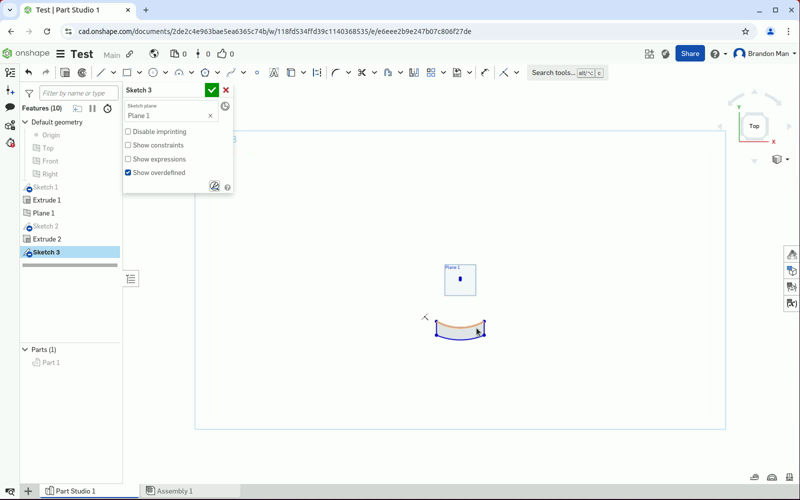
scroll(6)
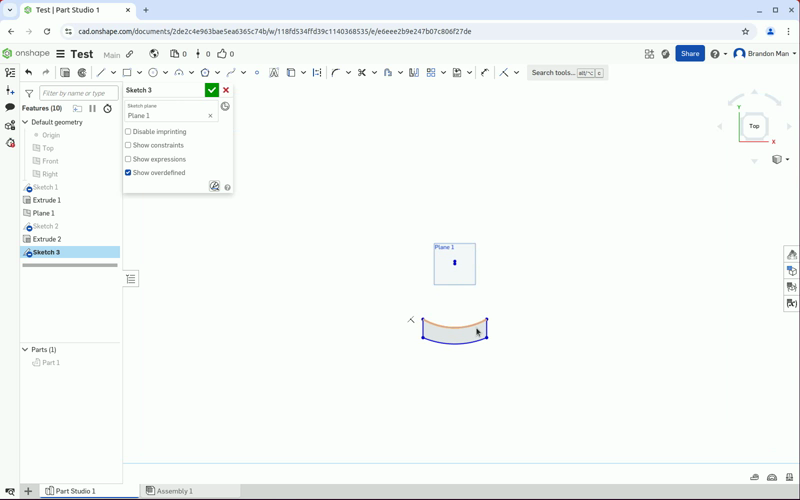
scroll(6)
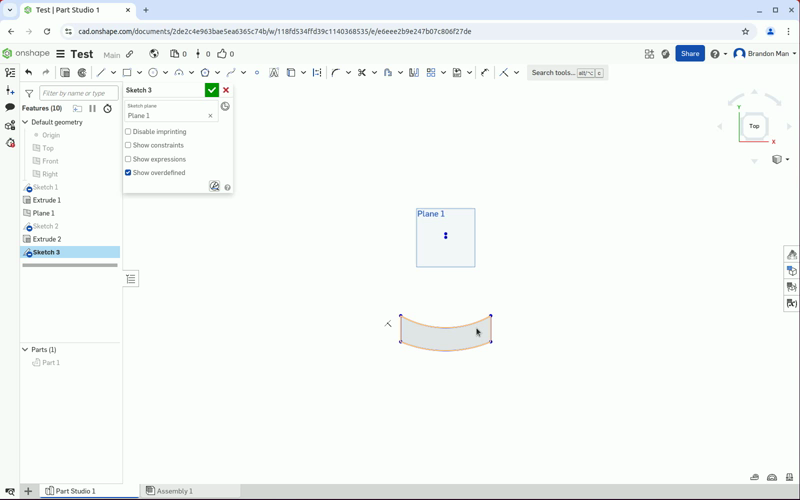
scroll(6)
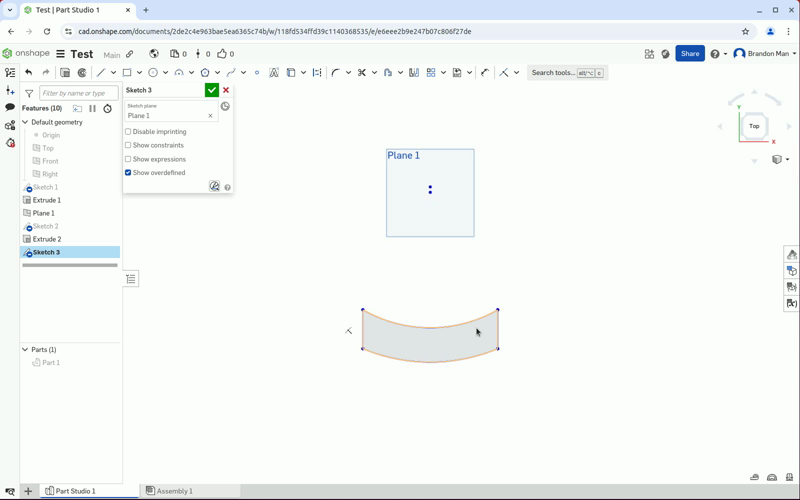
scroll(6)
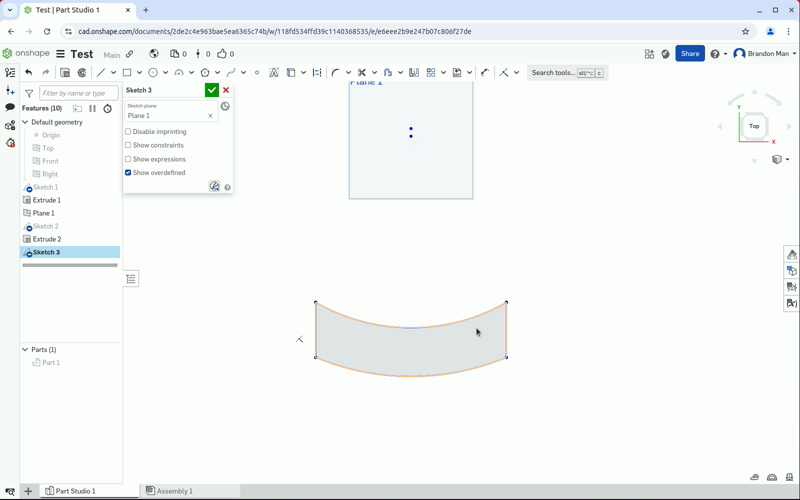
scroll(6)
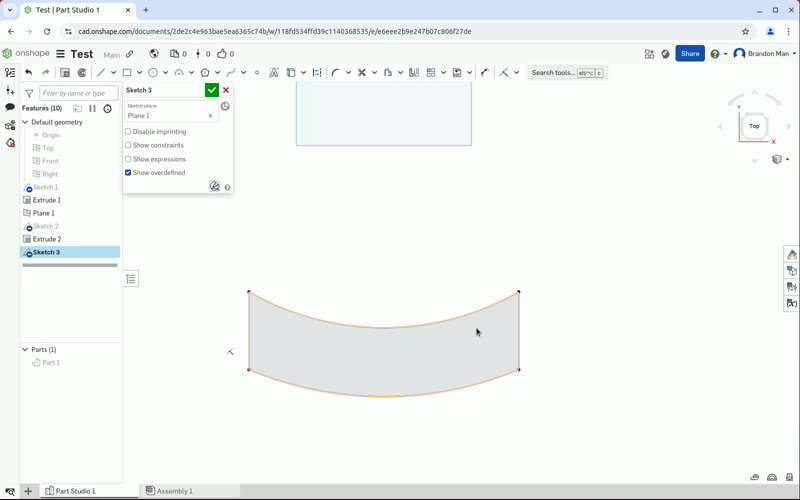
scroll(6)
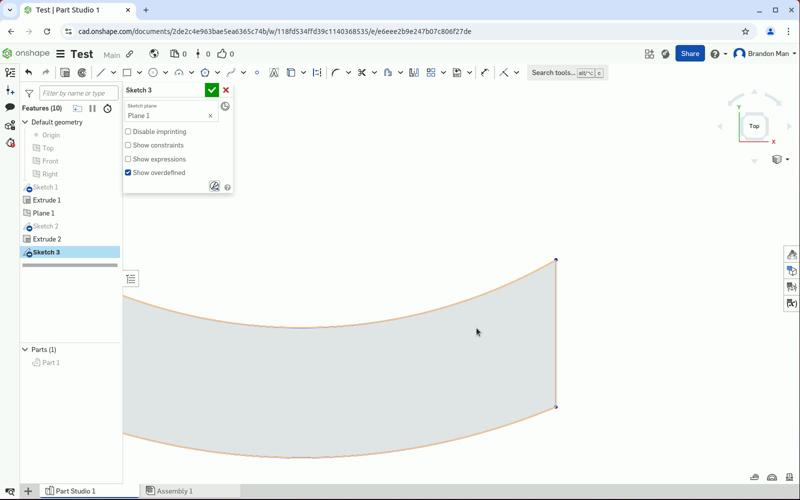
click(476, 327)
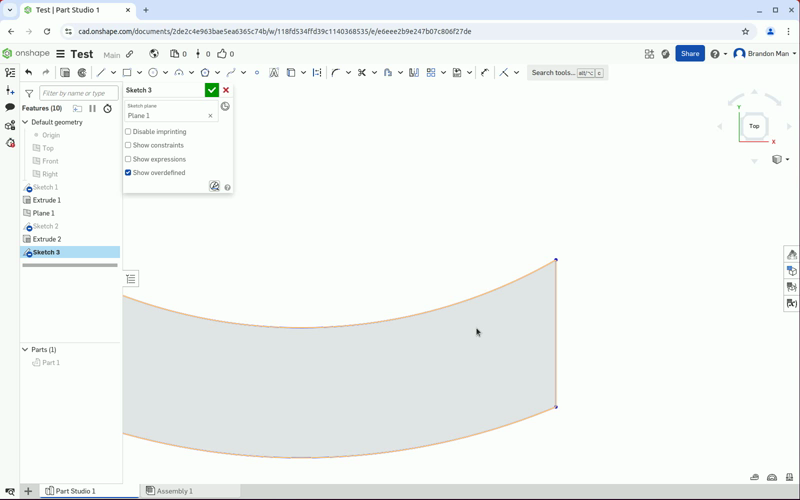
scroll(-6)
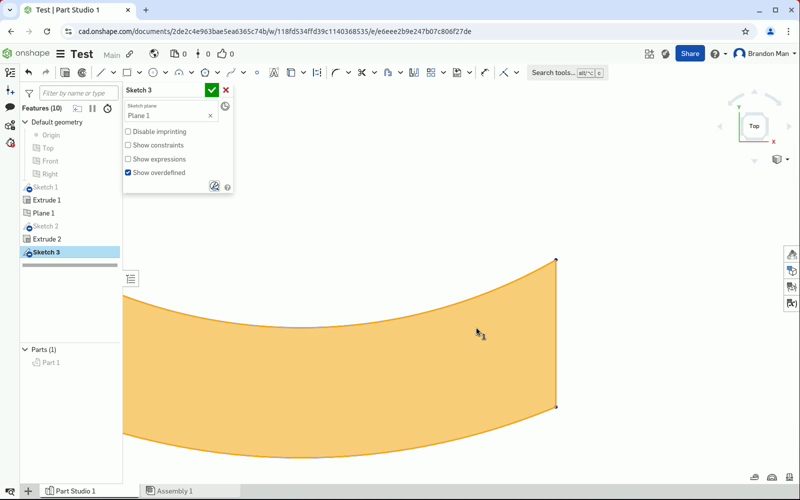
scroll(-6)
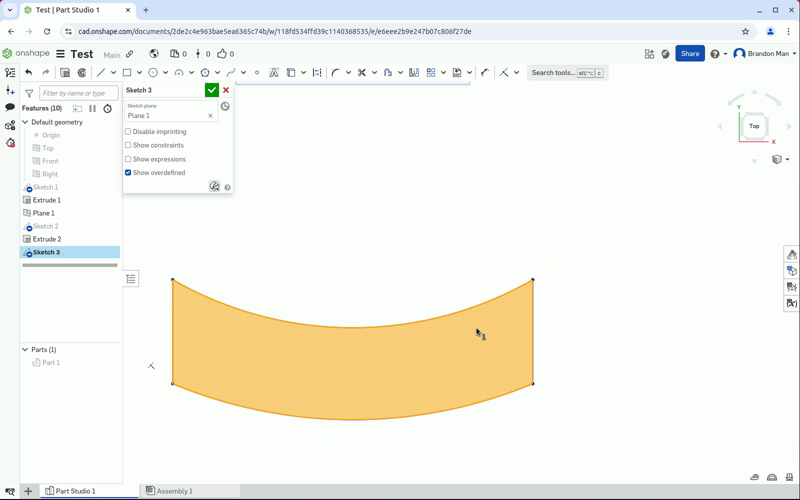
scroll(-6)
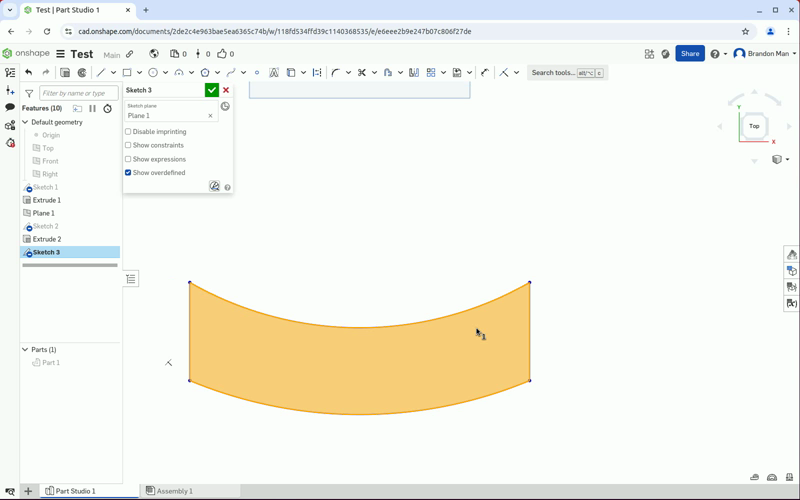
scroll(-6)
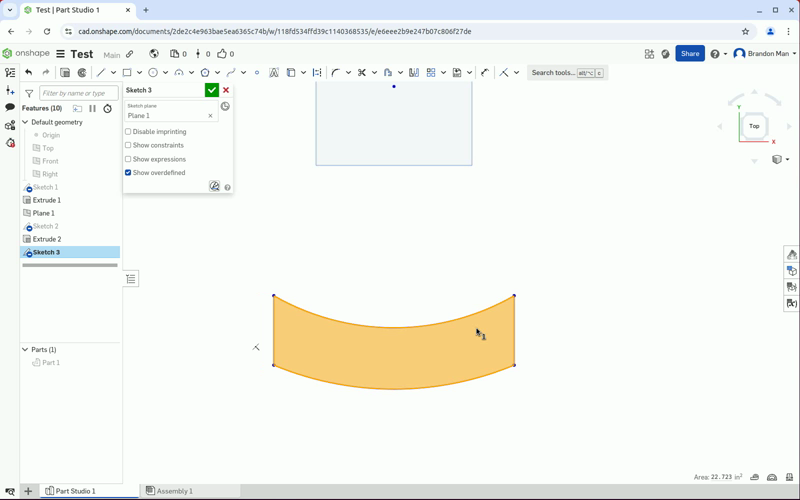
scroll(-6)
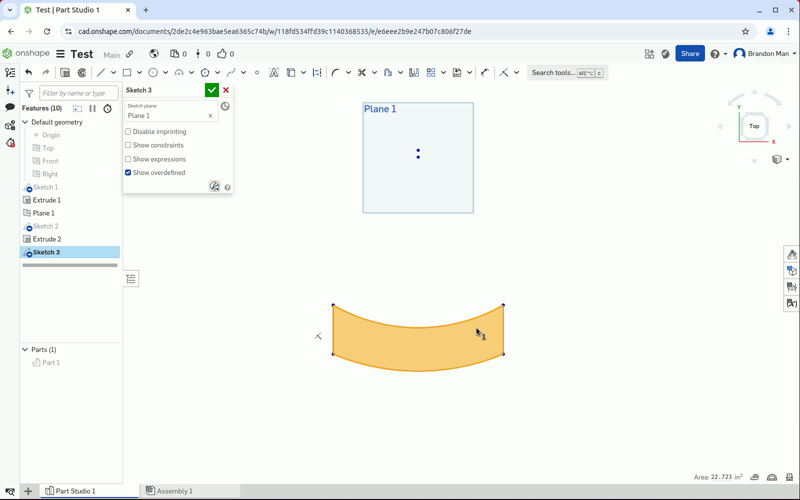
scroll(-6)
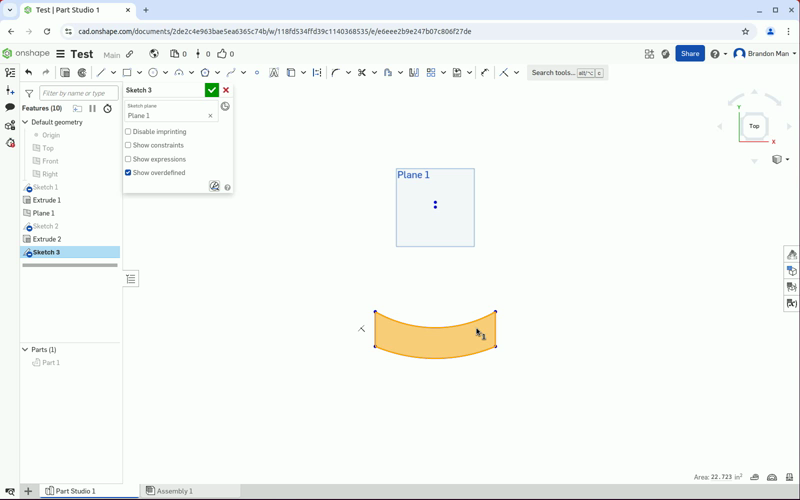
scroll(-6)
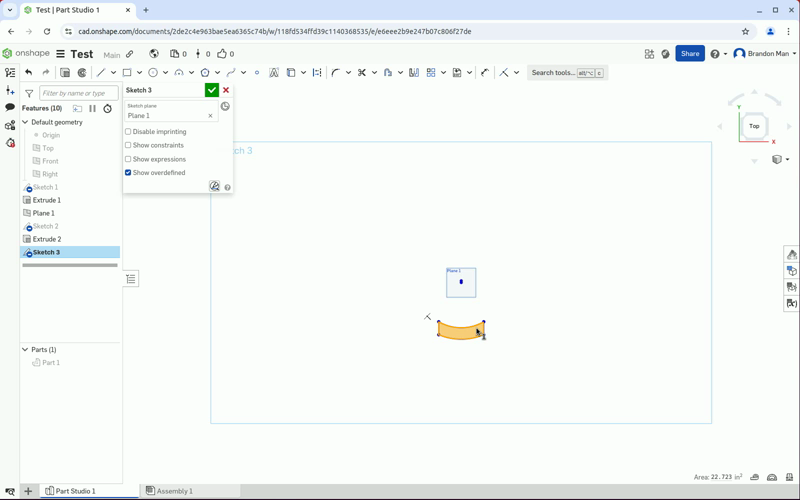
mouse_move(73, 352)
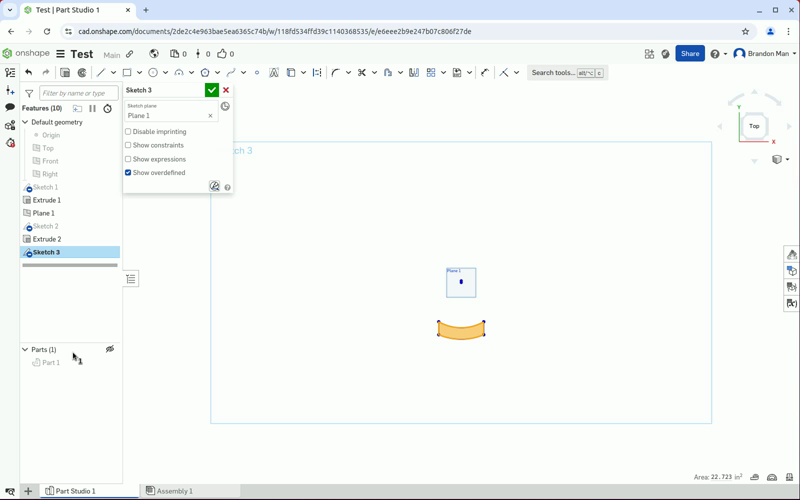
key(shift+y)
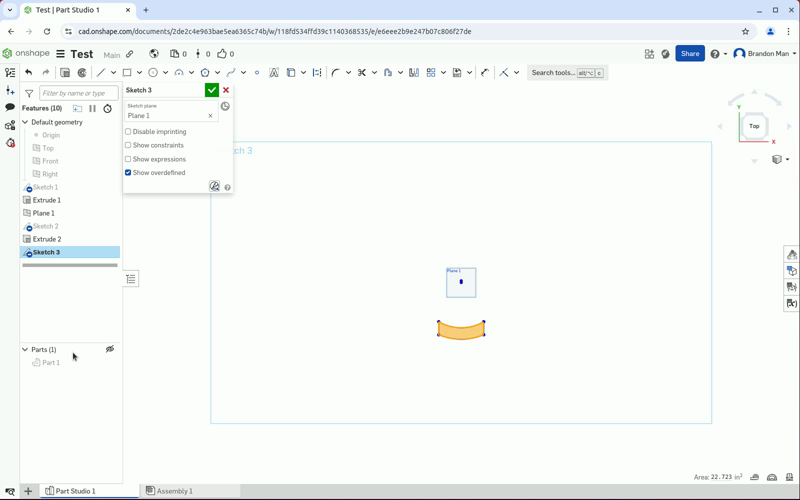
key(shift+e)
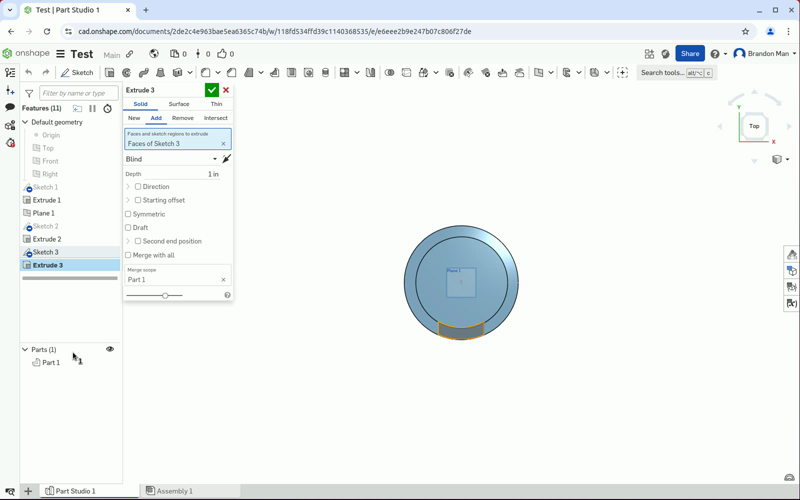
mouse_move(143, 106)
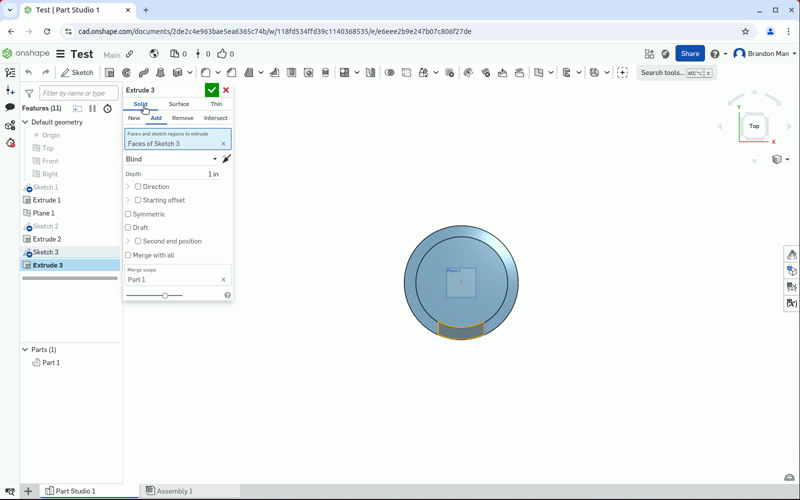
click(143, 106)
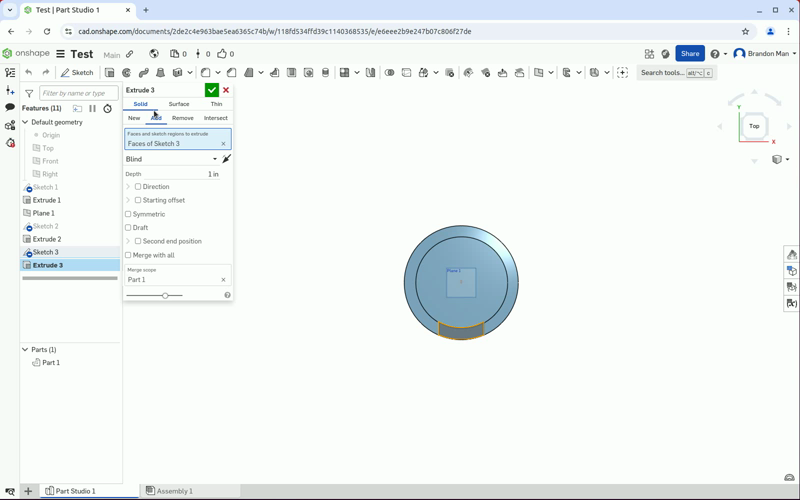
mouse_move(186, 120)
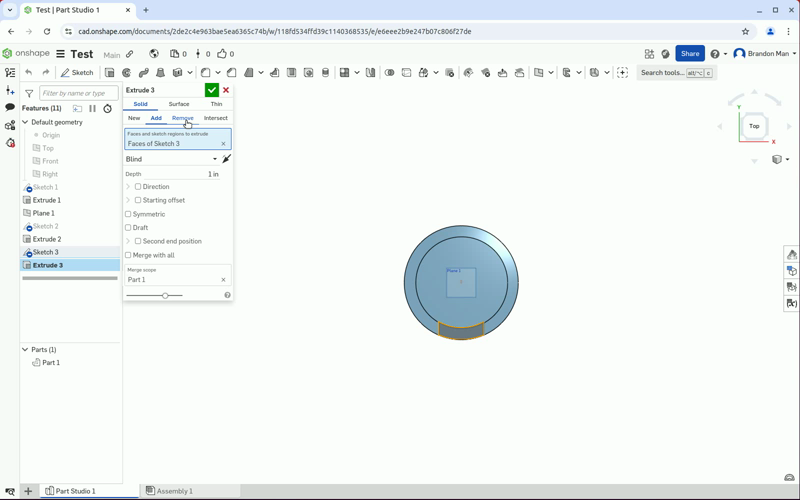
click(186, 120)
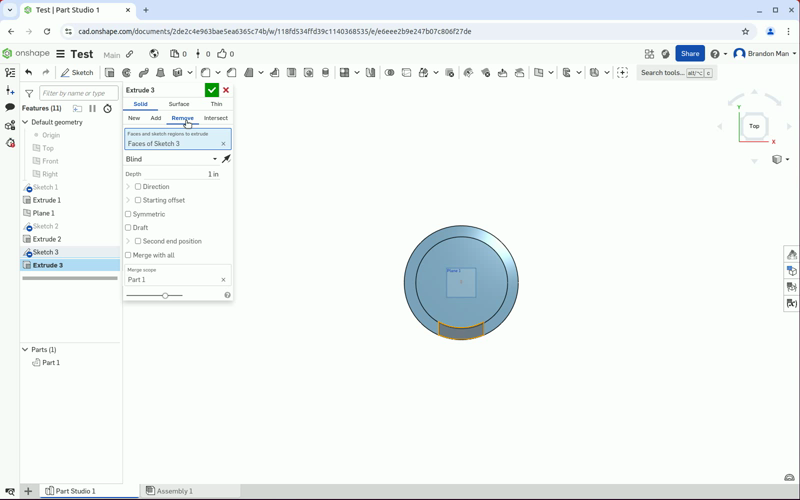
key(tab, 4)
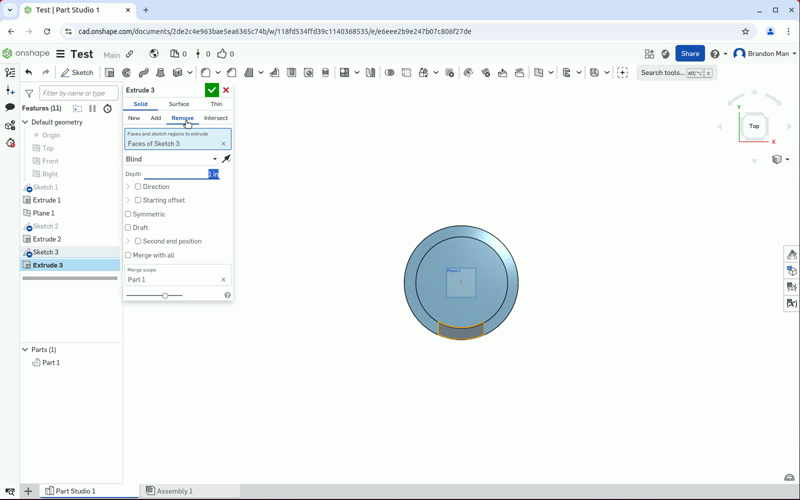
text(13.961)
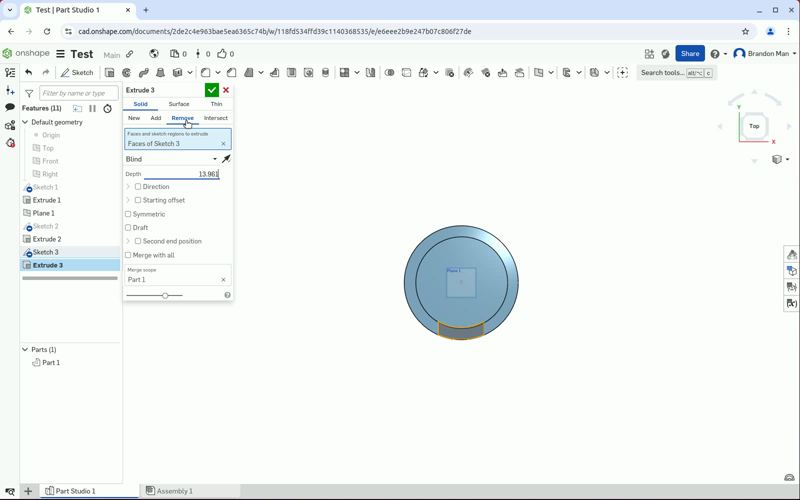
key(tab, 6)
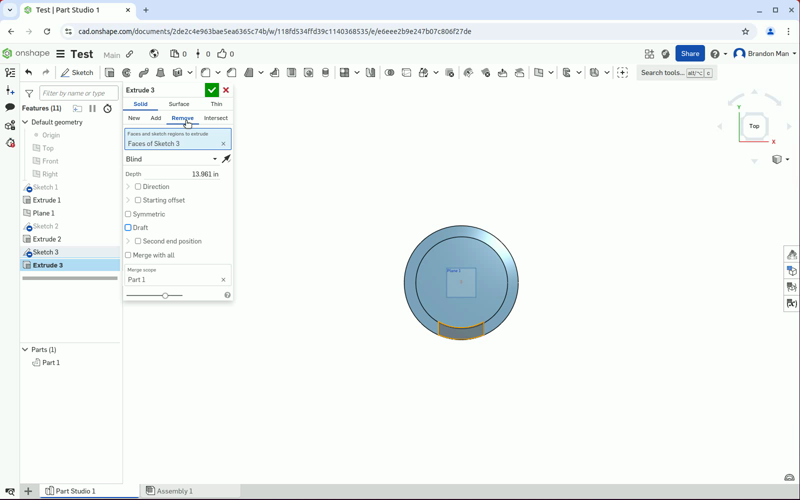
key(space)
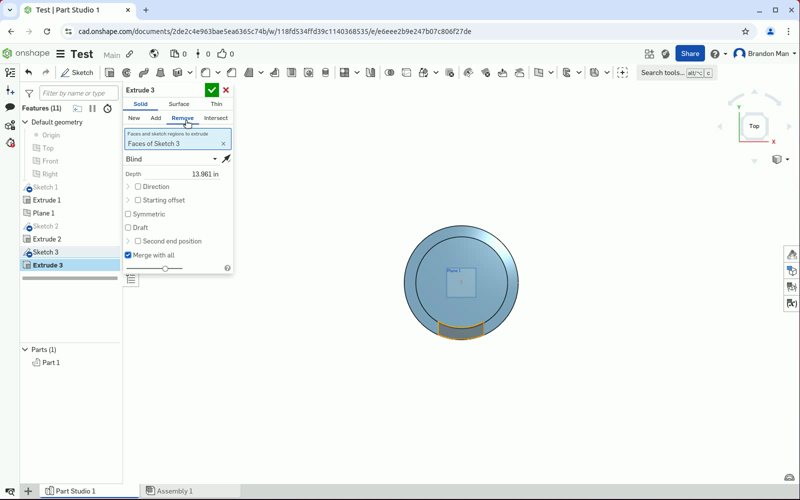
key(enter)
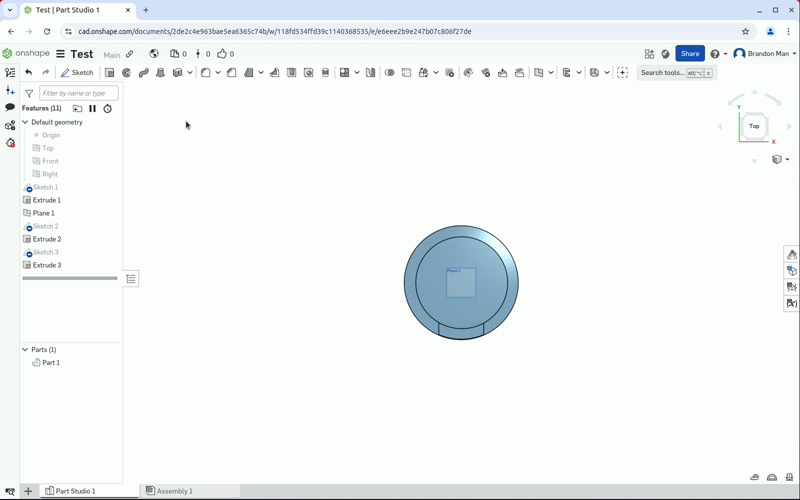
key(shift+h)
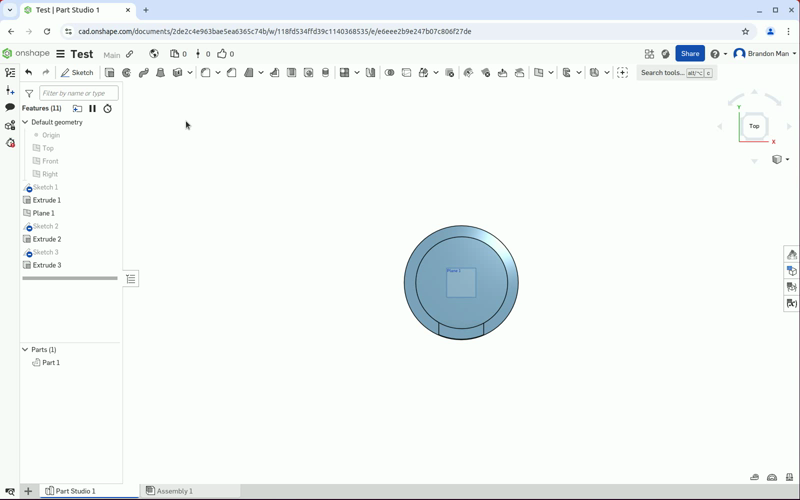
key(shift+h)
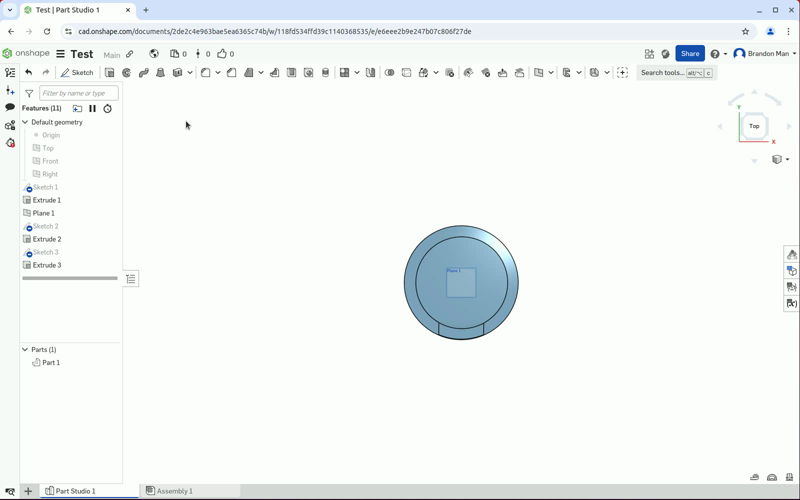
mouse_move(73, 189)
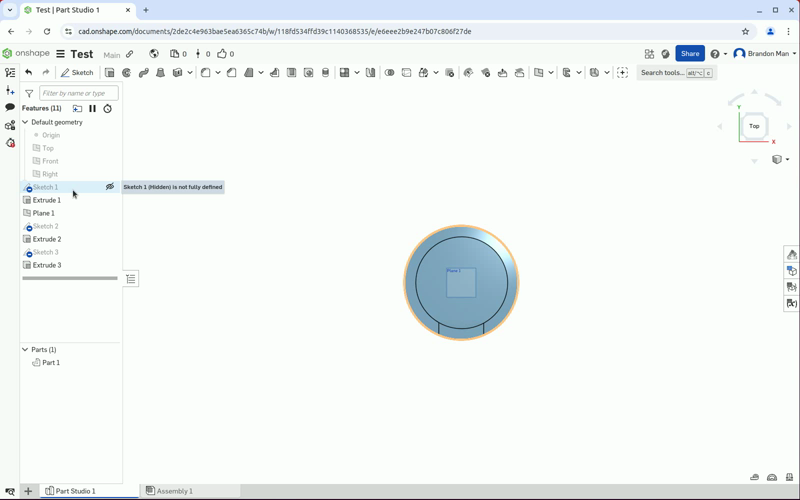
click(73, 189)
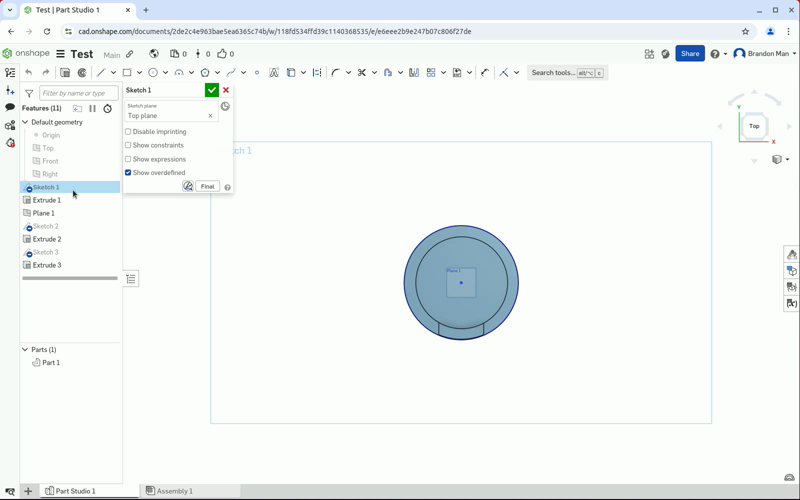
mouse_move(229, 92)
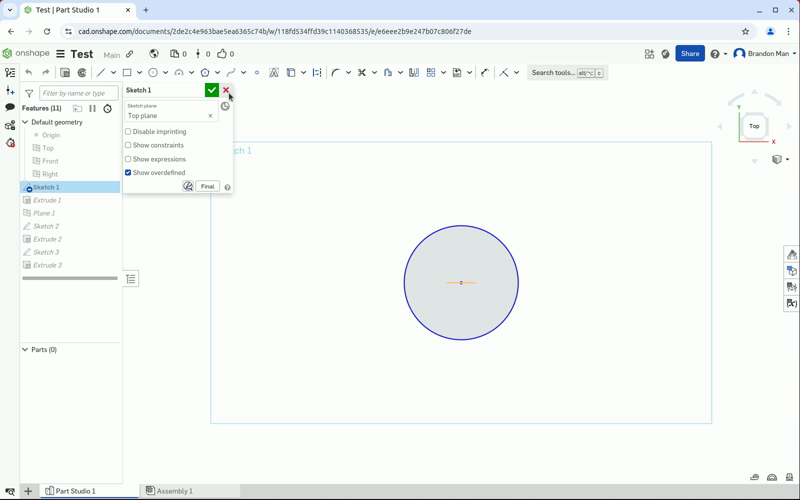
click(229, 92)
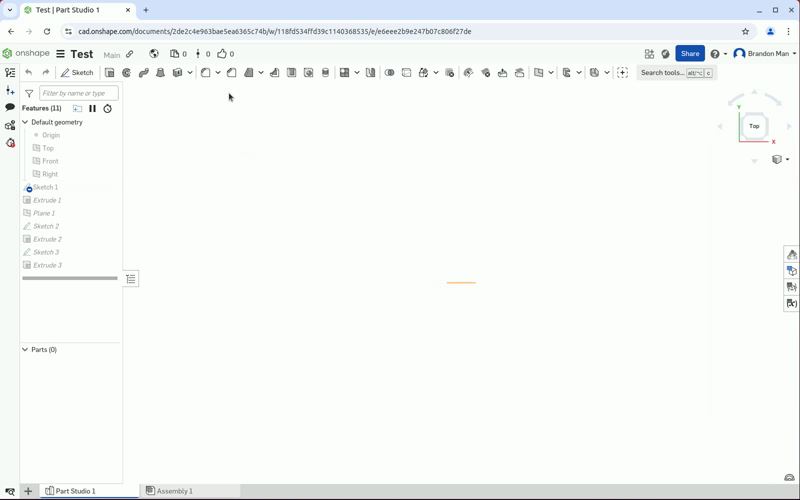
key(shift+s)
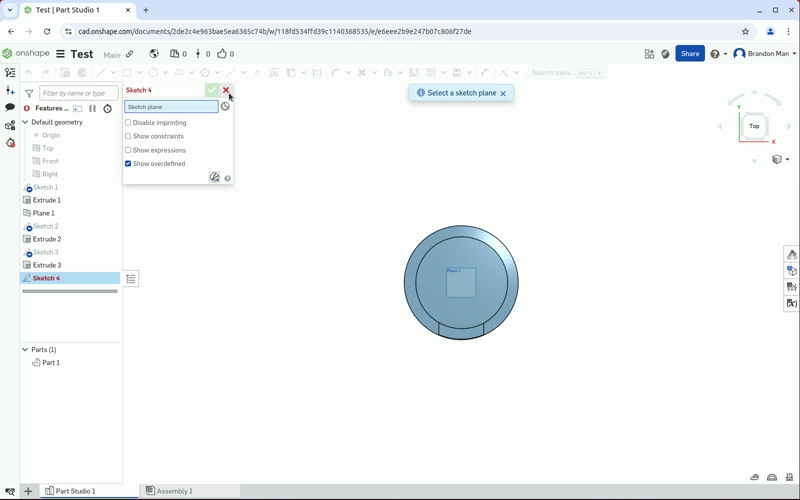
mouse_move(73, 215)
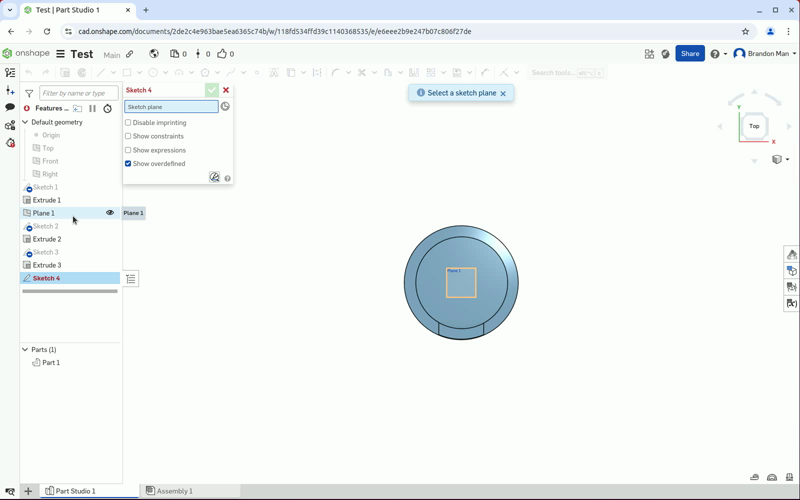
click(73, 215)
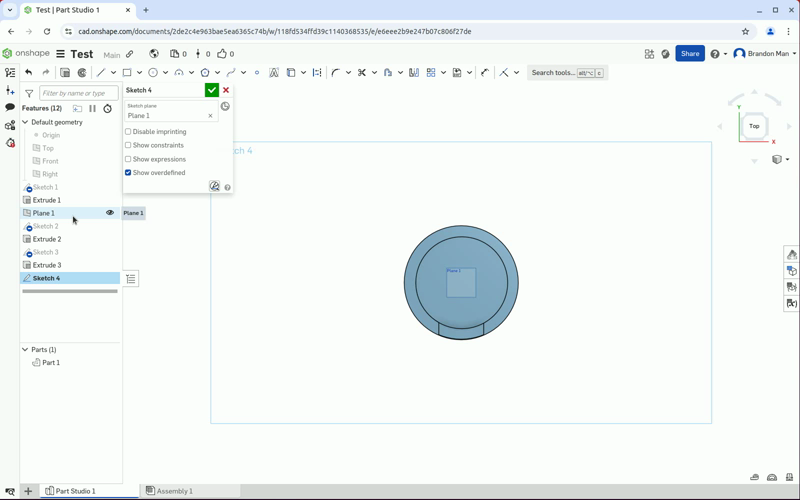
mouse_move(73, 352)
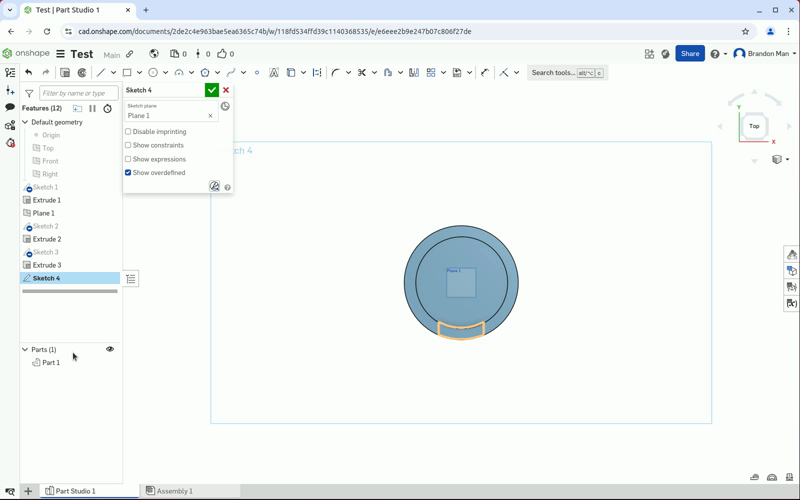
key(y)
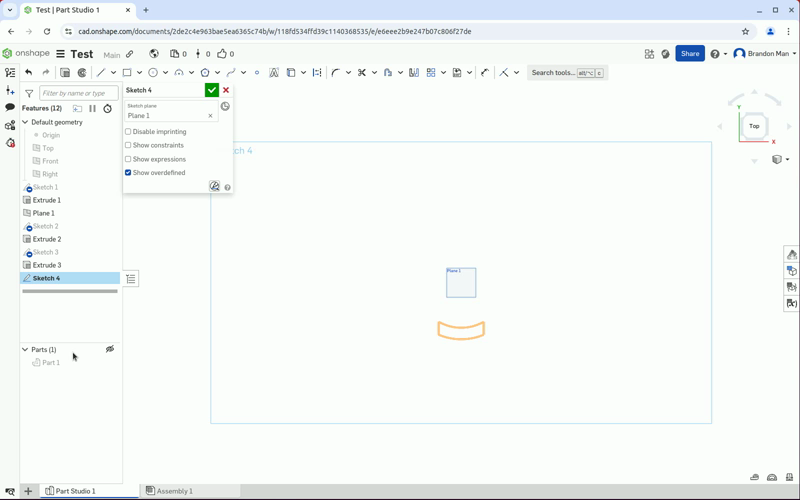
key(l)
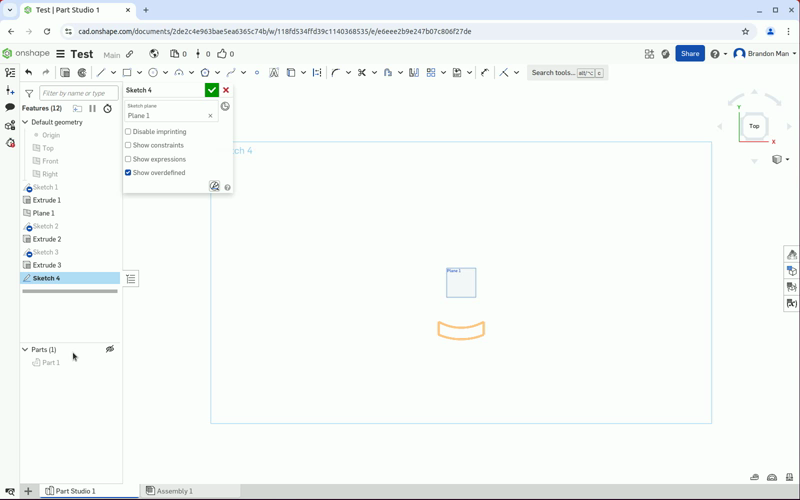
key_down(shift)
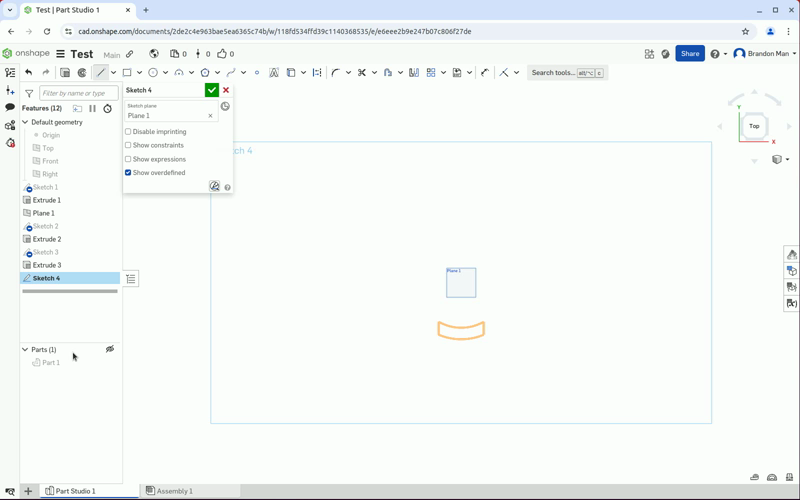
mouse_move(438, 258)
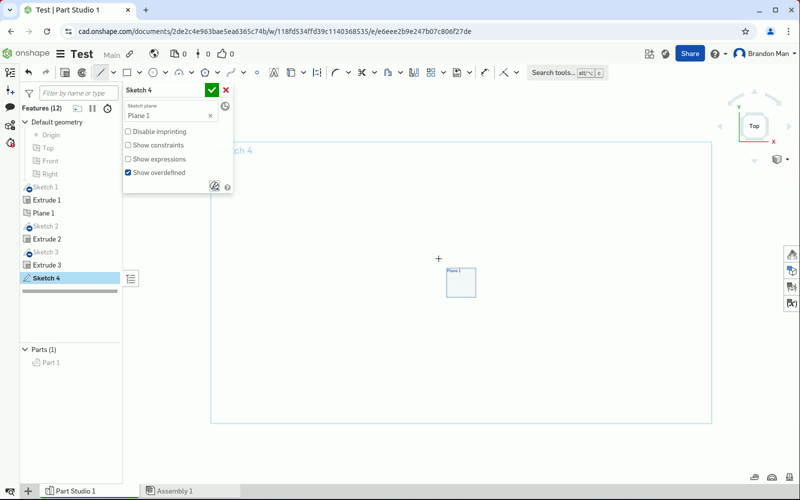
click(438, 258)
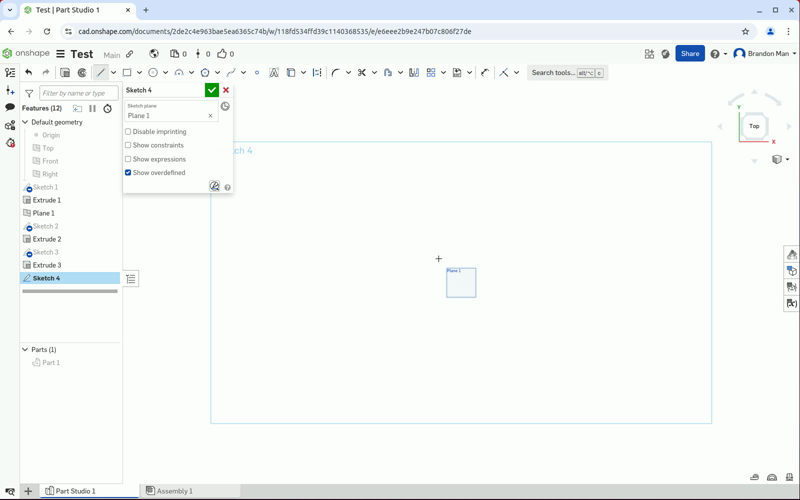
key_up(shift)
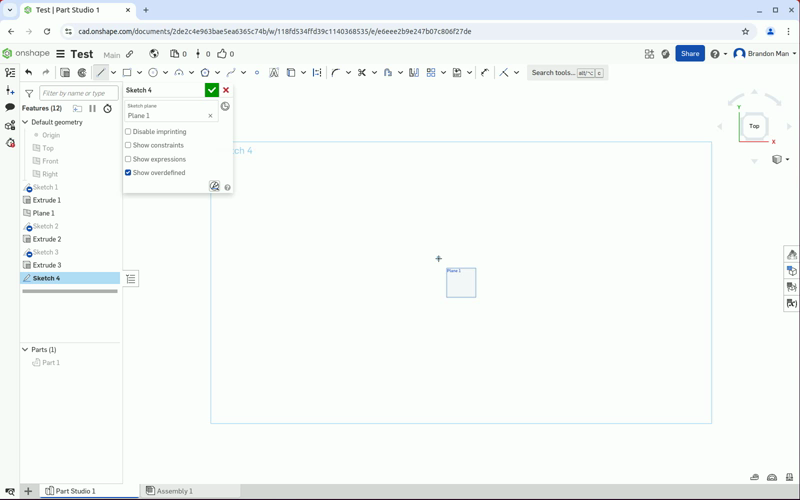
key_down(shift)
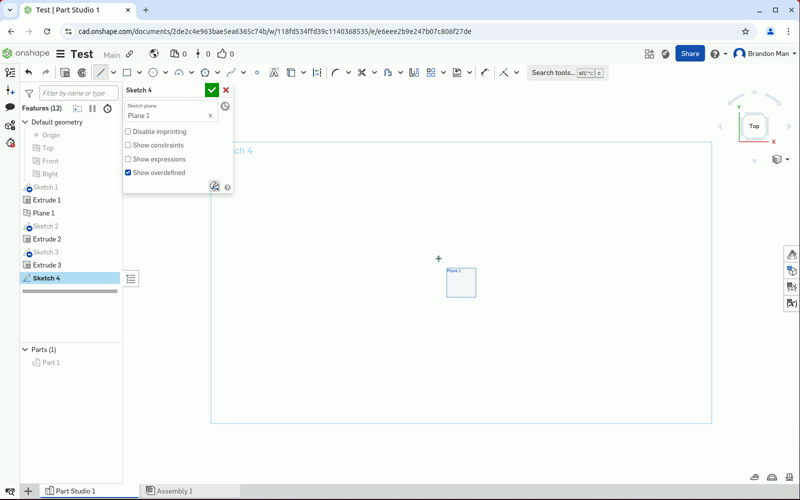
mouse_move(468, 258)
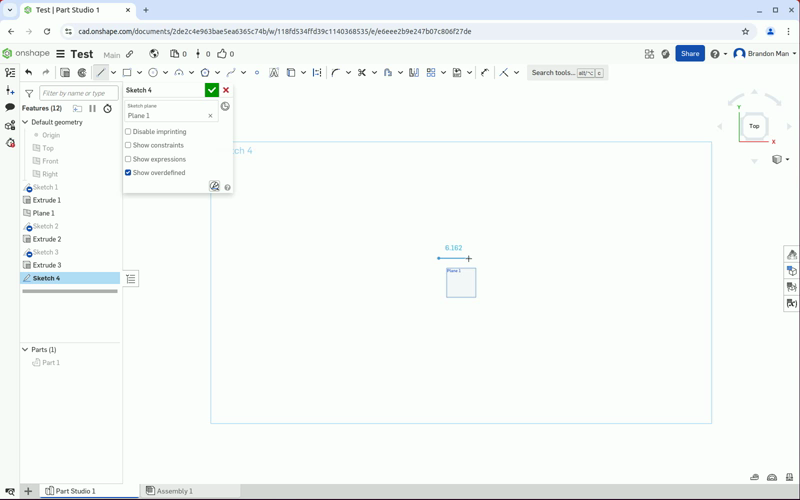
mouse_move(483, 258)
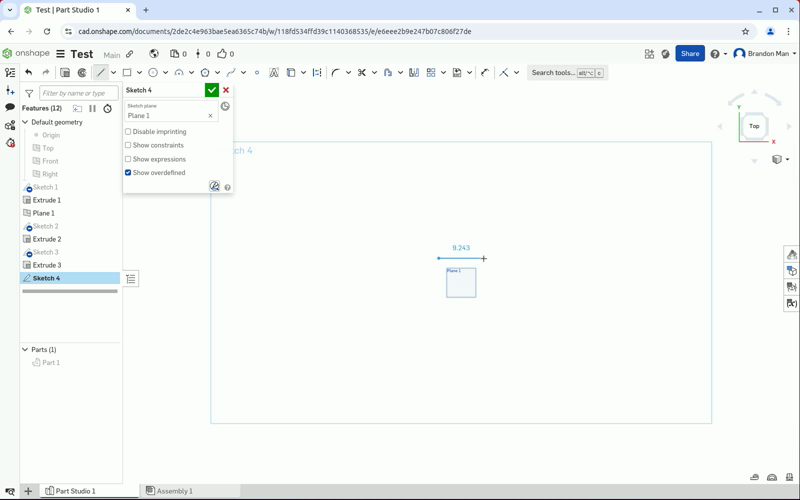
click(483, 258)
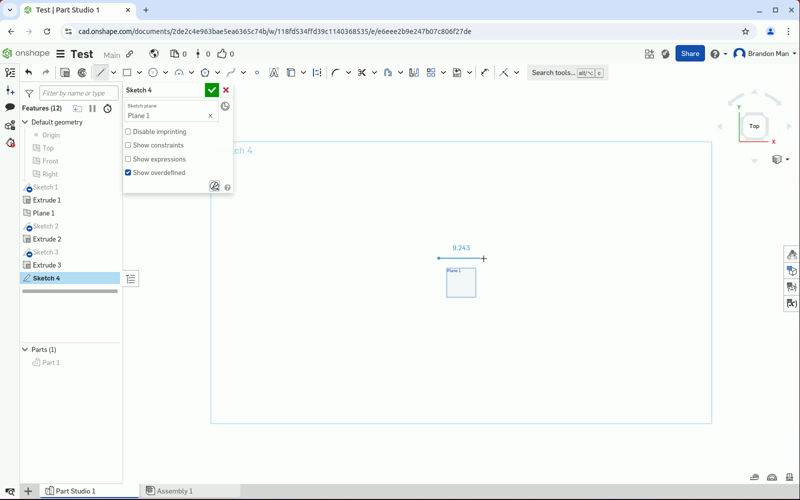
key_up(shift)
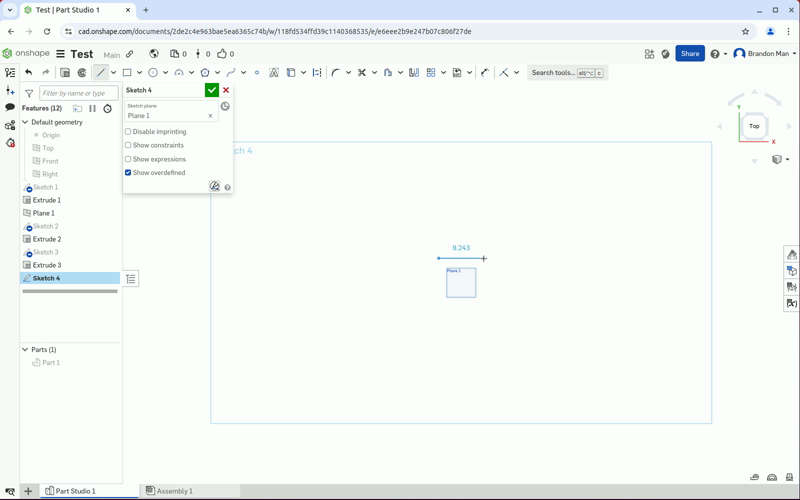
key_down(shift)
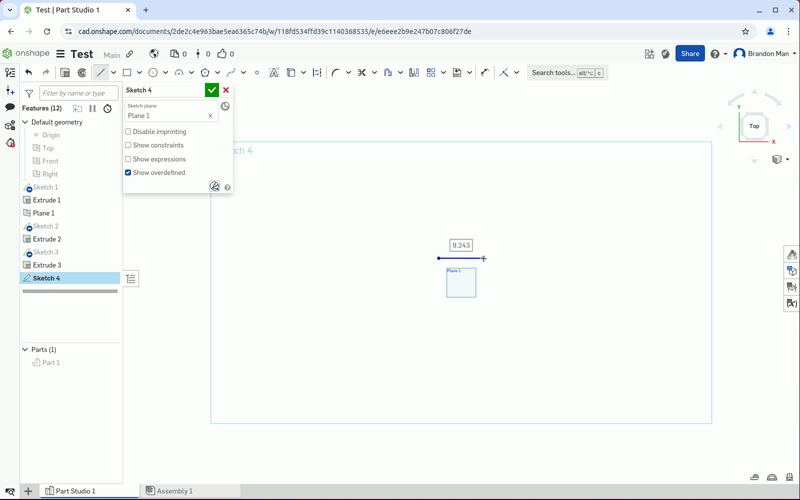
mouse_move(513, 258)
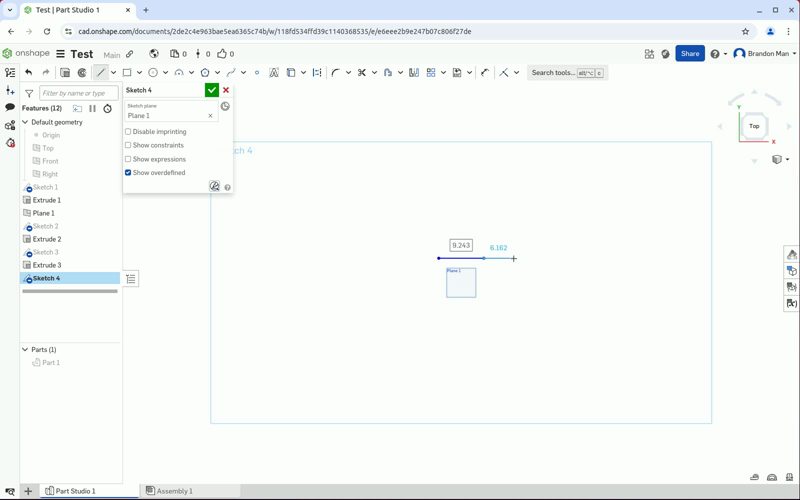
mouse_move(483, 243)
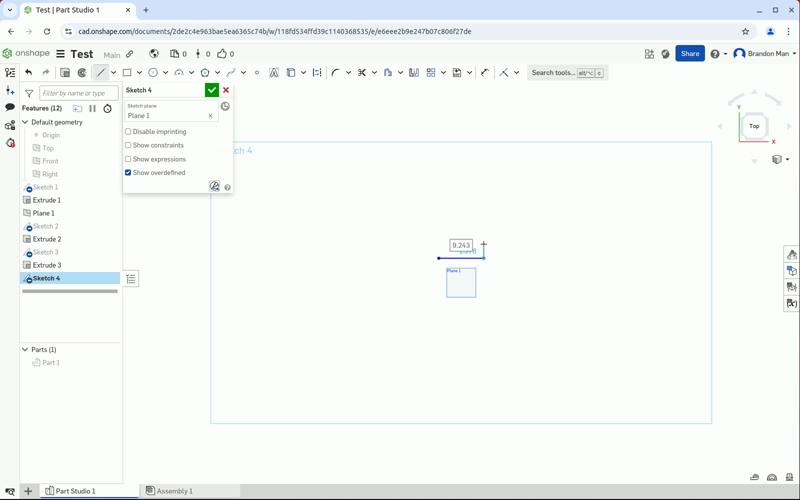
click(483, 243)
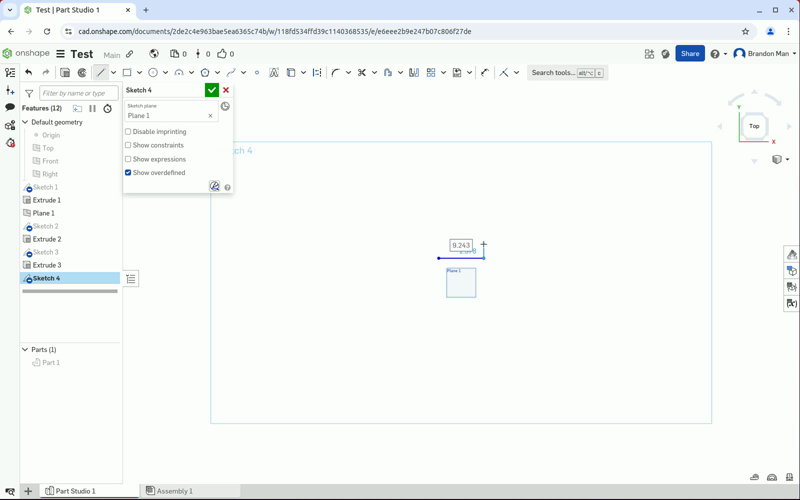
key_up(shift)
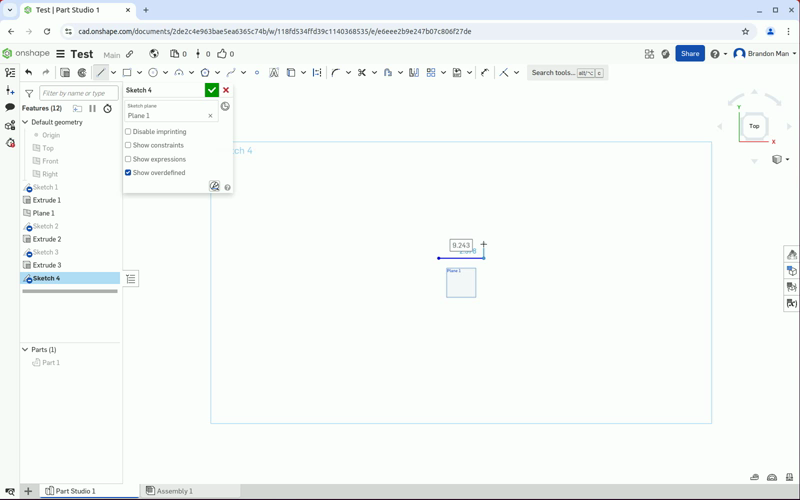
key(esc)
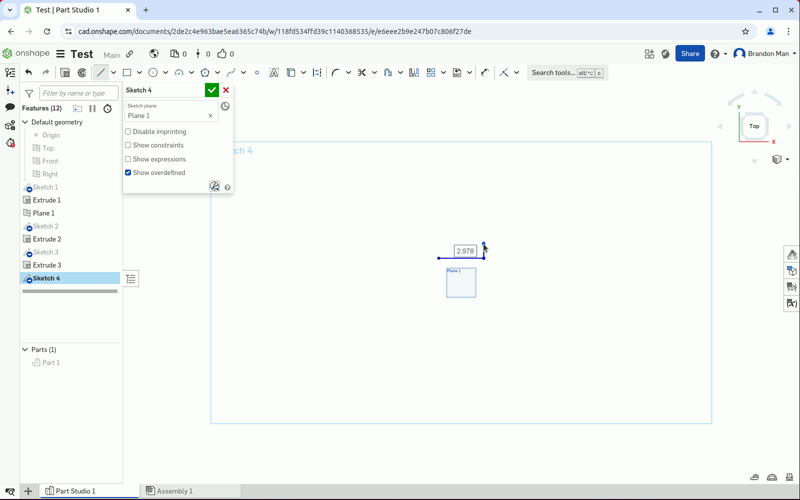
key(a)
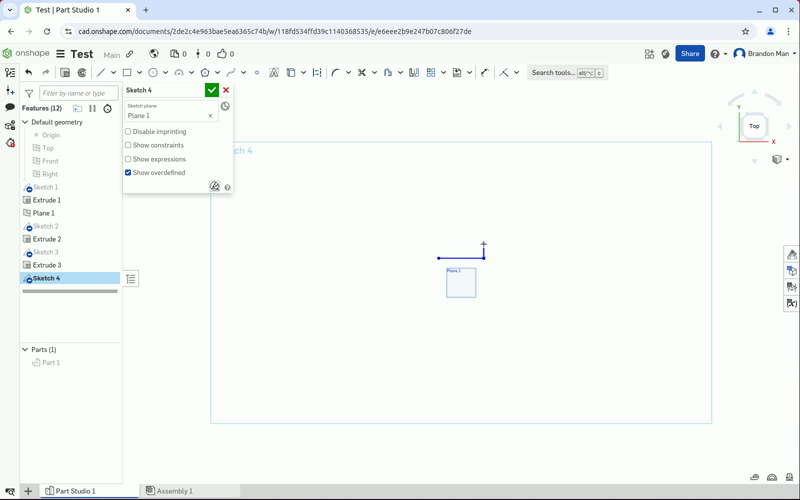
mouse_move(483, 243)
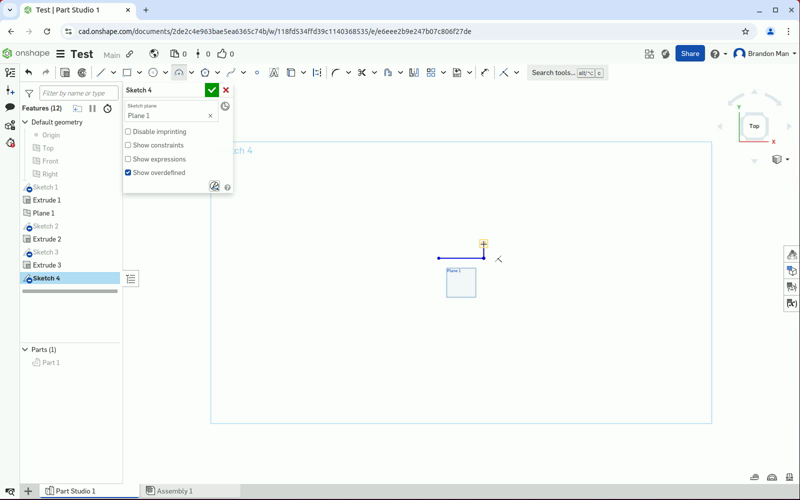
click(483, 243)
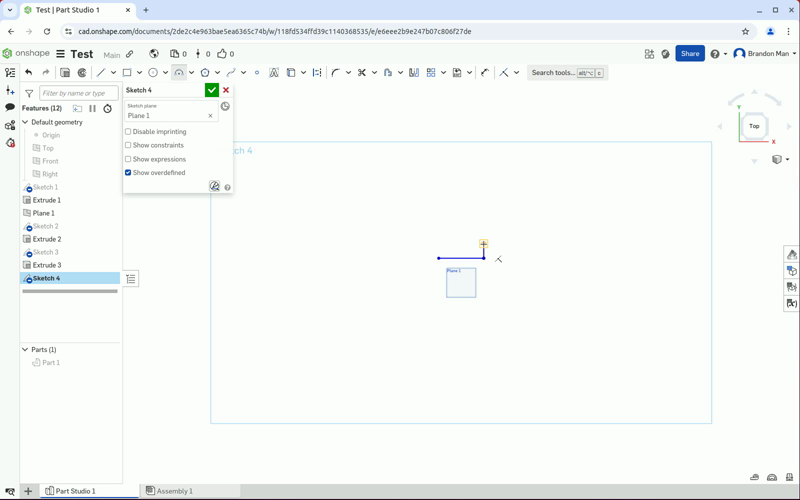
key_down(shift)
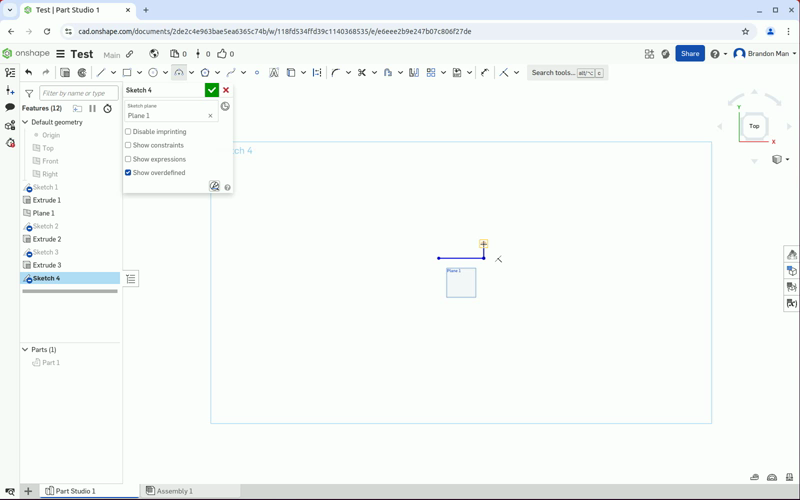
mouse_move(438, 243)
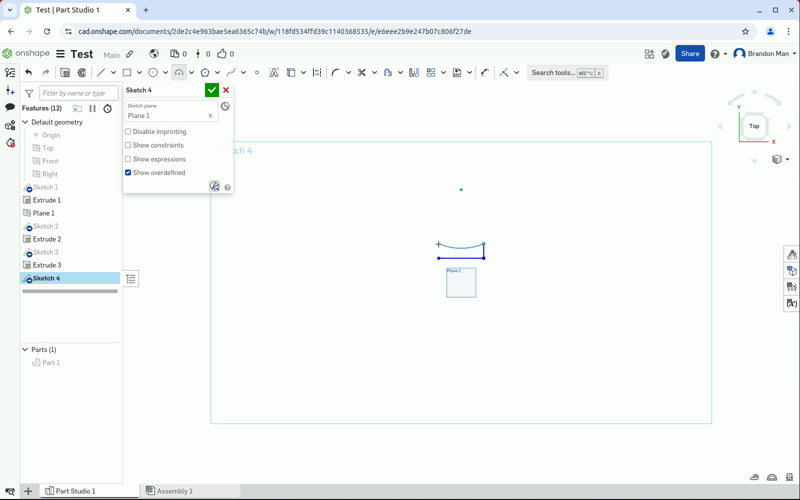
click(438, 243)
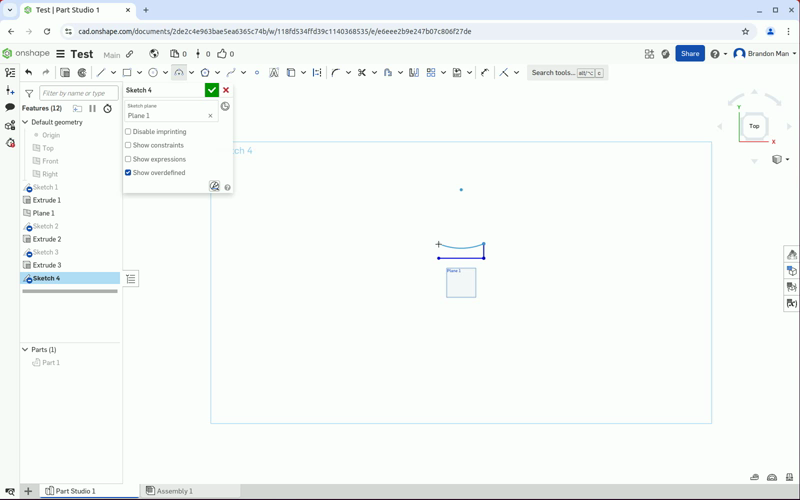
mouse_move(461, 237)
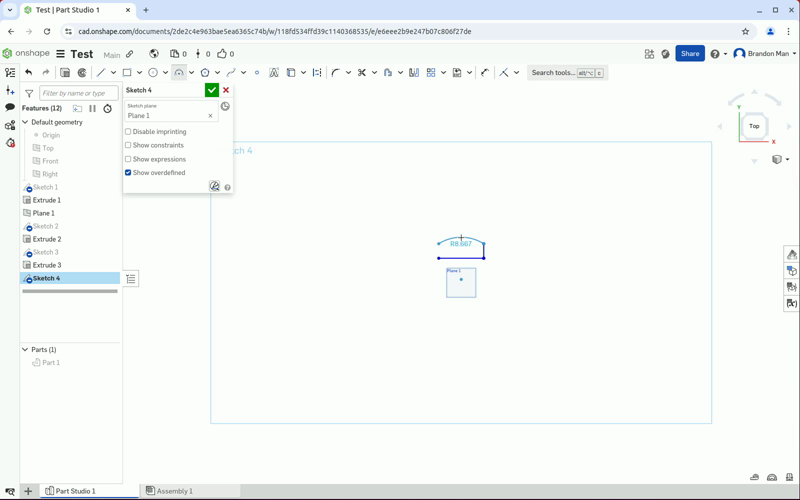
click(461, 237)
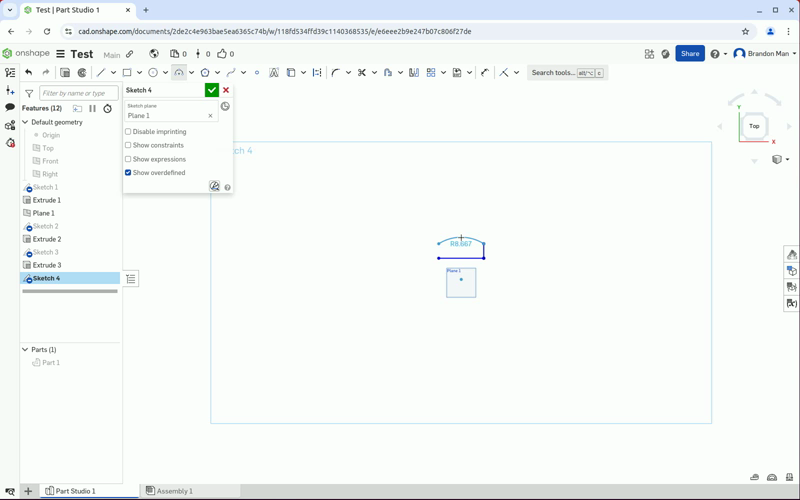
key_up(shift)
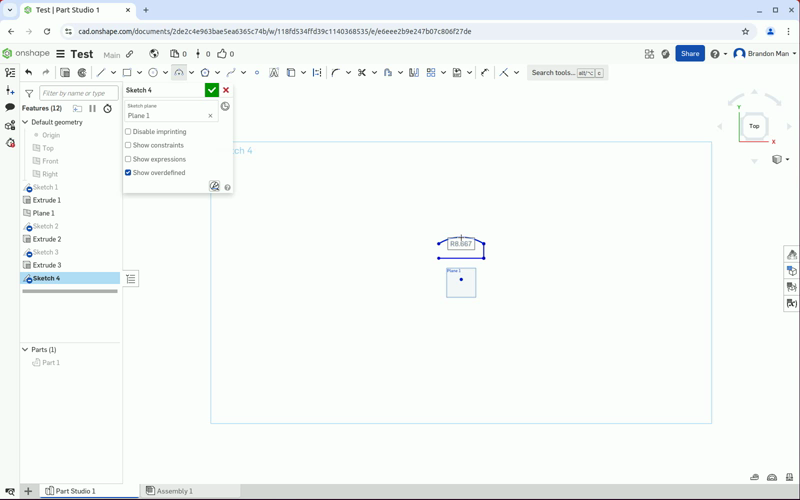
key(esc)
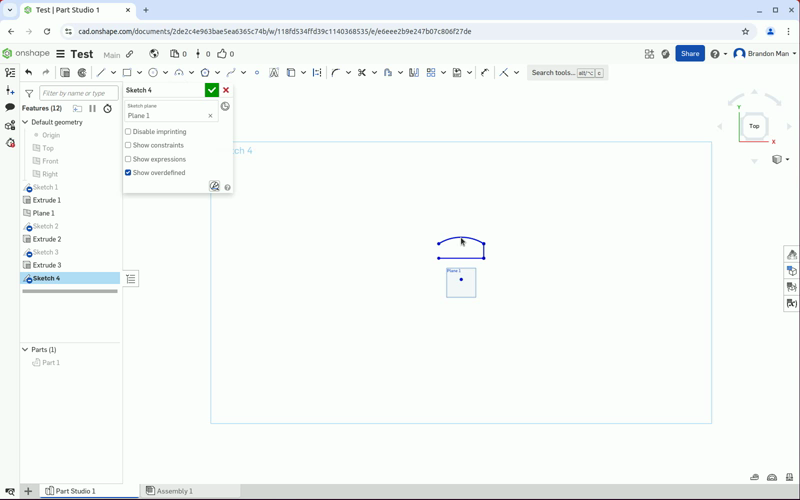
key(l)
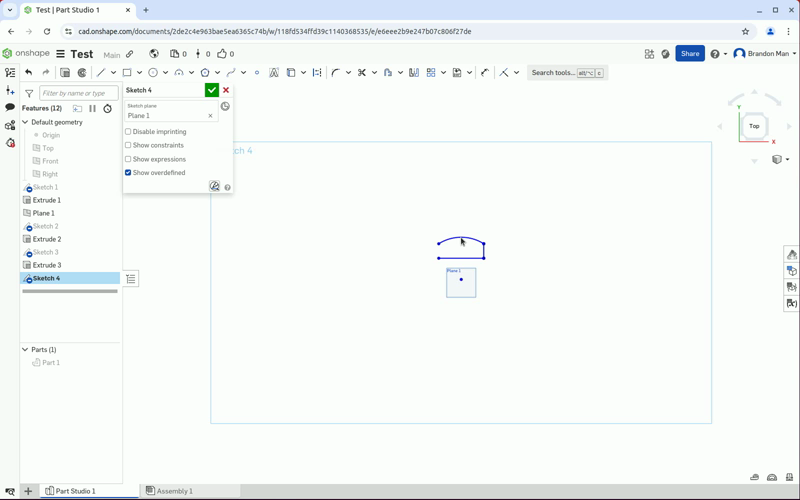
mouse_move(438, 243)
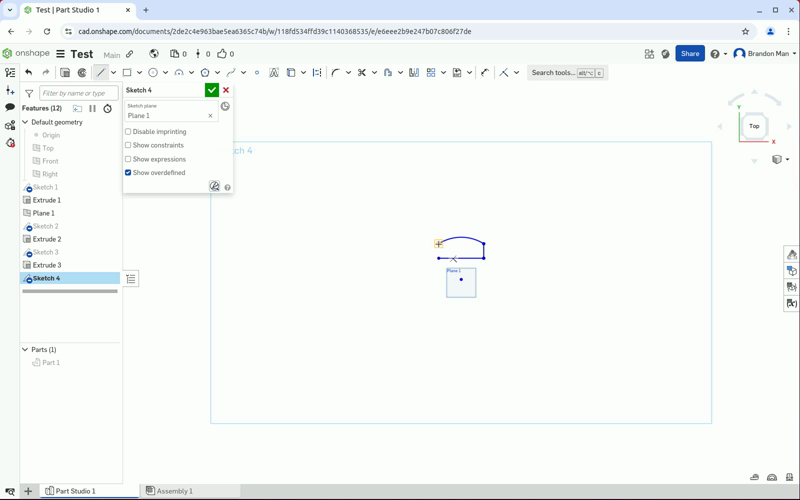
click(438, 243)
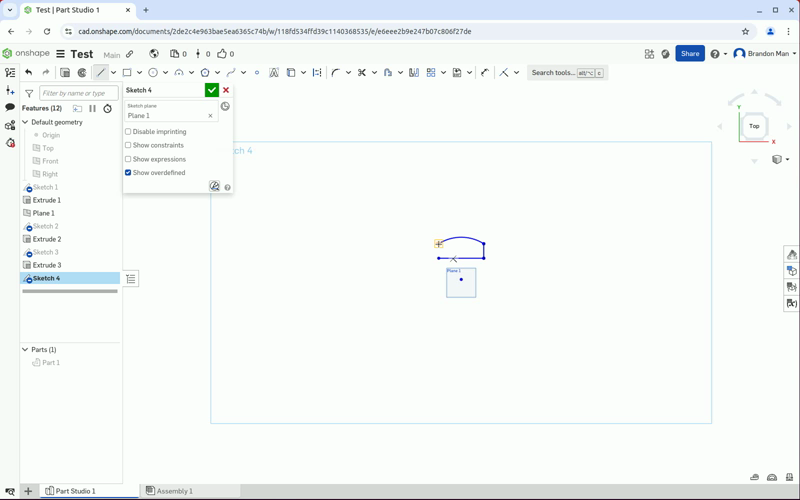
mouse_move(468, 243)
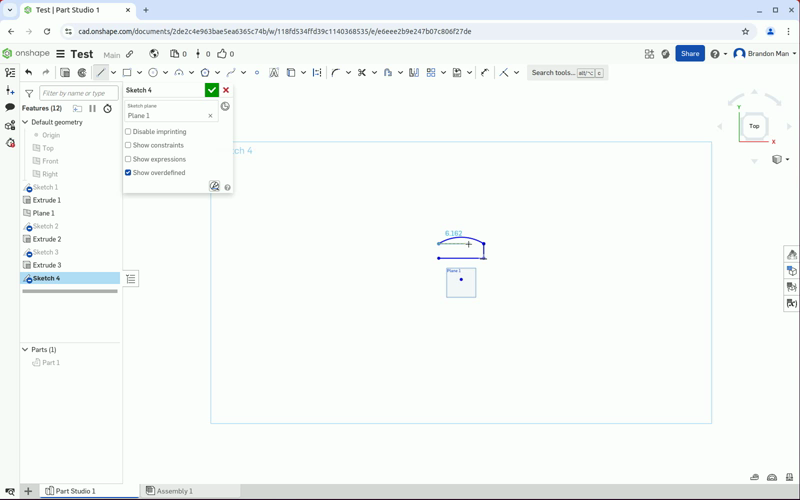
key_down(shift)
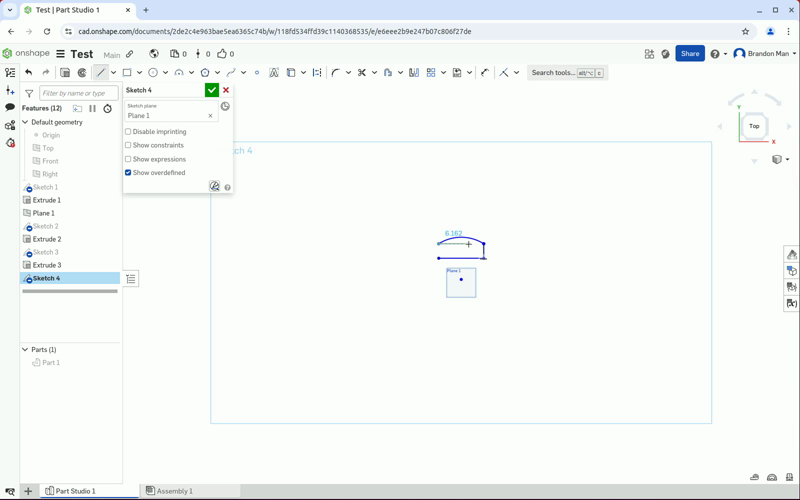
mouse_move(438, 258)
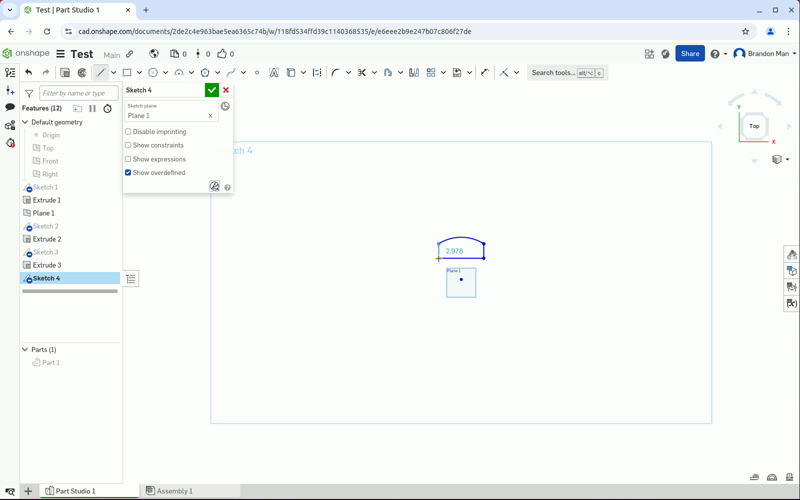
key_up(shift)
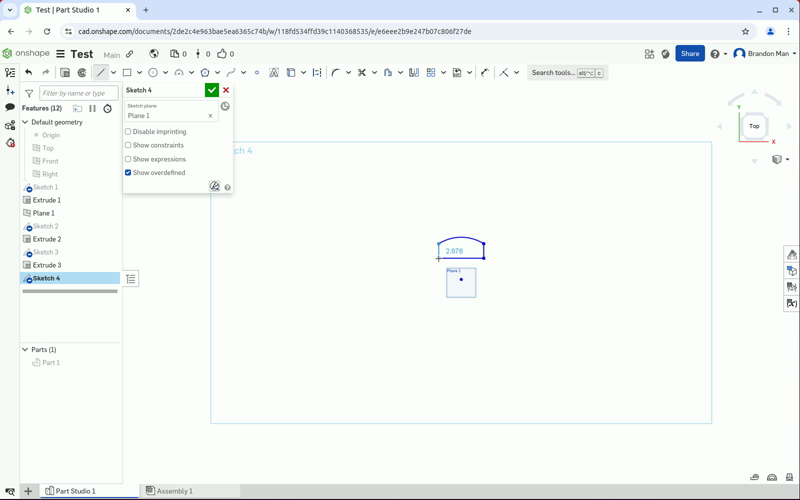
click(438, 258)
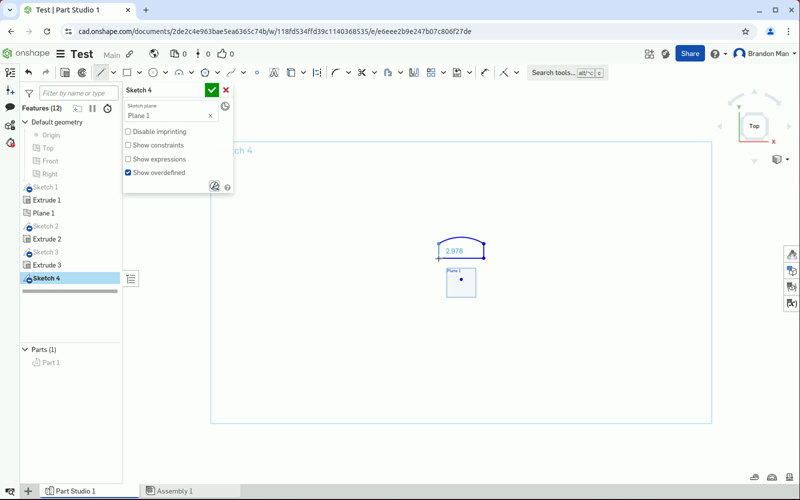
key(esc)
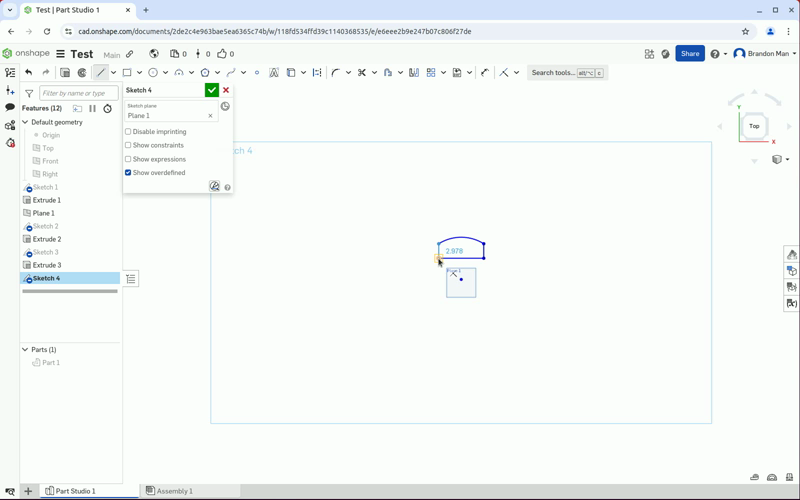
mouse_move(473, 241)
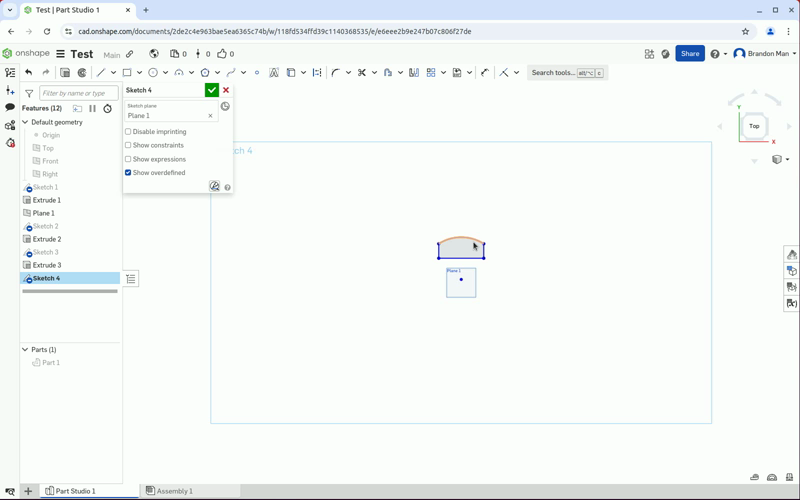
scroll(6)
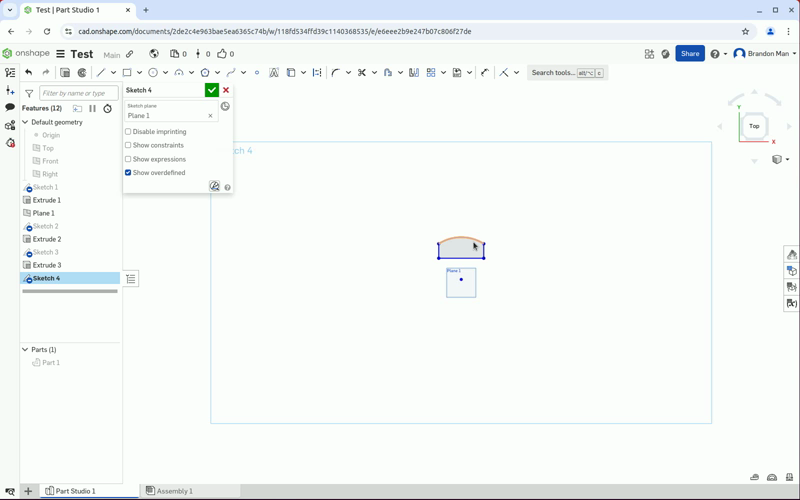
scroll(6)
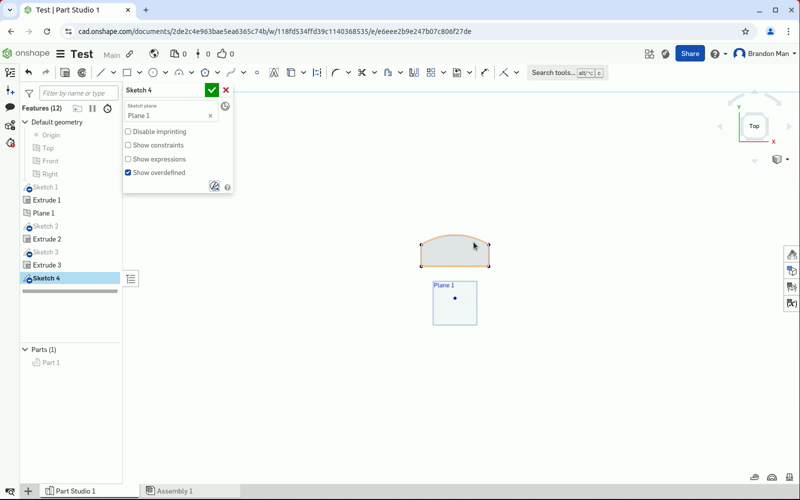
scroll(6)
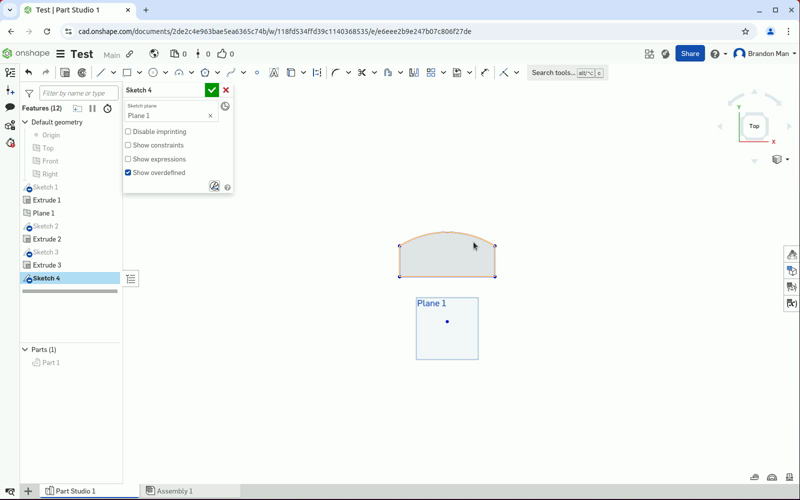
scroll(6)
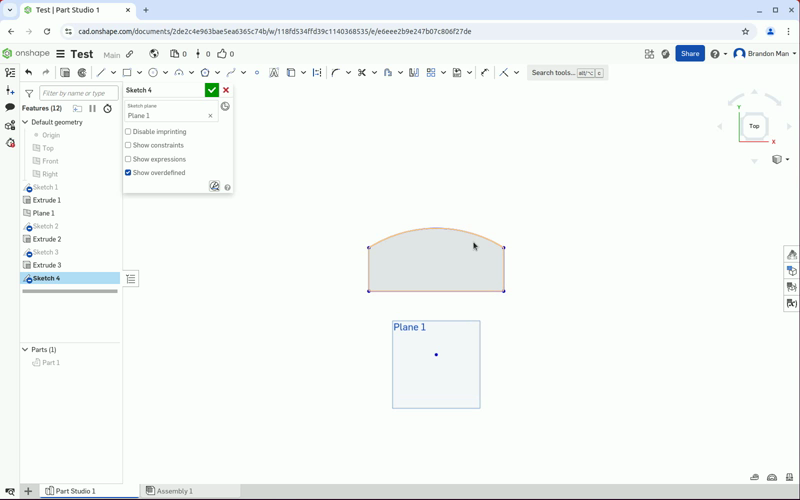
scroll(6)
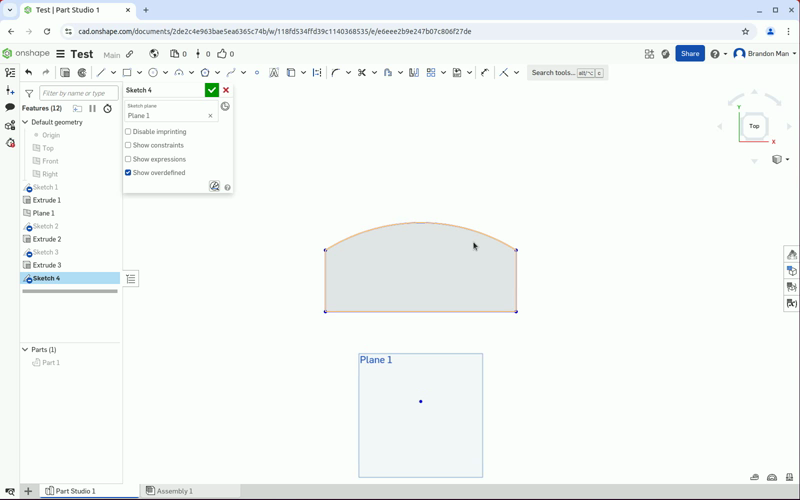
scroll(6)
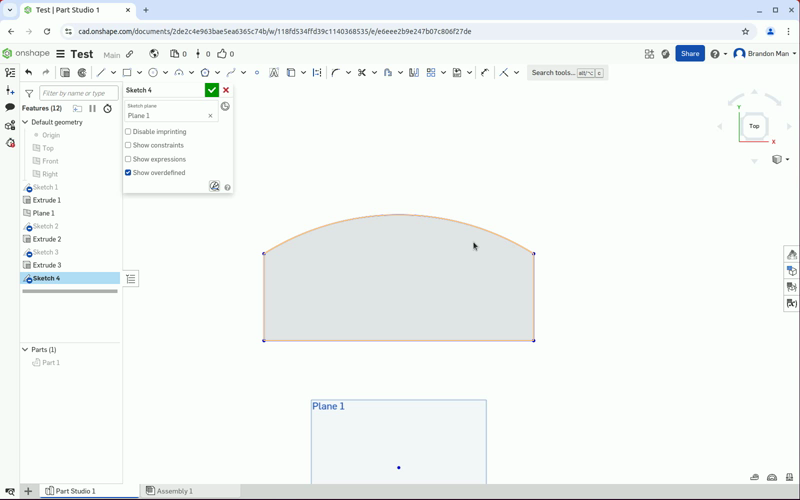
scroll(6)
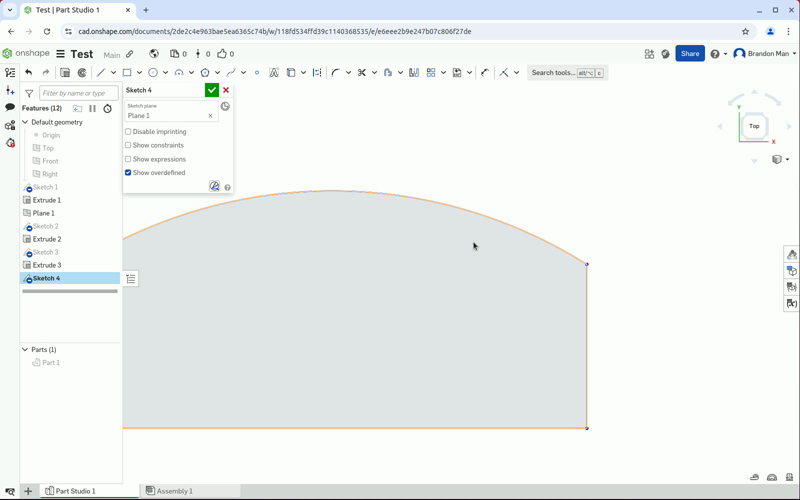
click(473, 241)
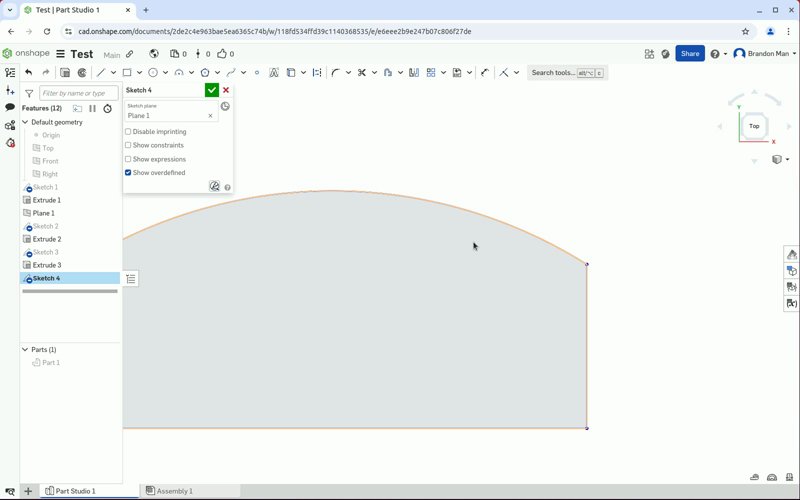
scroll(-6)
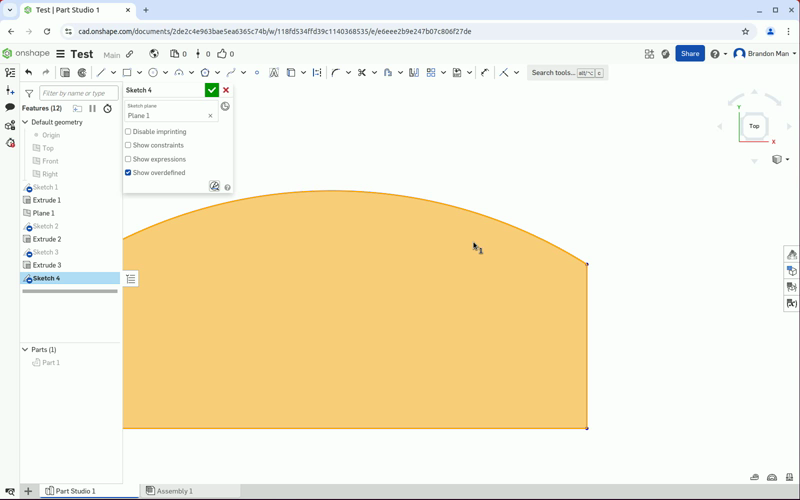
scroll(-6)
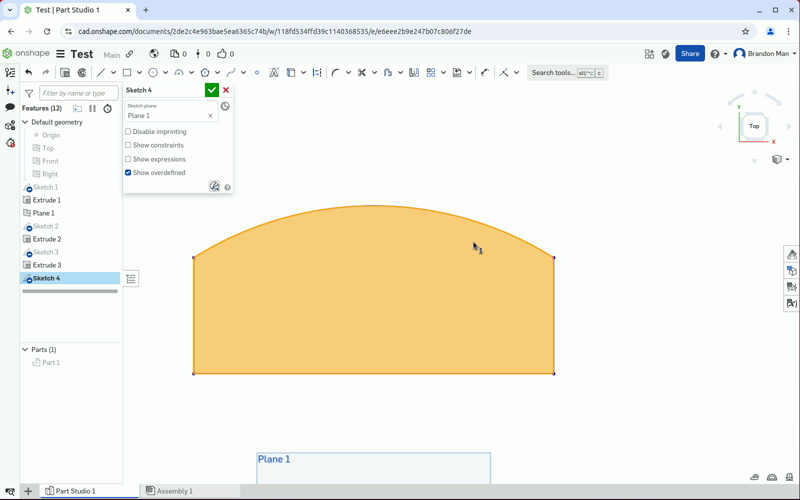
scroll(-6)
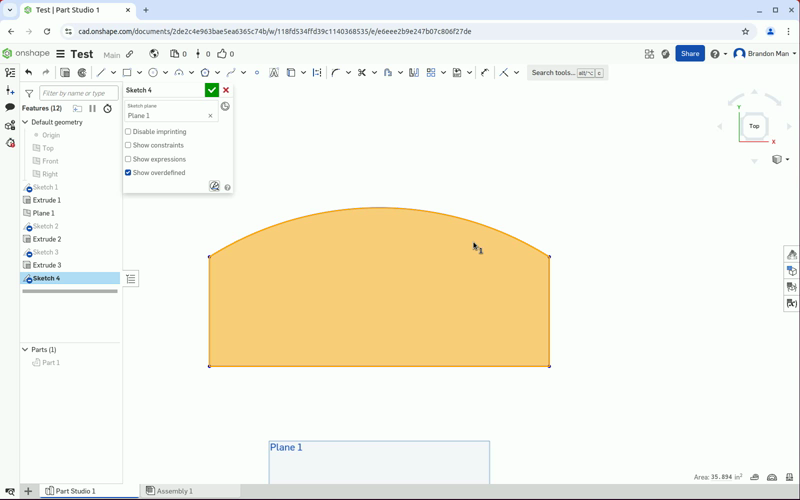
scroll(-6)
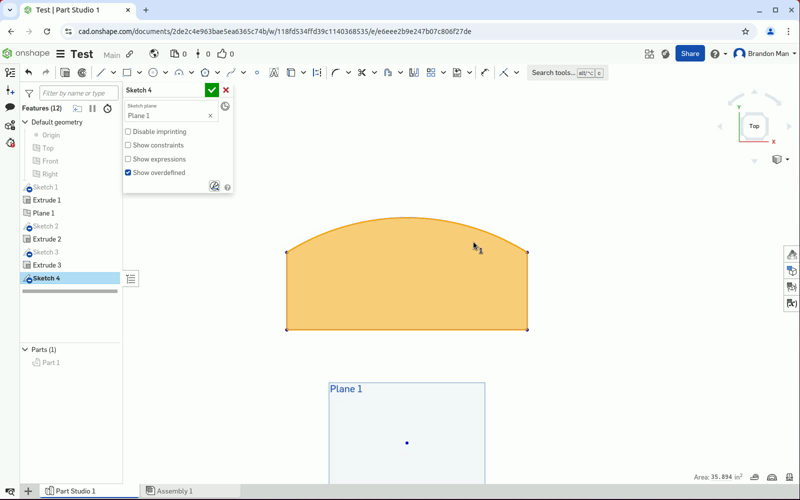
scroll(-6)
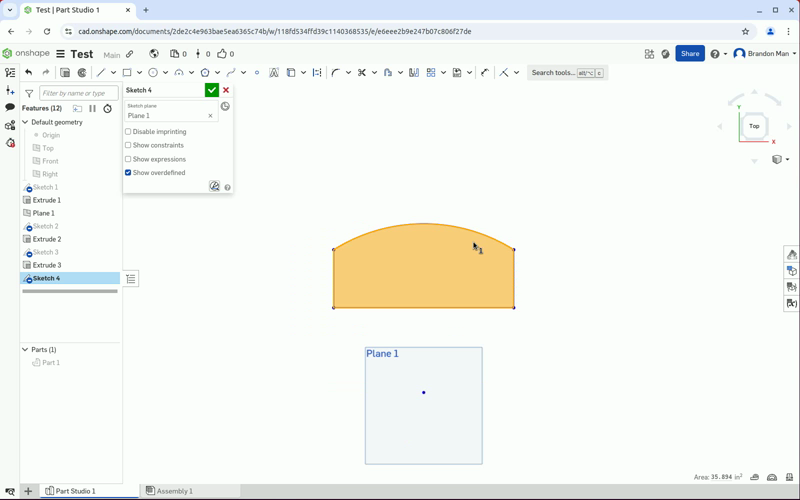
scroll(-6)
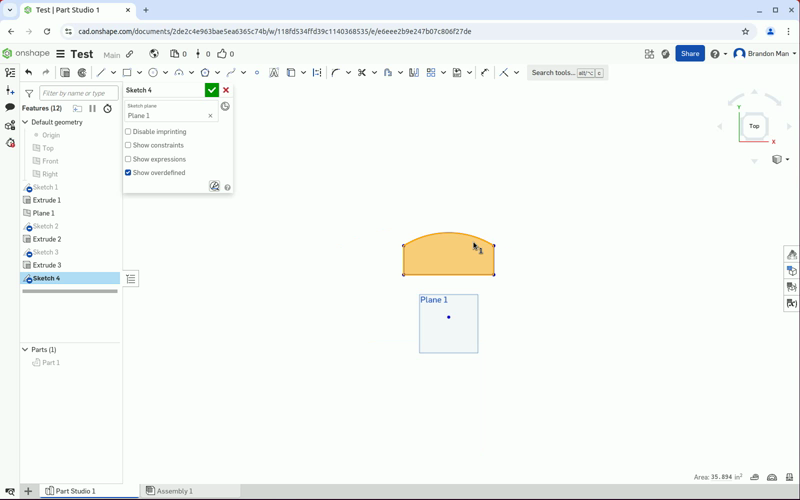
scroll(-6)
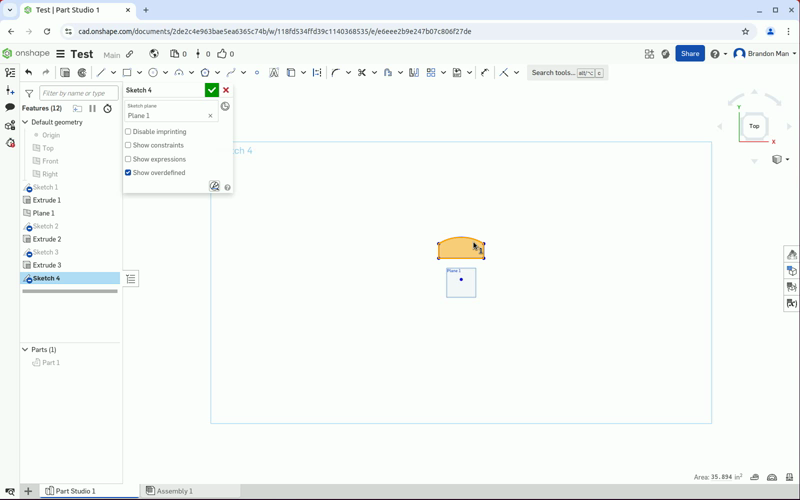
mouse_move(73, 352)
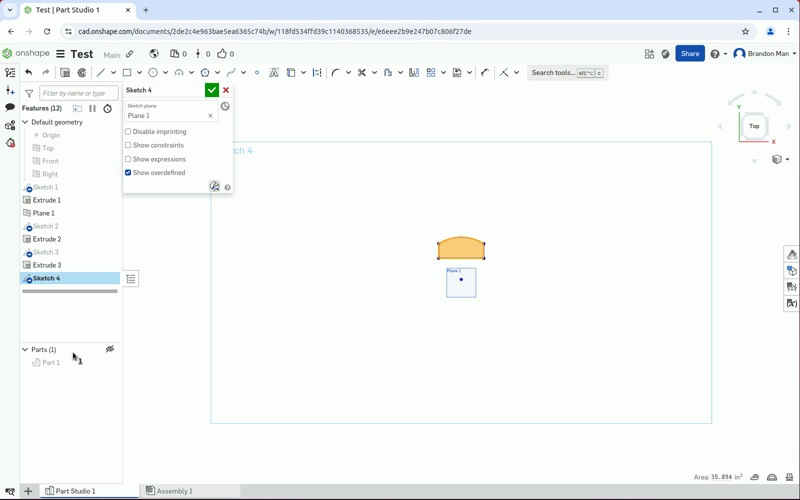
key(shift+y)
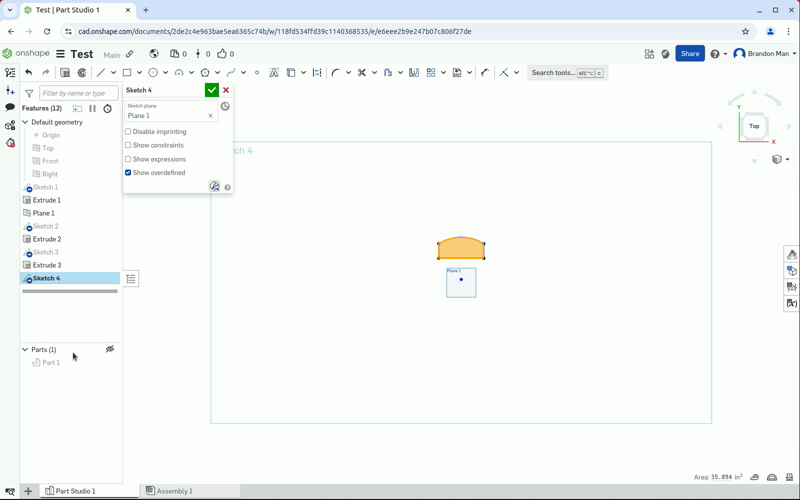
key(shift+e)
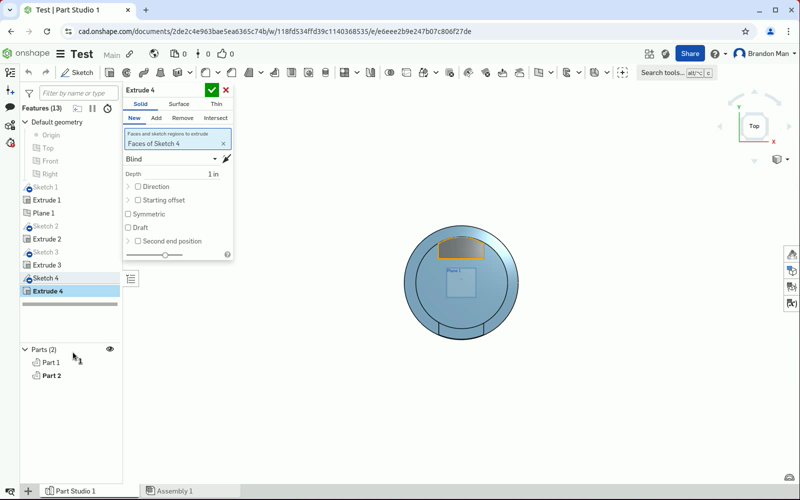
mouse_move(143, 106)
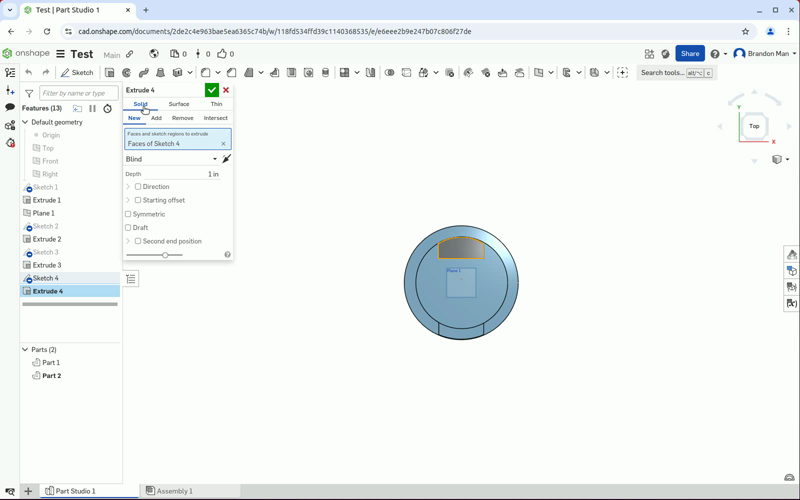
click(143, 106)
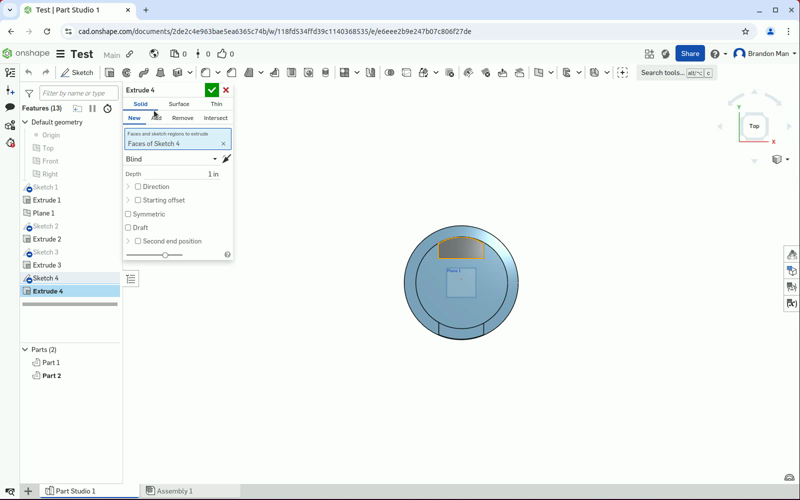
mouse_move(186, 120)
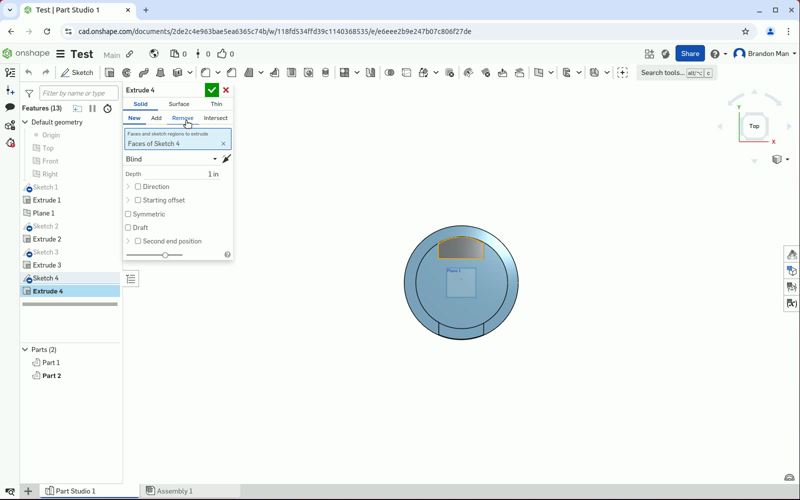
click(186, 120)
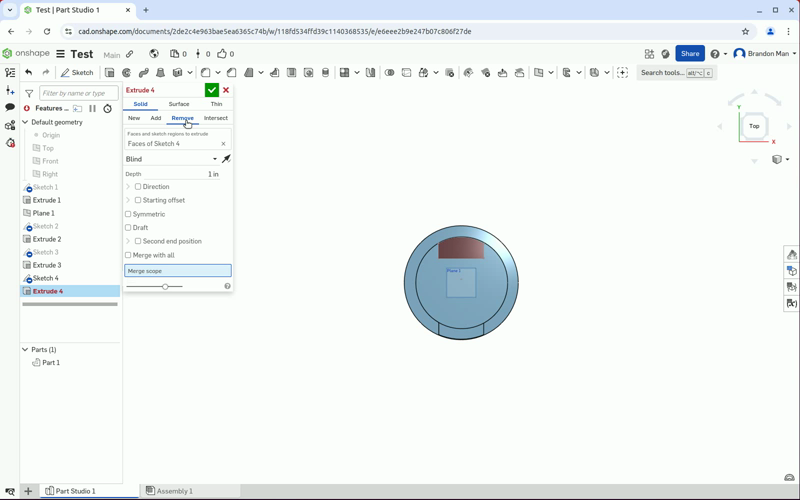
key(tab, 4)
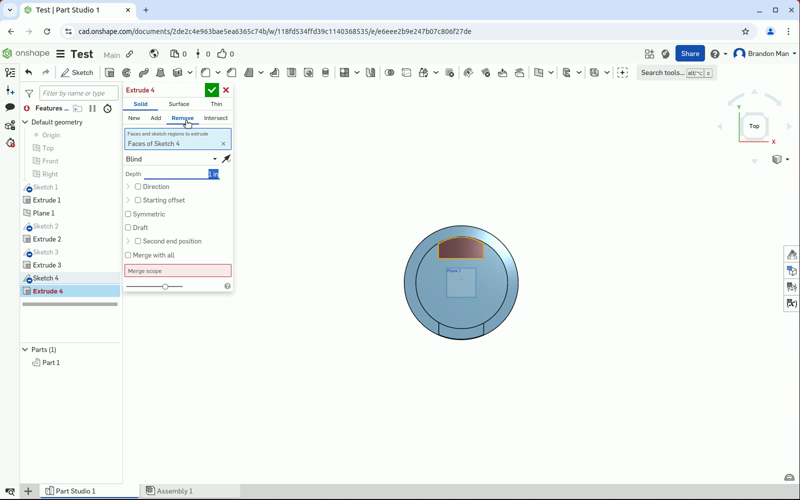
text(13.961)
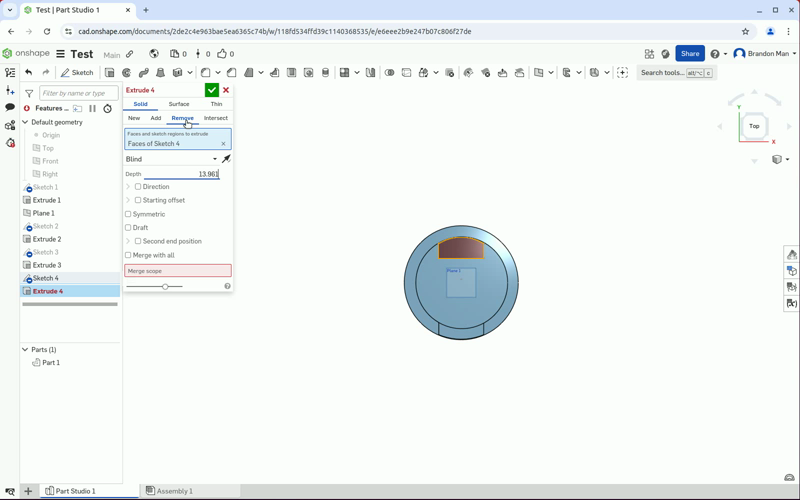
key(tab, 6)
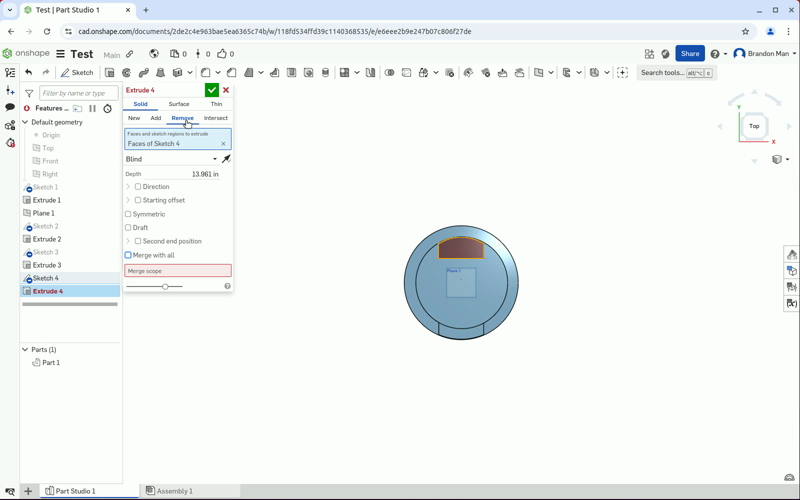
key(space)
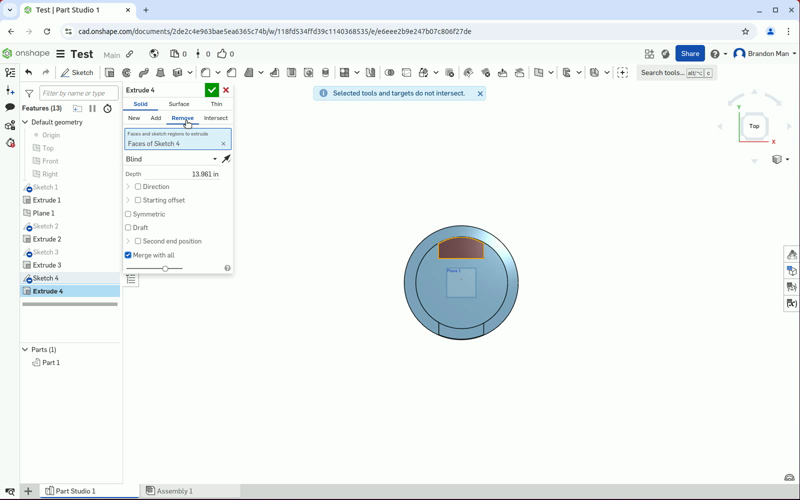
key(enter)
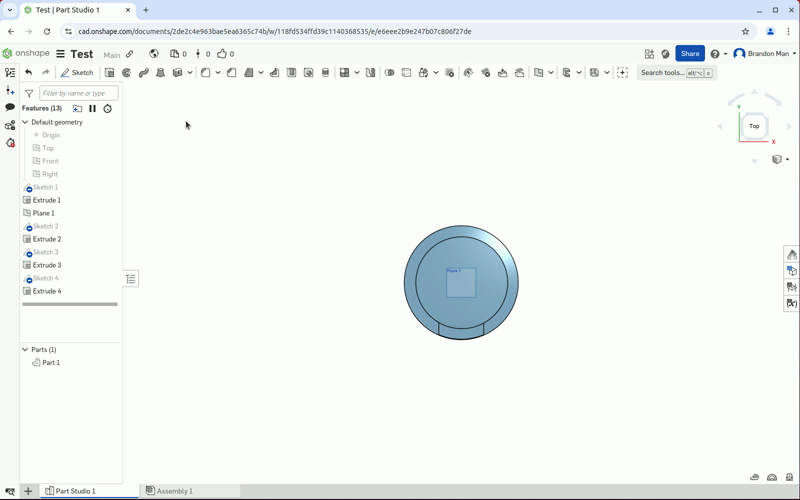
key(shift+h)
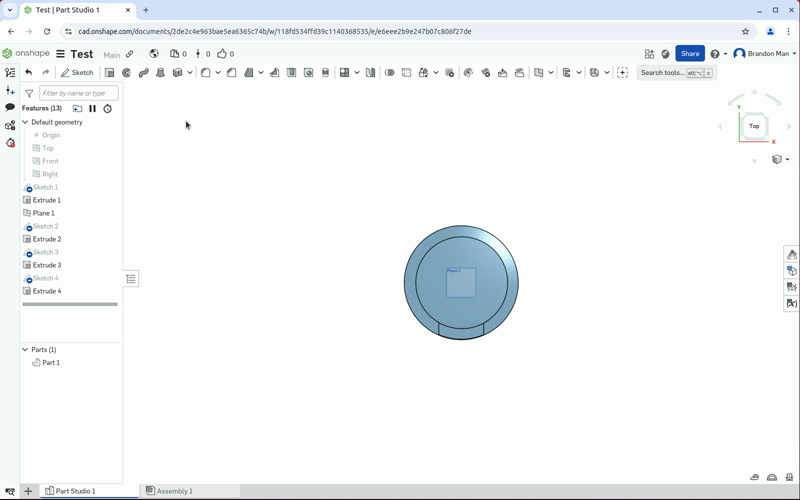
key(shift+h)
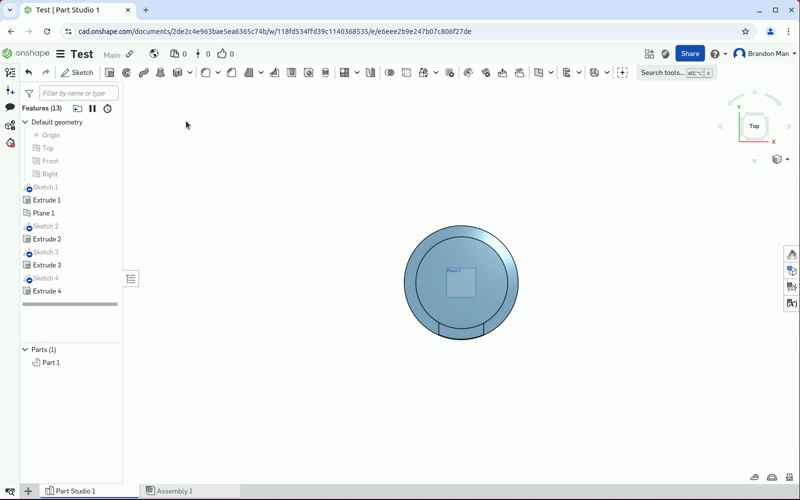
mouse_move(73, 189)
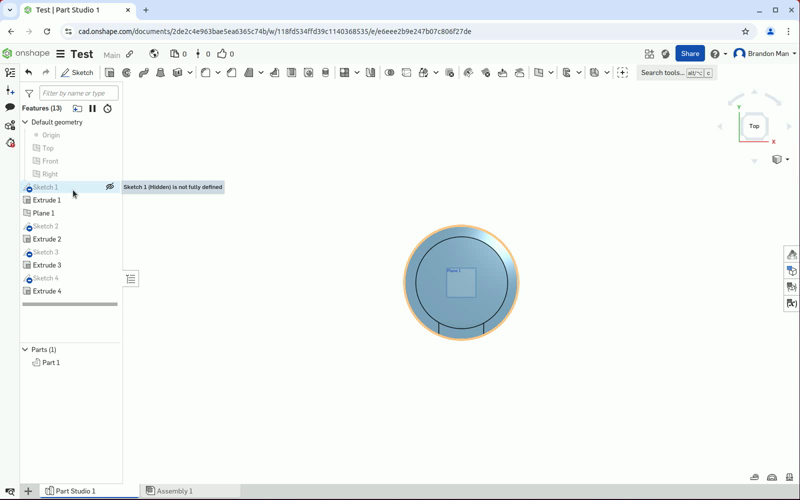
click(73, 189)
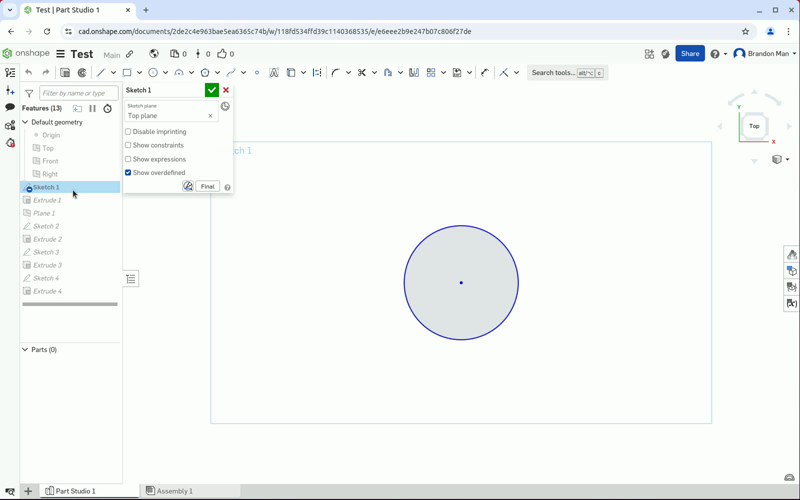
mouse_move(229, 92)
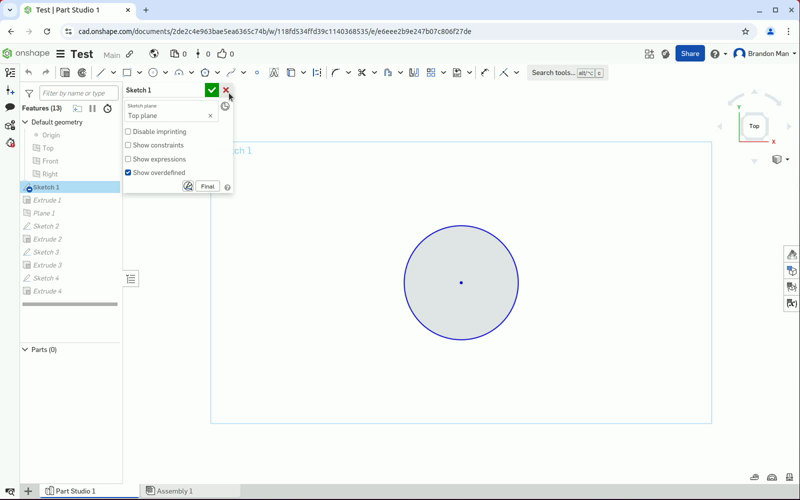
click(229, 92)
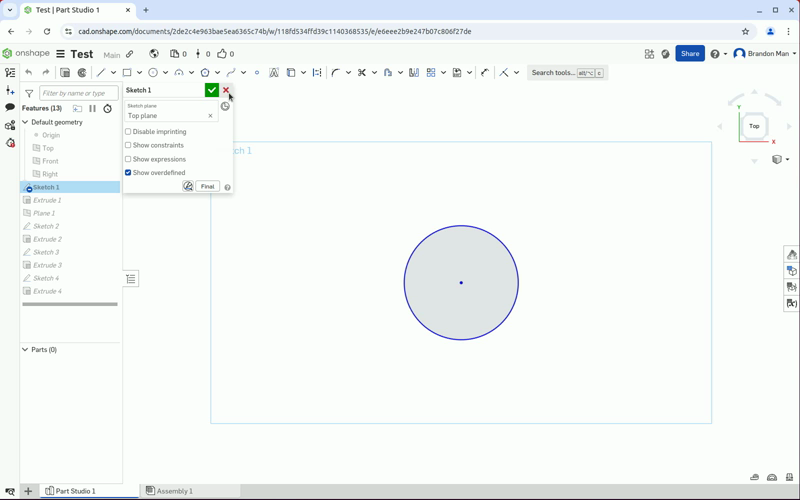
key(shift+s)
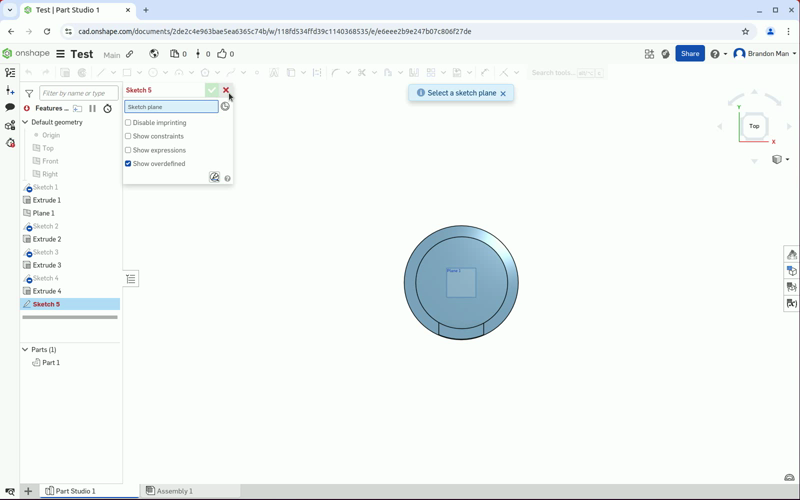
mouse_move(73, 215)
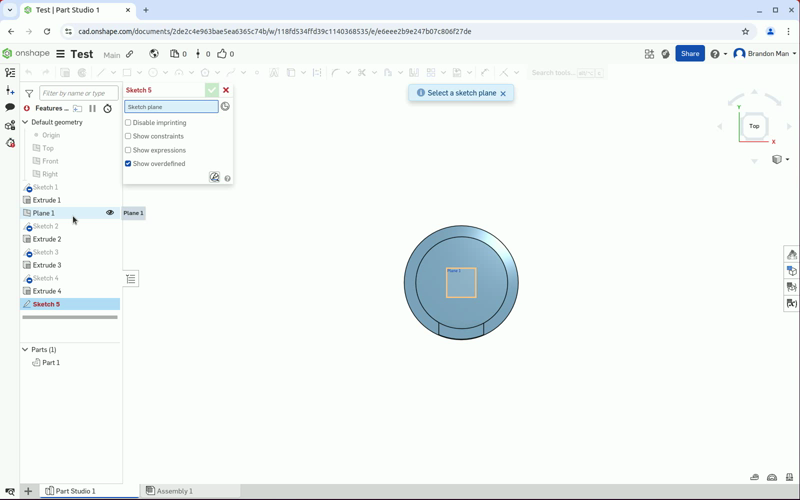
click(73, 215)
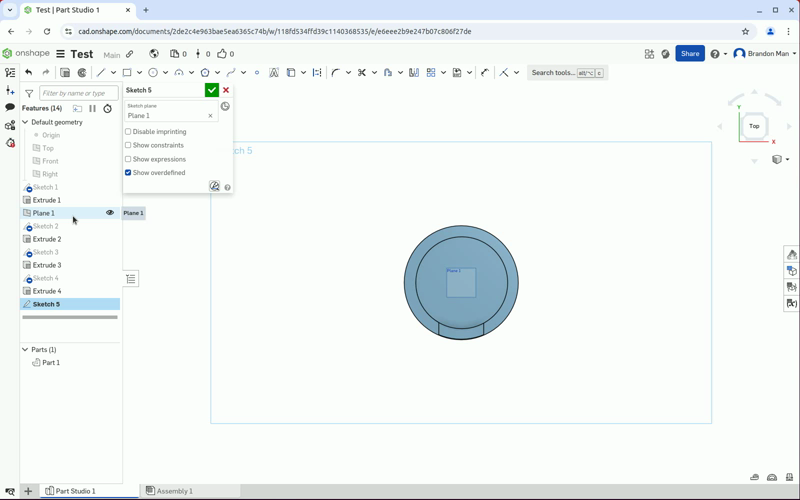
mouse_move(73, 352)
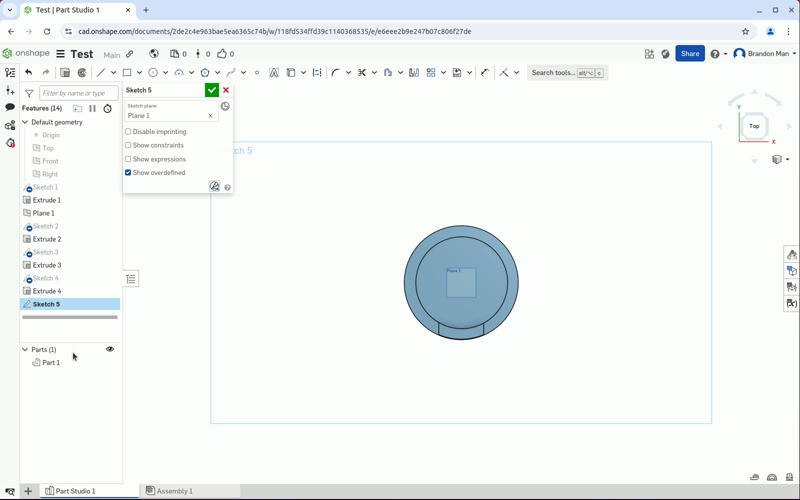
key(y)
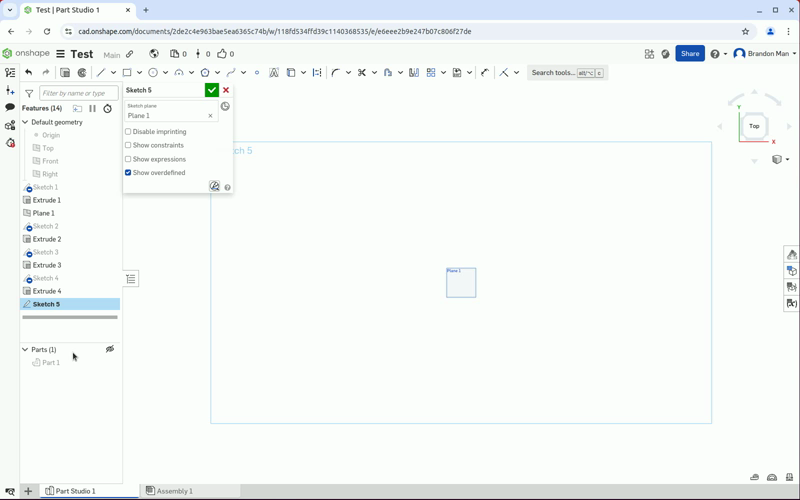
key(a)
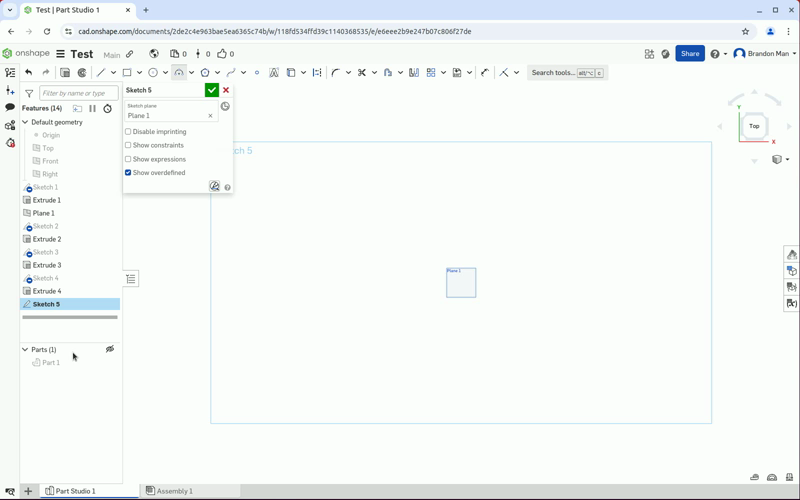
key_down(shift)
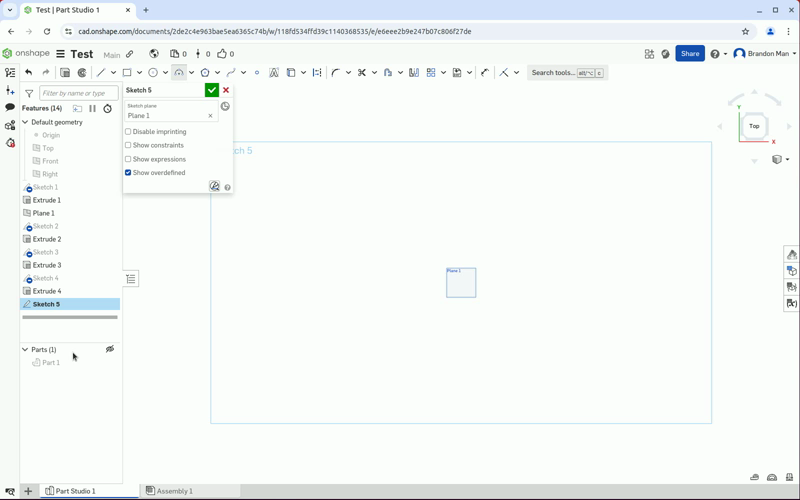
mouse_move(438, 231)
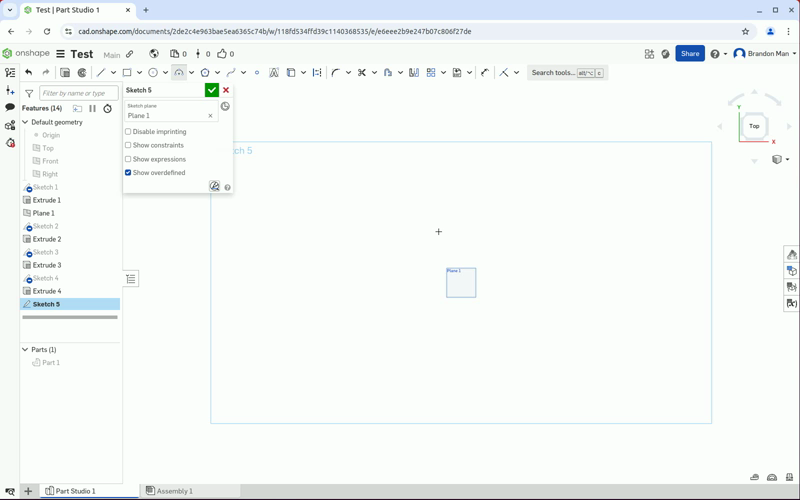
click(438, 231)
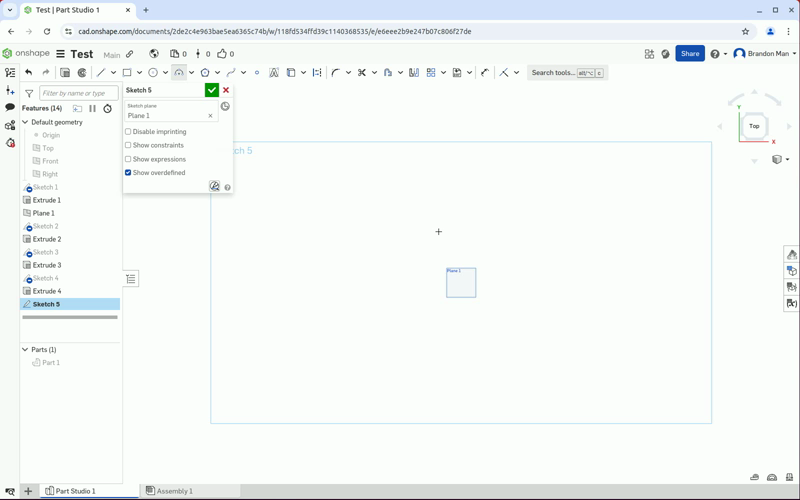
key_up(shift)
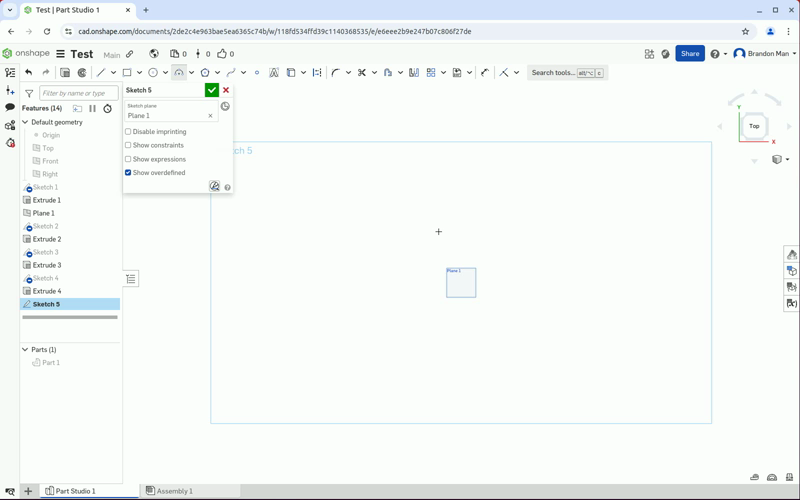
key_down(shift)
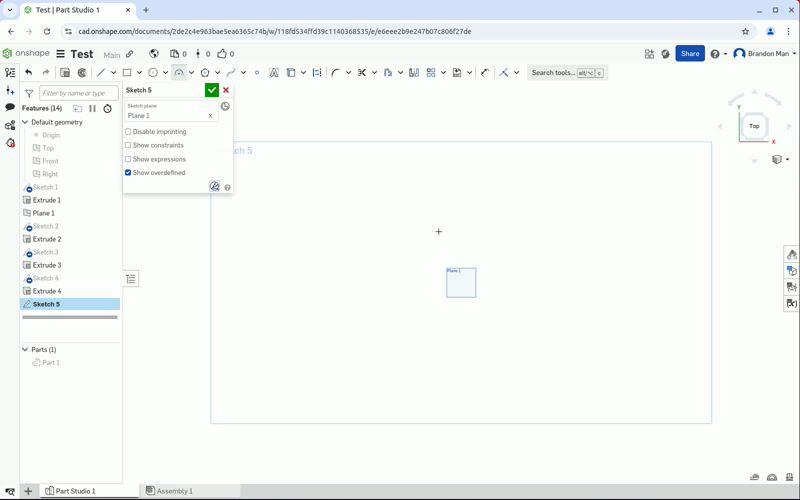
mouse_move(483, 231)
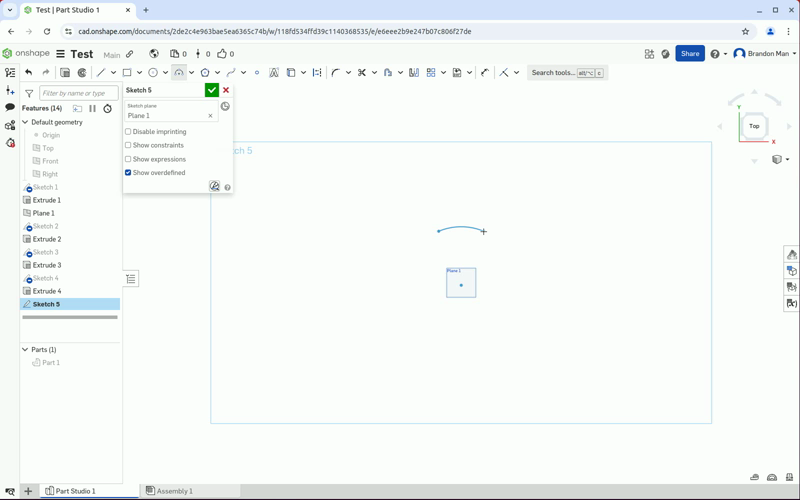
click(483, 231)
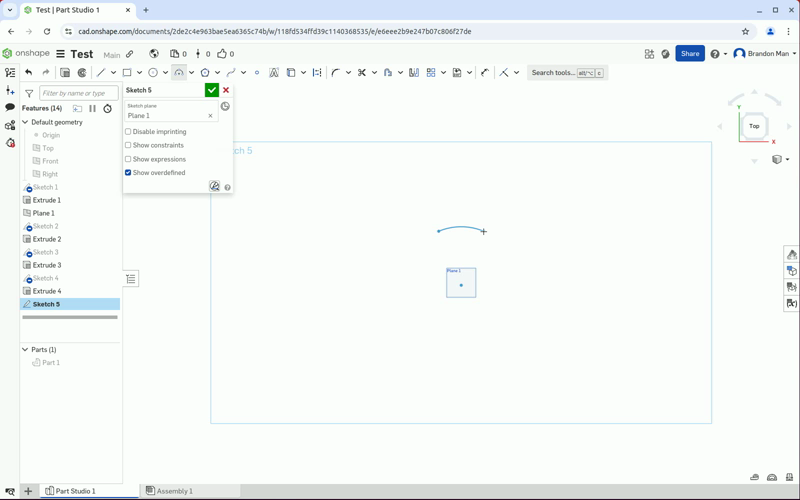
mouse_move(461, 226)
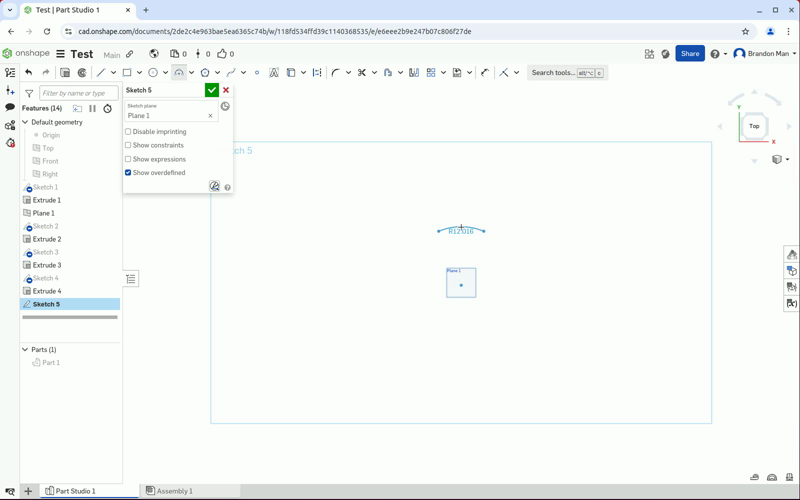
click(461, 226)
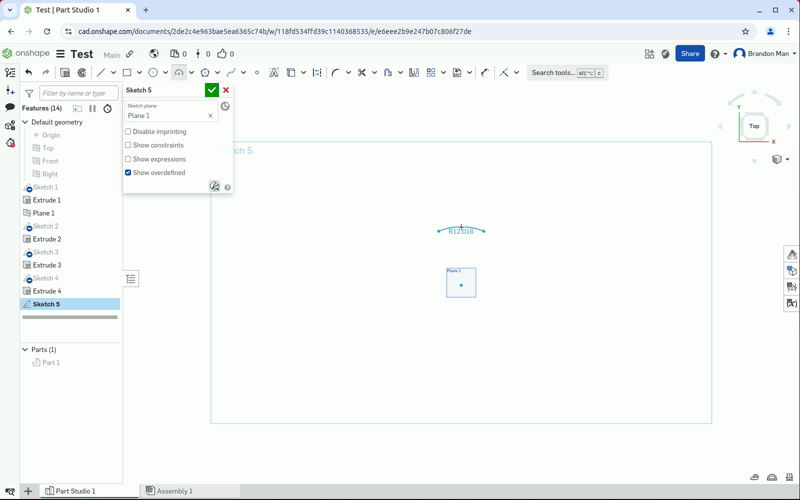
key_up(shift)
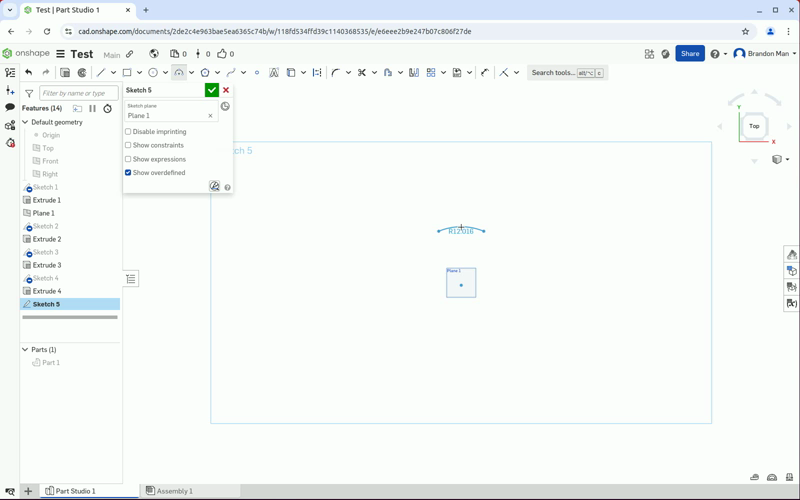
key(esc)
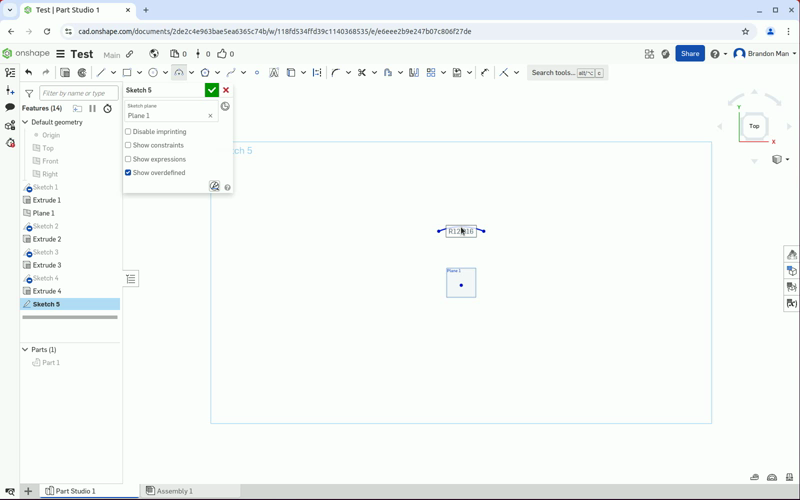
key(l)
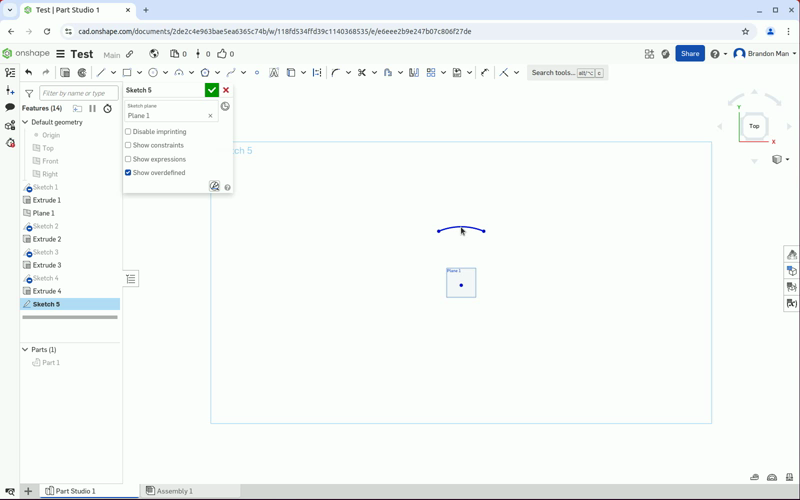
mouse_move(483, 231)
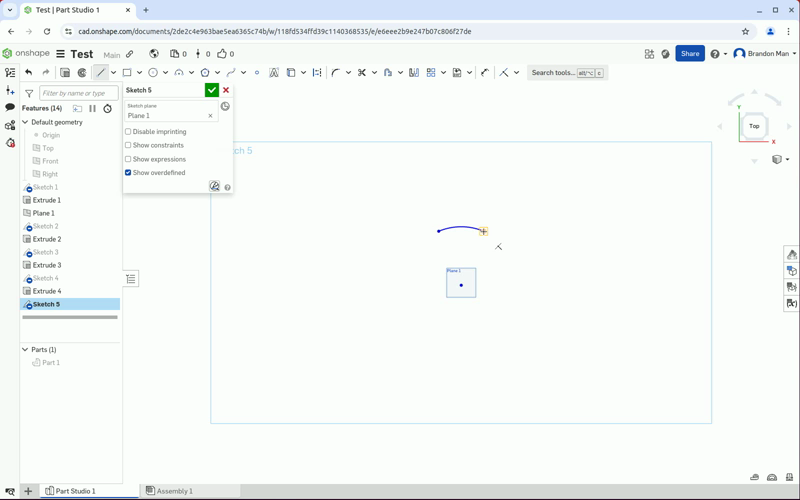
click(483, 231)
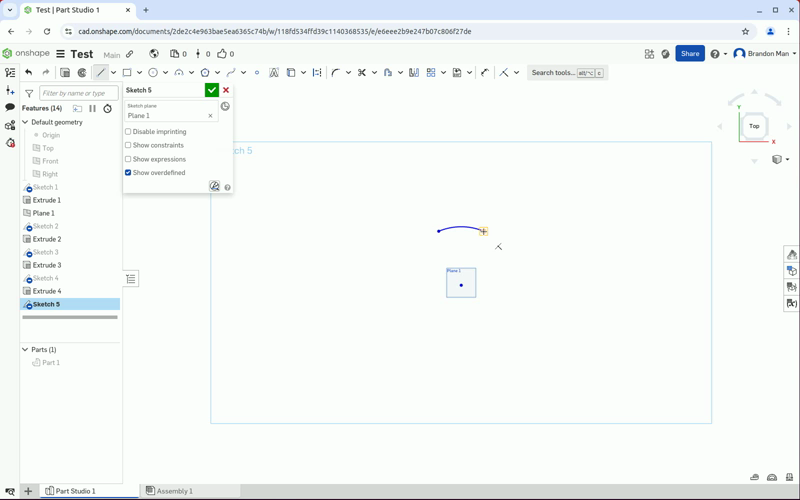
key_down(shift)
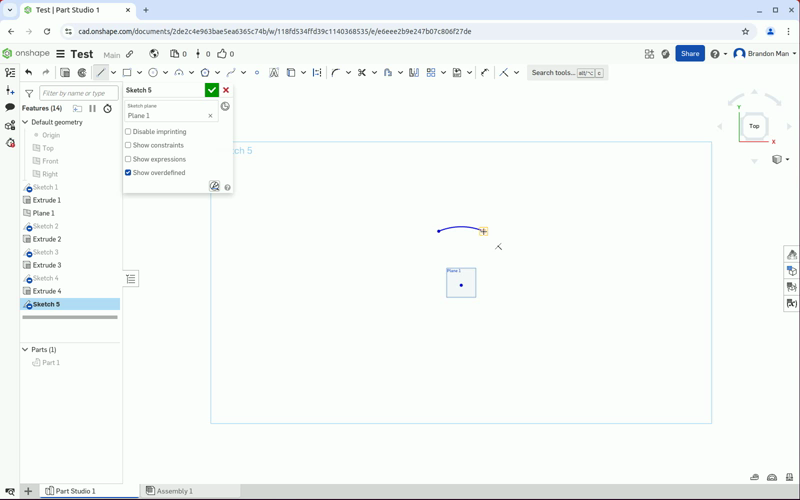
mouse_move(513, 231)
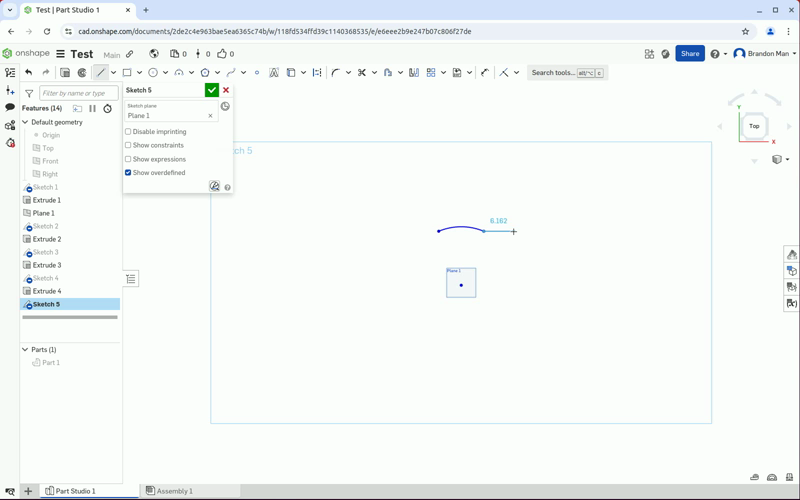
mouse_move(483, 216)
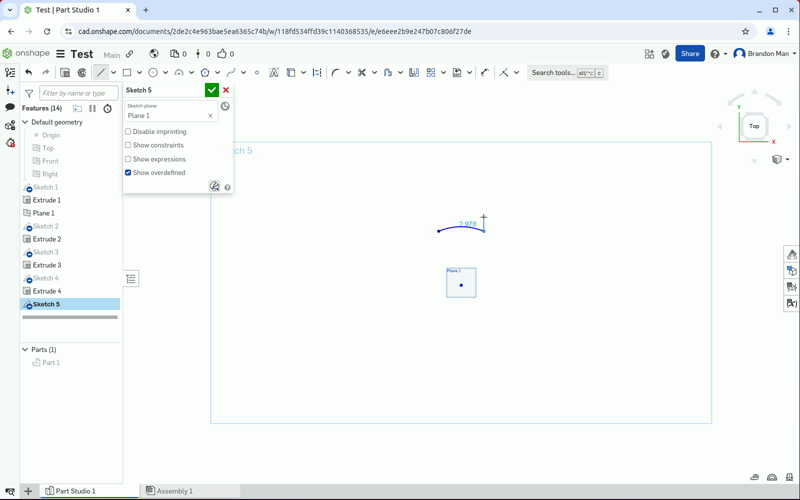
click(483, 216)
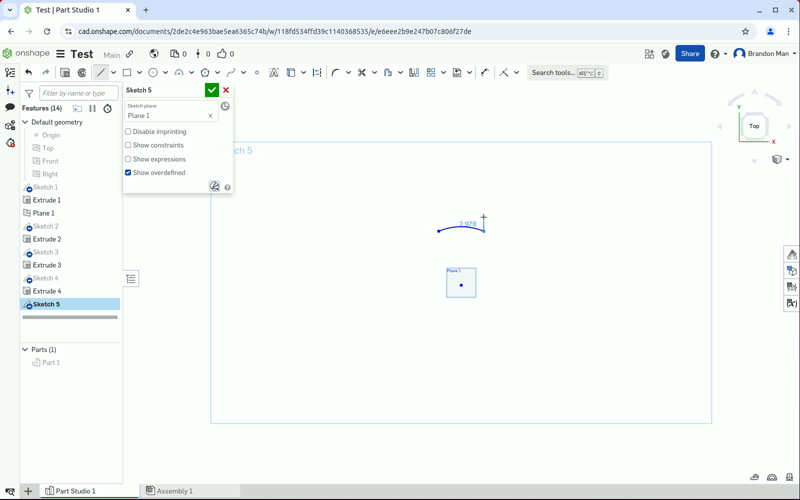
key_up(shift)
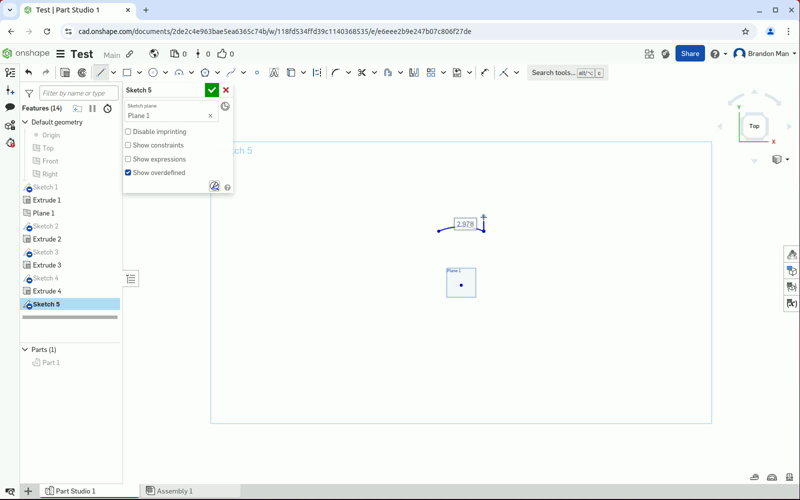
key_down(shift)
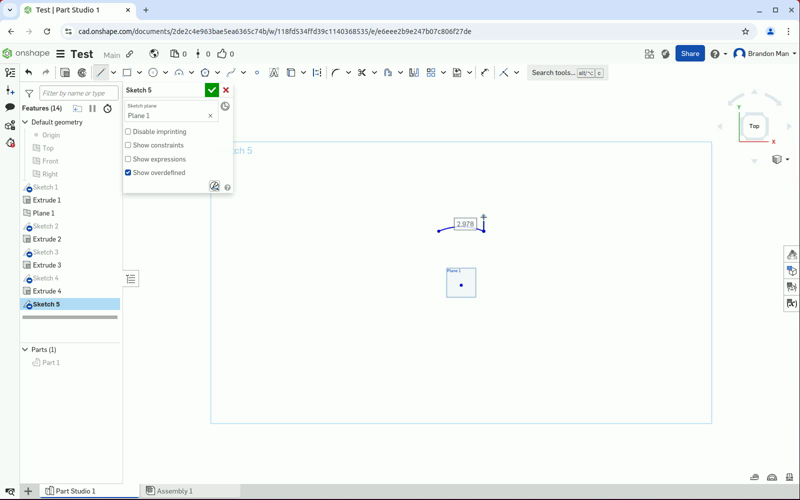
mouse_move(513, 216)
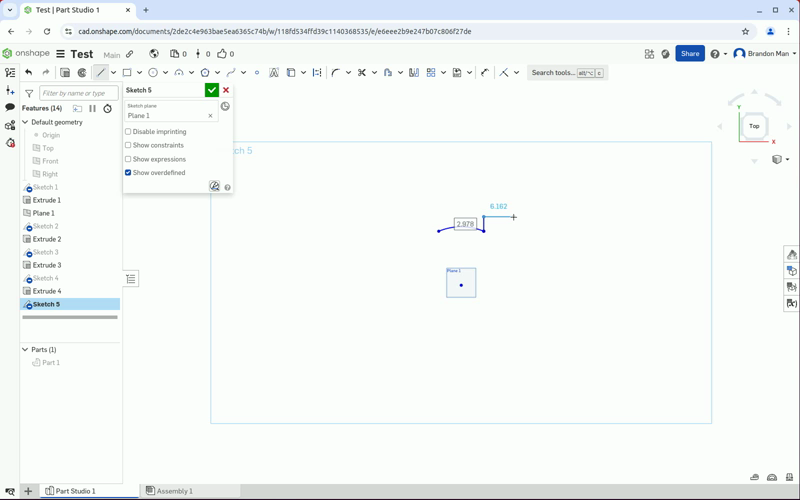
mouse_move(438, 216)
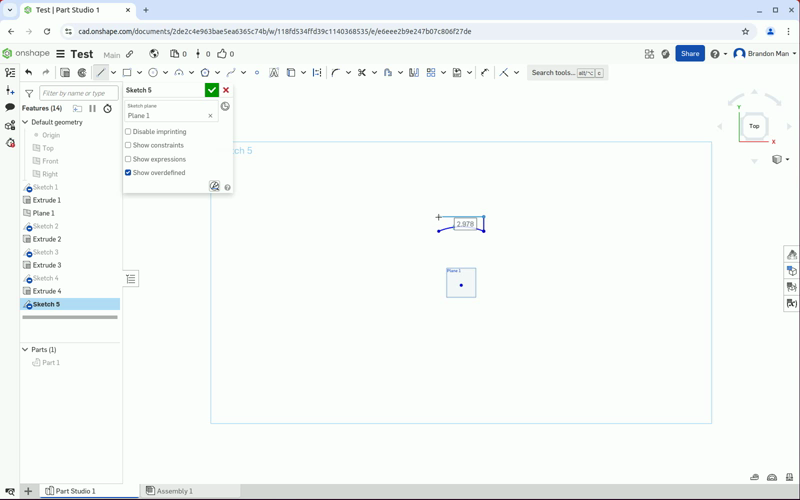
click(438, 216)
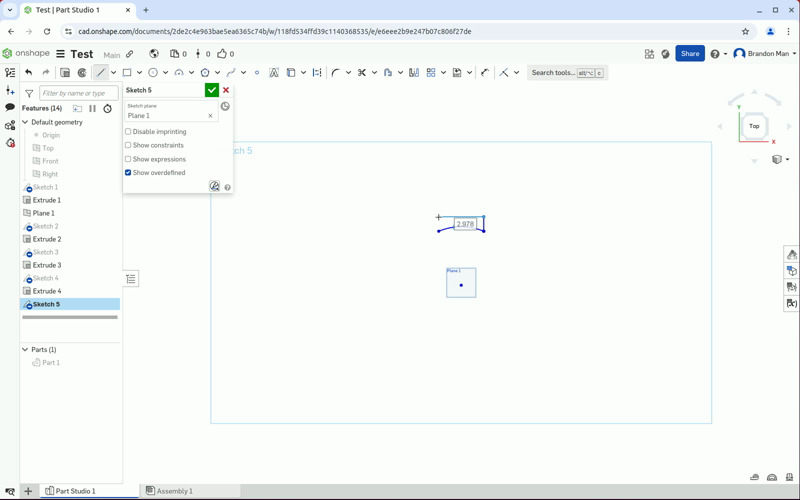
key_up(shift)
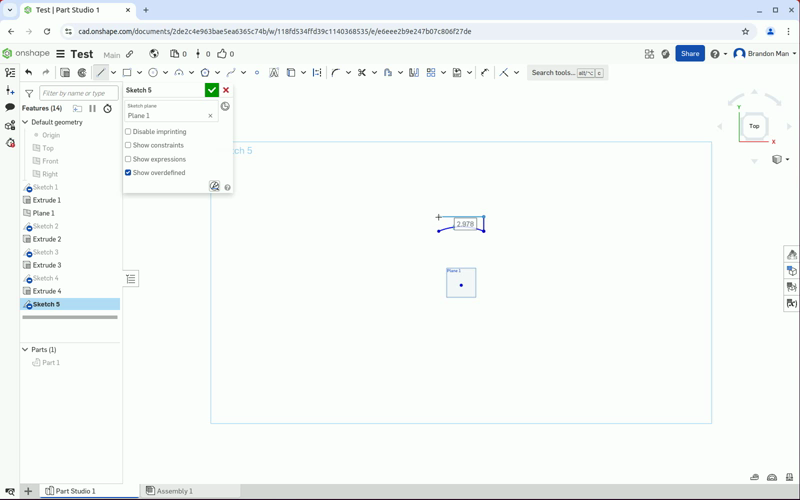
mouse_move(468, 216)
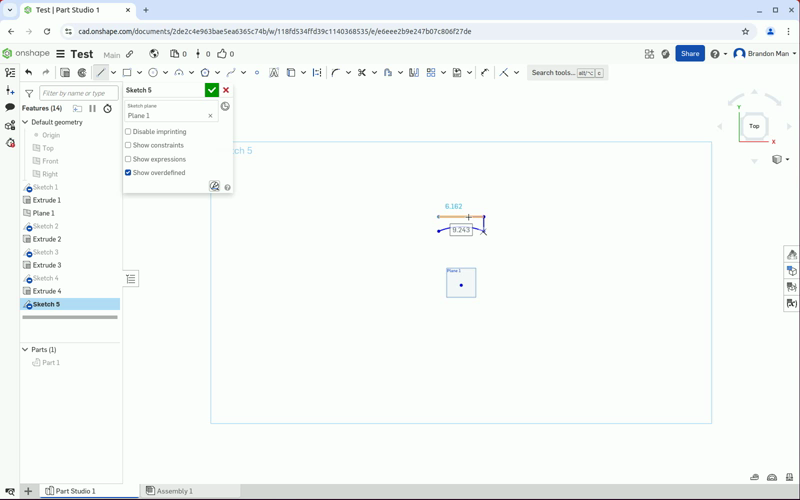
key_down(shift)
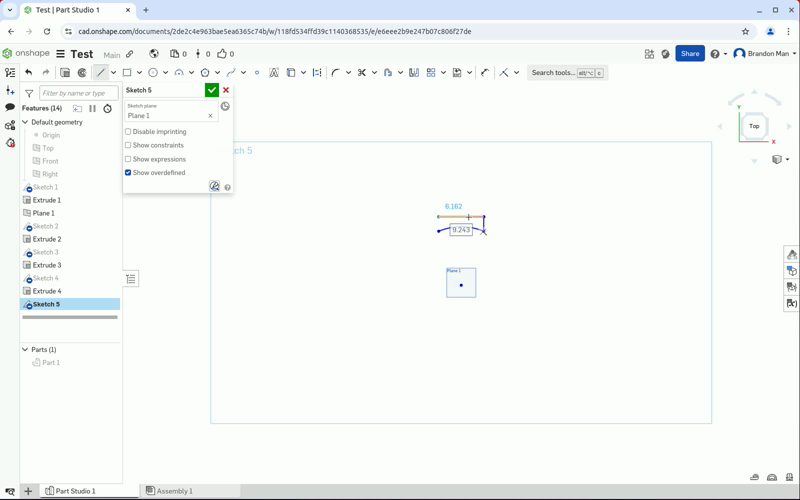
mouse_move(438, 231)
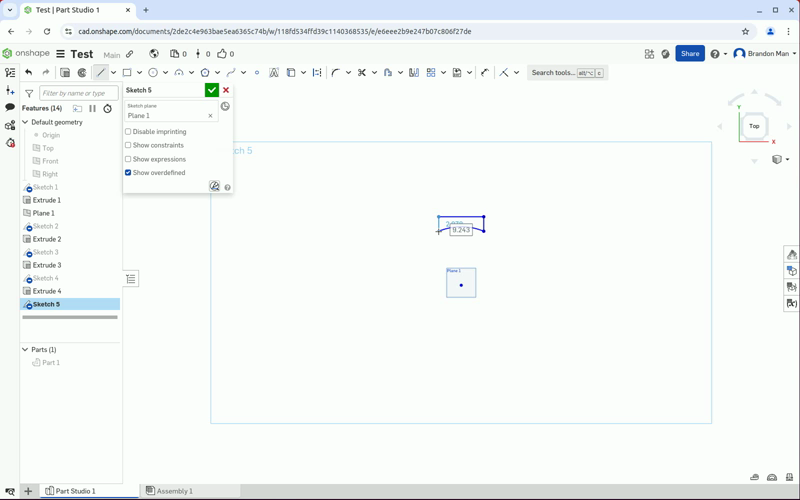
key_up(shift)
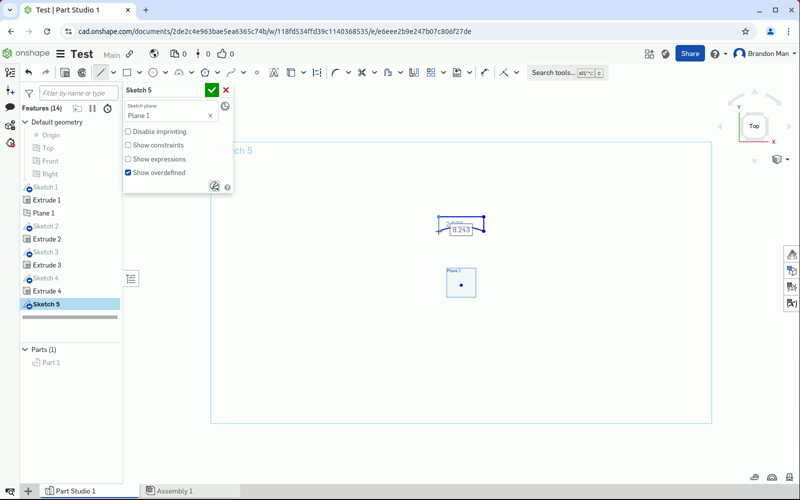
click(438, 231)
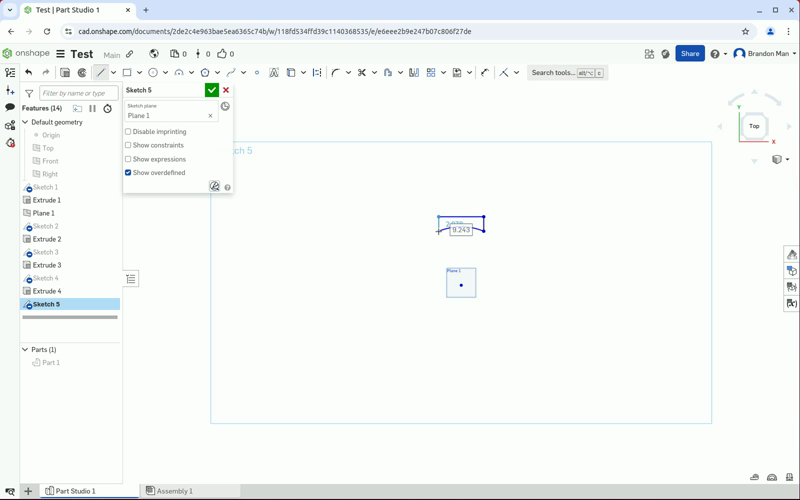
key(esc)
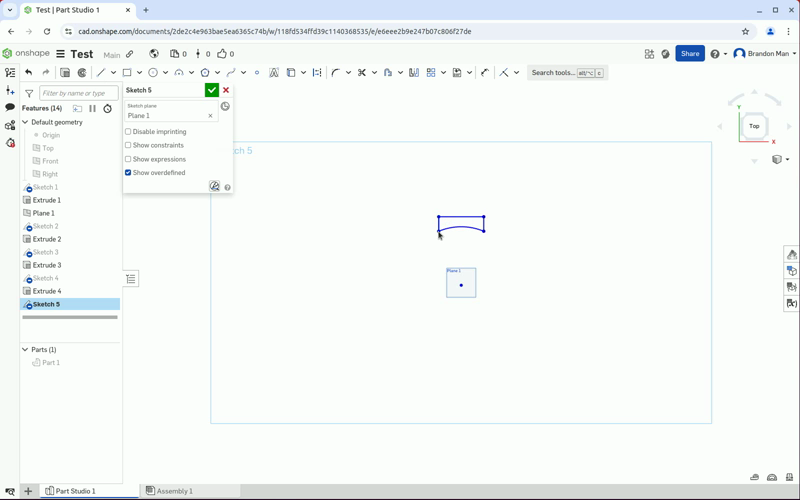
mouse_move(456, 226)
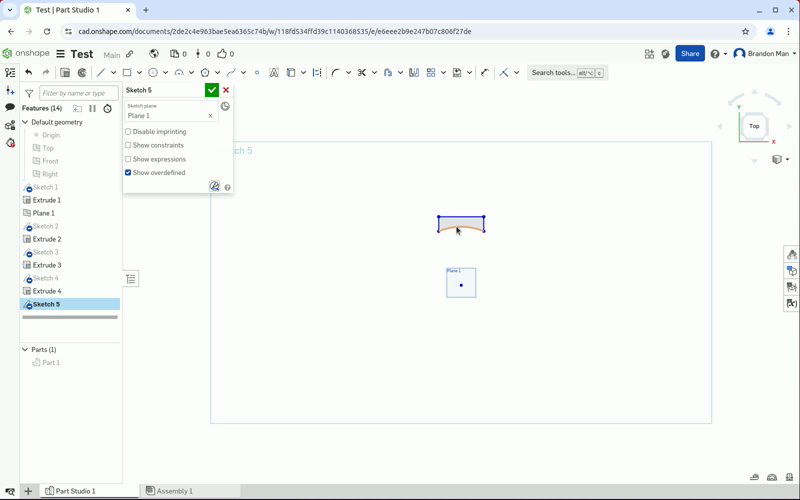
scroll(6)
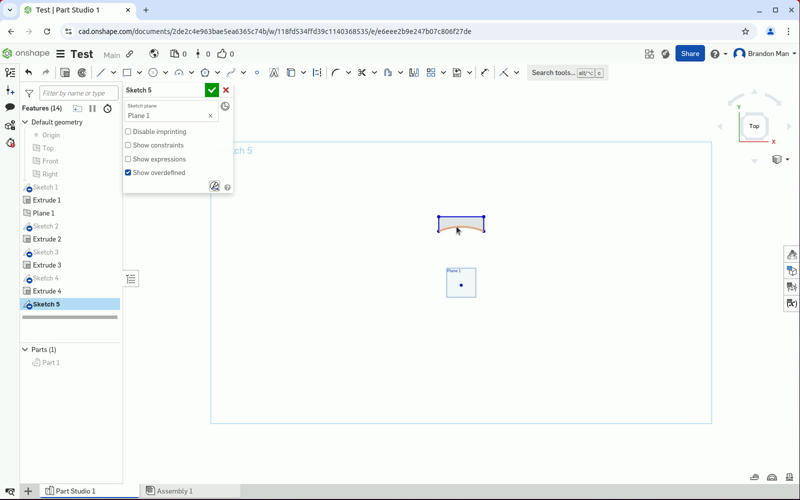
scroll(6)
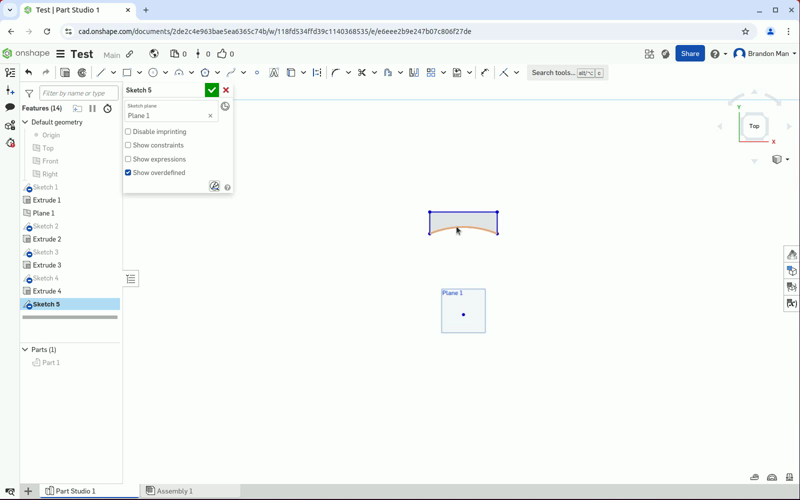
scroll(6)
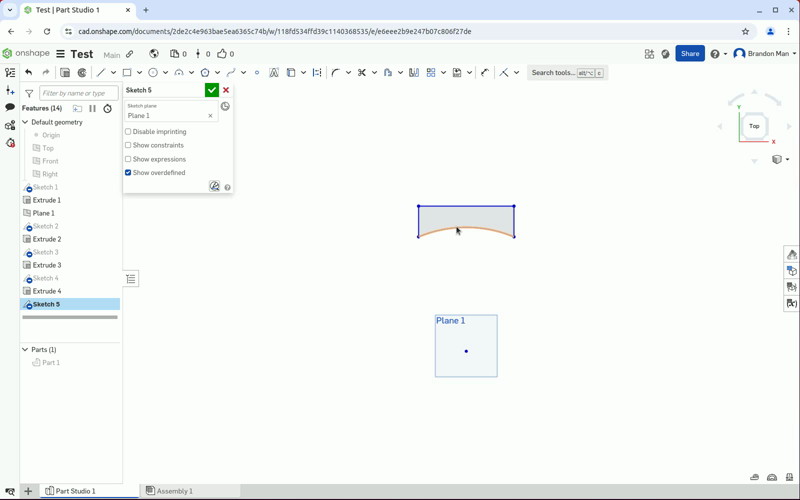
scroll(6)
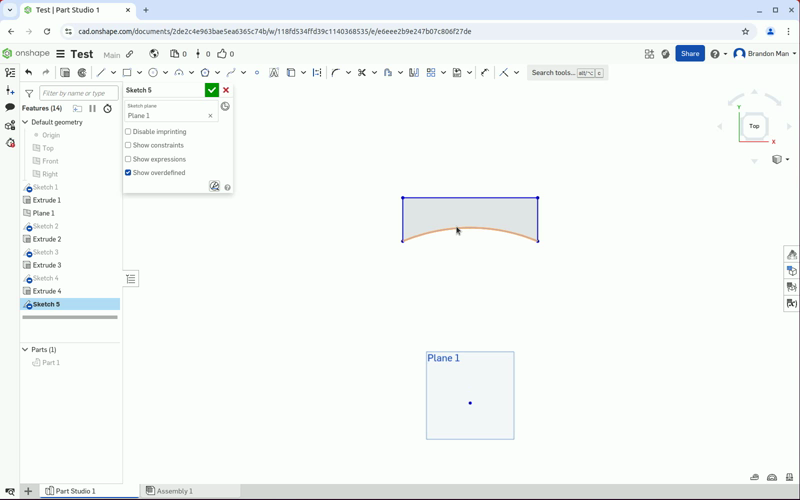
scroll(6)
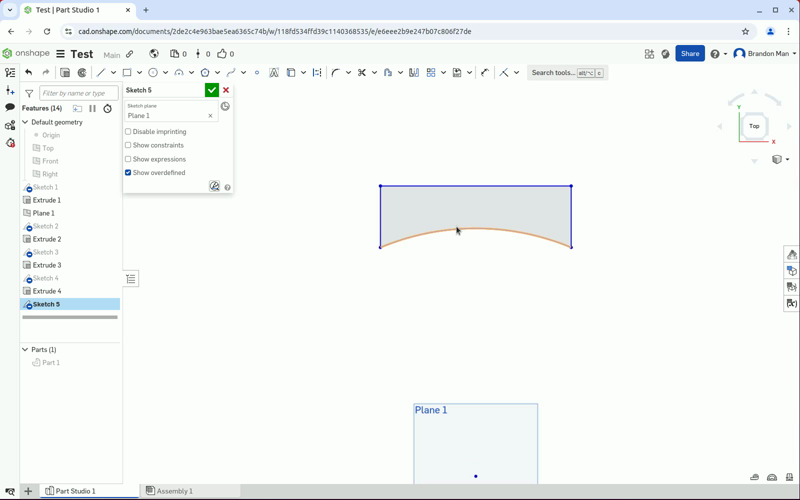
scroll(6)
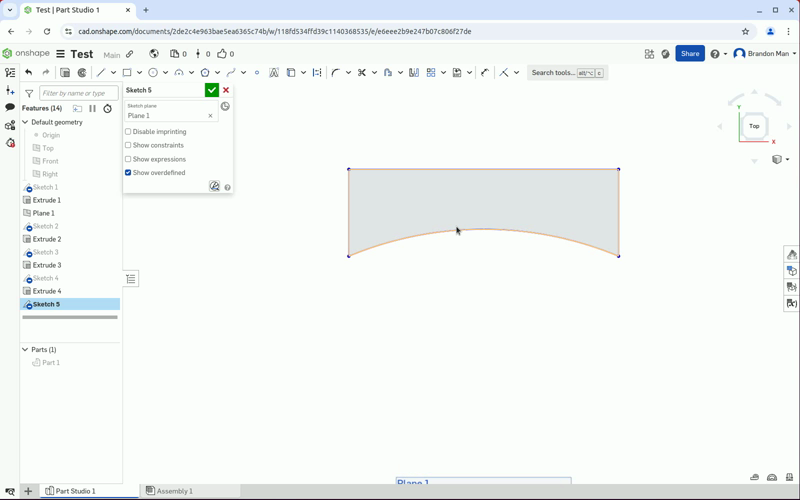
scroll(6)
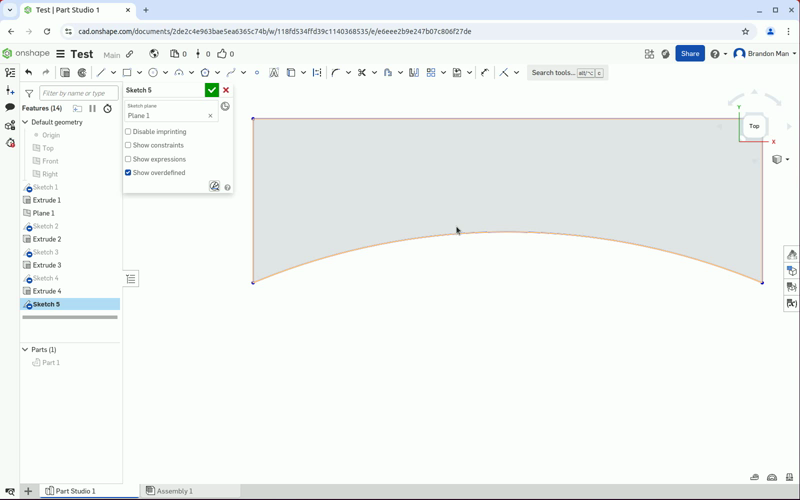
click(456, 226)
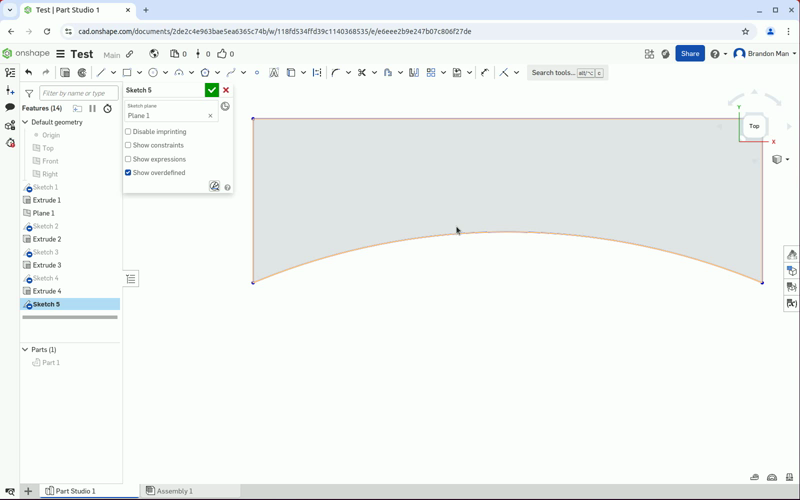
scroll(-6)
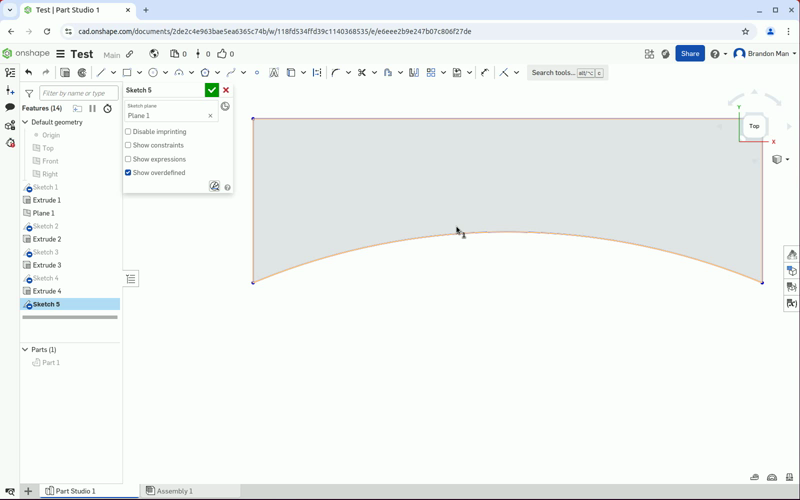
scroll(-6)
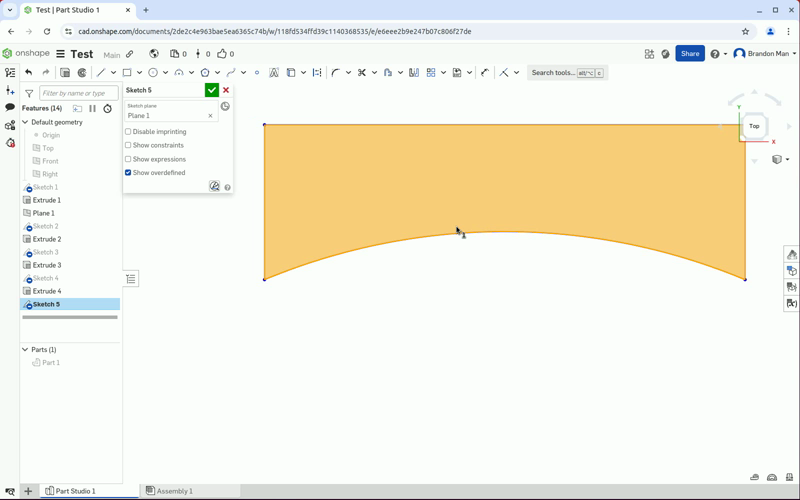
scroll(-6)
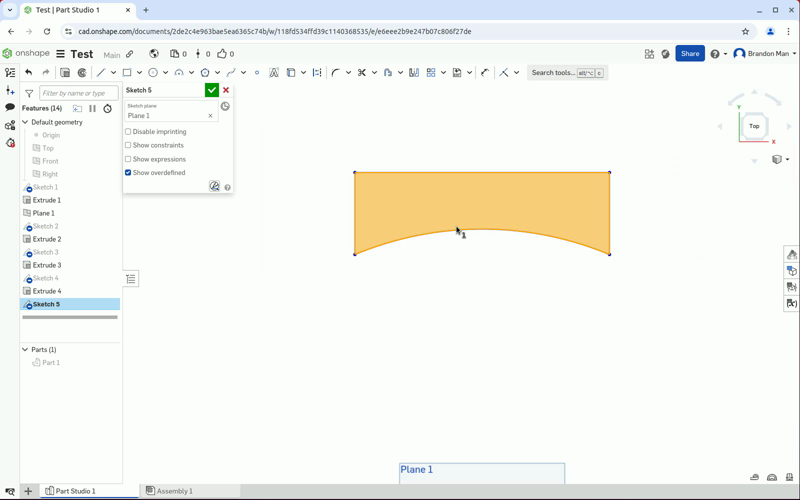
scroll(-6)
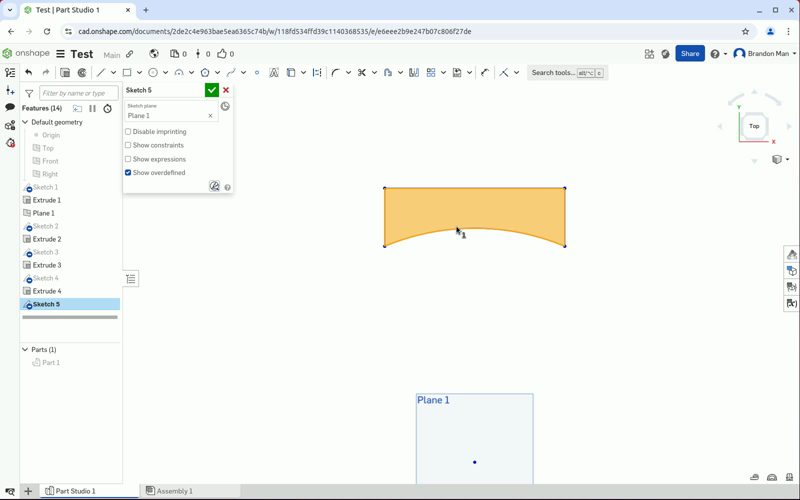
scroll(-6)
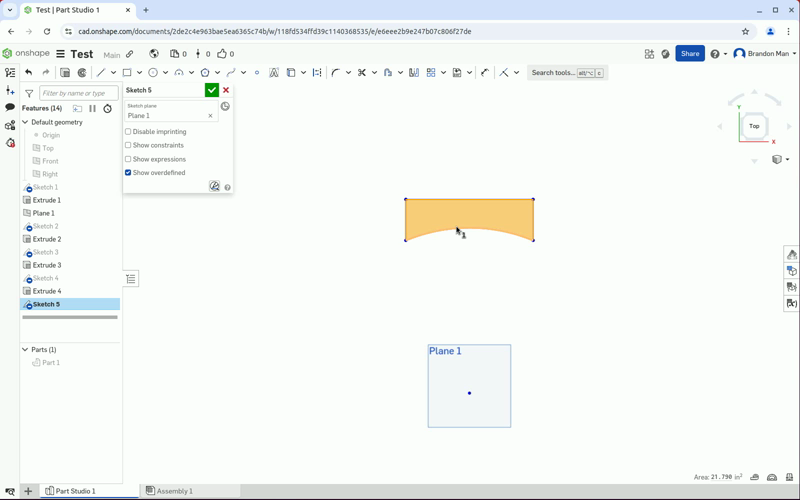
scroll(-6)
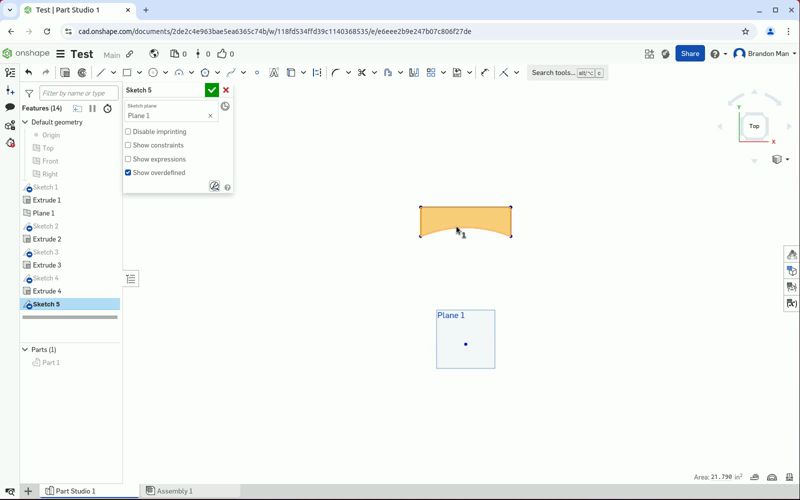
scroll(-6)
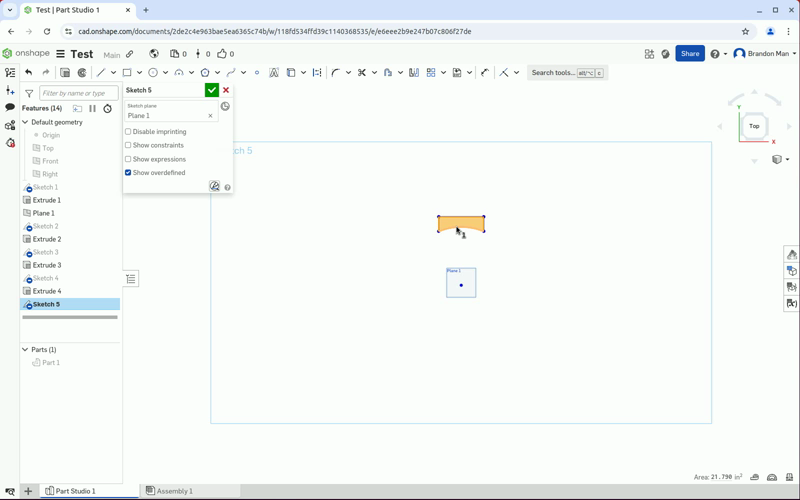
mouse_move(73, 352)
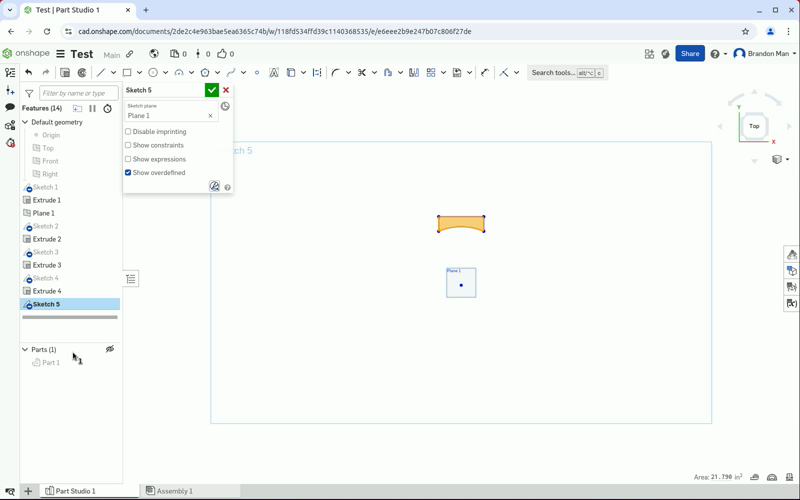
key(shift+y)
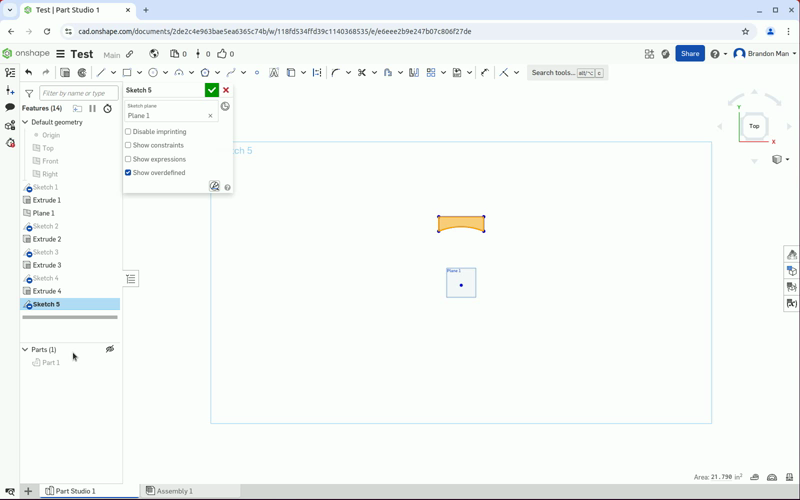
key(shift+e)
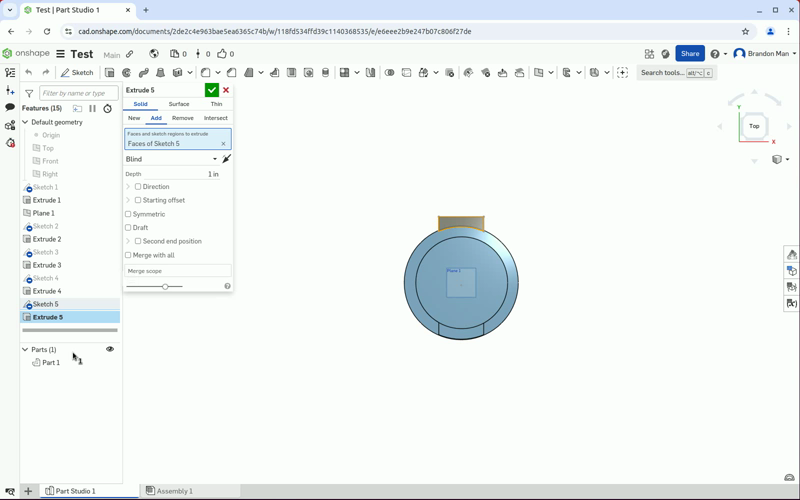
mouse_move(143, 106)
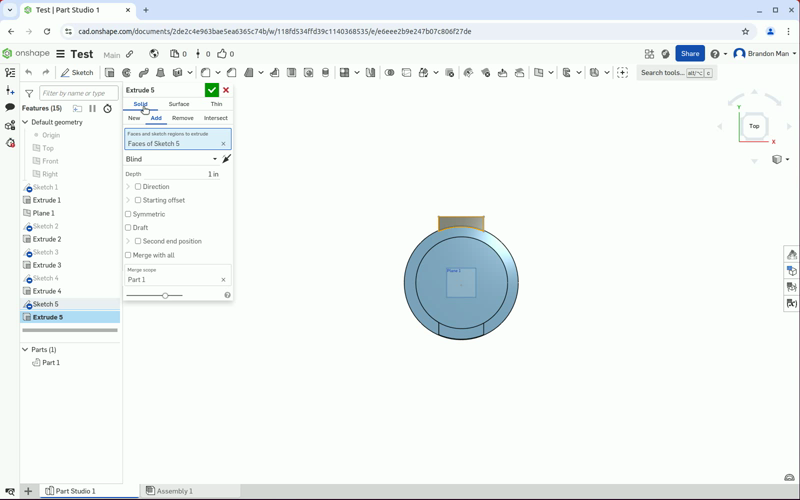
click(143, 106)
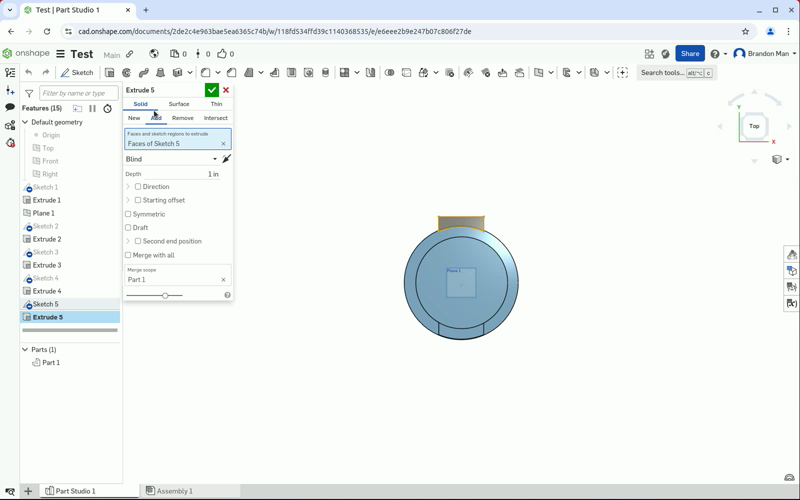
mouse_move(186, 120)
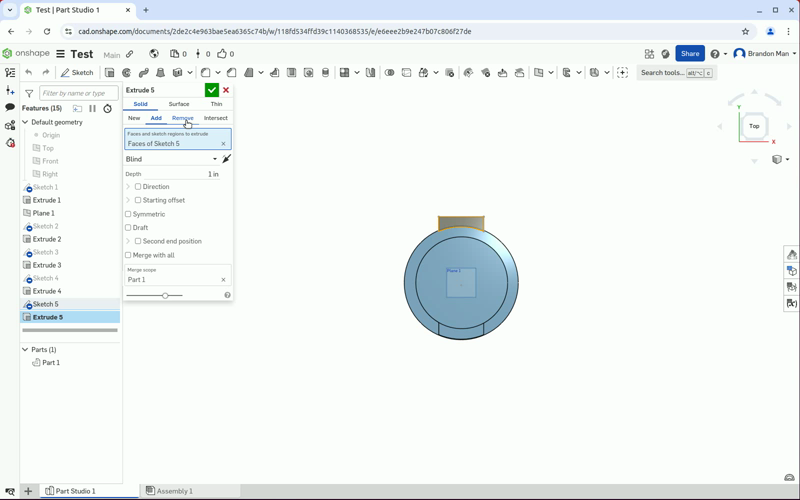
click(186, 120)
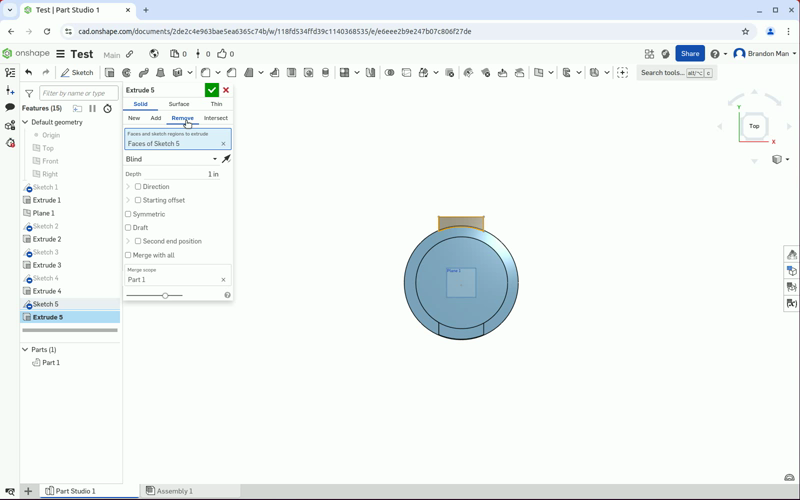
key(tab, 4)
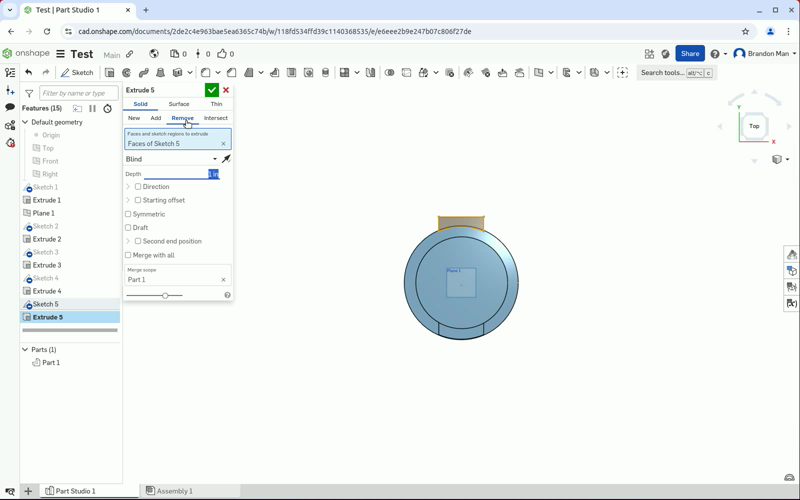
text(13.961)
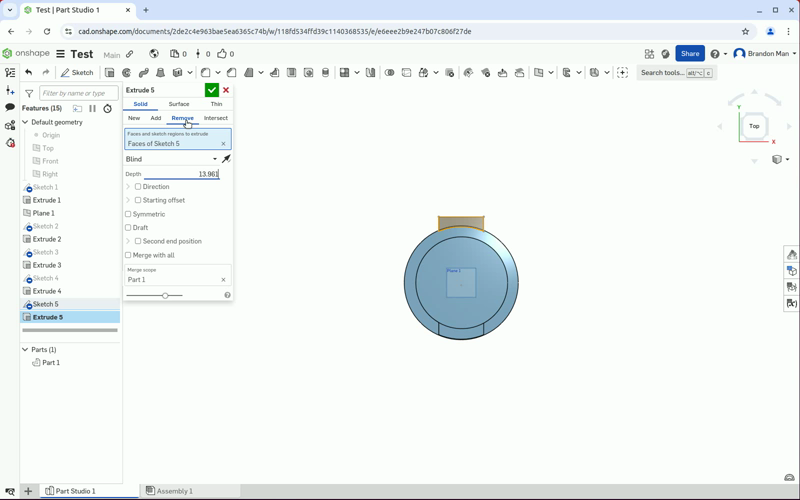
key(tab, 6)
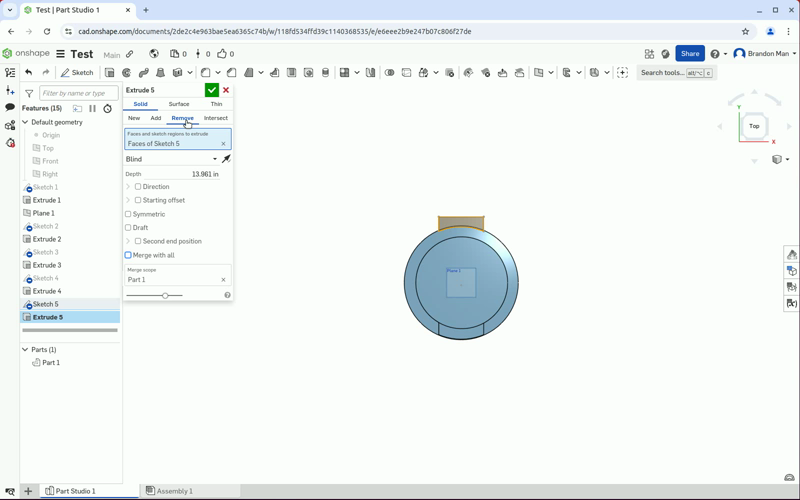
key(space)
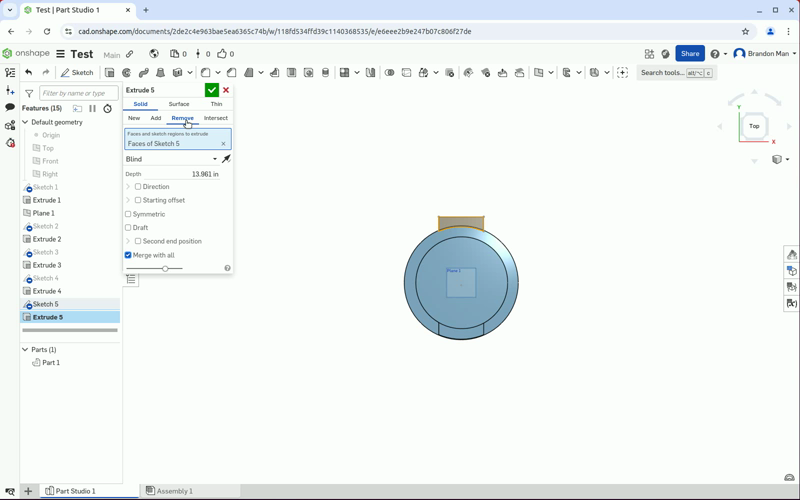
key(enter)
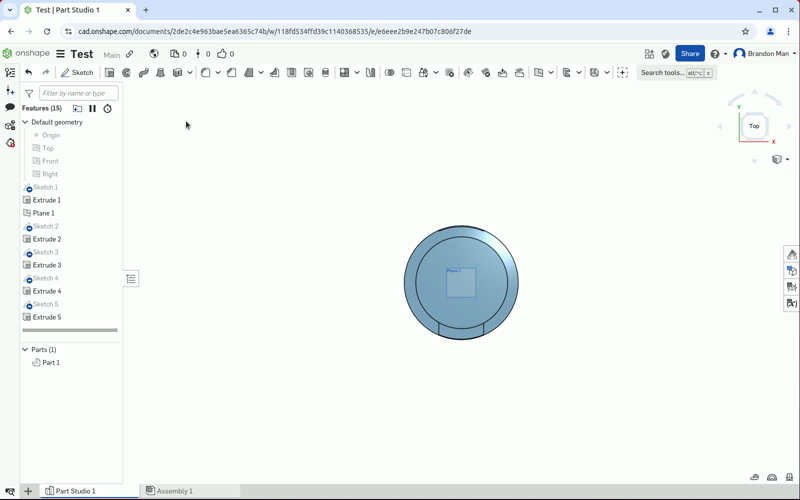
key(shift+h)
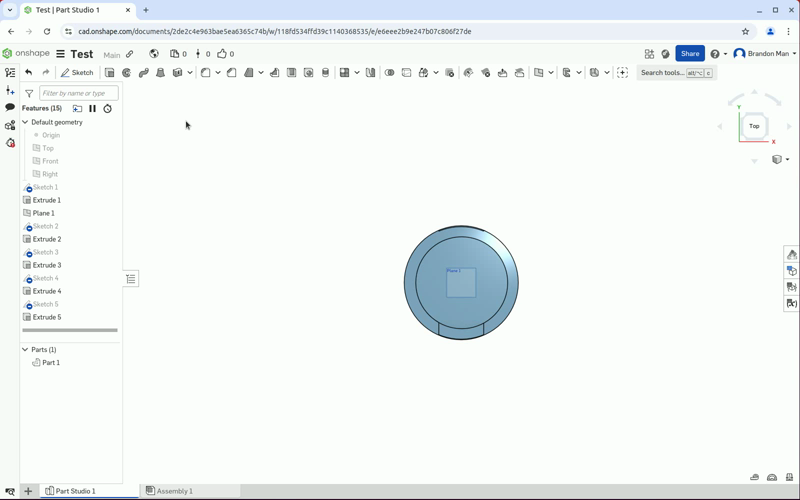
key(shift+h)
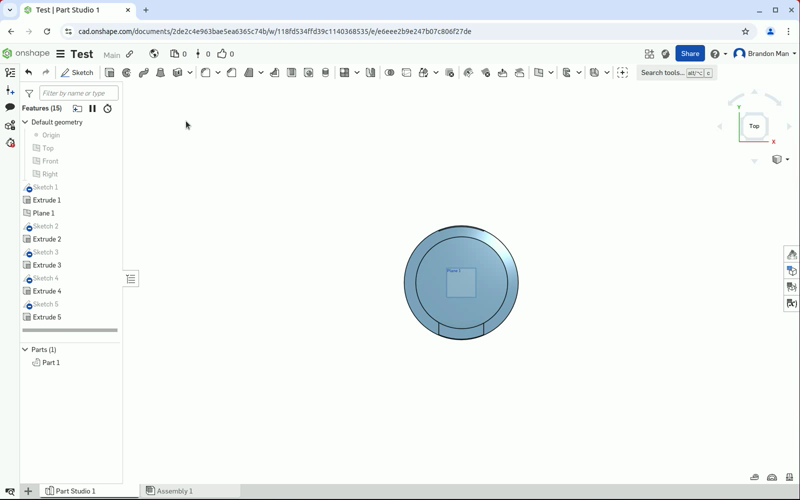
mouse_move(73, 189)
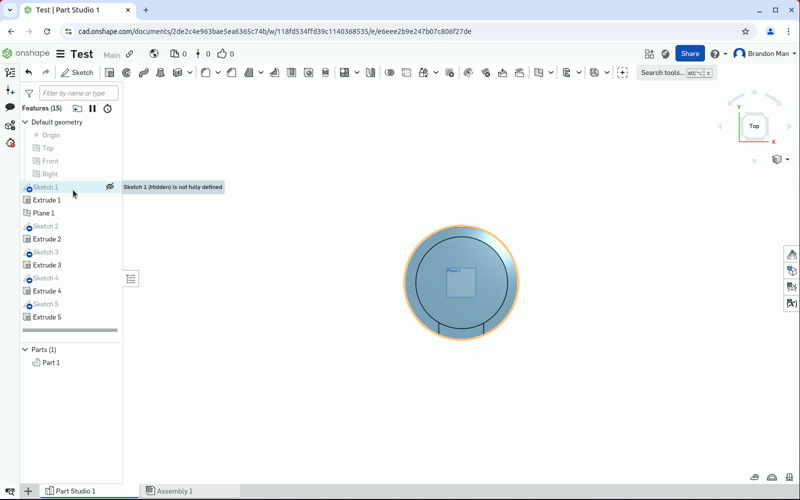
click(73, 189)
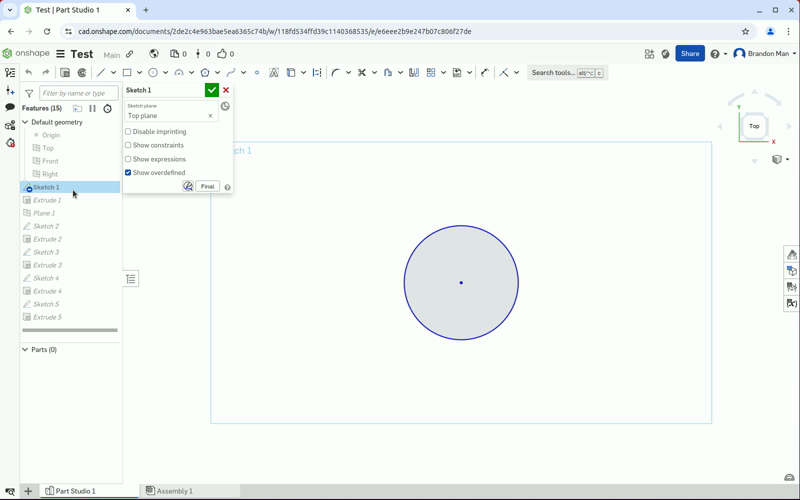
mouse_move(229, 92)
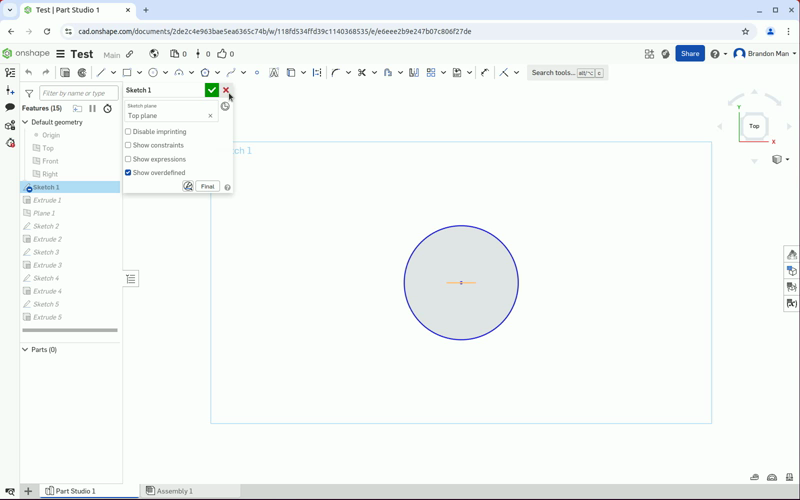
click(229, 92)
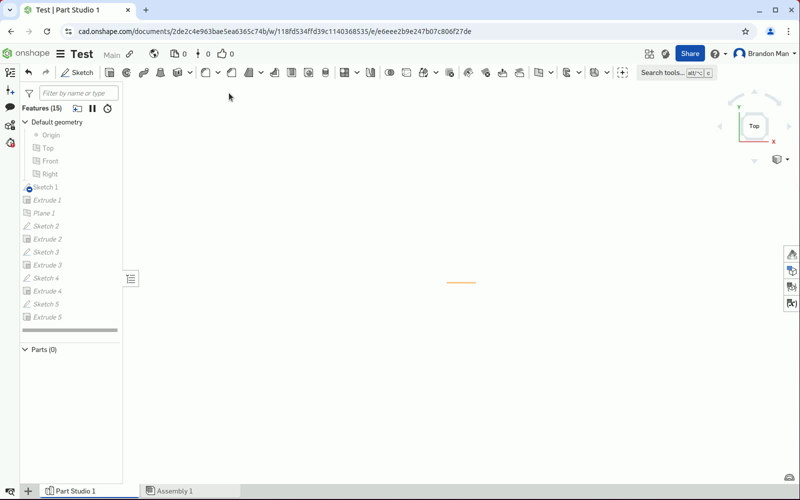
key(shift+s)
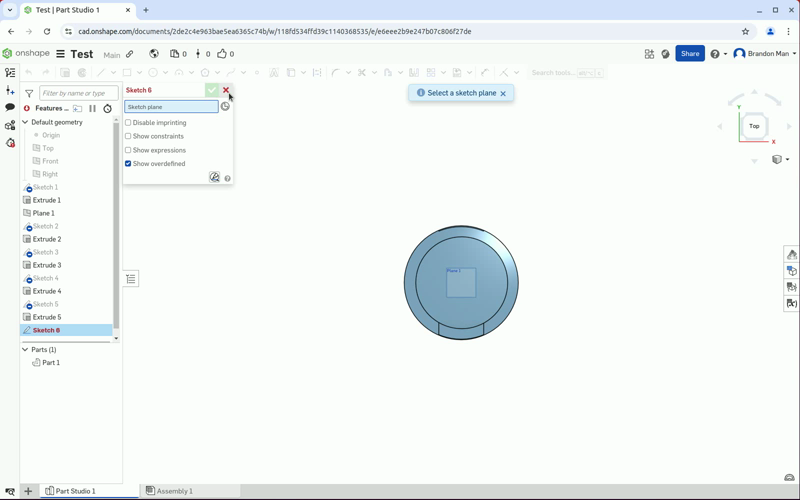
mouse_move(69, 215)
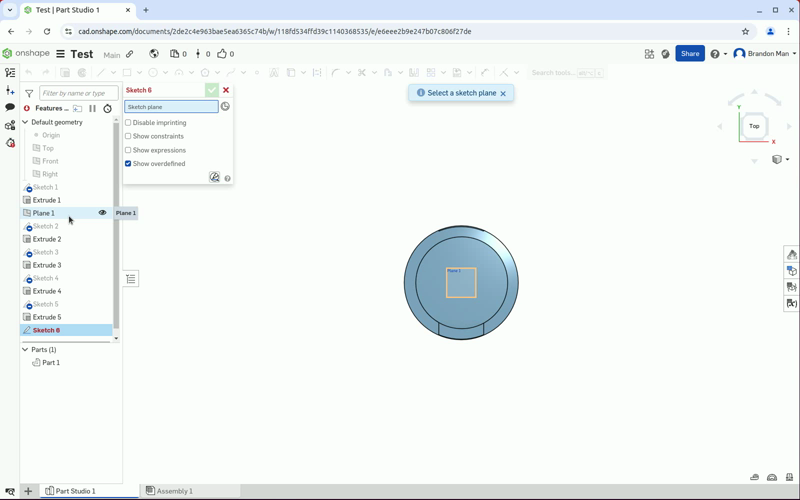
click(69, 215)
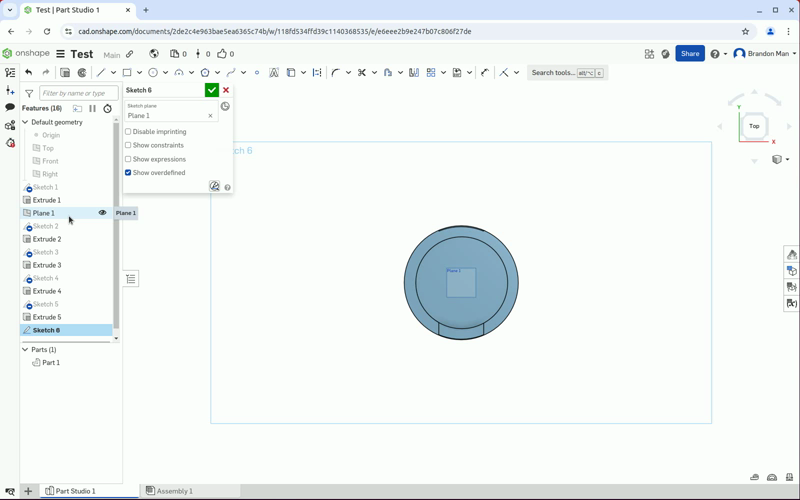
mouse_move(73, 352)
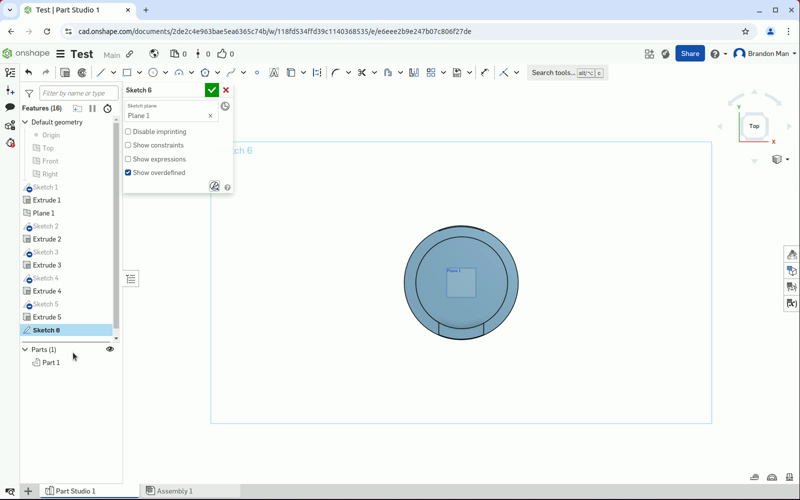
key(y)
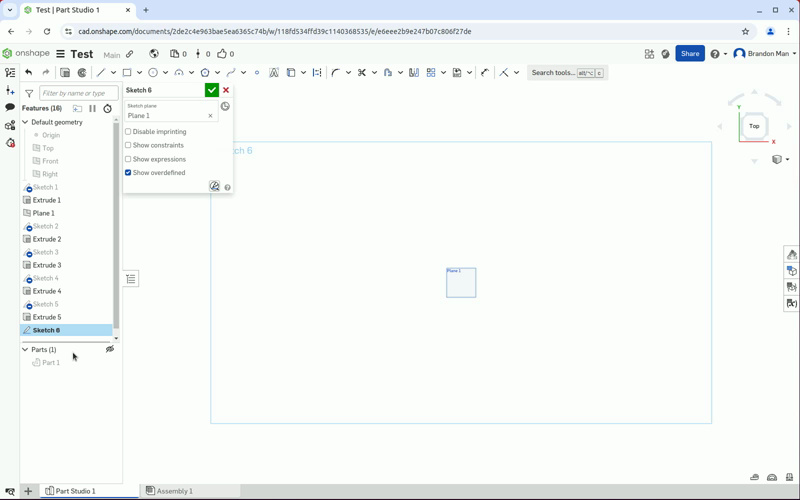
key(a)
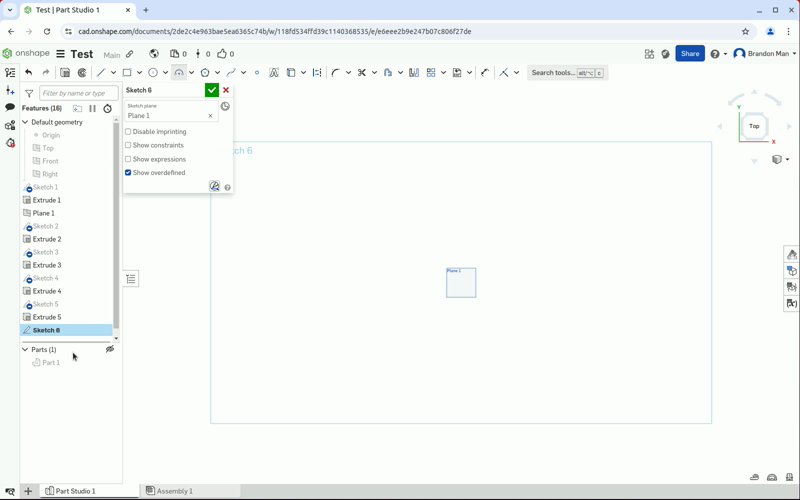
key_down(shift)
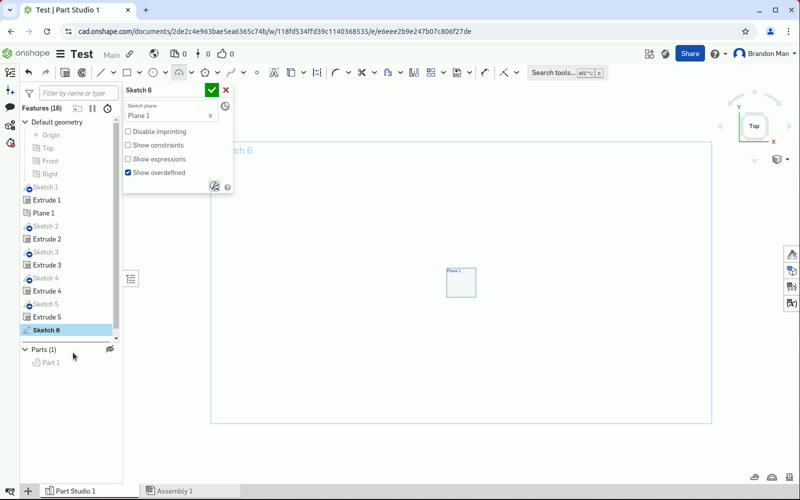
mouse_move(438, 244)
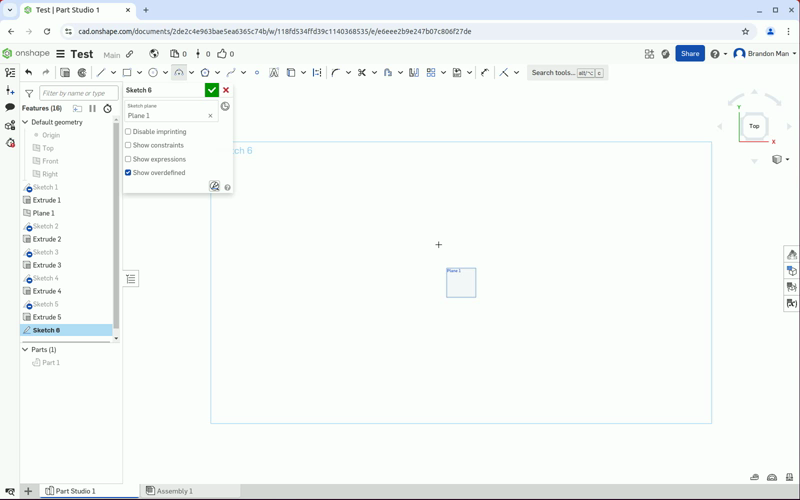
click(438, 244)
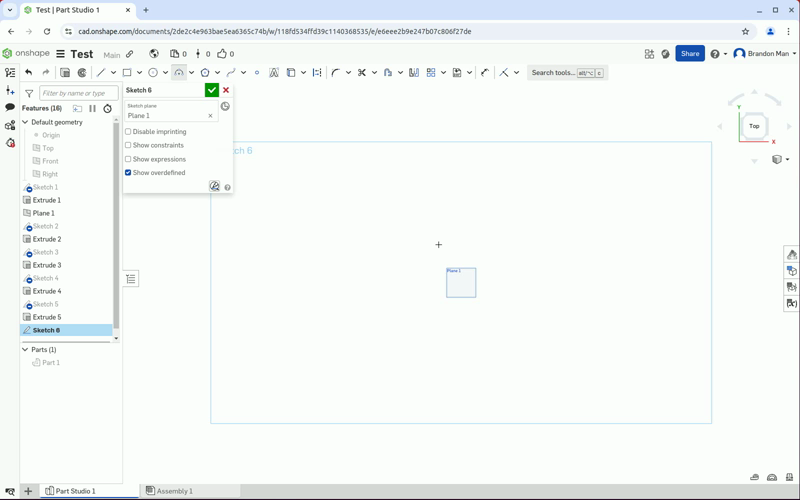
key_up(shift)
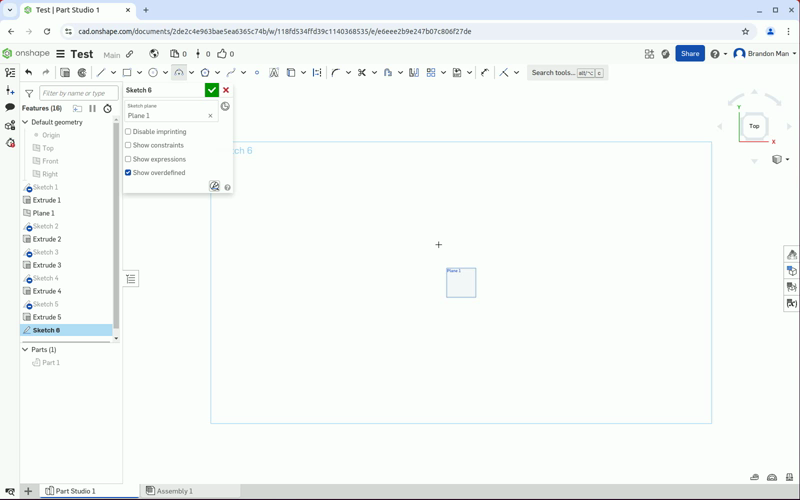
key_down(shift)
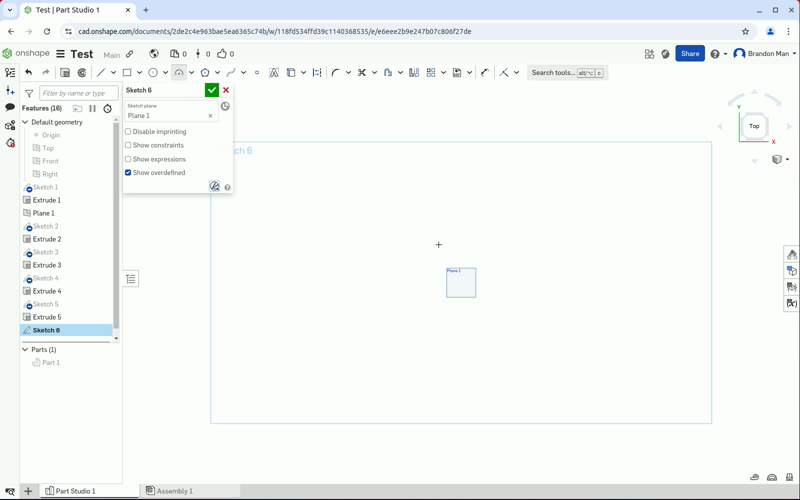
mouse_move(483, 244)
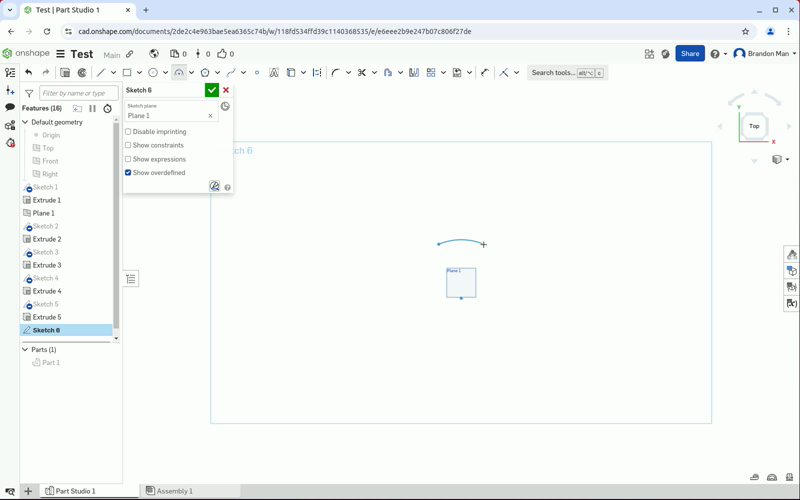
click(483, 244)
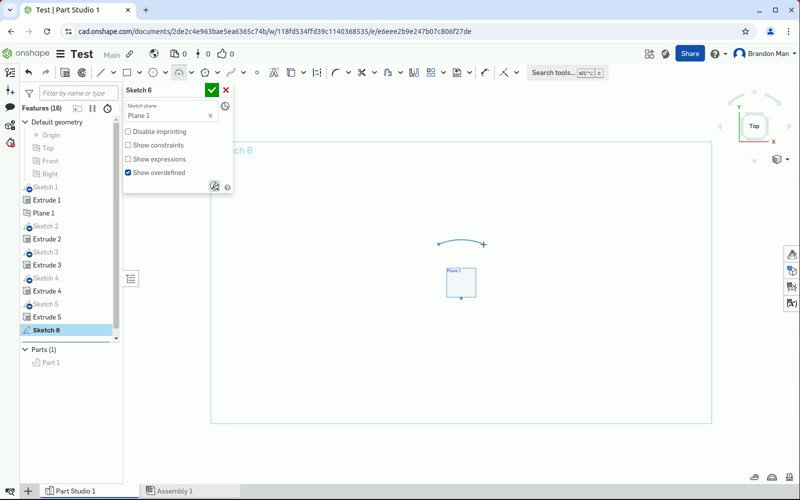
mouse_move(461, 238)
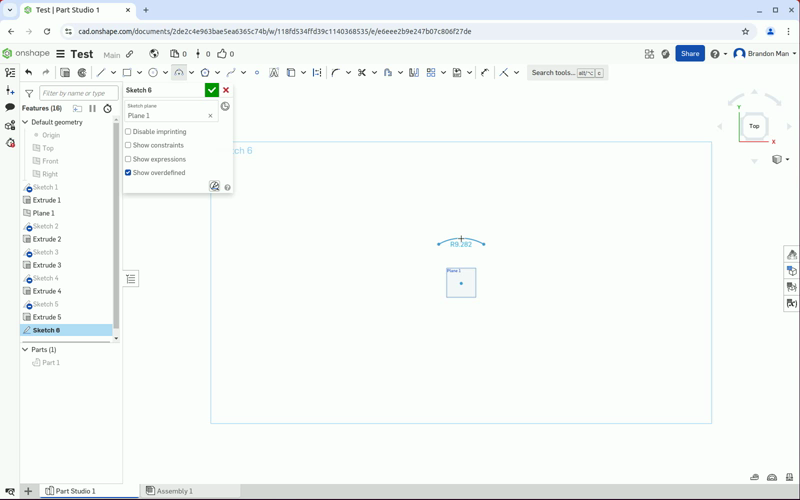
click(461, 238)
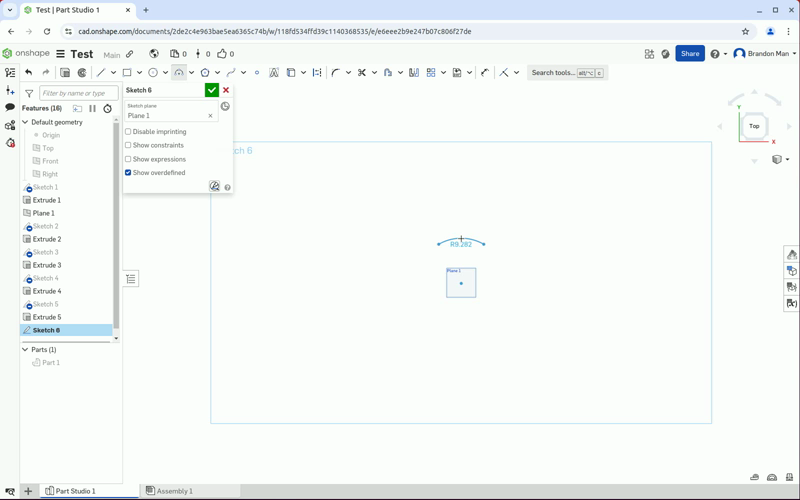
key_up(shift)
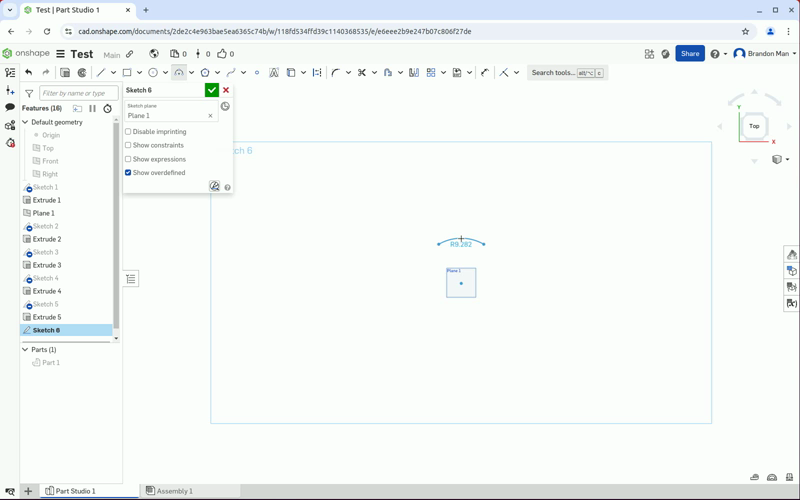
key(esc)
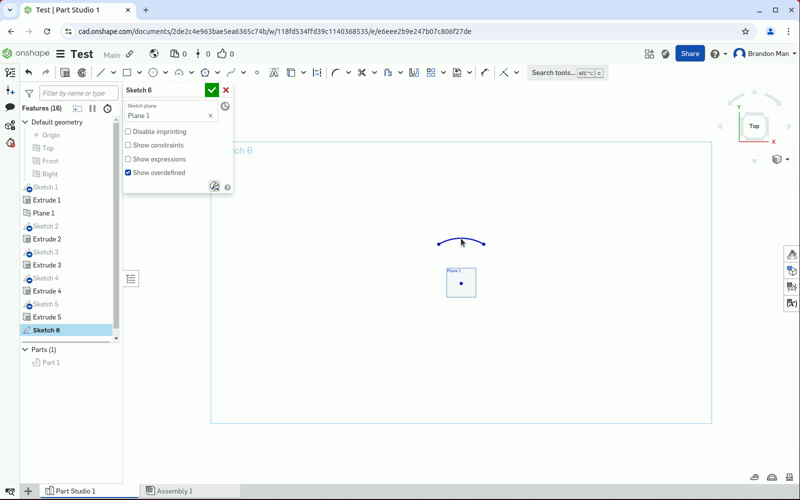
key(l)
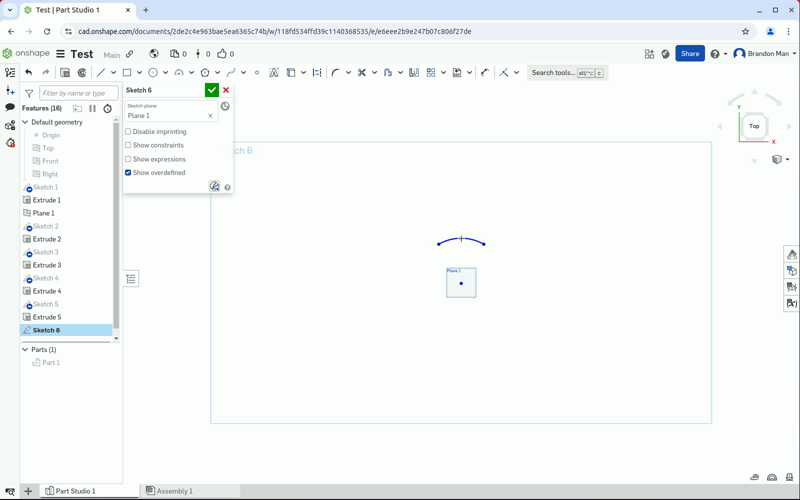
mouse_move(483, 244)
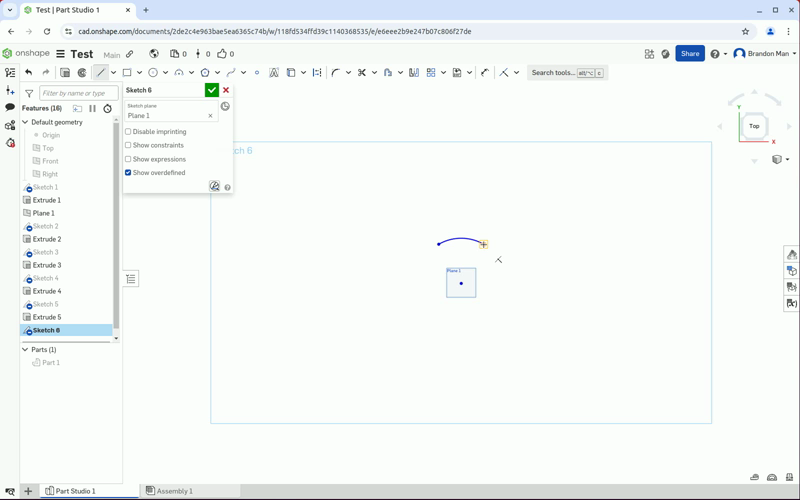
click(483, 244)
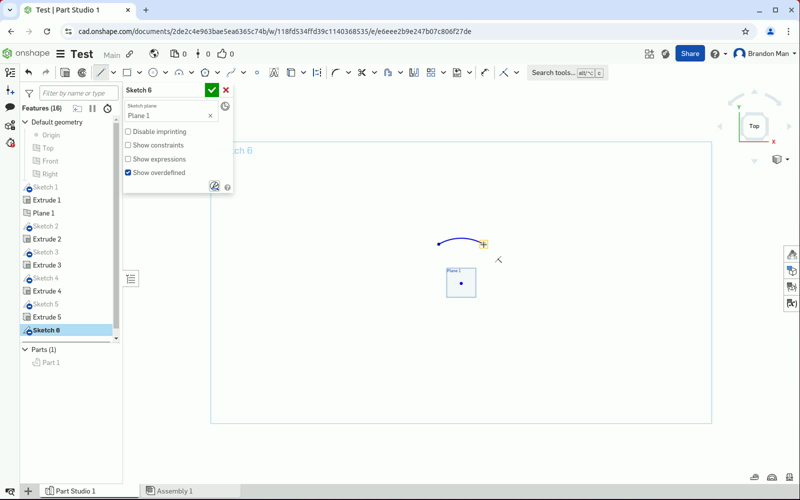
key_down(shift)
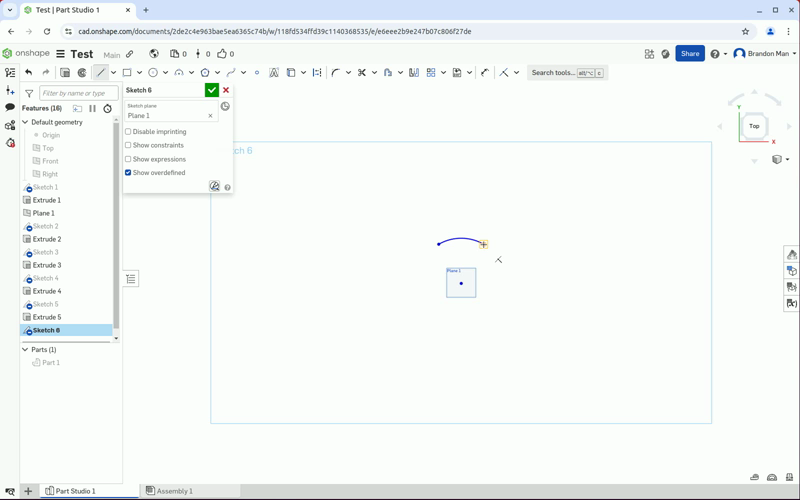
mouse_move(513, 244)
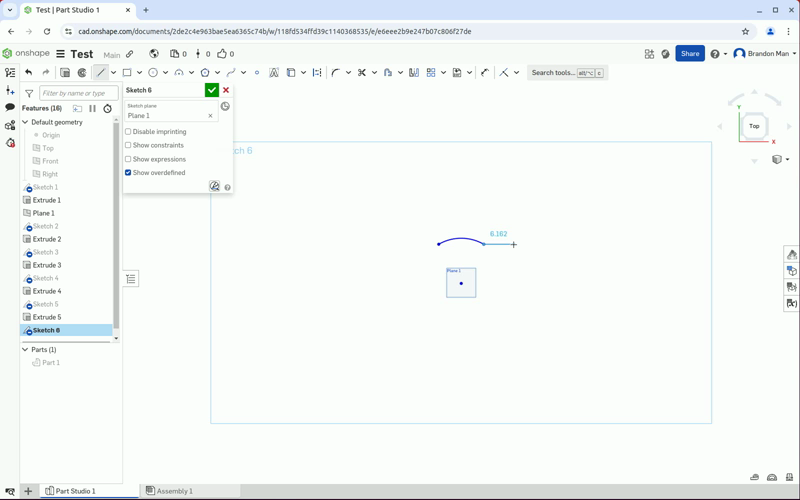
mouse_move(483, 231)
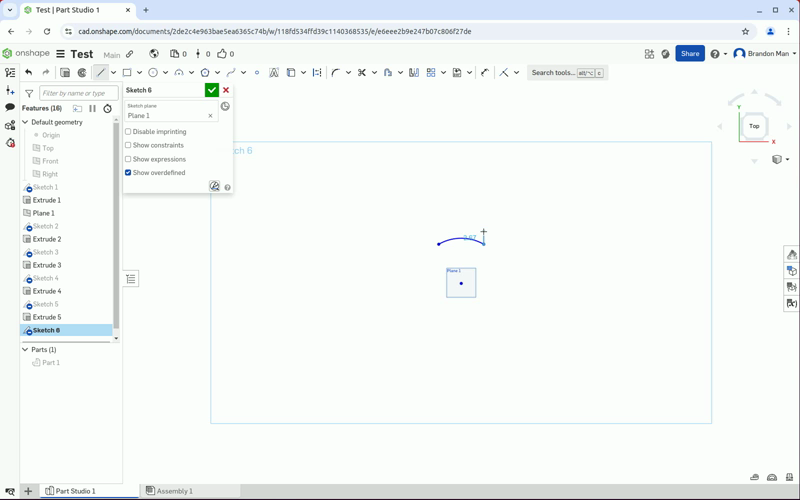
click(483, 231)
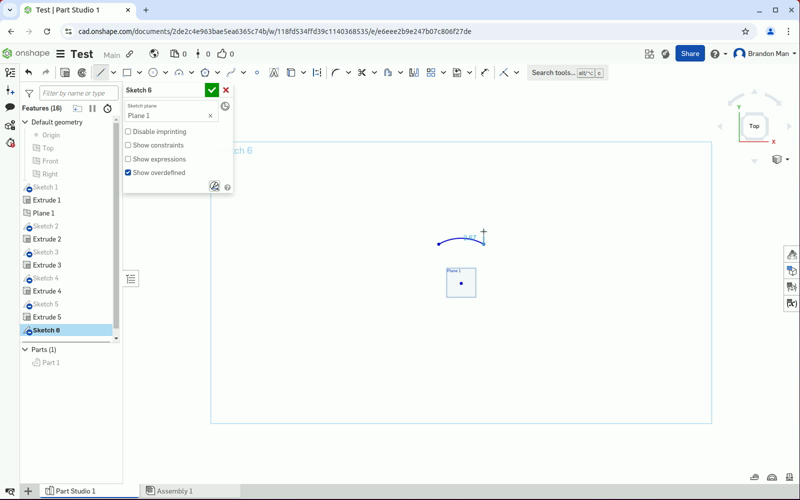
key_up(shift)
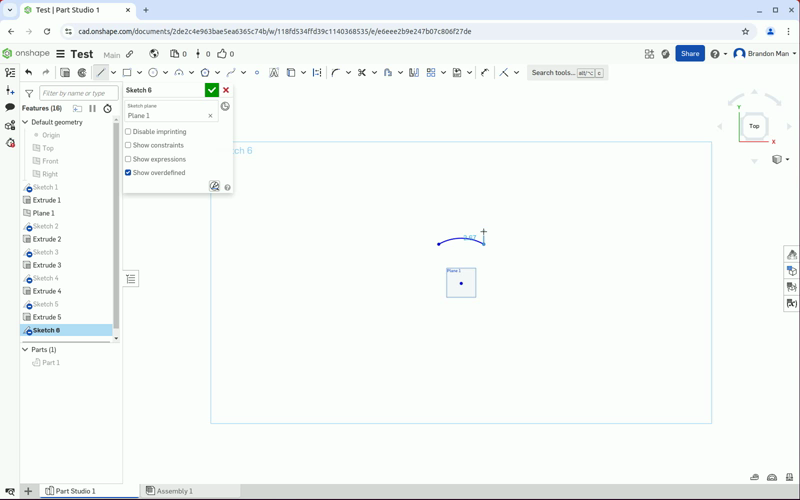
key(esc)
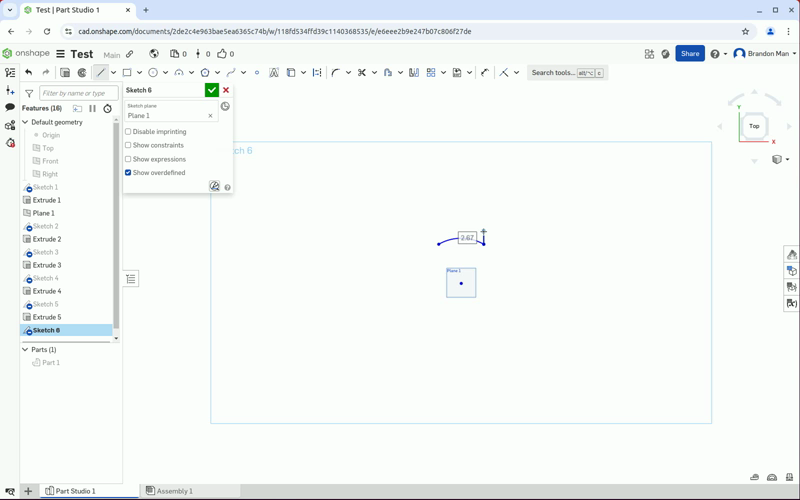
key(a)
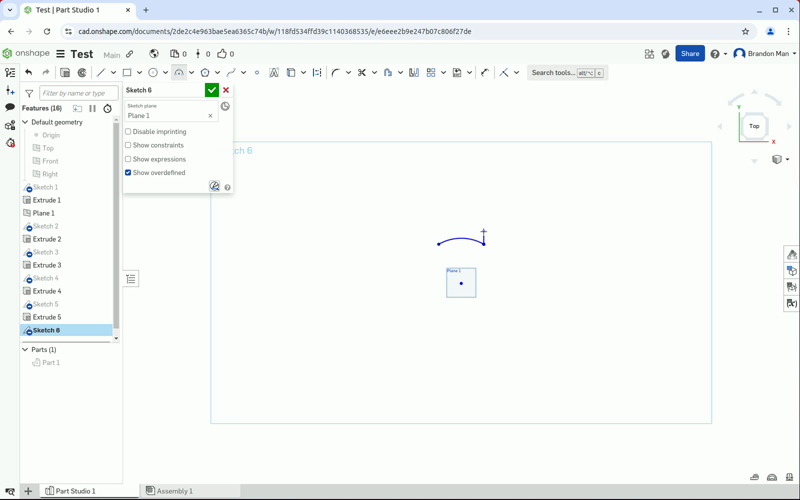
mouse_move(483, 231)
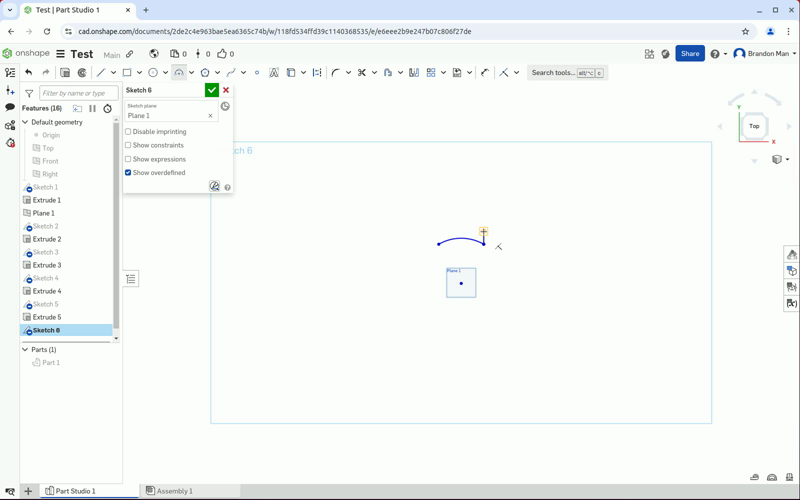
click(483, 231)
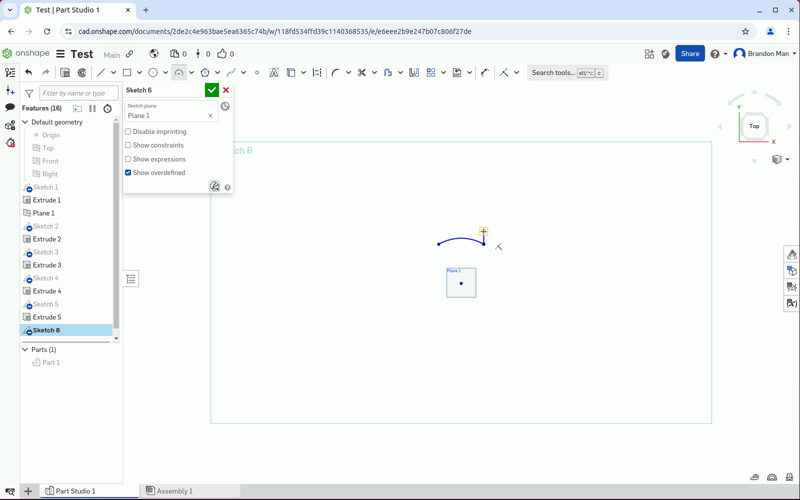
key_down(shift)
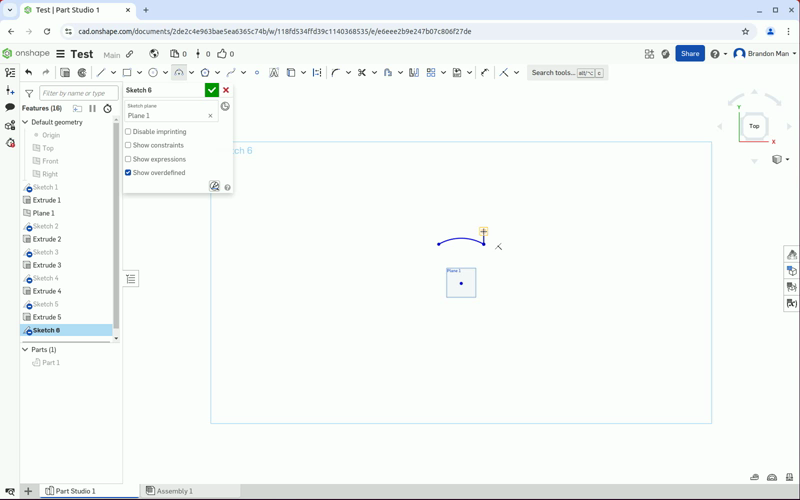
mouse_move(438, 231)
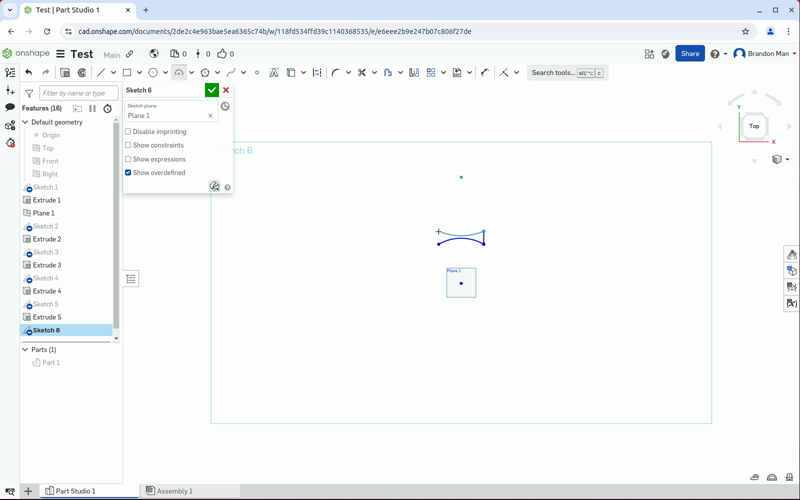
click(438, 231)
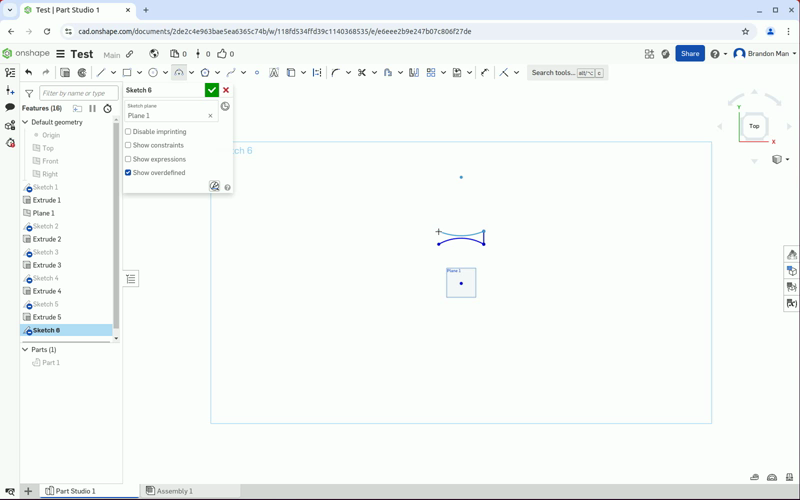
mouse_move(461, 226)
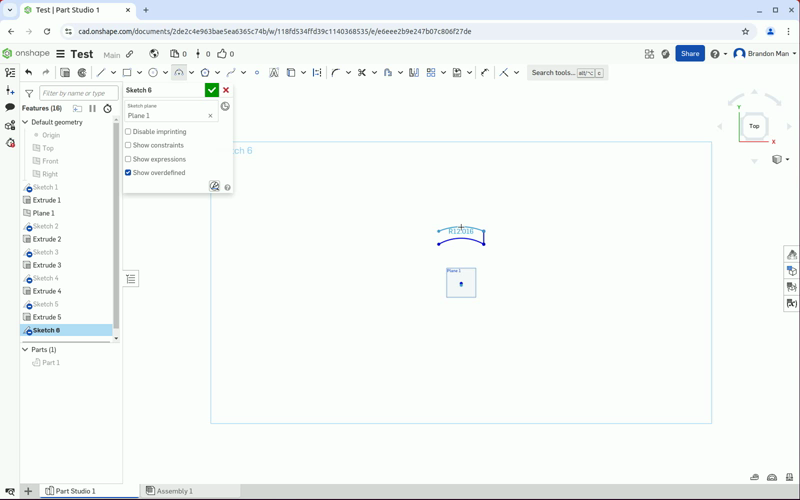
click(461, 226)
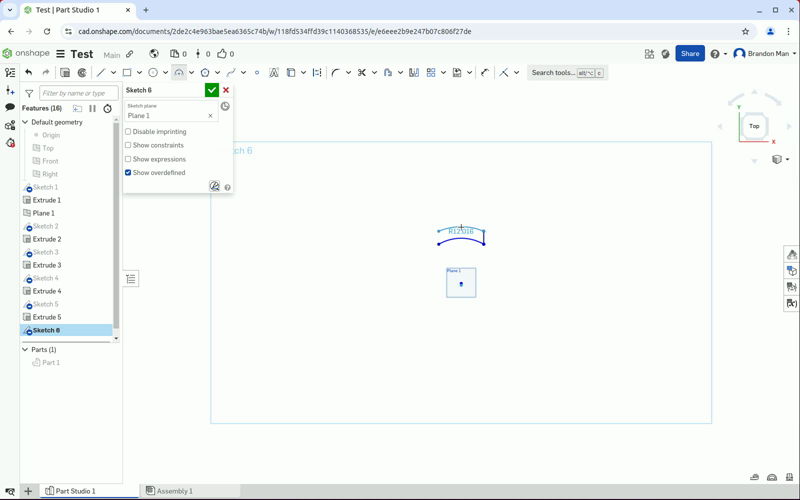
key_up(shift)
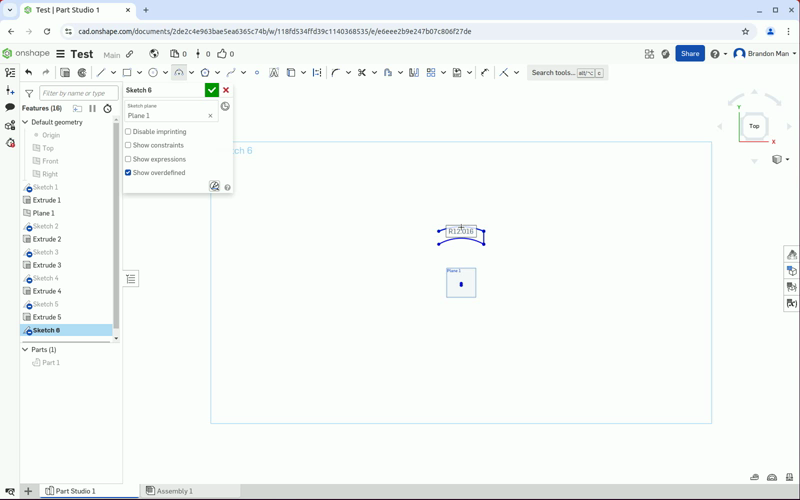
key(esc)
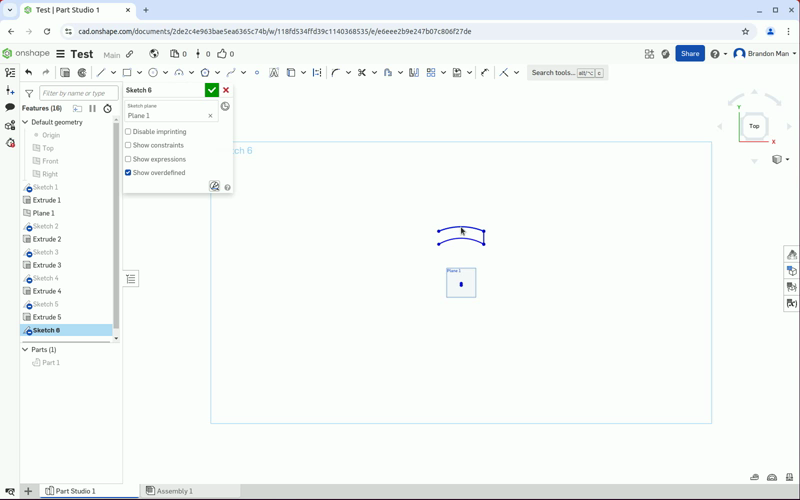
key(l)
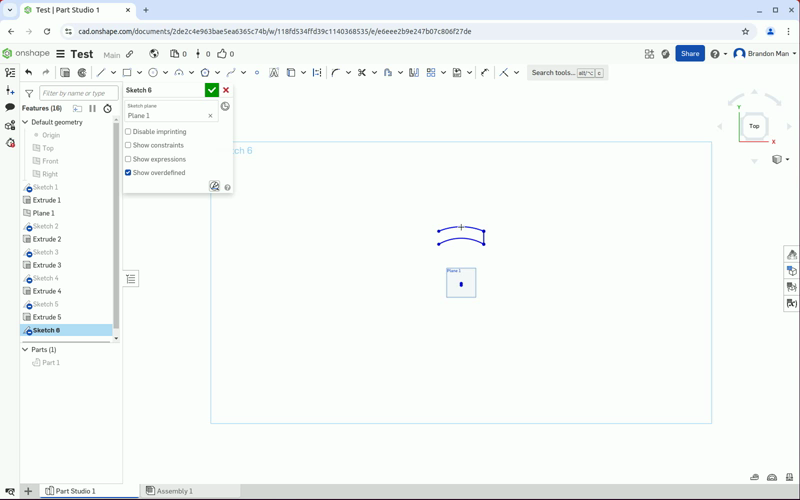
mouse_move(438, 231)
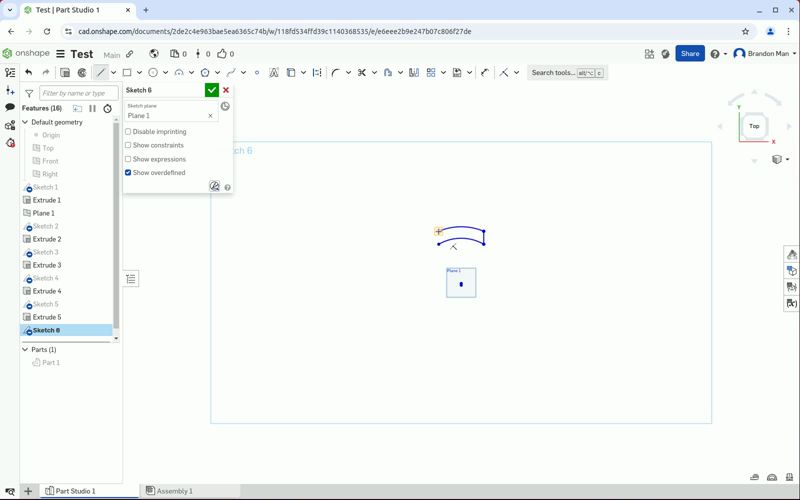
click(438, 231)
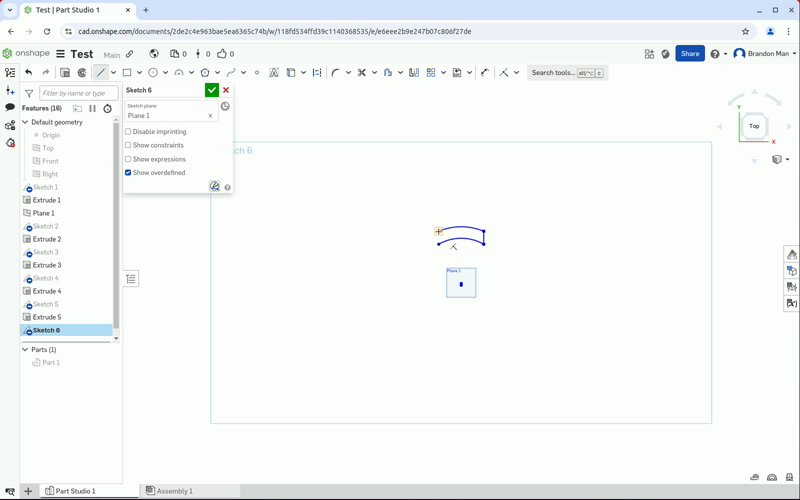
mouse_move(468, 231)
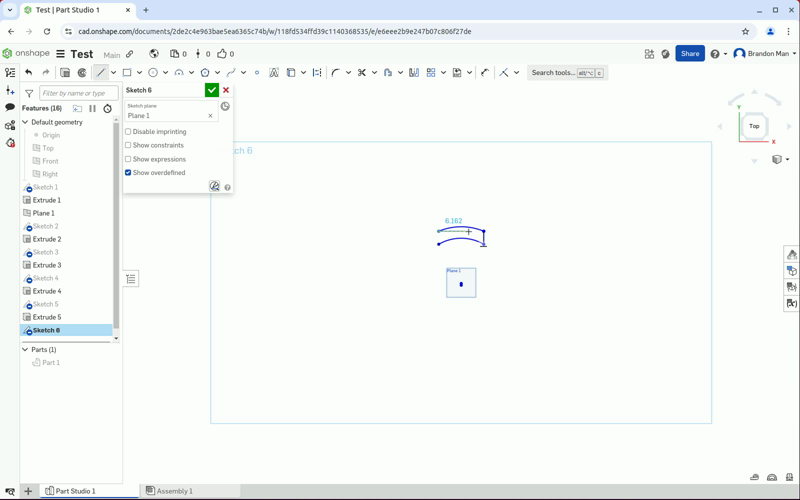
key_down(shift)
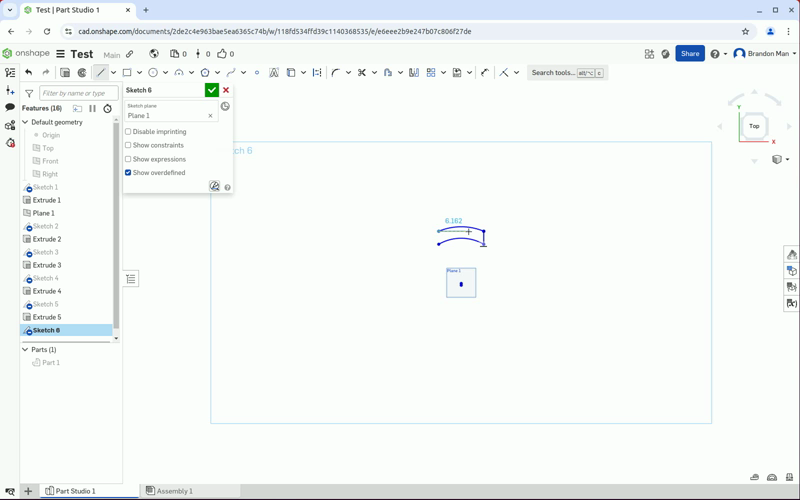
mouse_move(438, 244)
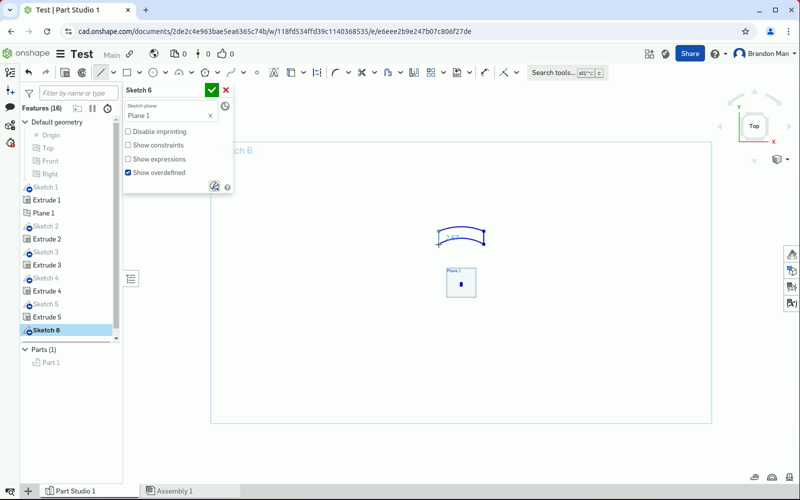
key_up(shift)
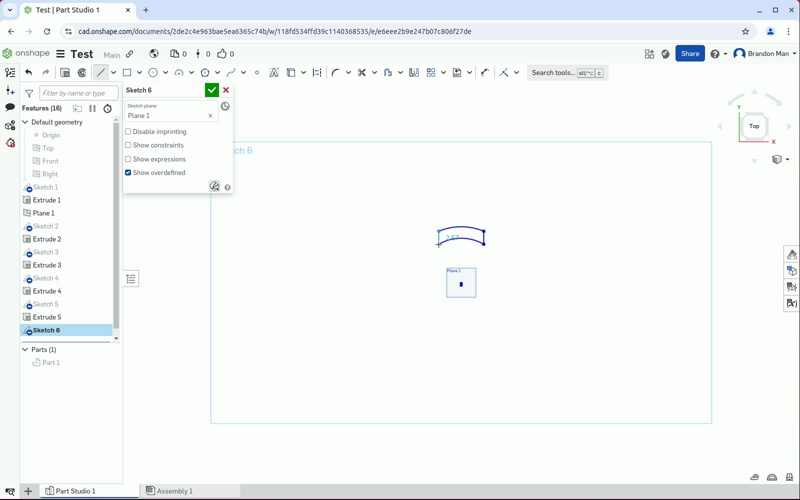
click(438, 244)
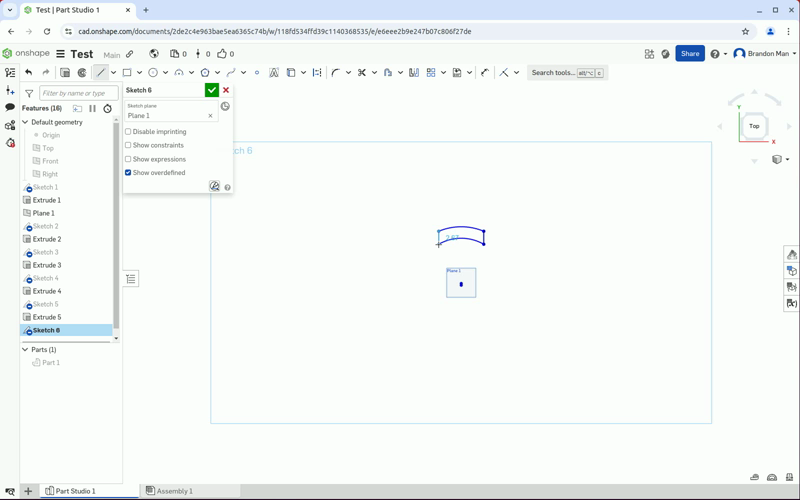
key(esc)
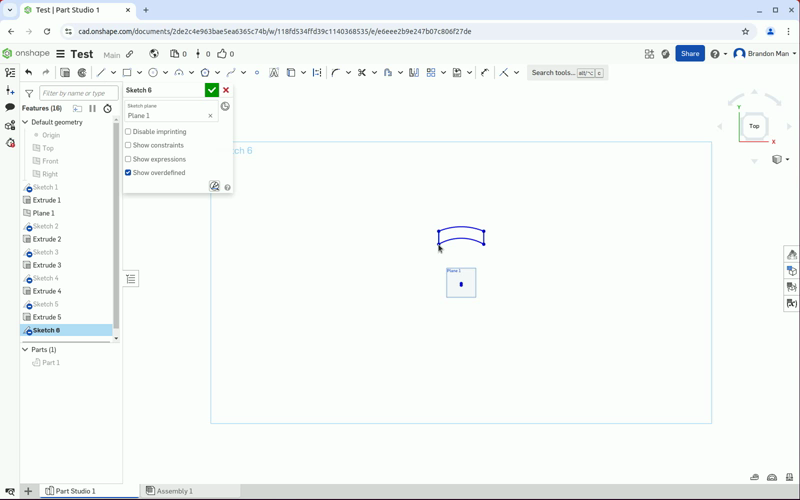
mouse_move(458, 232)
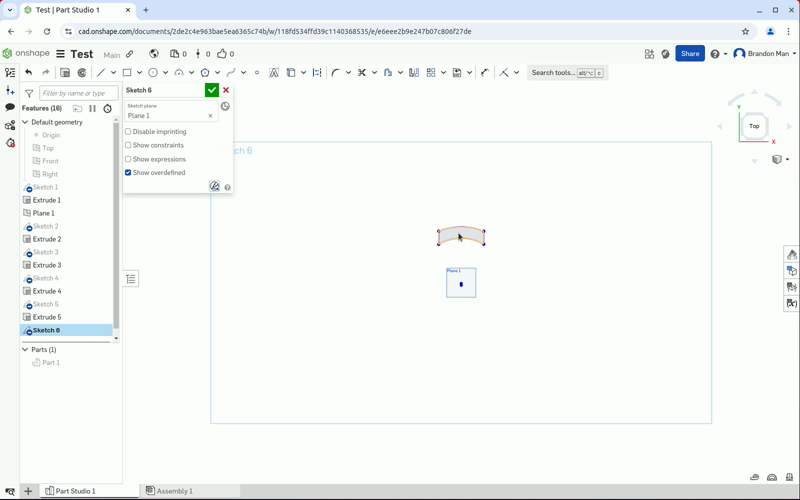
scroll(6)
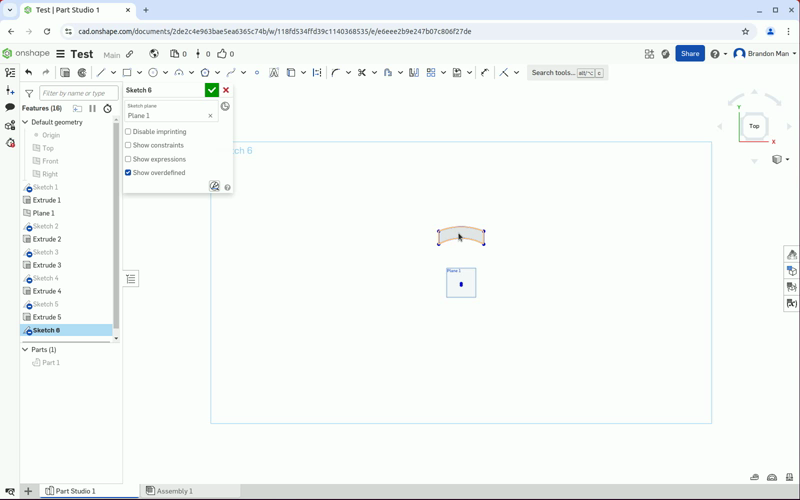
scroll(6)
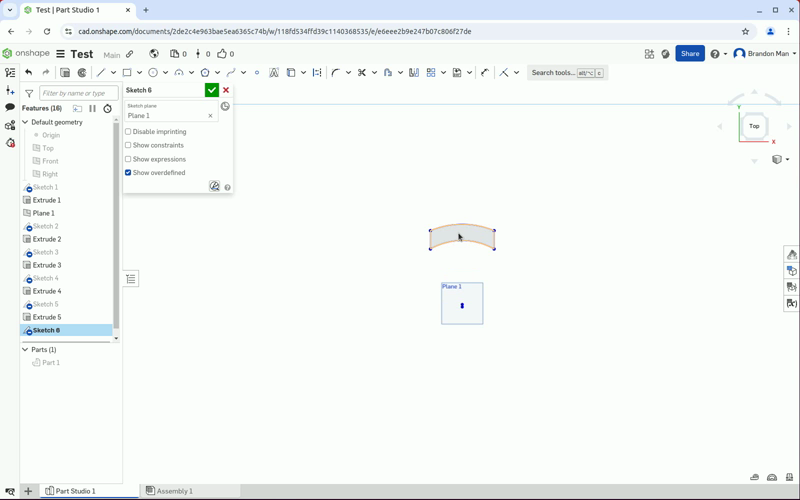
scroll(6)
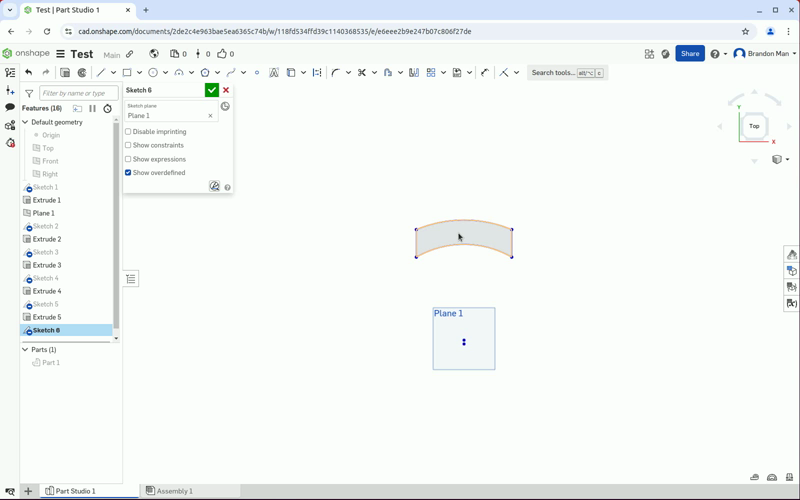
scroll(6)
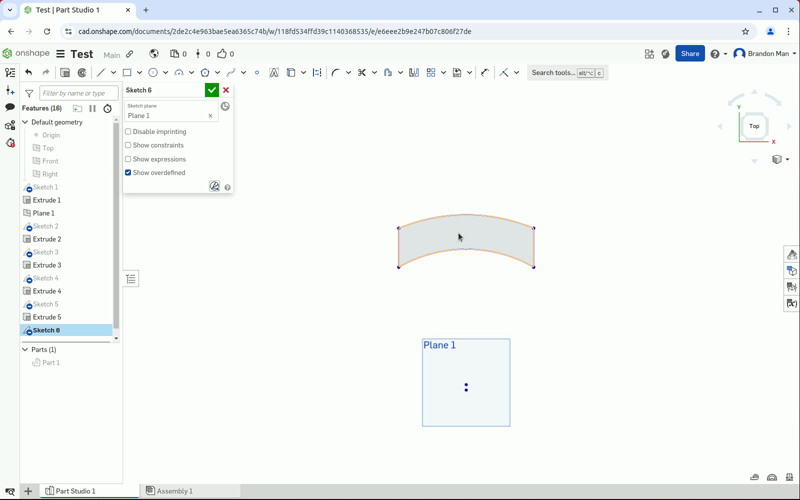
scroll(6)
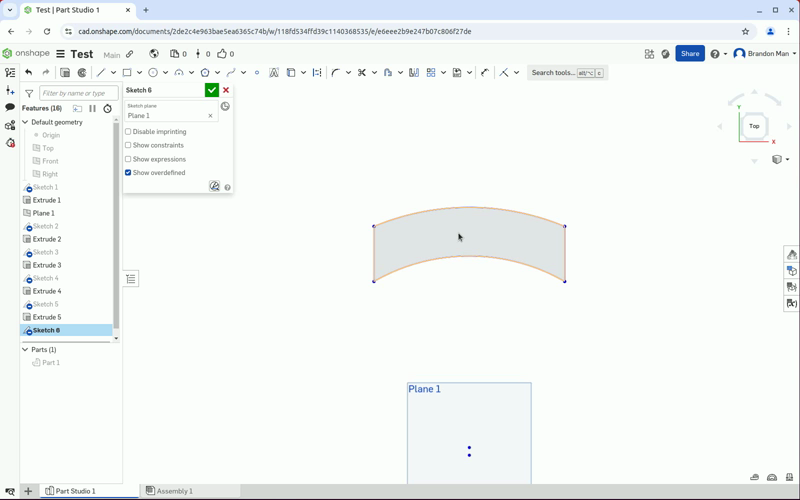
scroll(6)
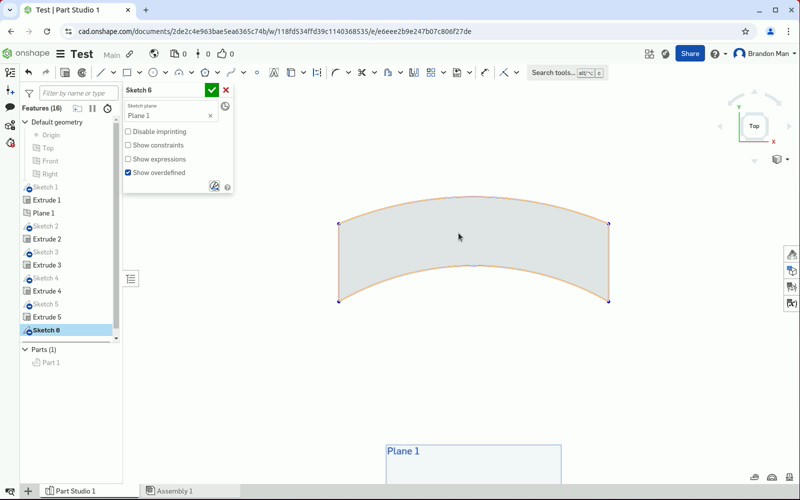
scroll(6)
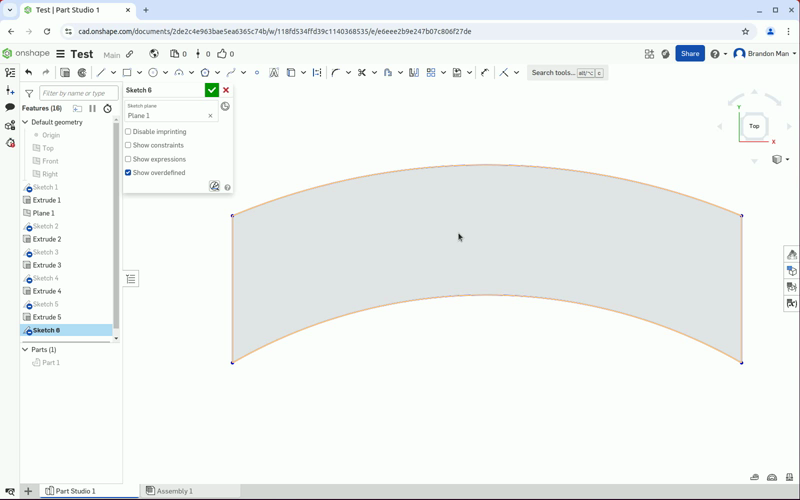
click(458, 232)
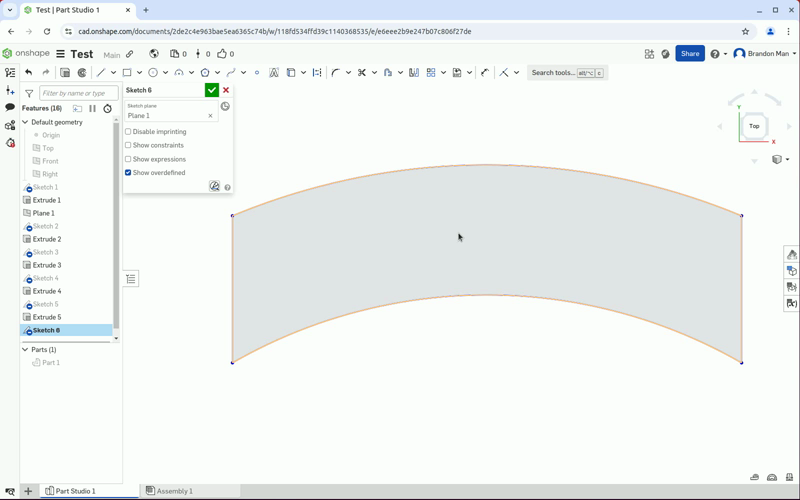
scroll(-6)
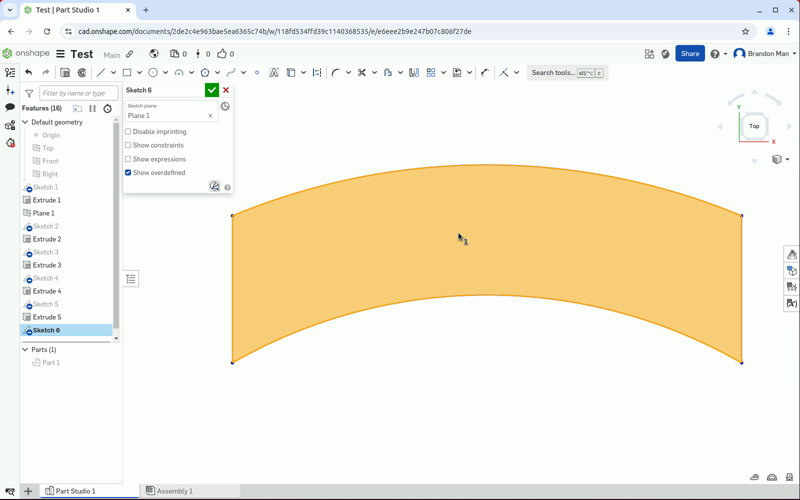
scroll(-6)
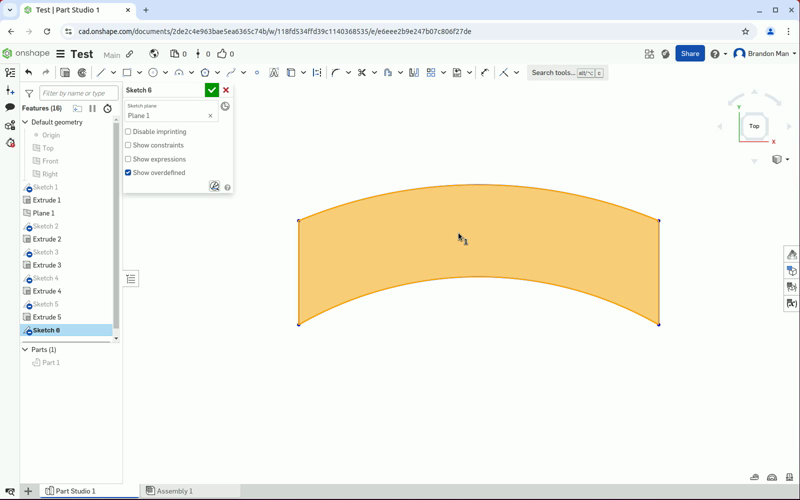
scroll(-6)
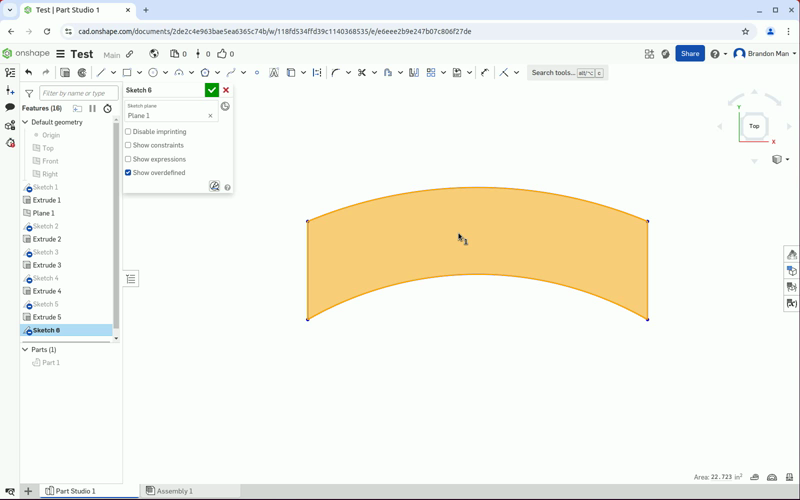
scroll(-6)
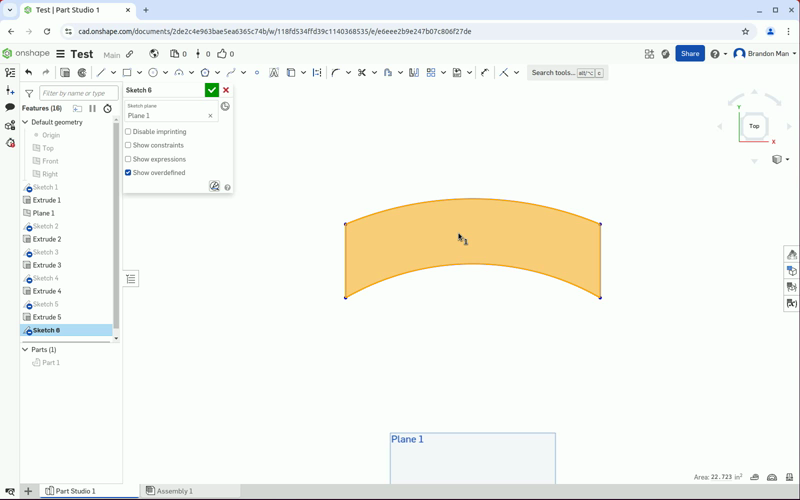
scroll(-6)
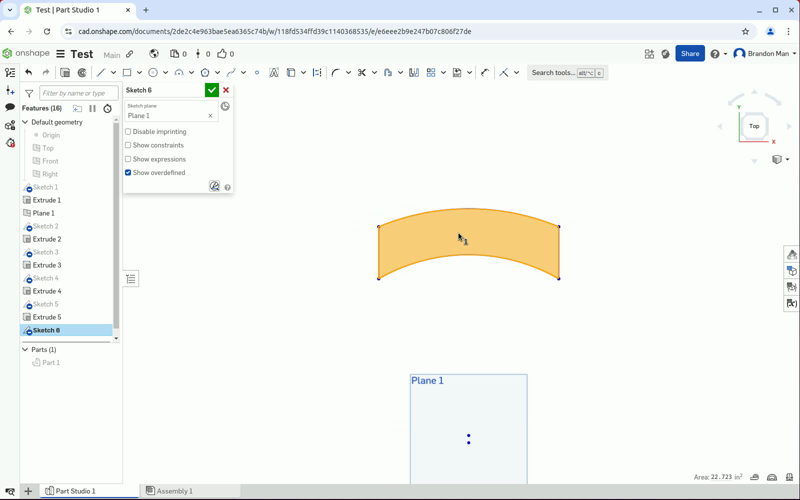
scroll(-6)
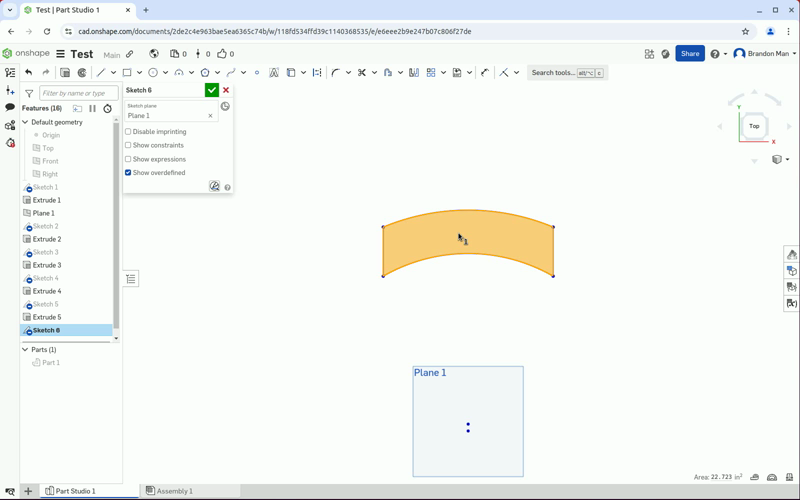
scroll(-6)
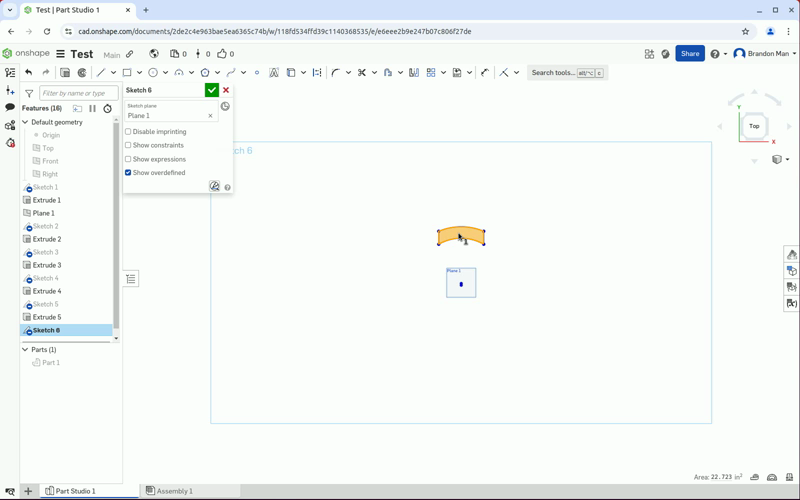
mouse_move(73, 352)
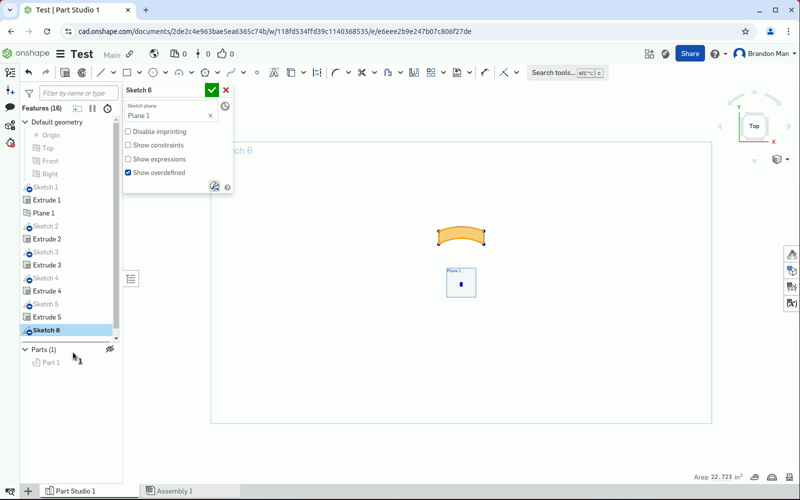
key(shift+y)
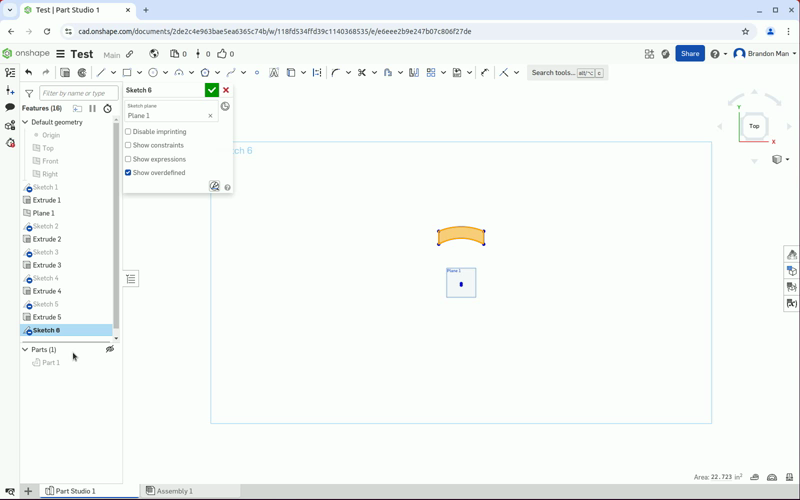
key(shift+e)
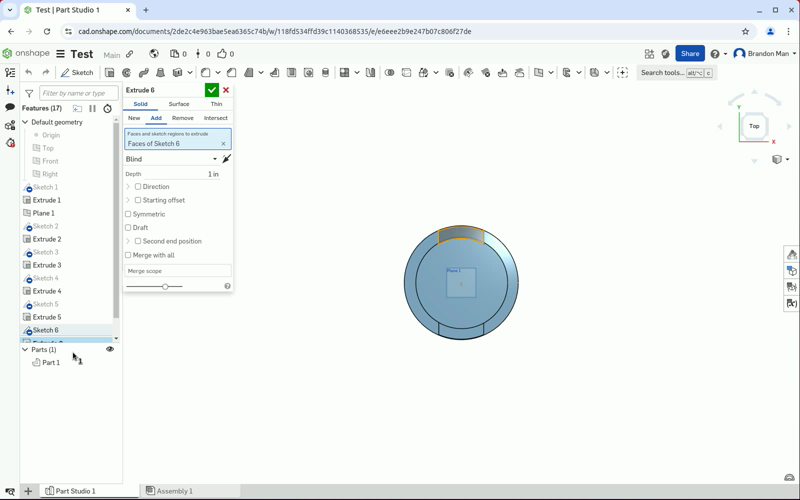
mouse_move(143, 106)
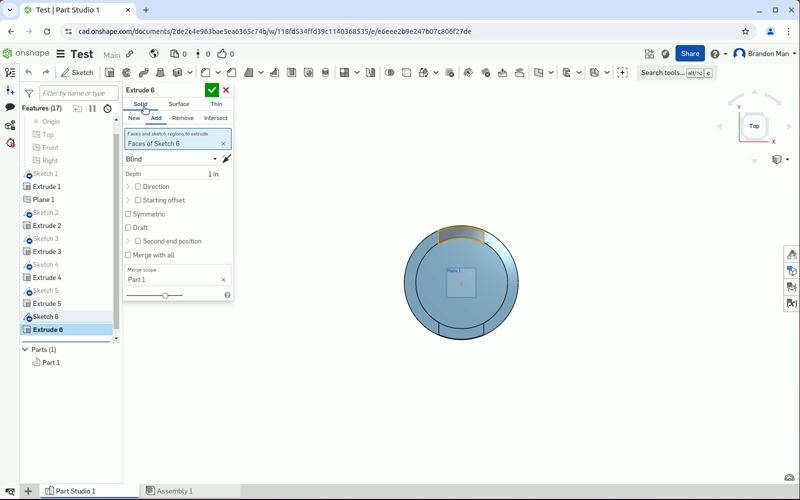
click(143, 106)
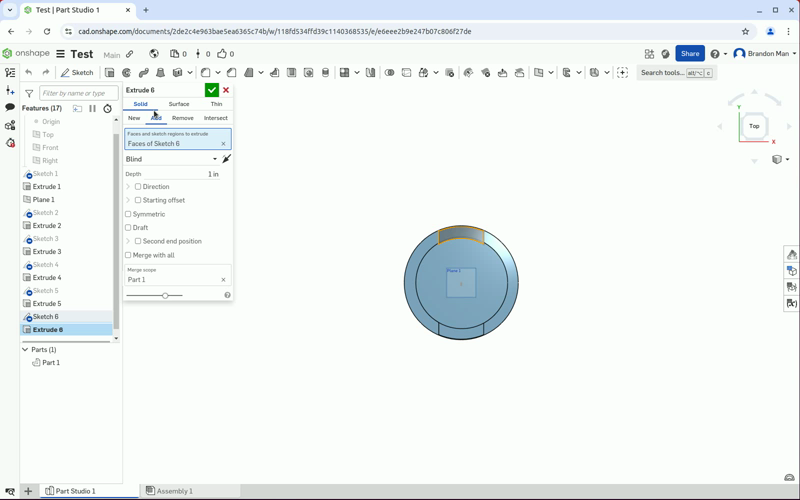
mouse_move(186, 120)
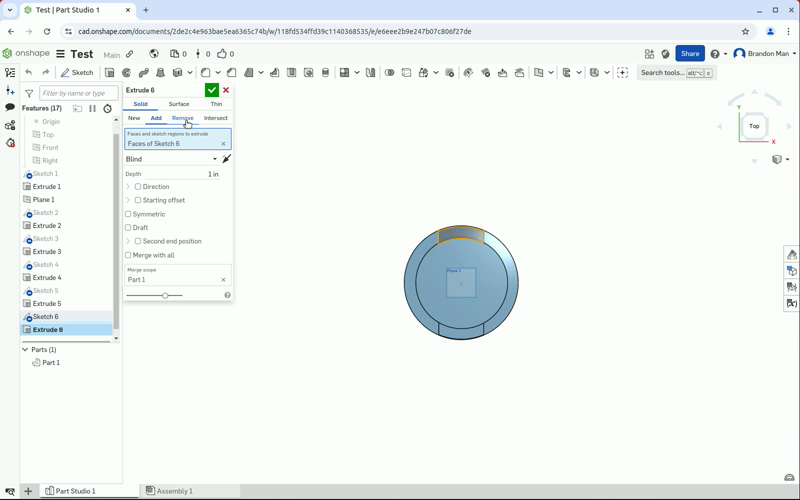
click(186, 120)
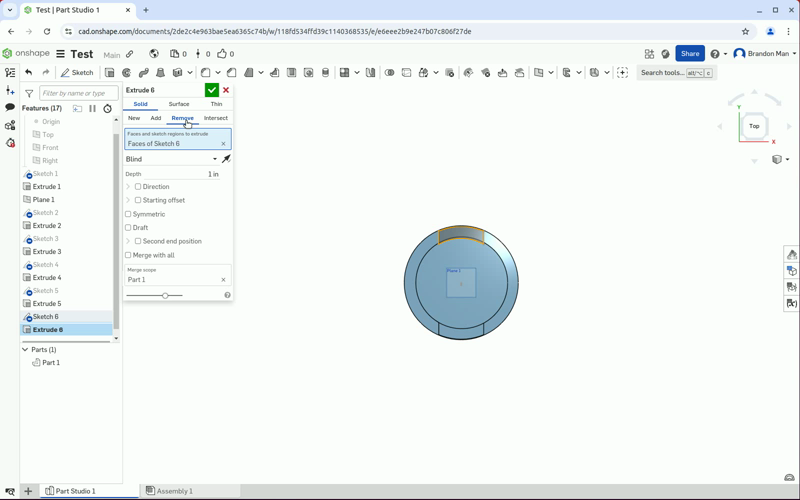
key(tab, 4)
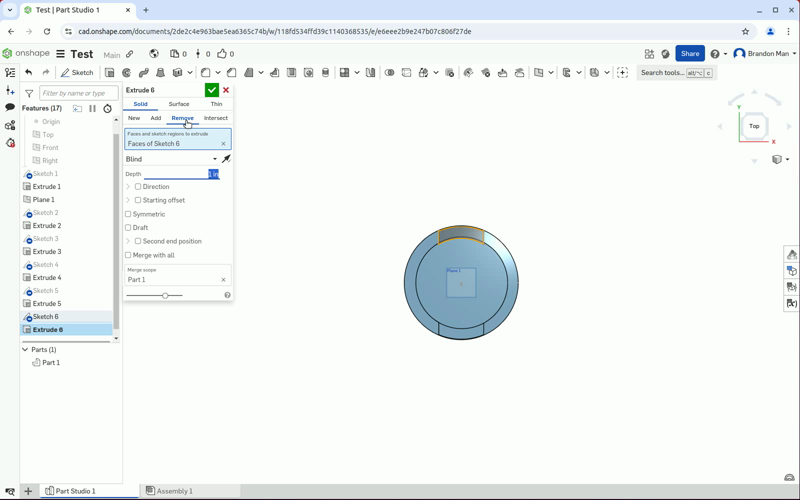
text(13.961)
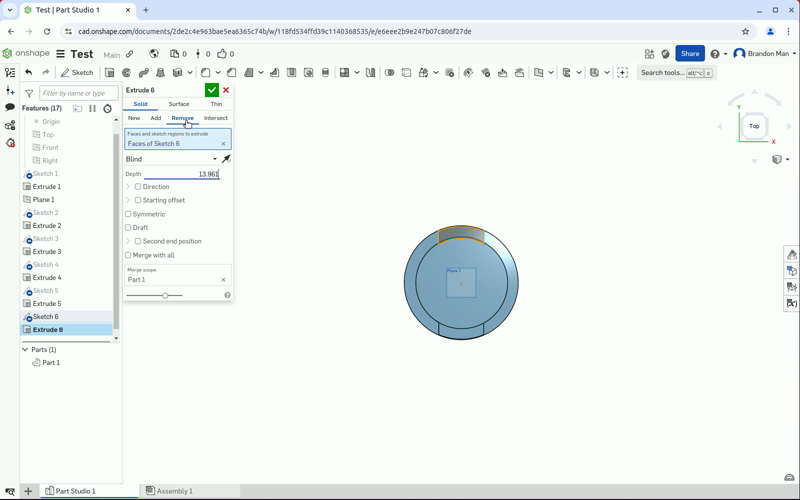
key(tab, 6)
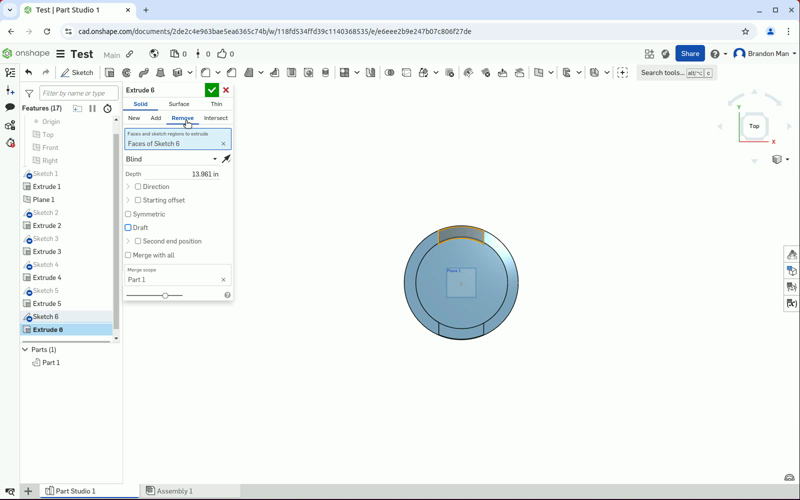
key(space)
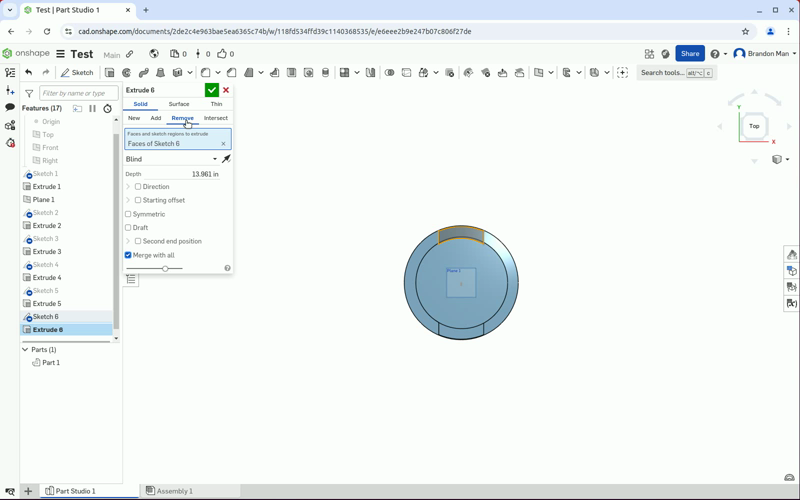
key(enter)
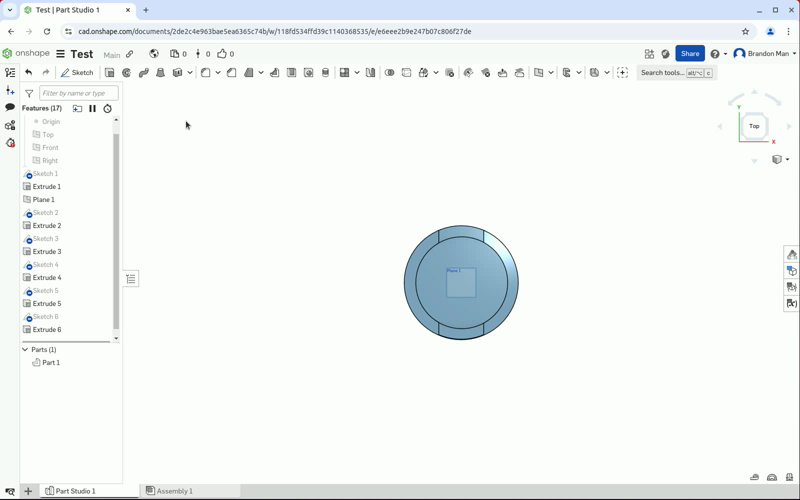
key(shift+h)
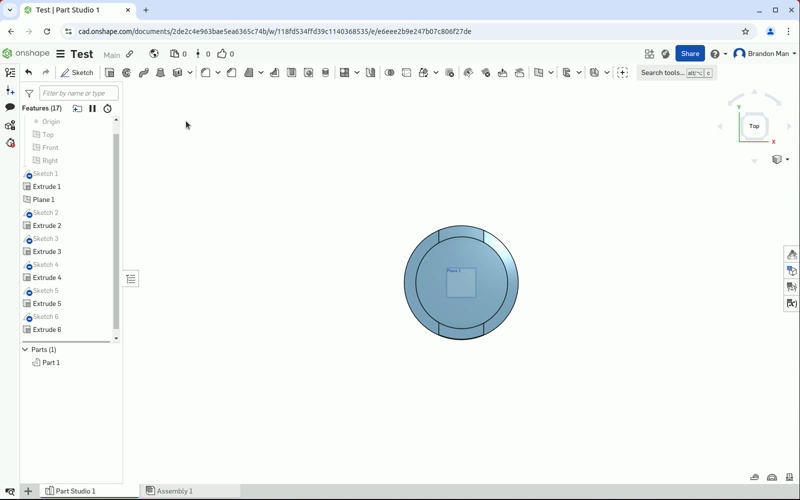
key(shift+h)
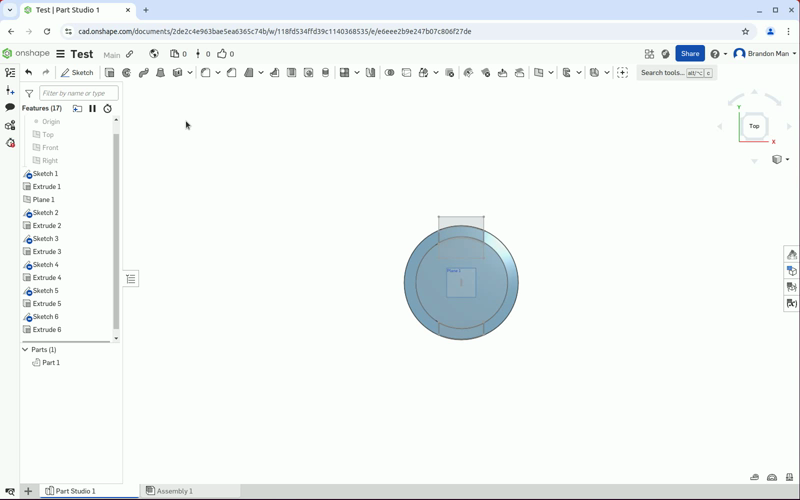
key(shift+7)
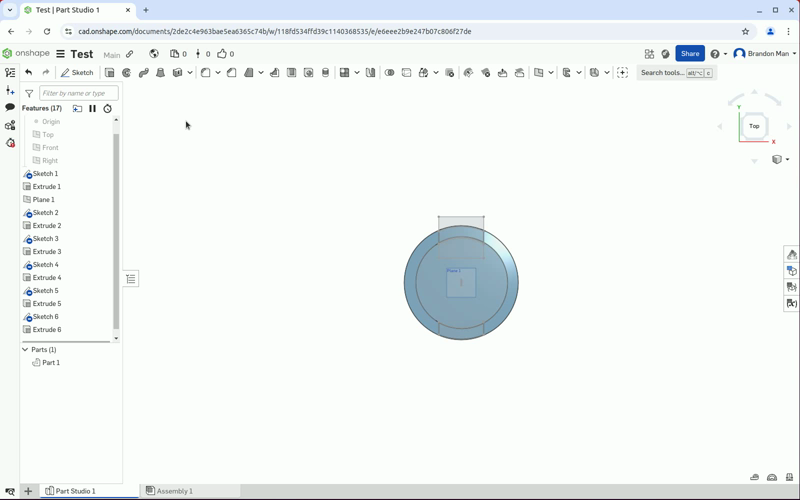
key(up, 3)
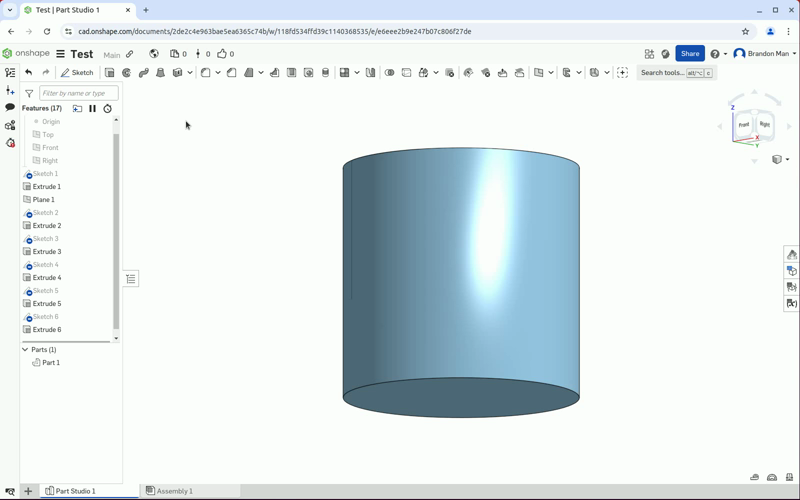
key(left, 3)
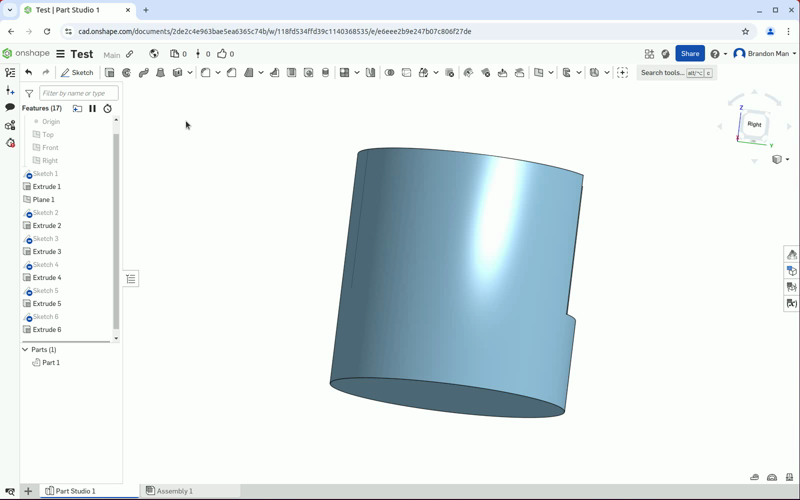
key(right, 3)
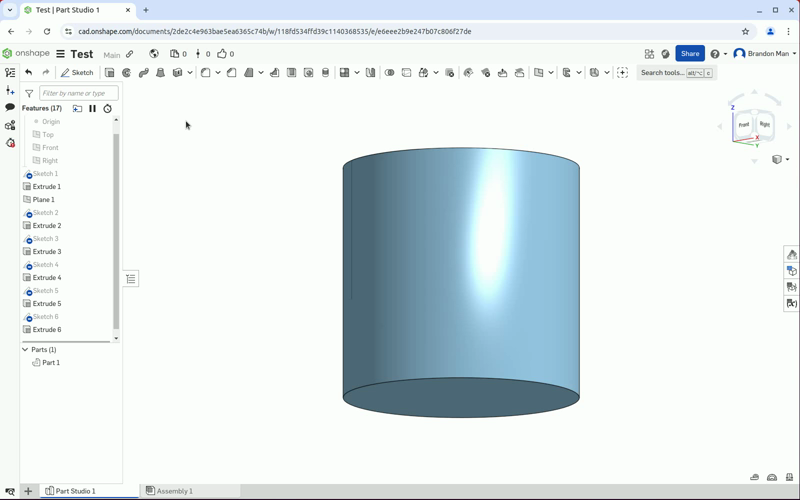
key(down, 3)
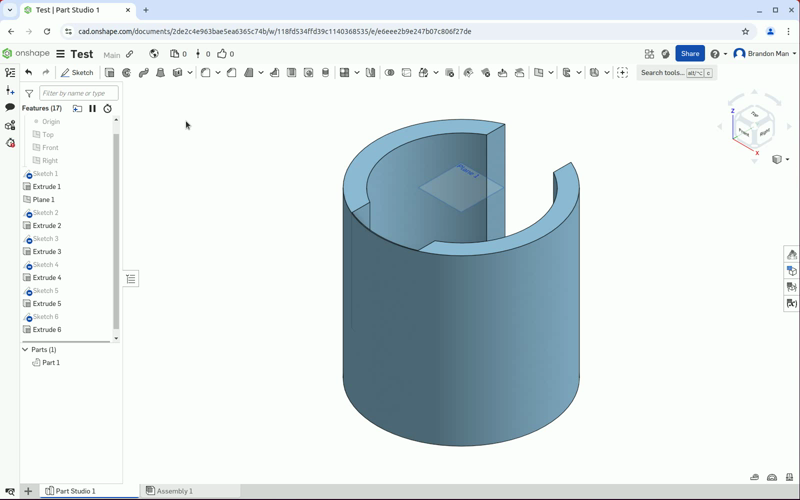
mouse_move(69, 176)
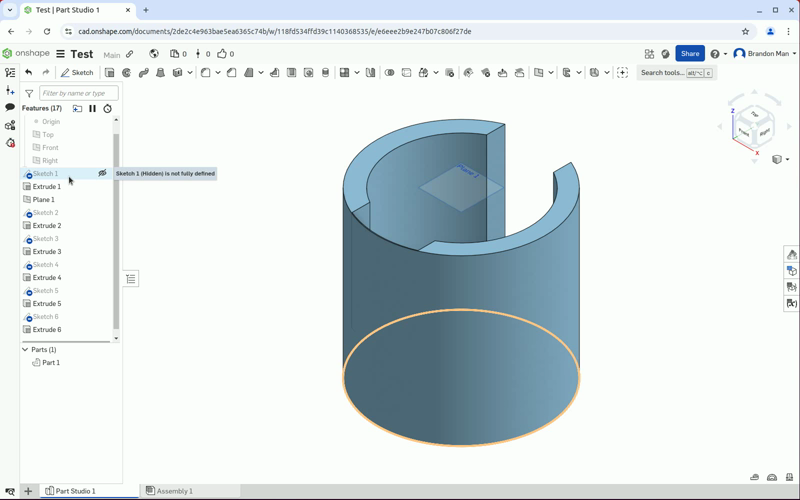
click(69, 176)